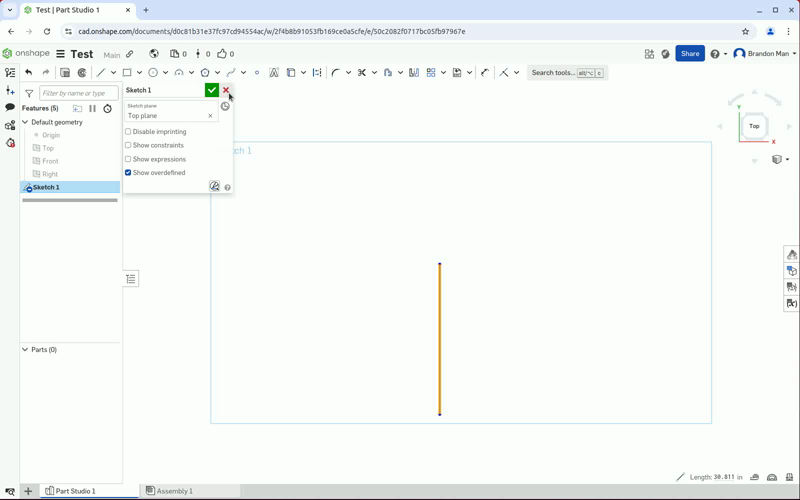
key(shift+h)
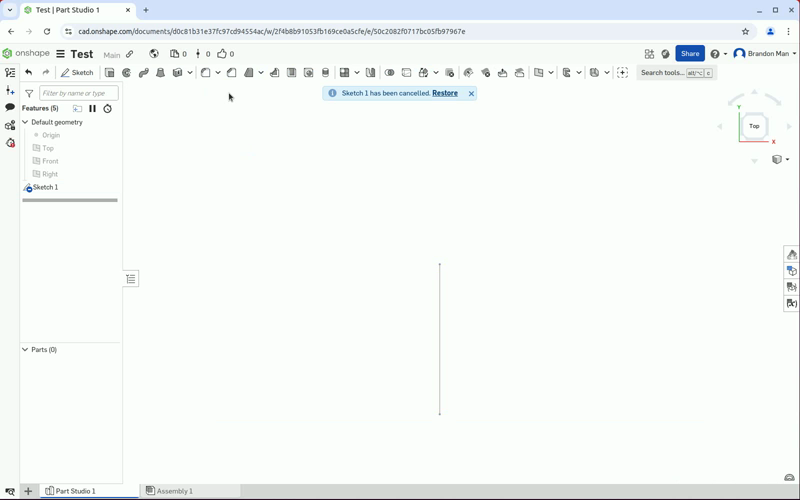
key(shift+s)
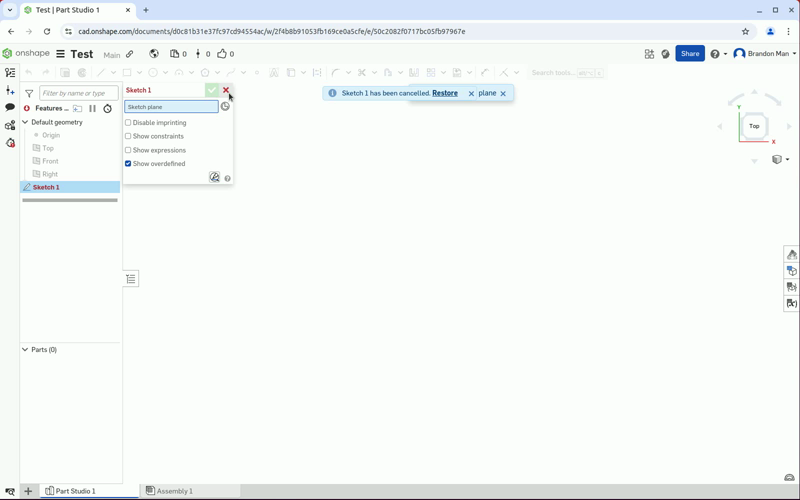
mouse_move(73, 150)
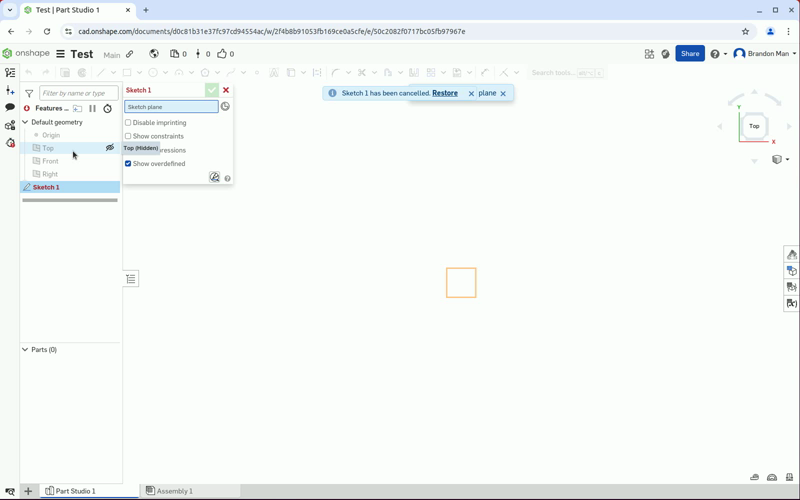
click(73, 150)
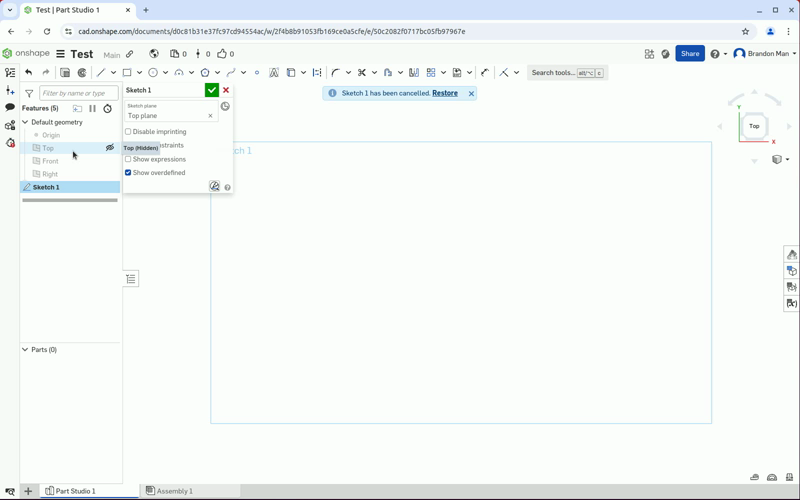
mouse_move(73, 352)
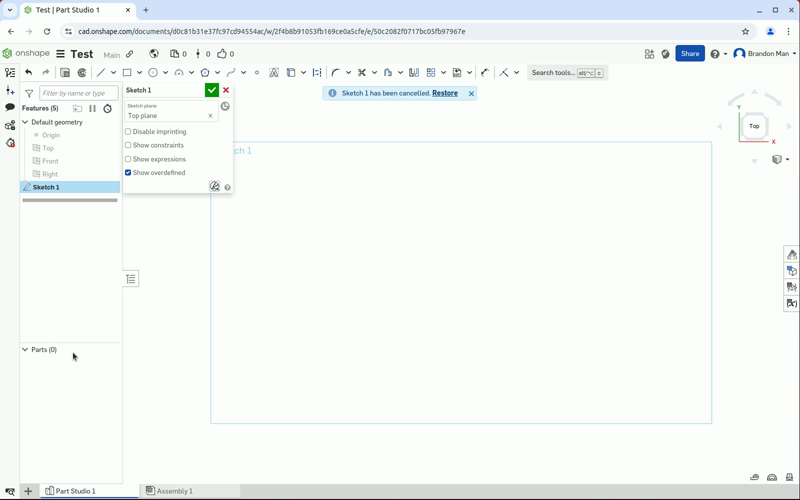
key(y)
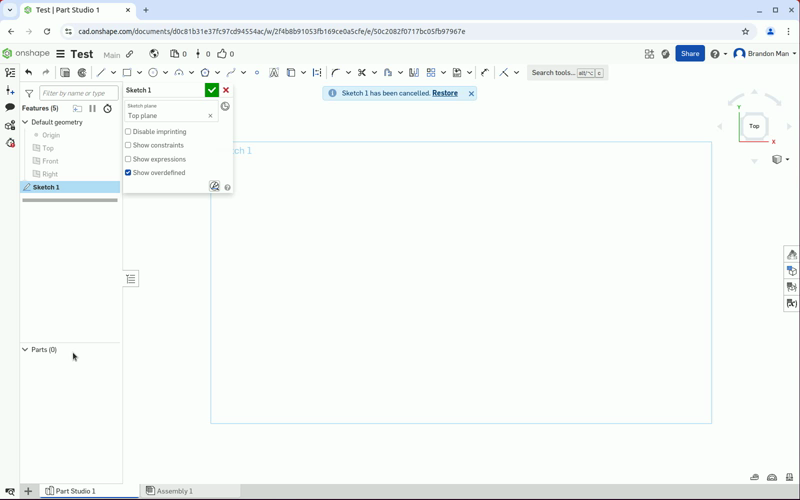
key(l)
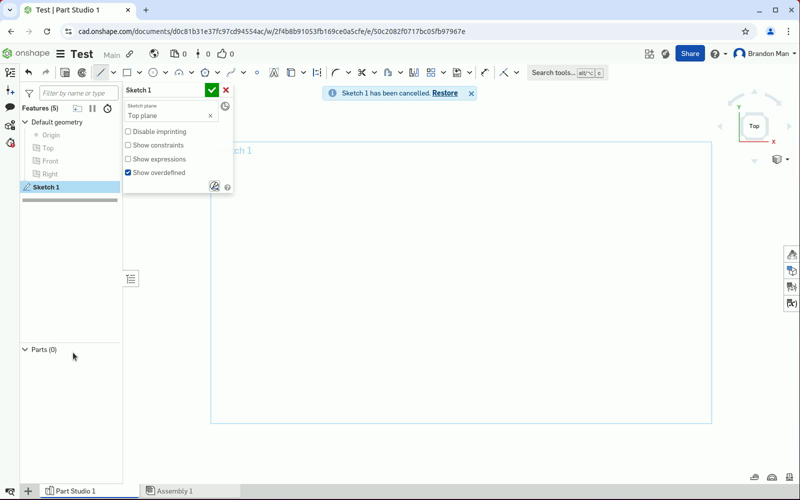
key_down(shift)
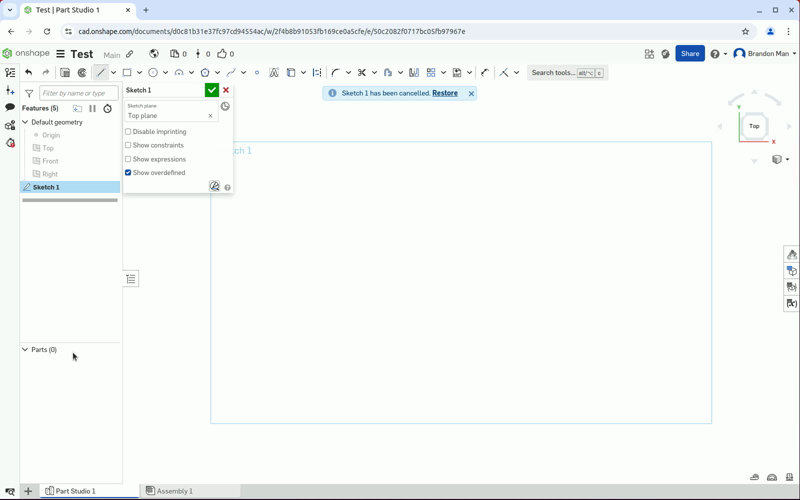
mouse_move(434, 282)
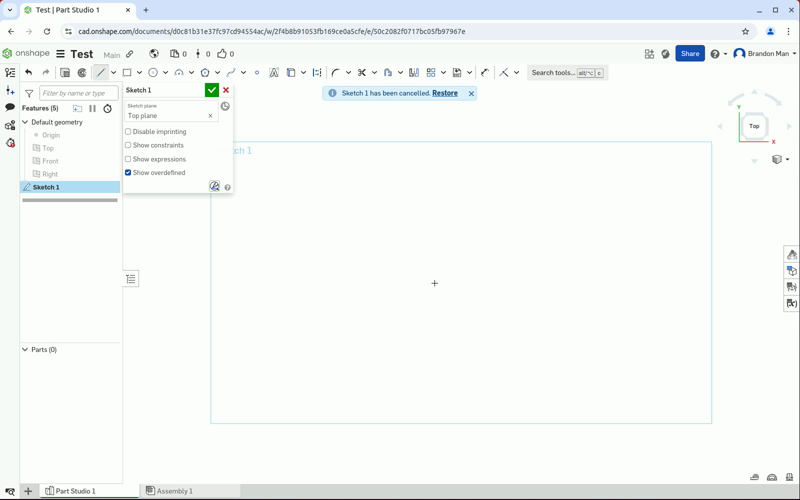
click(434, 282)
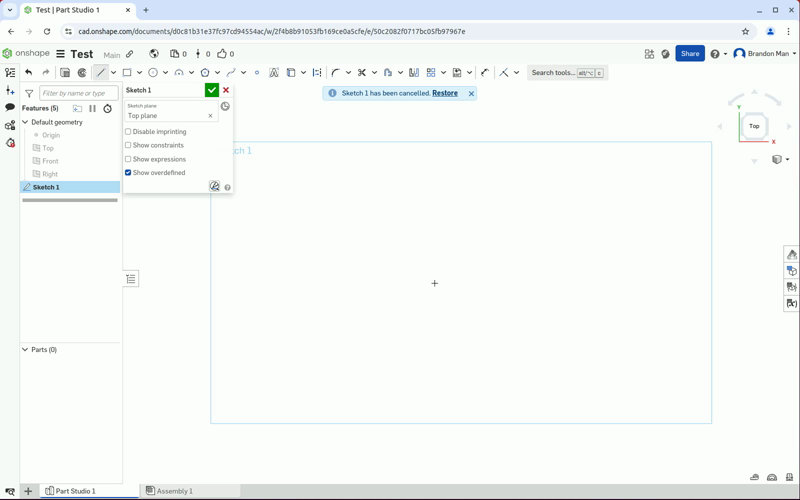
key_up(shift)
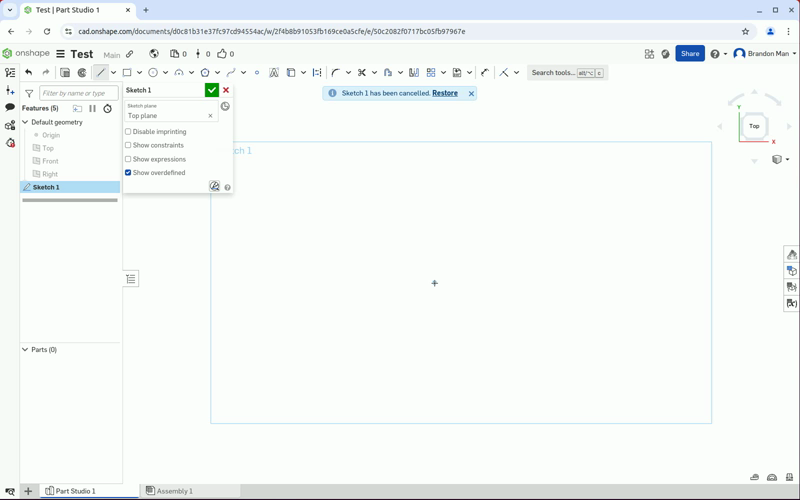
key_down(shift)
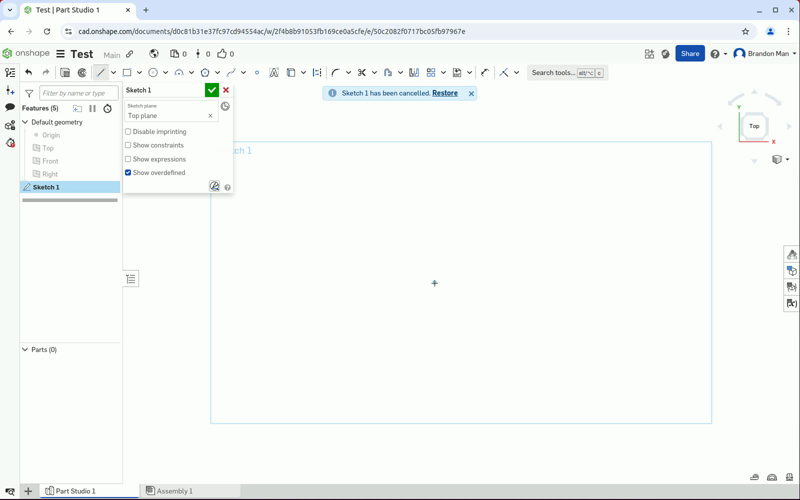
mouse_move(496, 282)
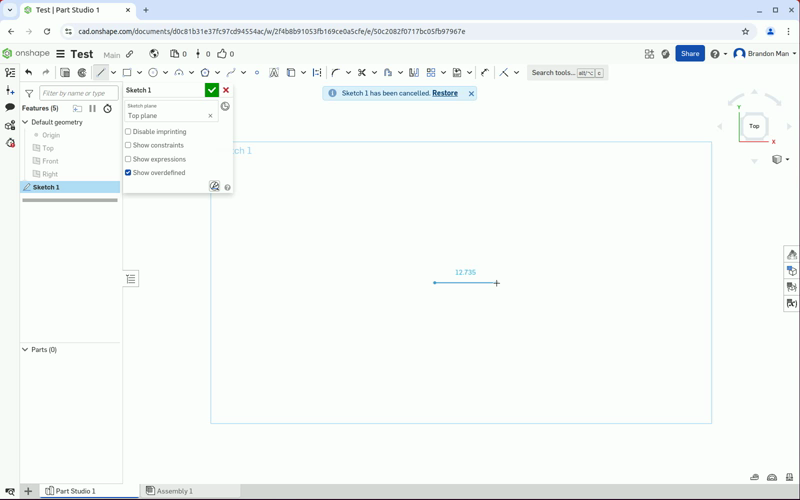
click(496, 282)
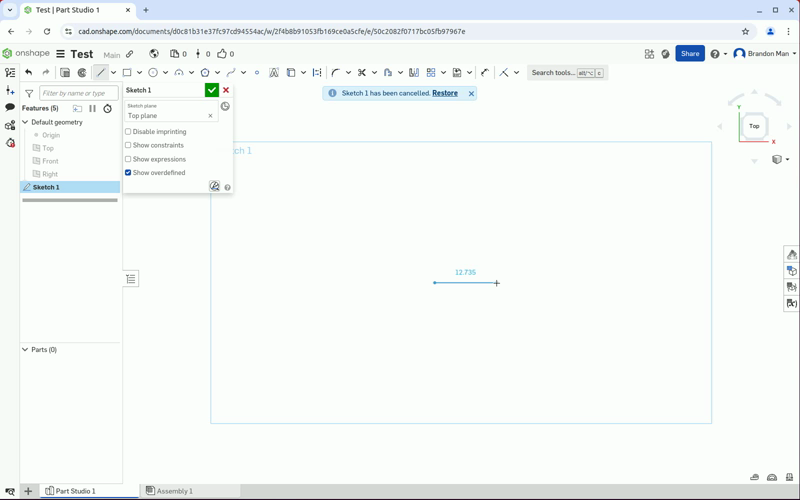
key_up(shift)
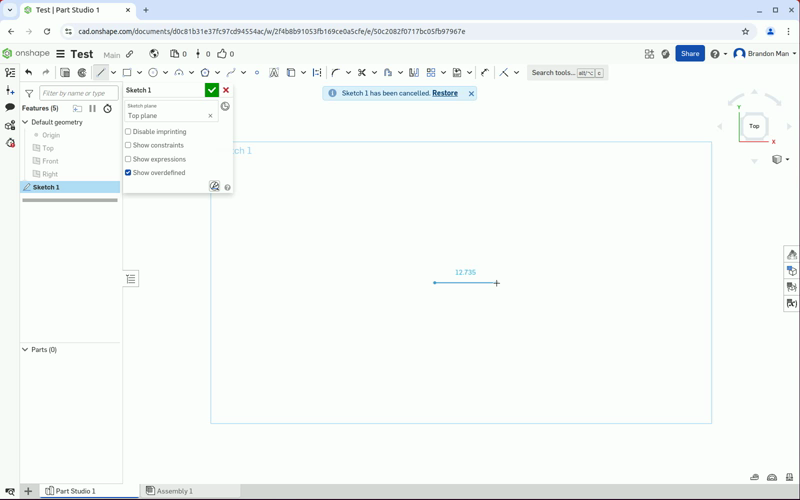
key(esc)
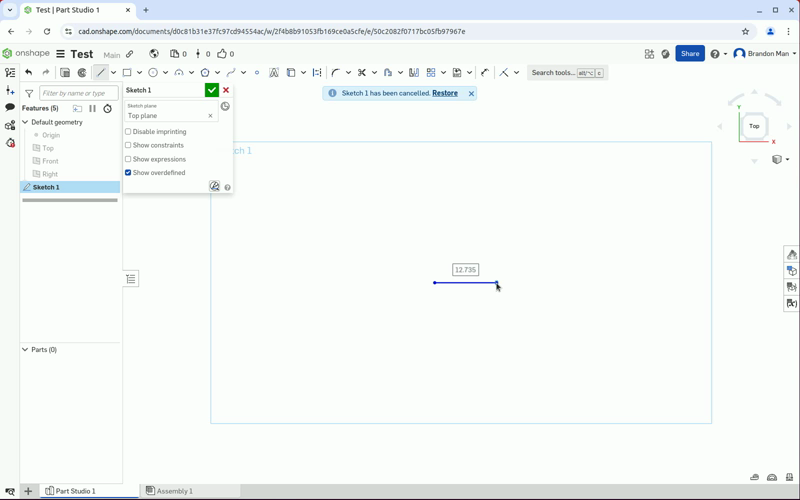
key(a)
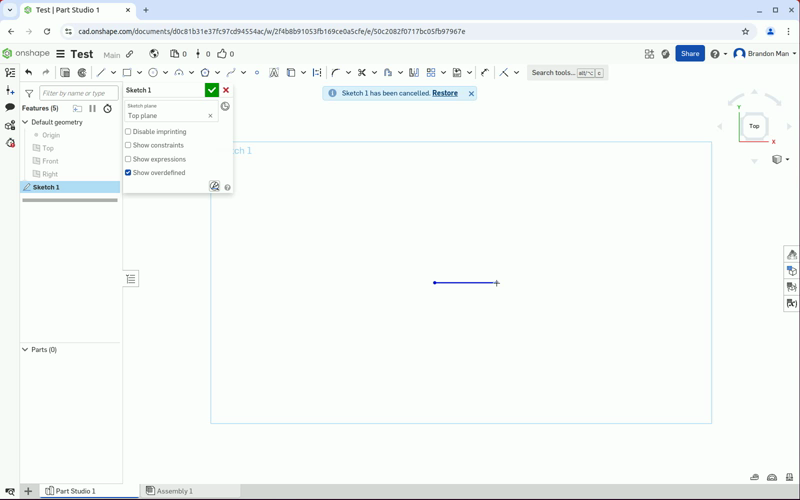
mouse_move(496, 282)
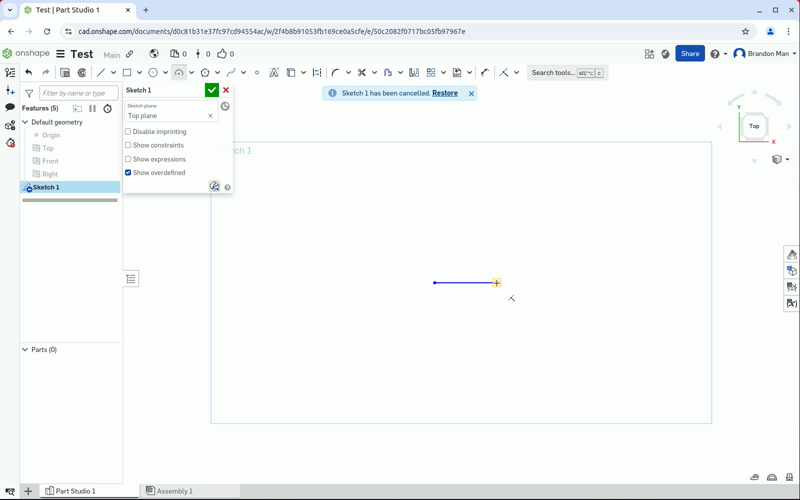
click(496, 282)
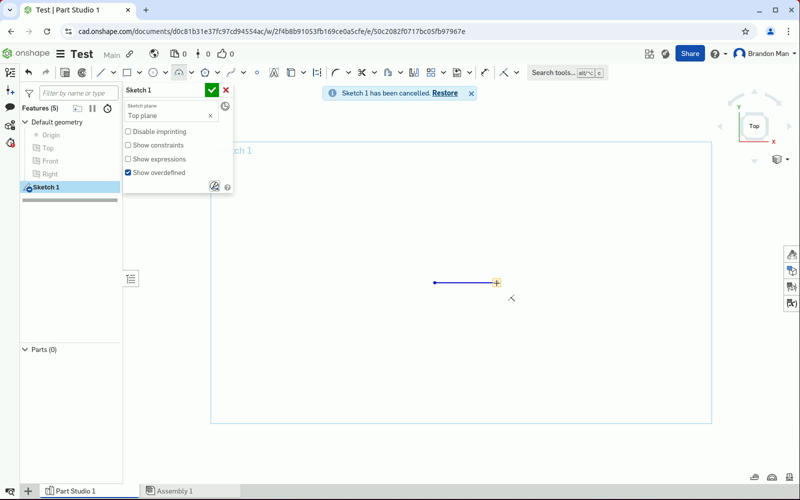
key_down(shift)
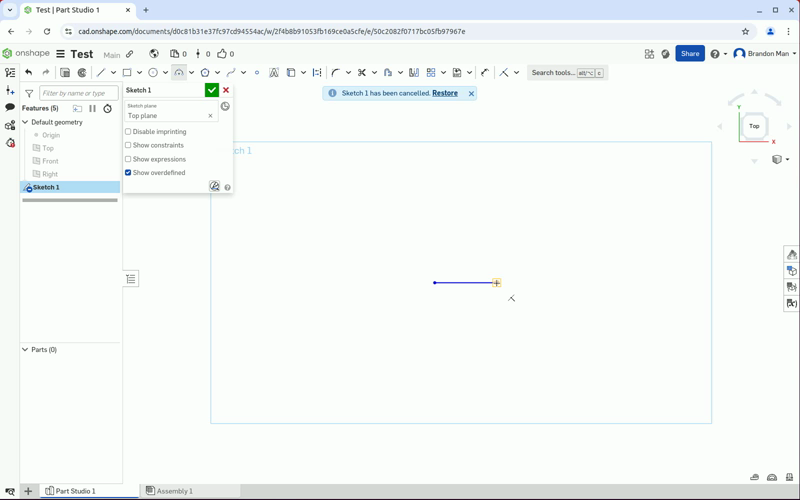
mouse_move(434, 259)
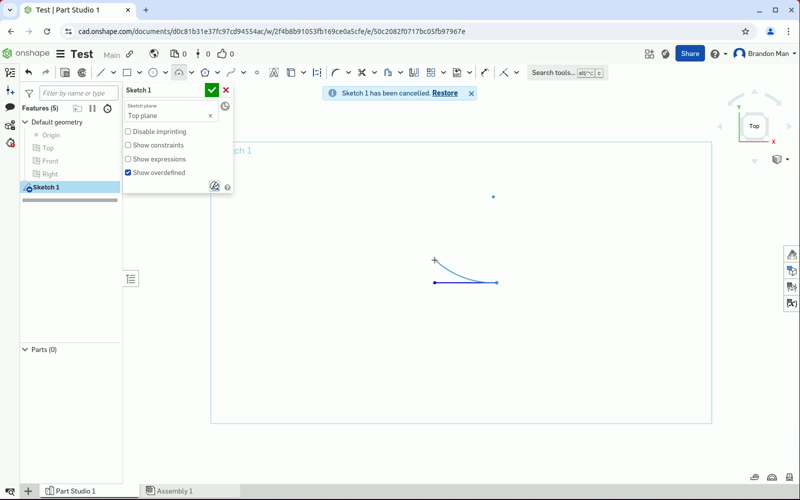
click(434, 259)
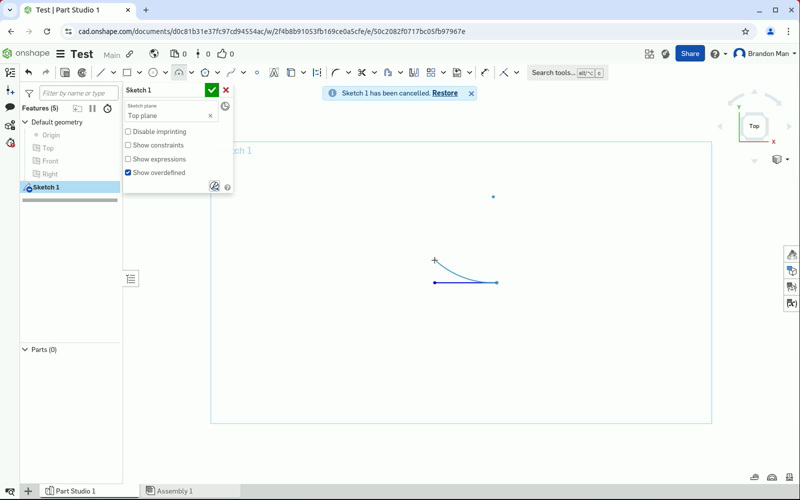
mouse_move(473, 250)
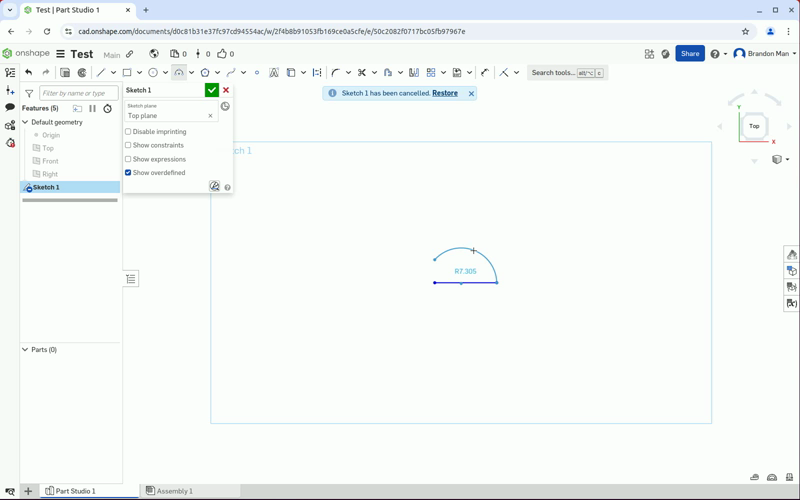
click(473, 250)
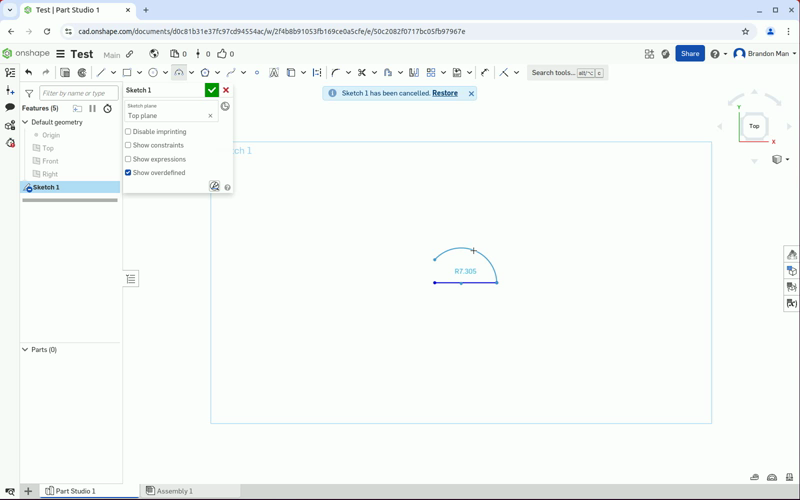
key_up(shift)
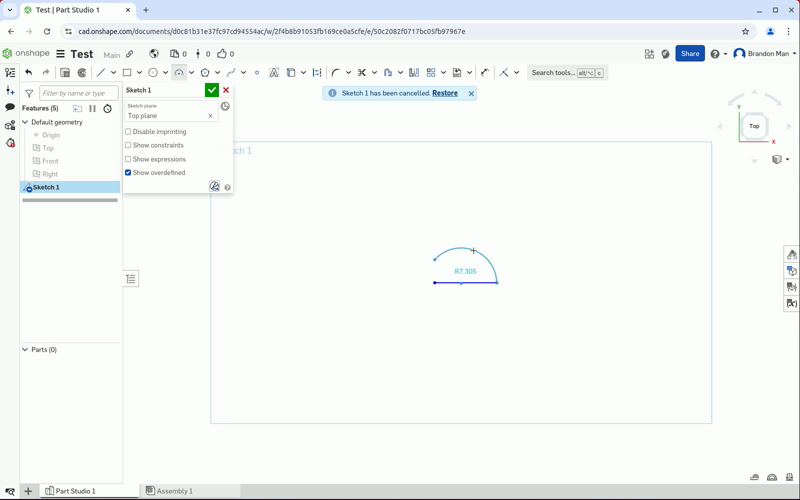
key(esc)
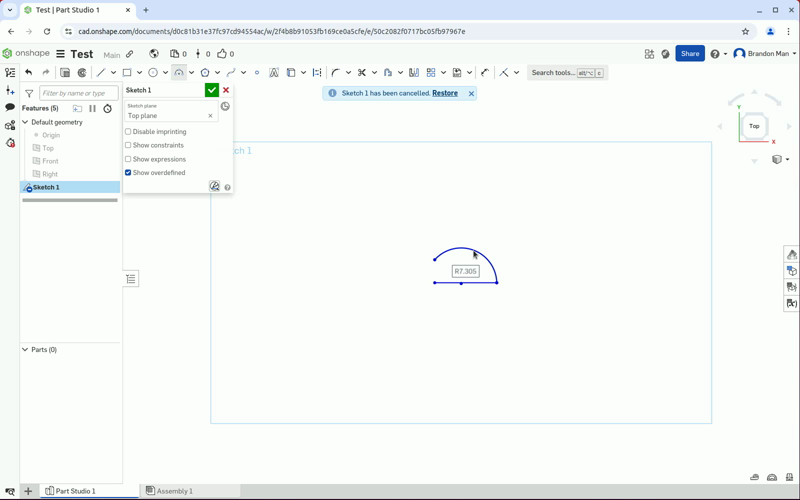
key(l)
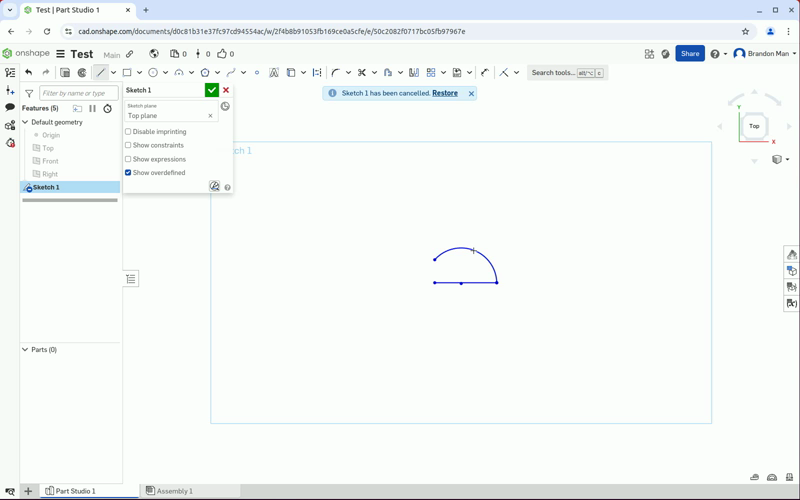
mouse_move(434, 259)
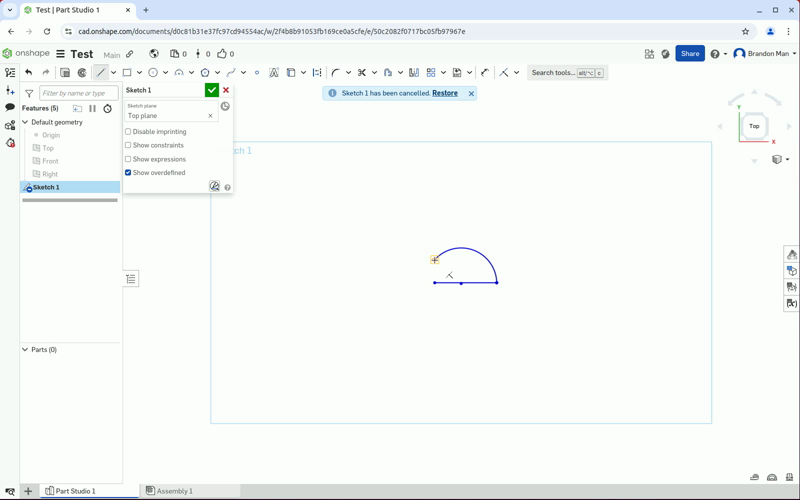
click(434, 259)
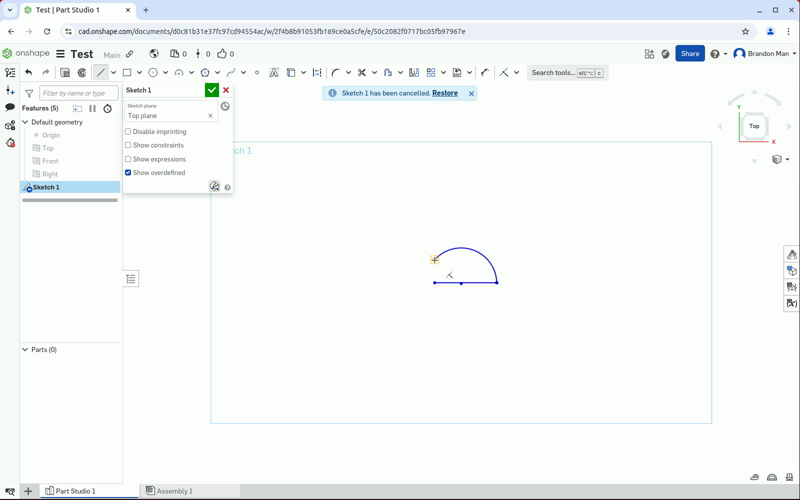
mouse_move(464, 259)
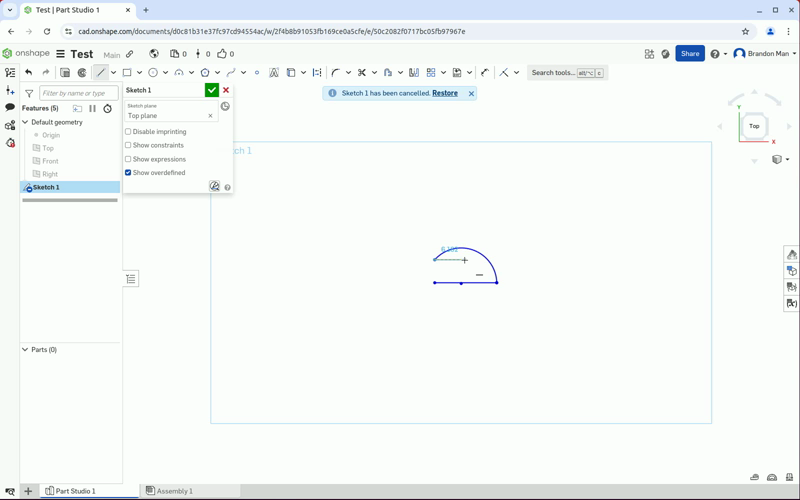
key_down(shift)
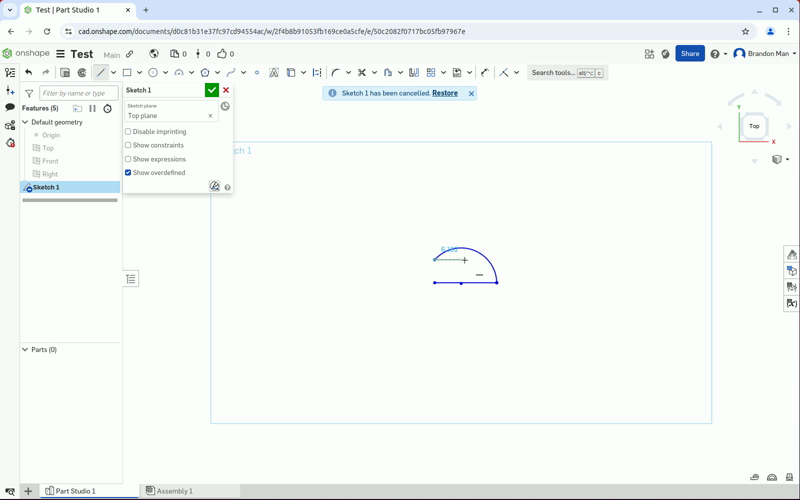
mouse_move(434, 282)
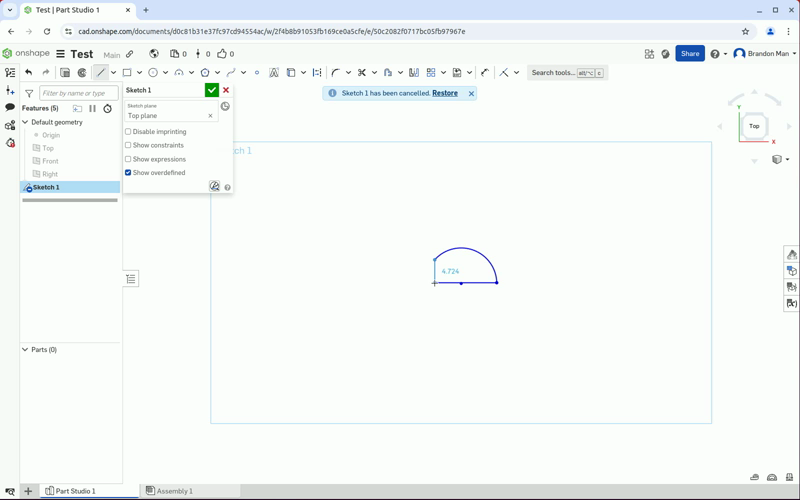
key_up(shift)
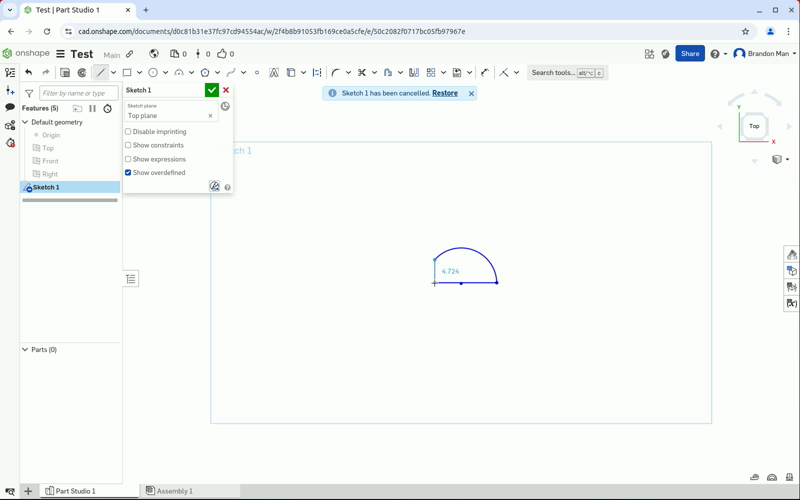
click(434, 282)
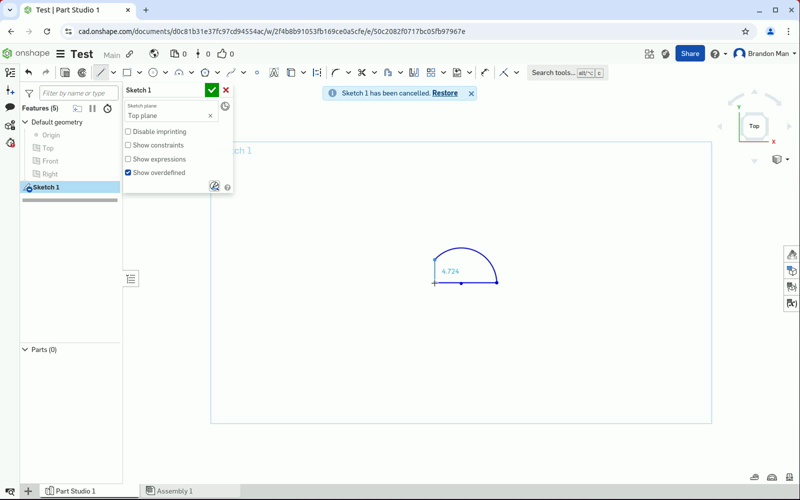
key(esc)
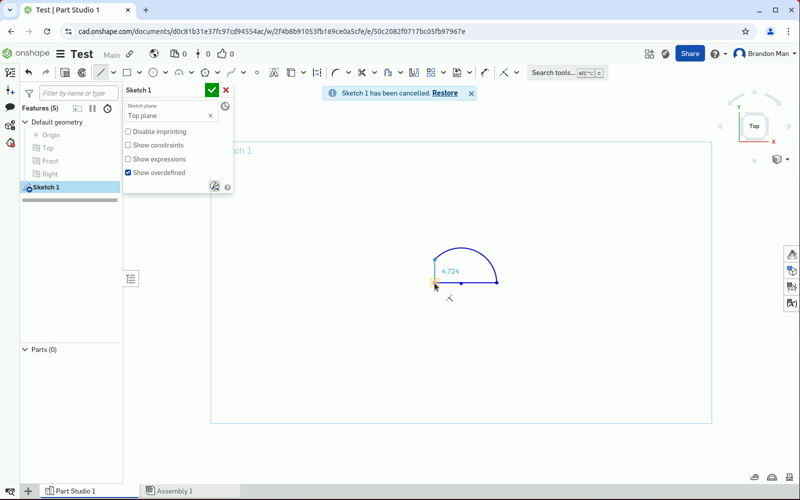
mouse_move(455, 279)
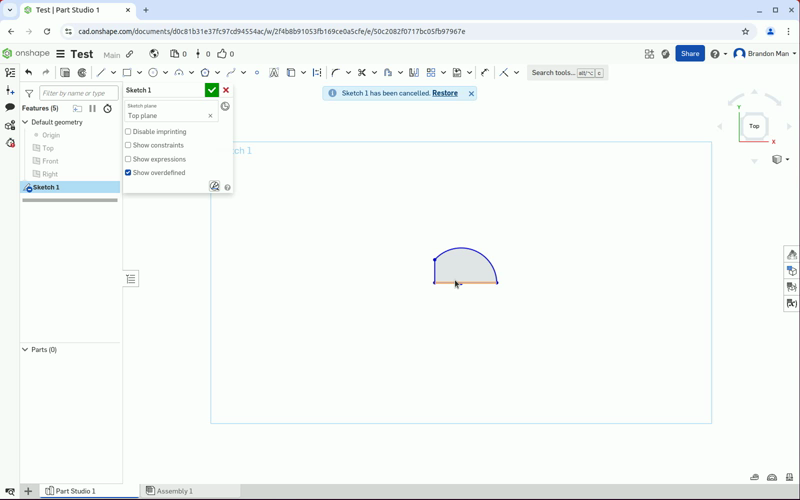
scroll(6)
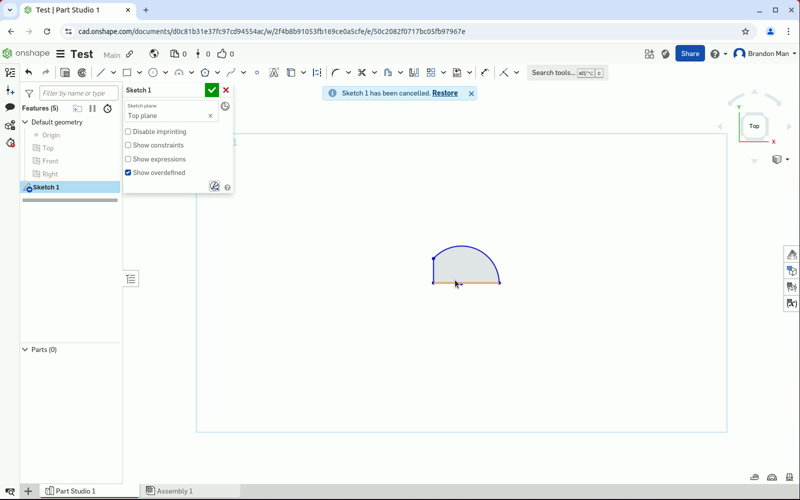
scroll(6)
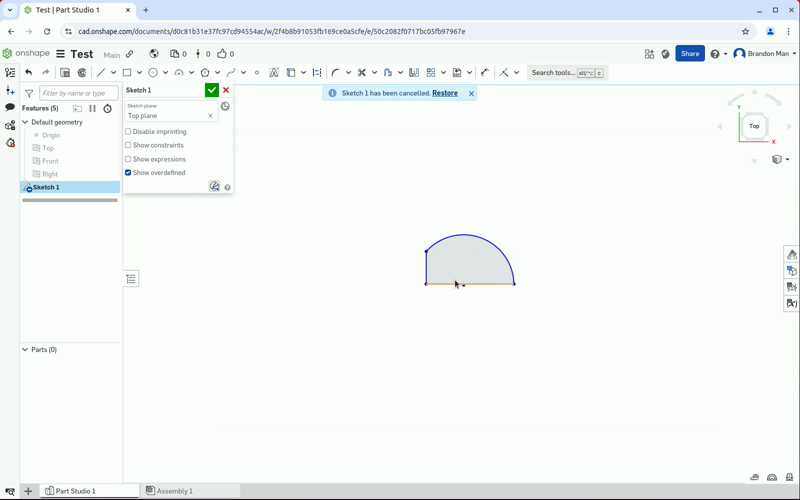
scroll(6)
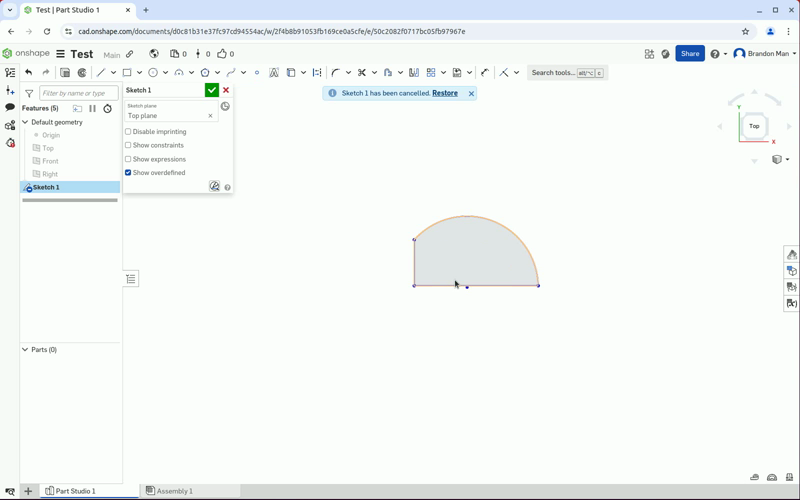
scroll(6)
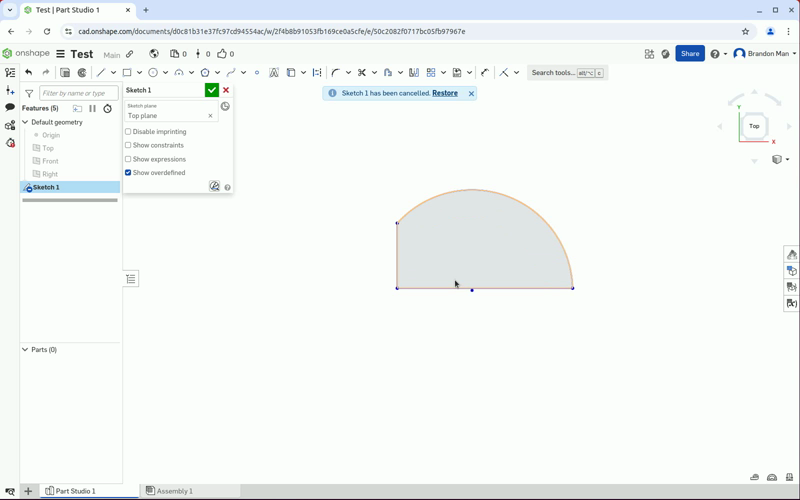
scroll(6)
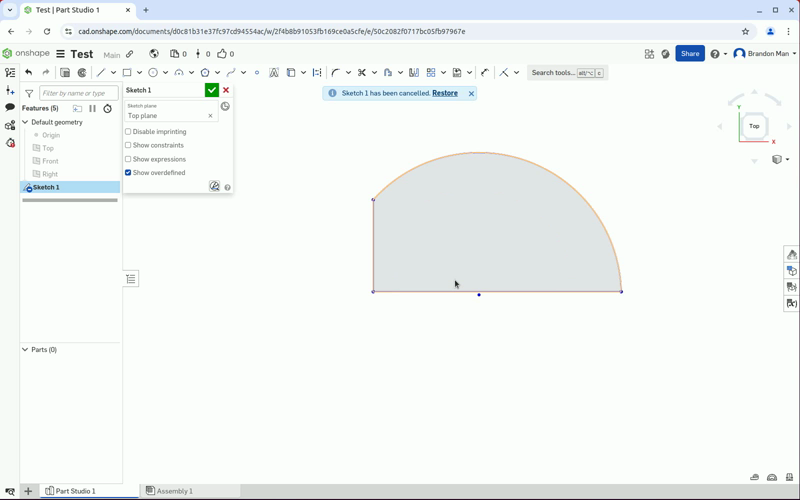
scroll(6)
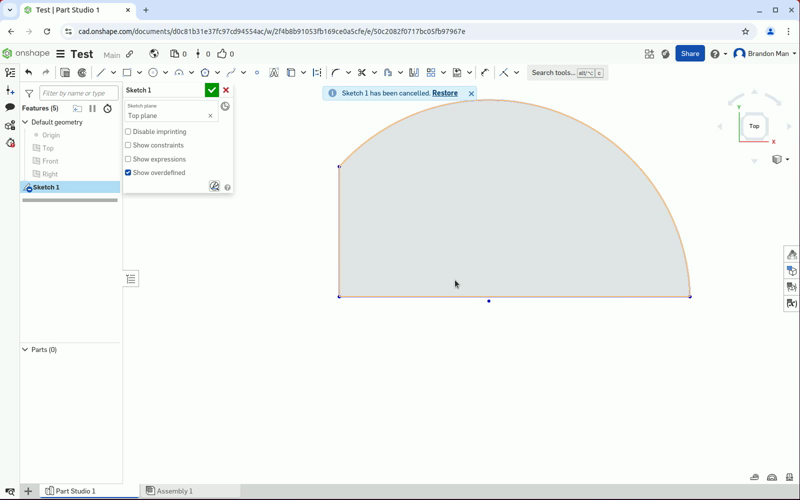
scroll(6)
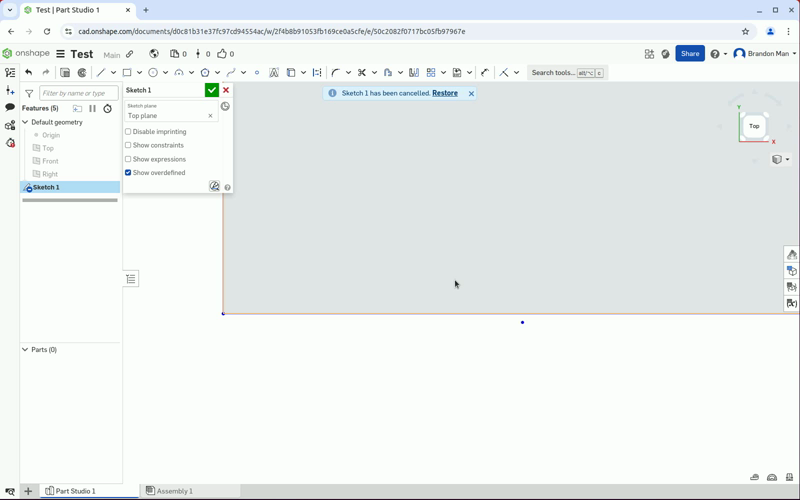
click(455, 279)
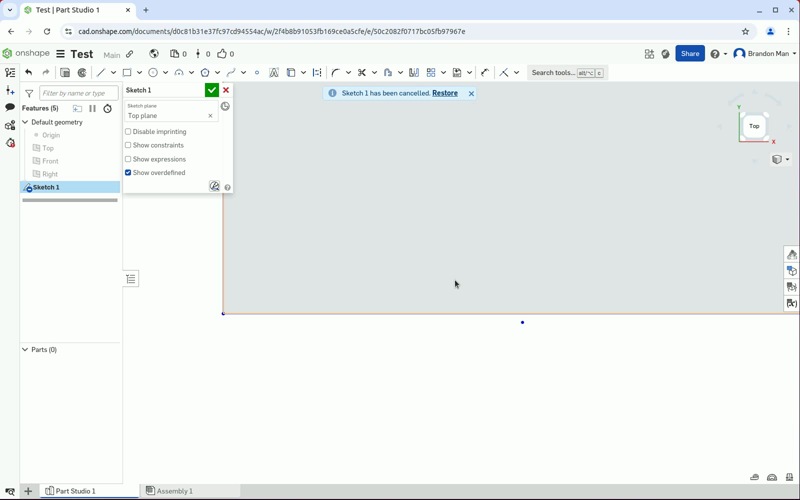
scroll(-6)
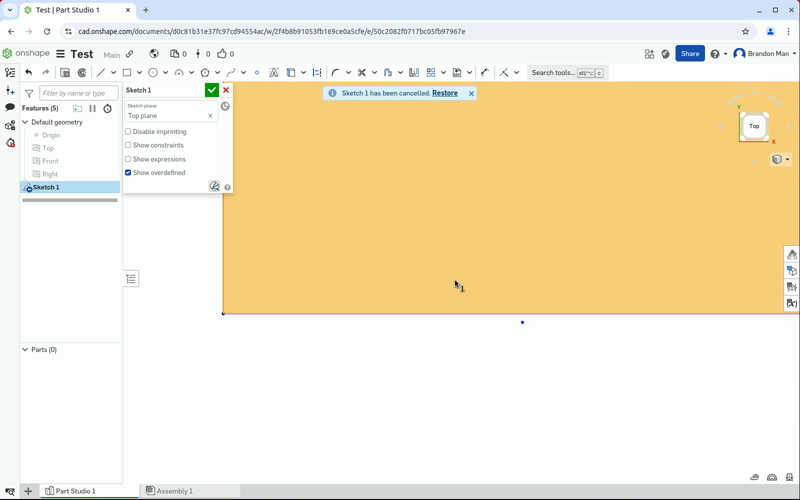
scroll(-6)
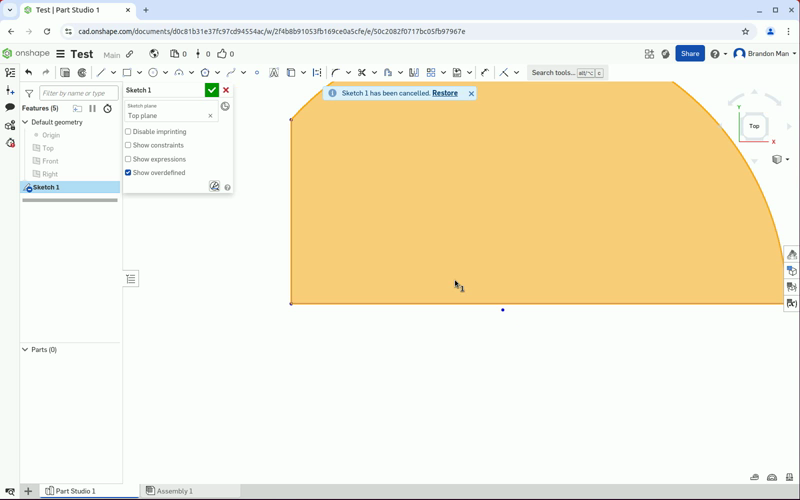
scroll(-6)
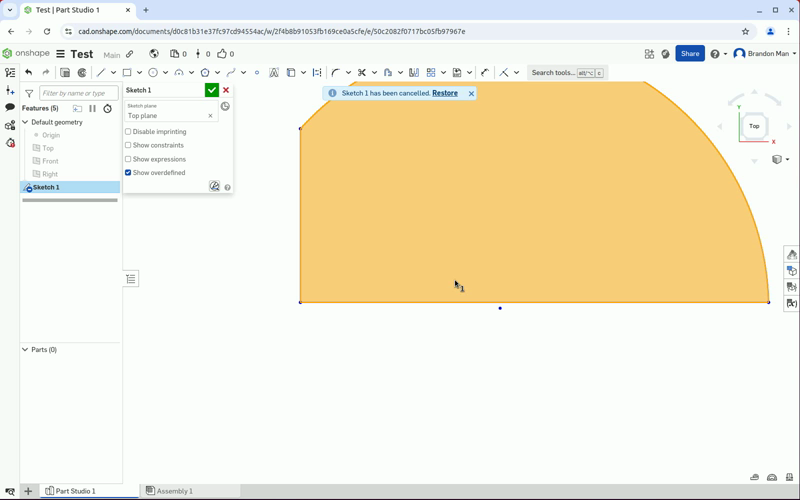
scroll(-6)
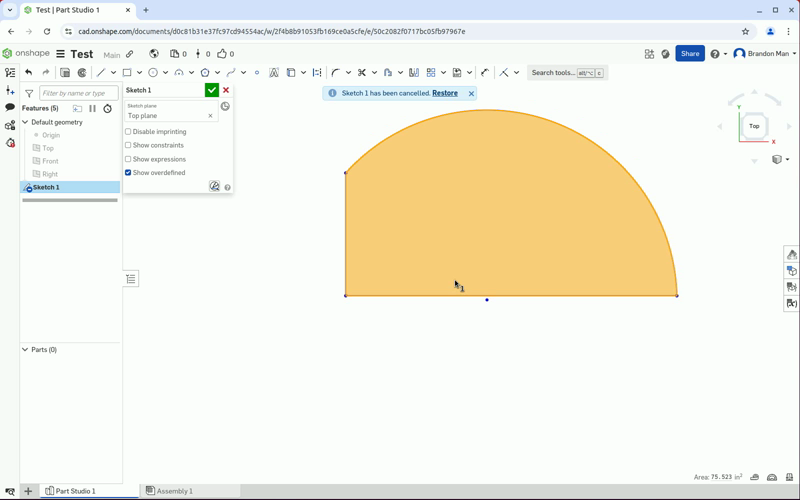
scroll(-6)
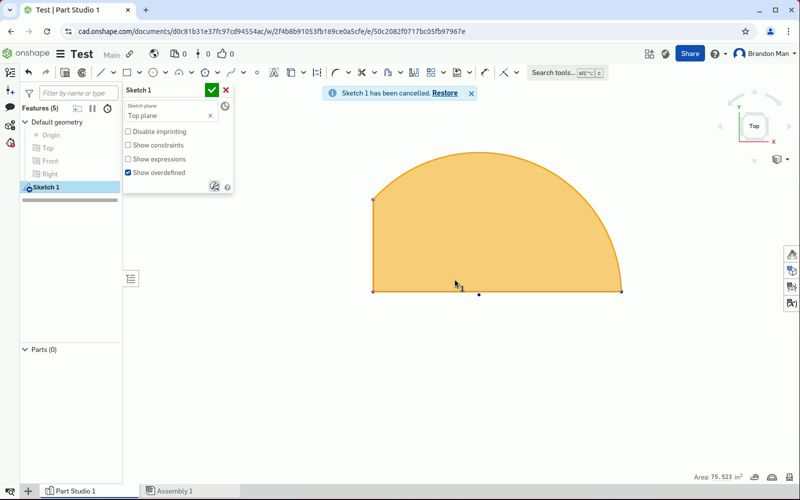
scroll(-6)
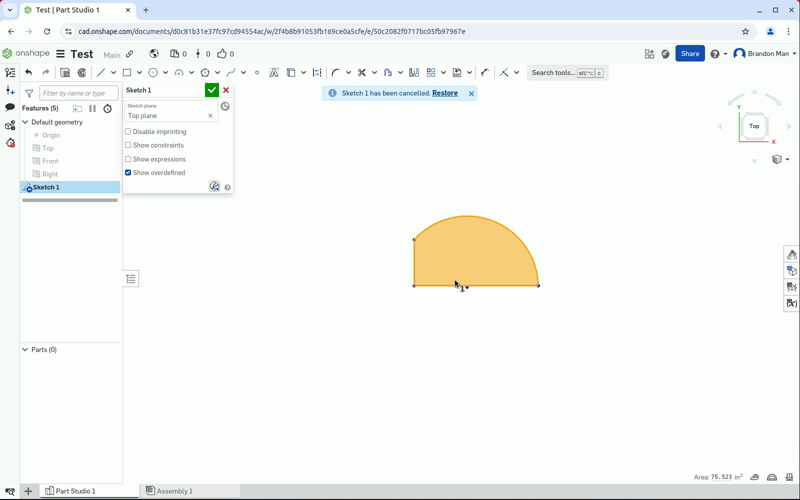
scroll(-6)
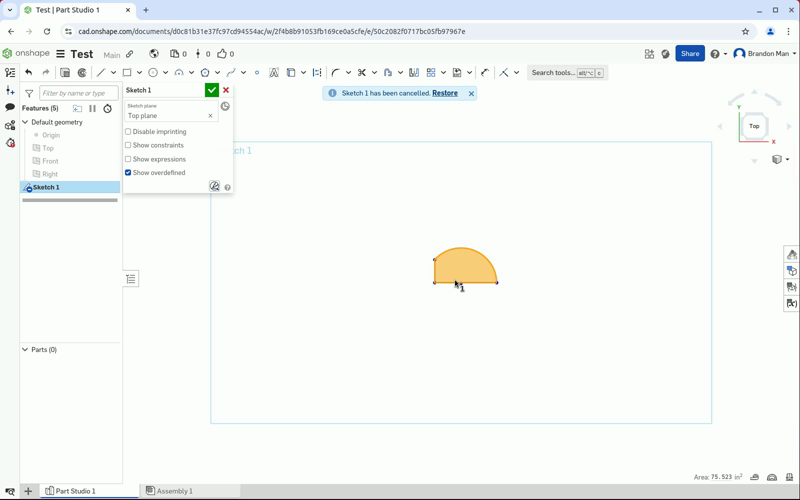
mouse_move(73, 352)
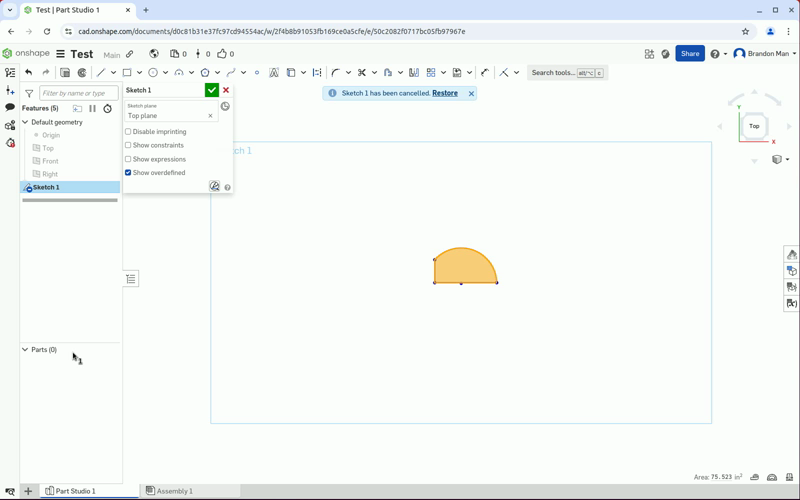
key(shift+y)
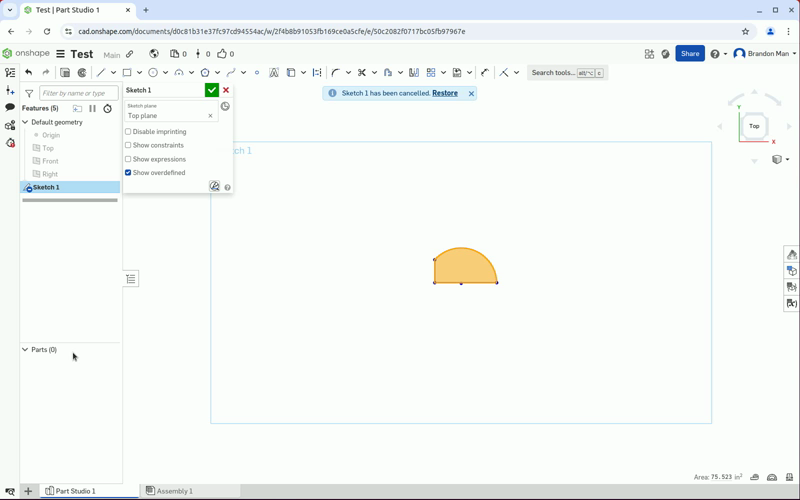
key(shift+e)
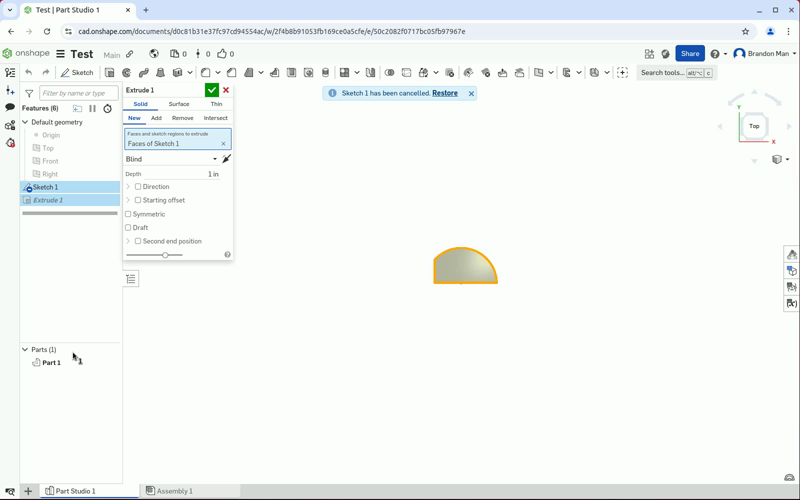
mouse_move(143, 106)
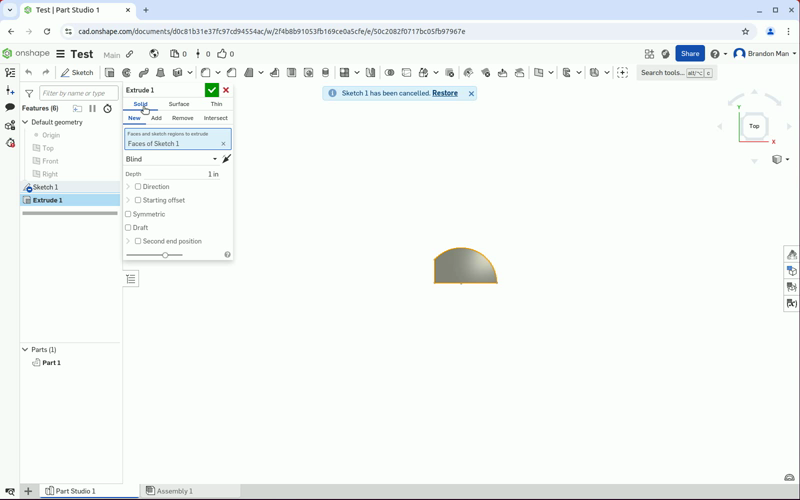
click(143, 106)
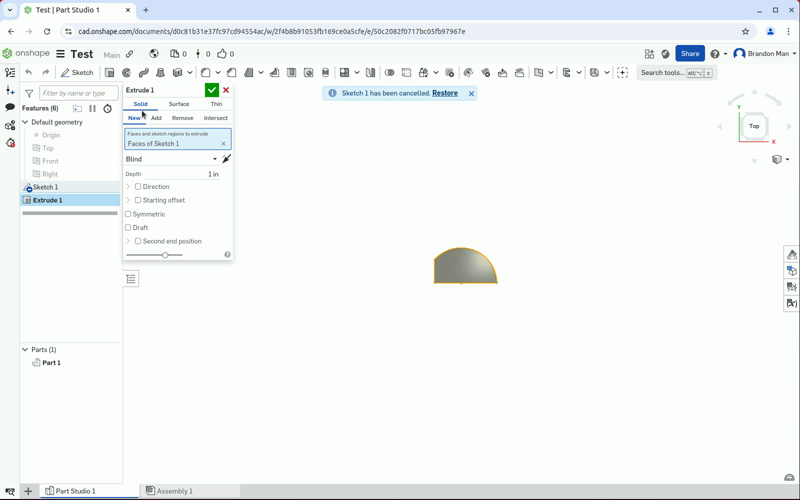
mouse_move(137, 120)
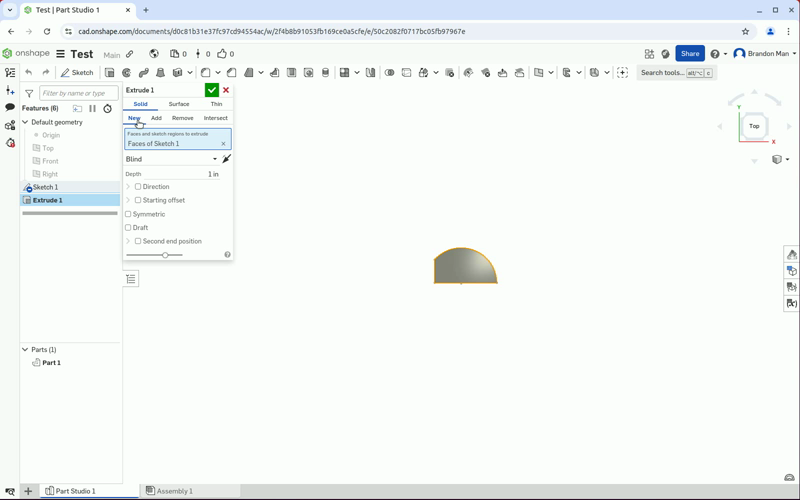
click(137, 120)
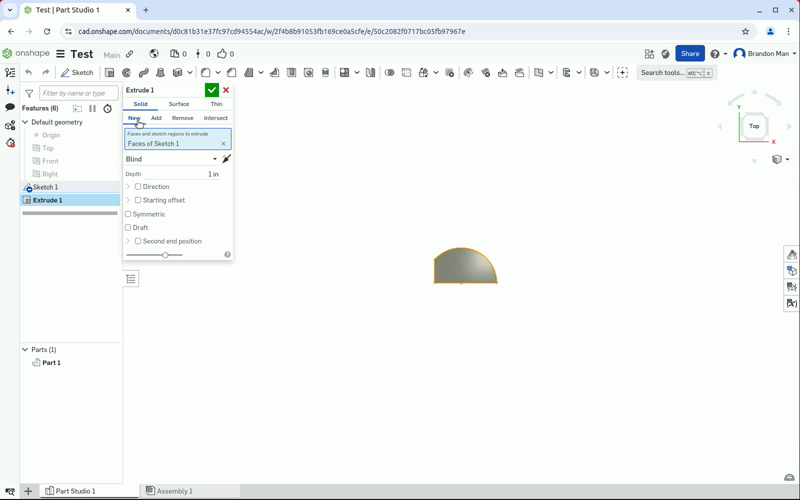
key(tab, 4)
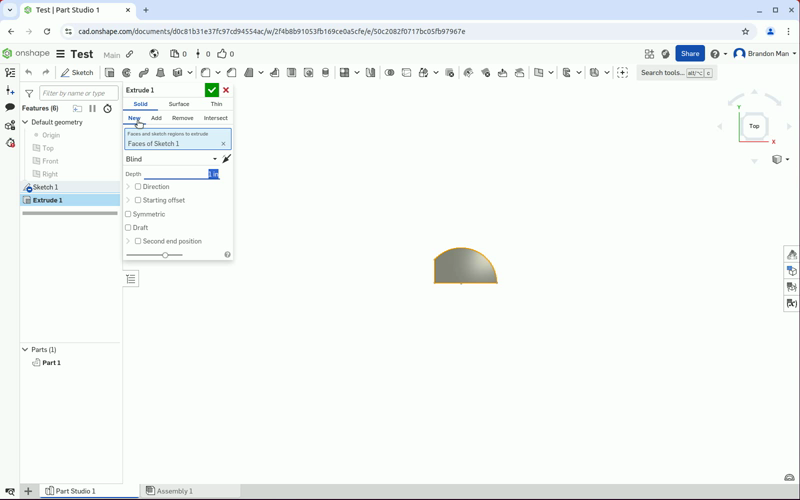
text(22.627)
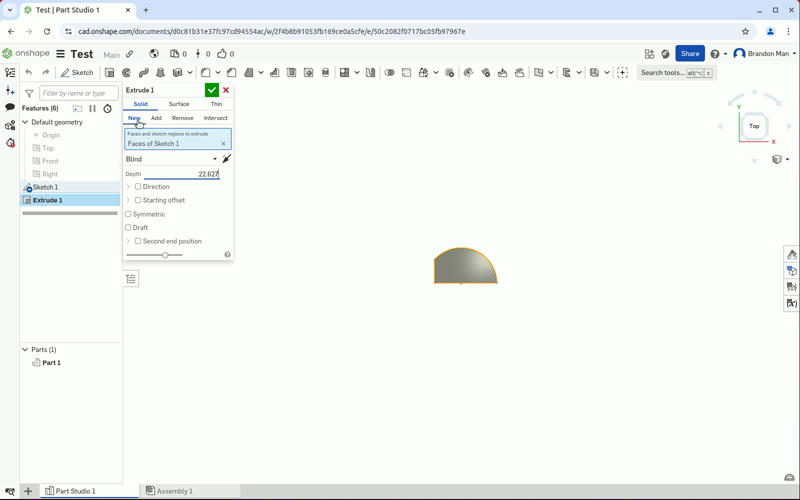
key(enter)
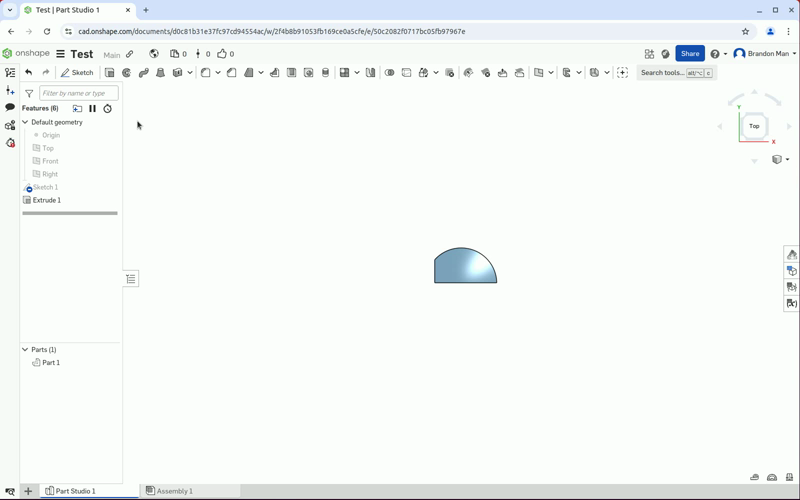
key(shift+h)
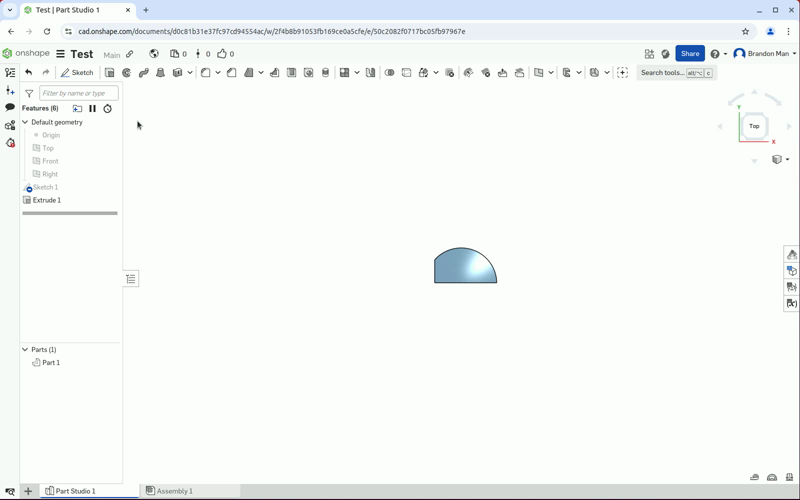
key(shift+h)
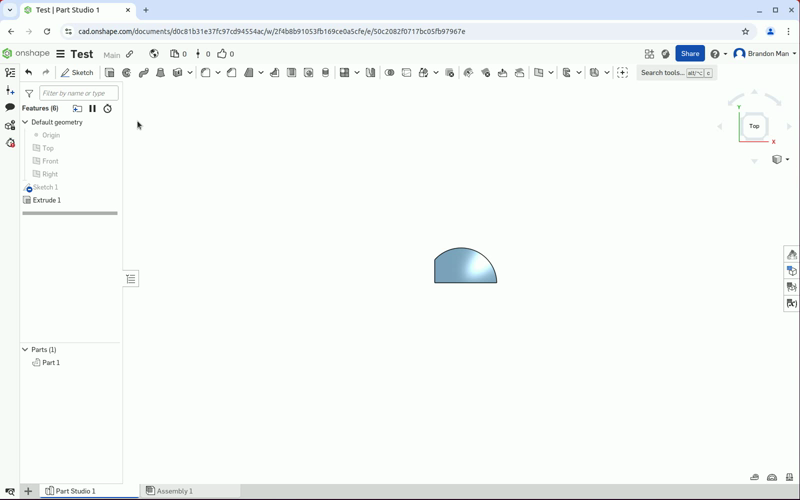
mouse_move(73, 189)
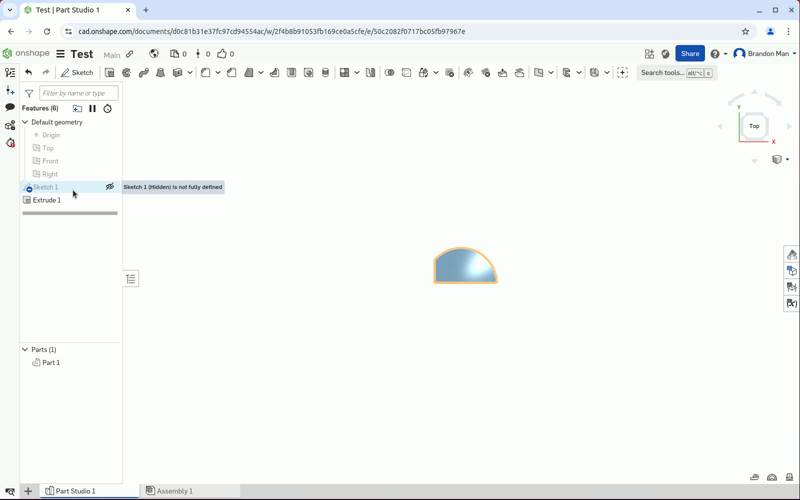
click(73, 189)
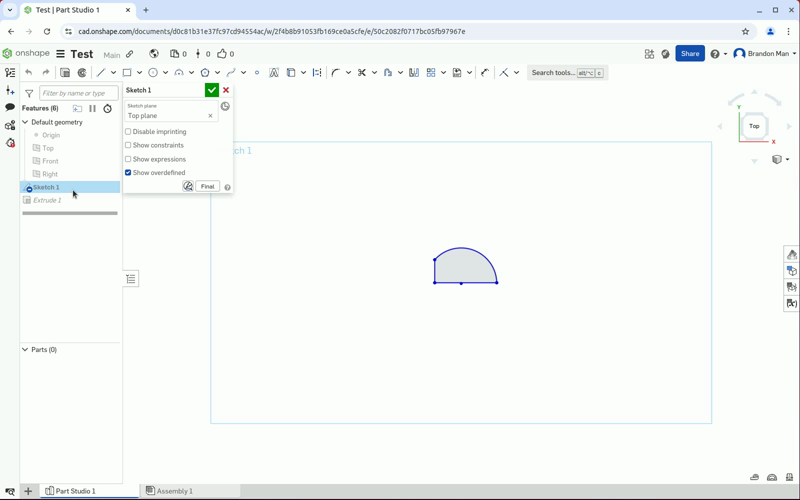
mouse_move(229, 92)
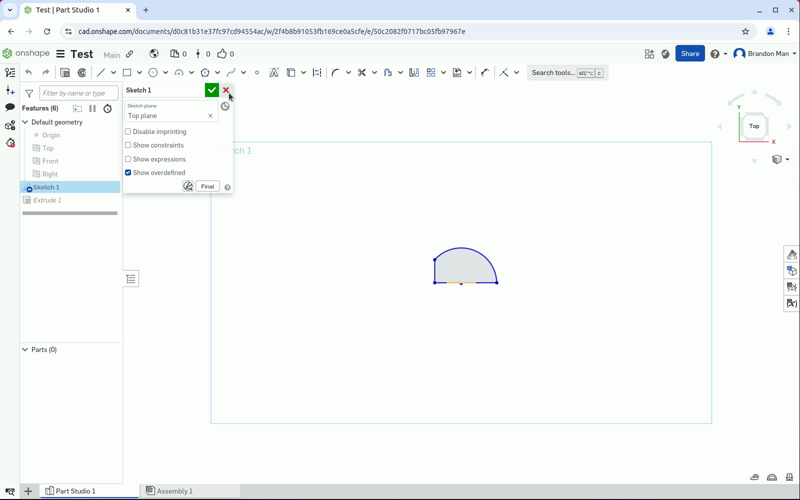
click(229, 92)
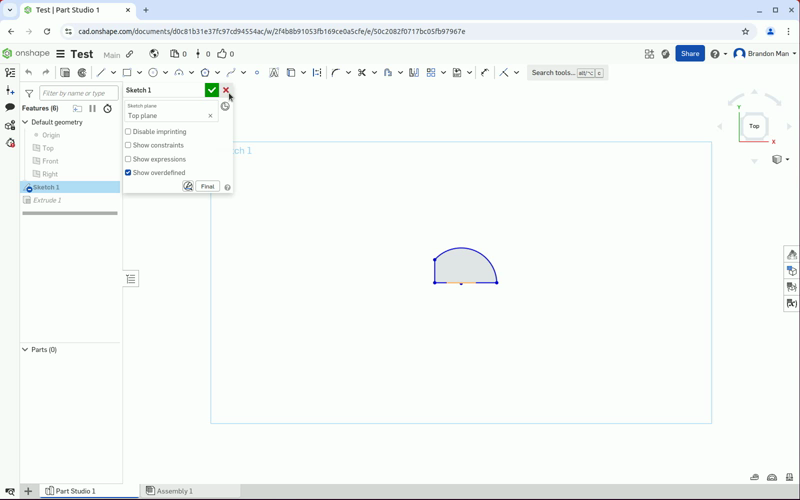
key(shift+s)
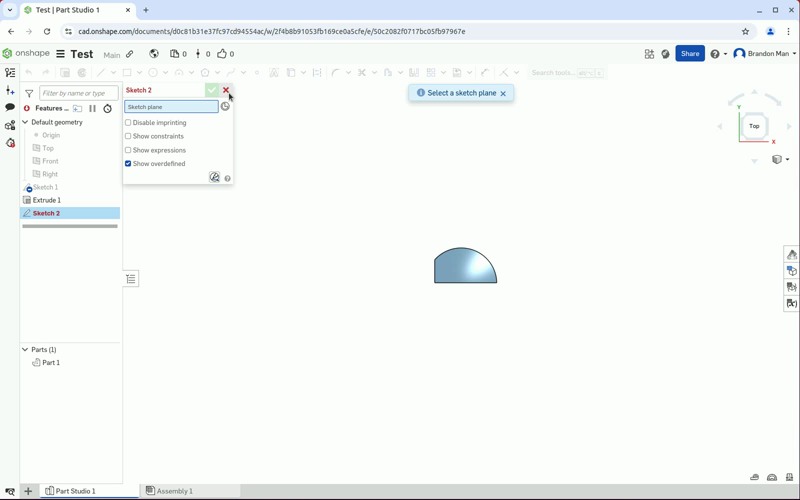
mouse_move(73, 150)
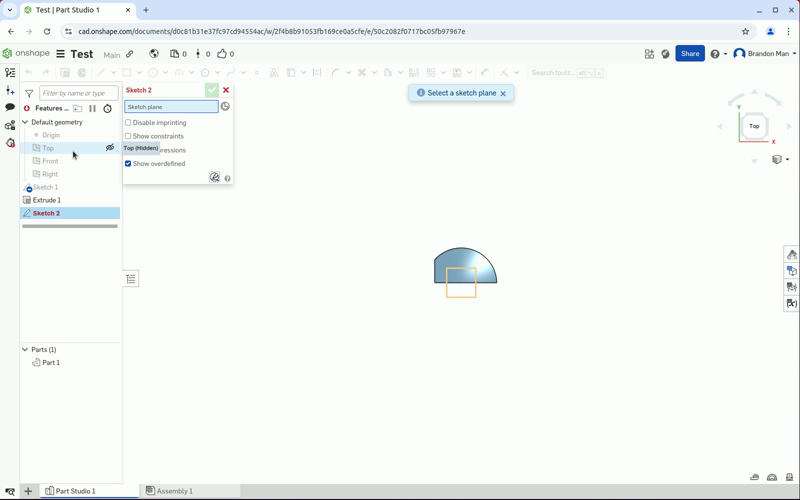
click(73, 150)
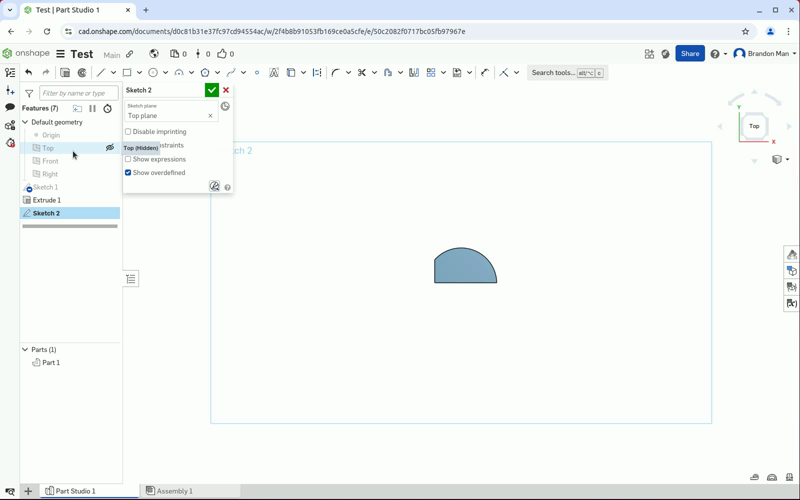
mouse_move(73, 352)
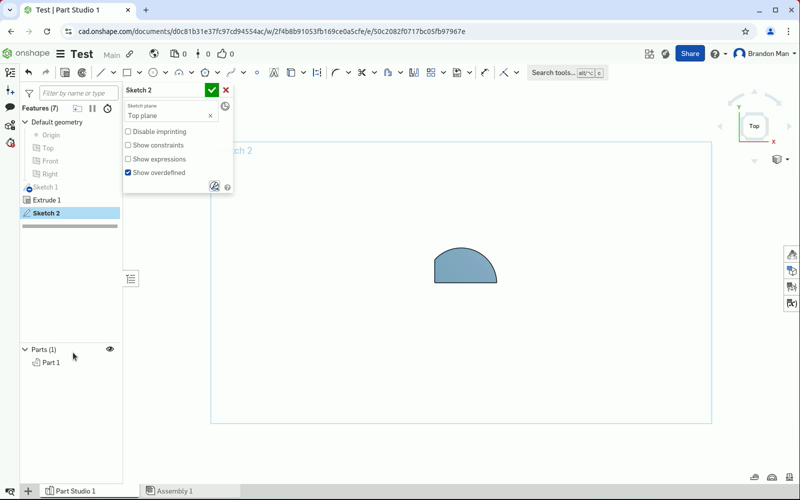
key(y)
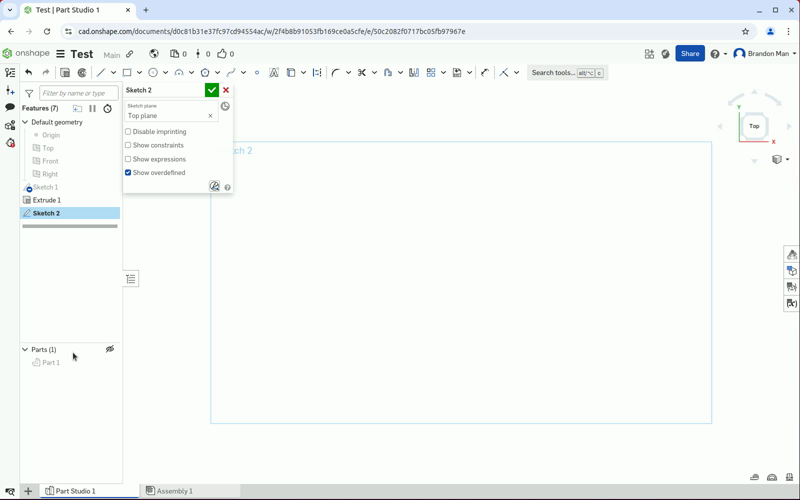
key(l)
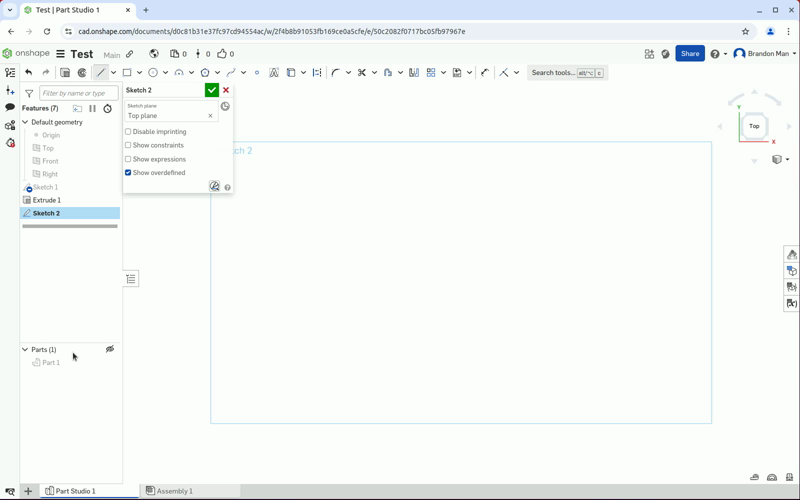
key_down(shift)
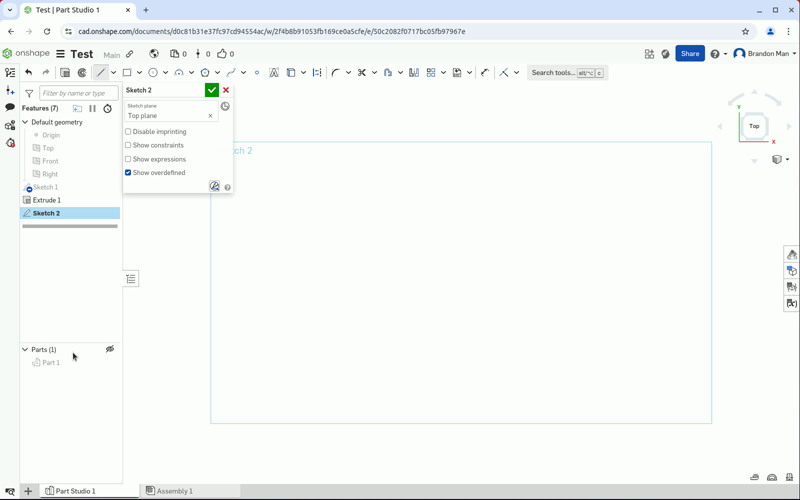
mouse_move(434, 306)
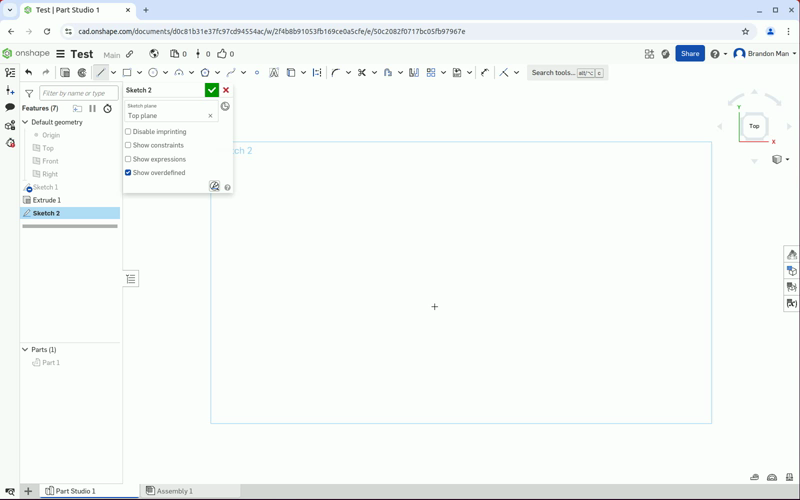
click(434, 306)
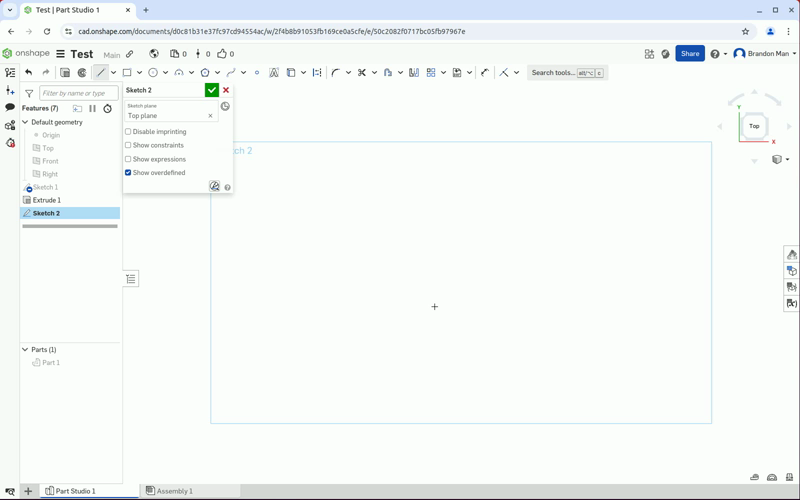
key_up(shift)
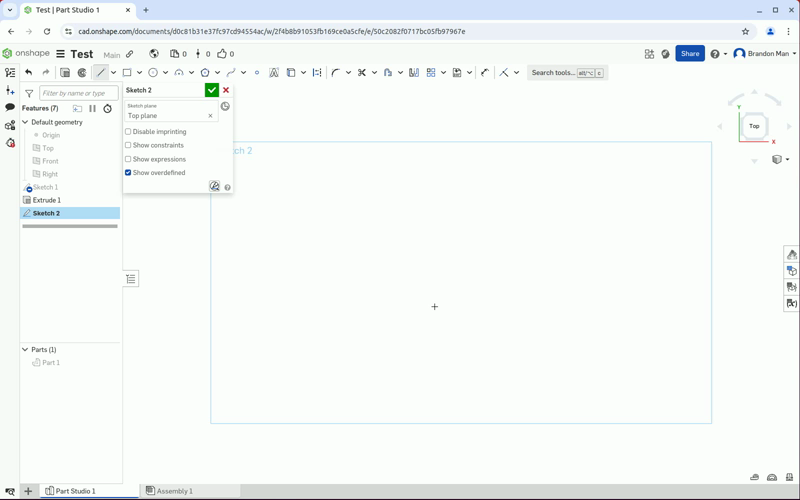
key_down(shift)
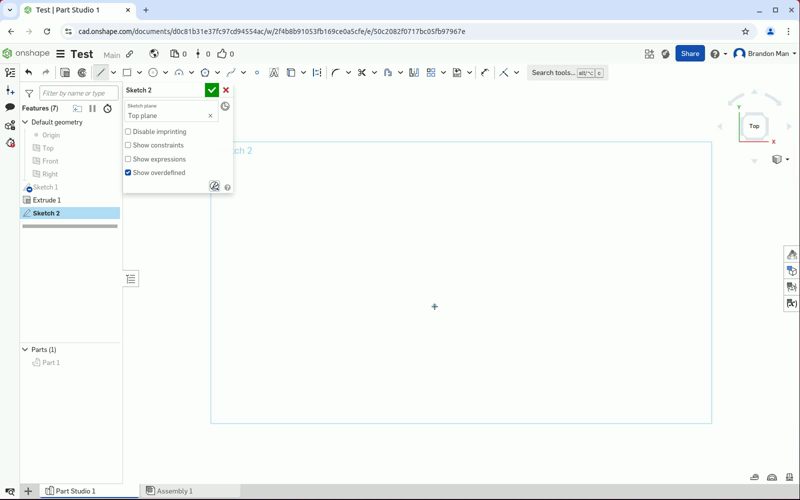
mouse_move(464, 306)
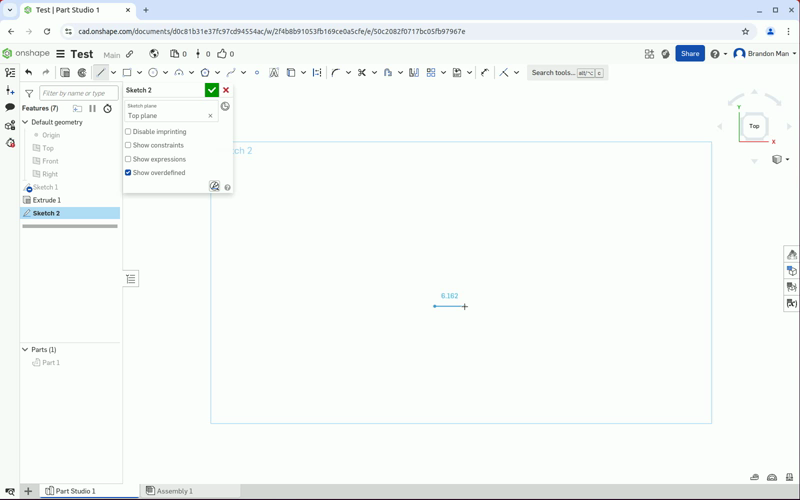
mouse_move(434, 282)
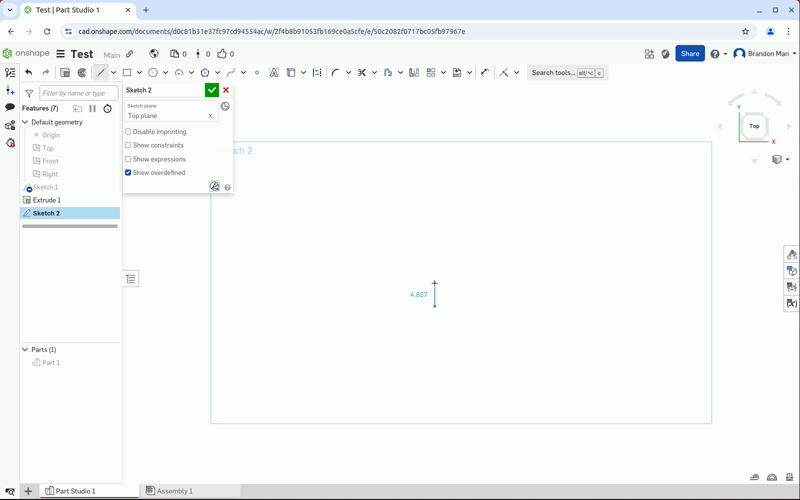
click(434, 282)
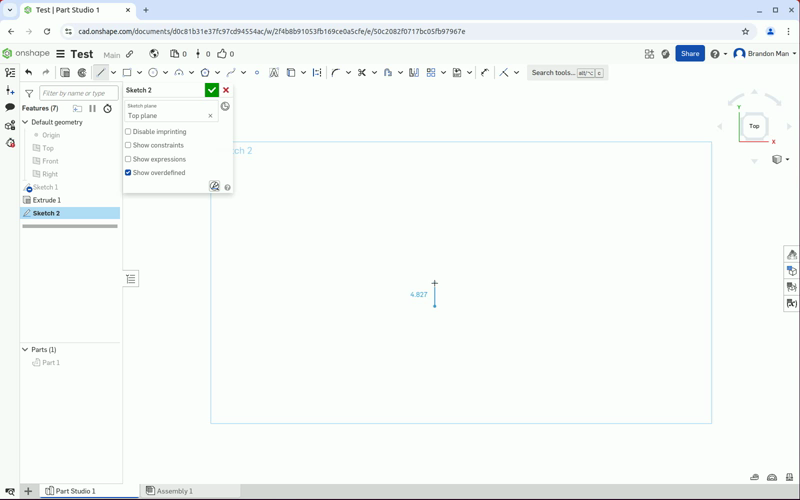
key_up(shift)
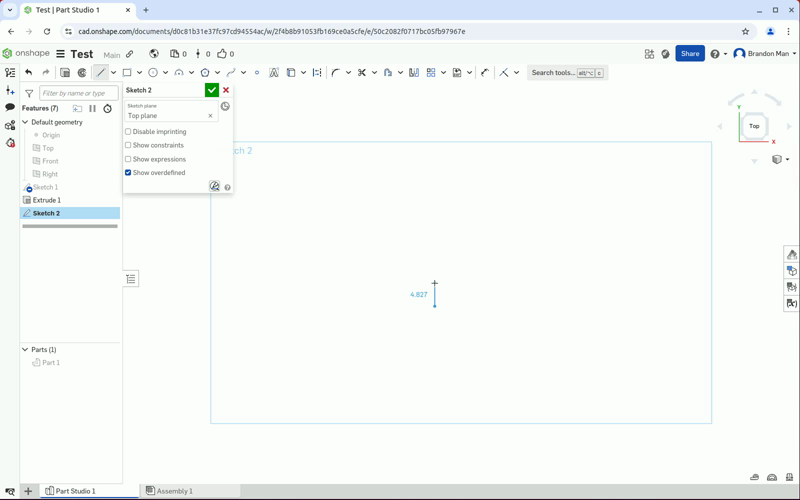
key_down(shift)
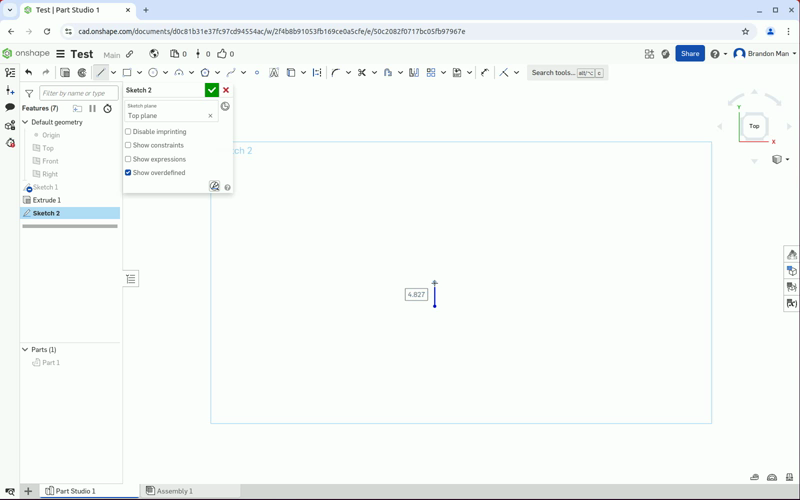
mouse_move(464, 282)
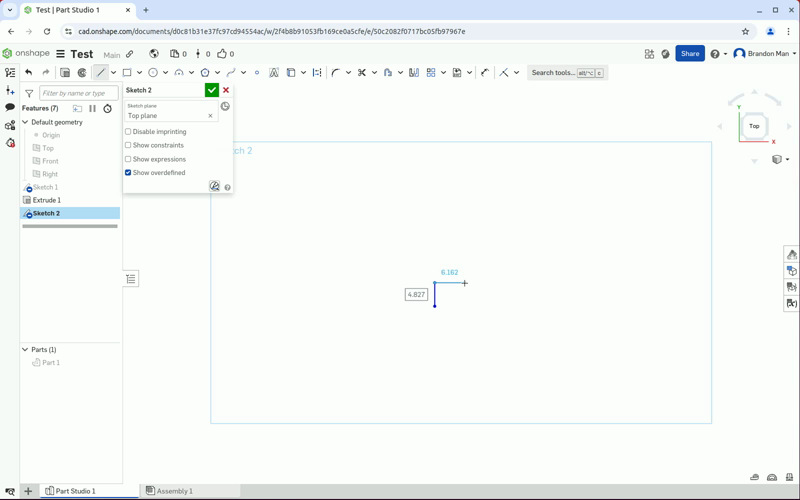
mouse_move(434, 259)
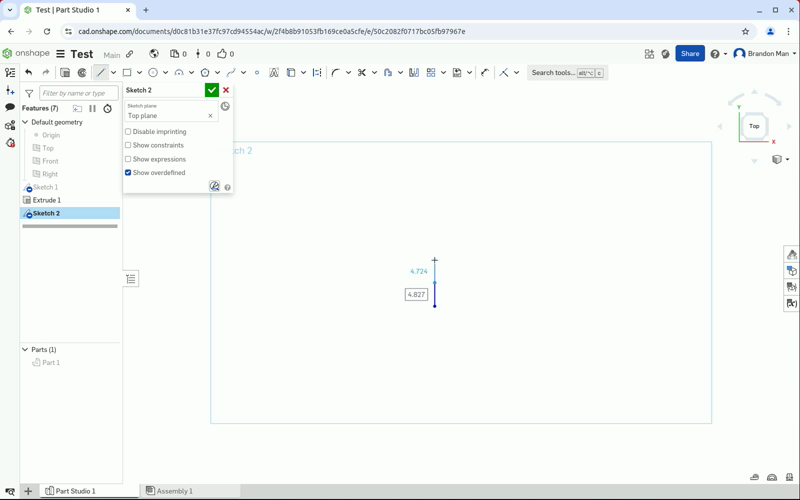
click(434, 259)
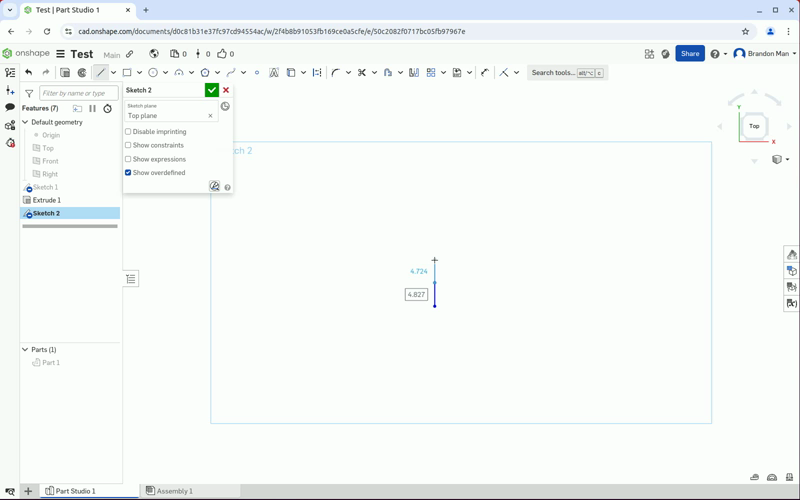
key_up(shift)
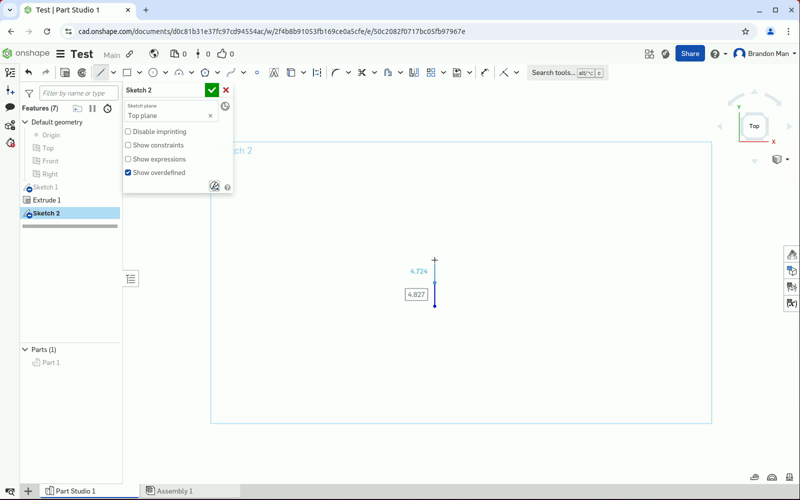
key(esc)
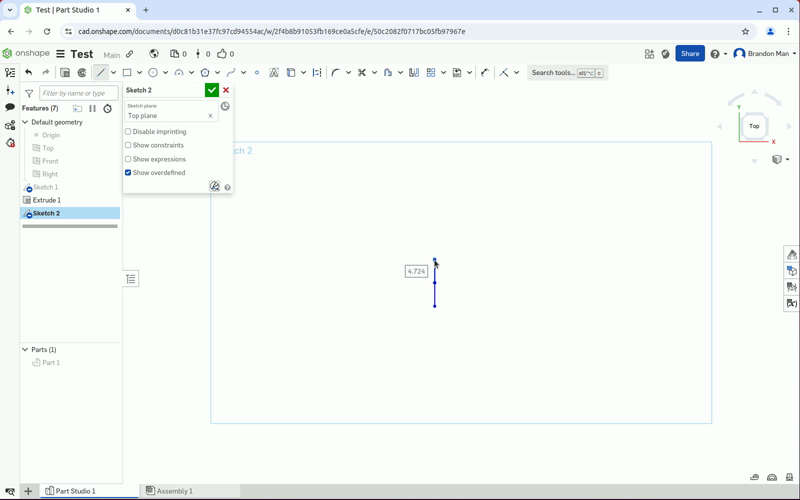
key(a)
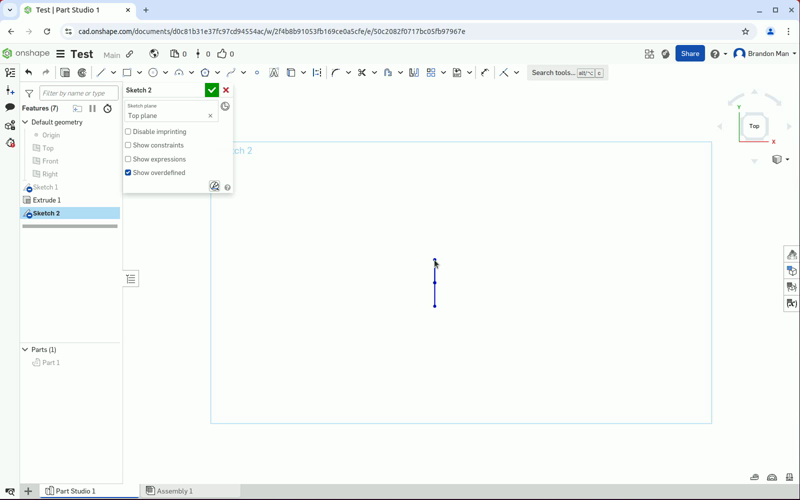
mouse_move(434, 259)
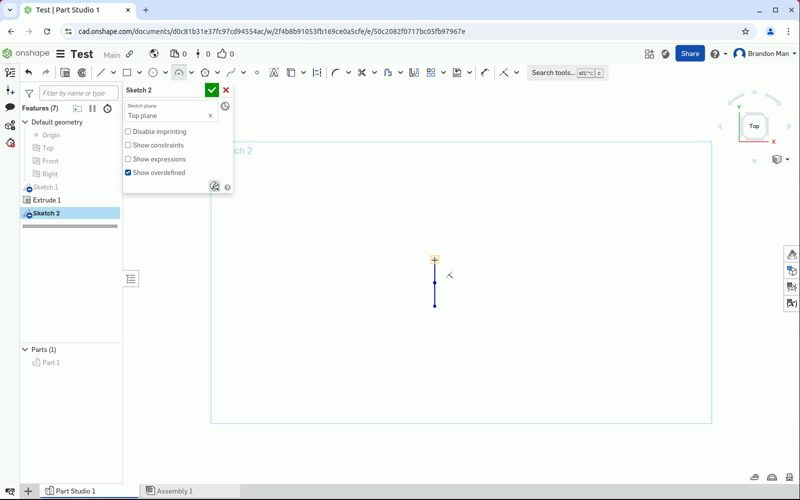
click(434, 259)
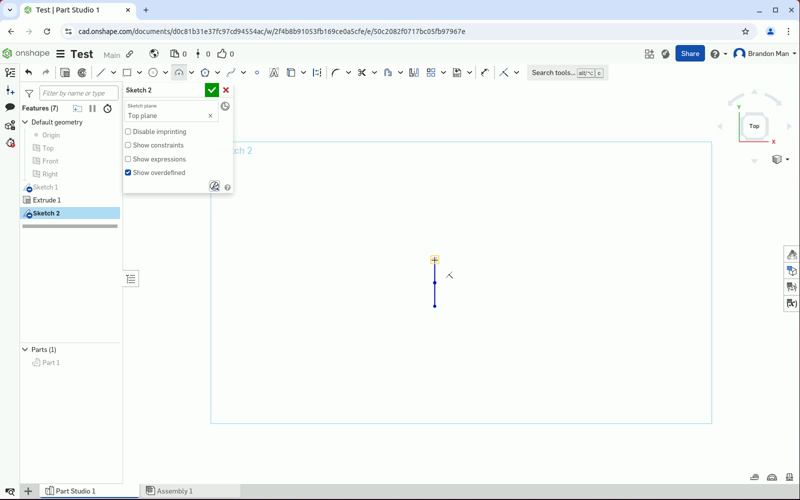
mouse_move(434, 306)
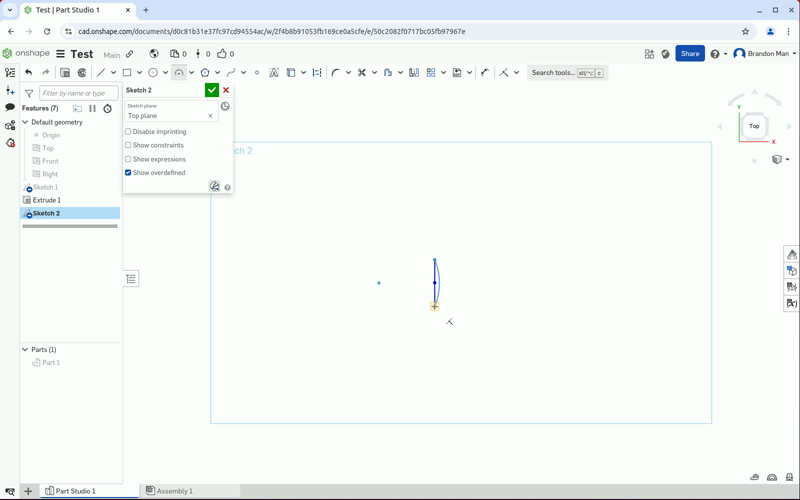
click(434, 306)
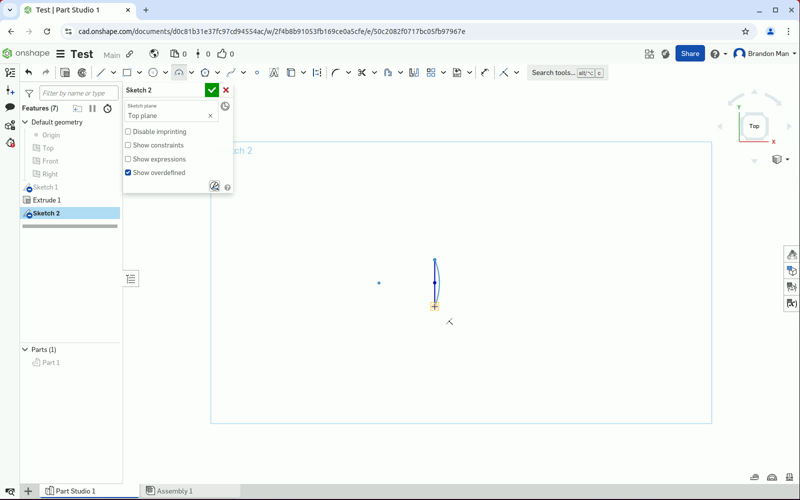
key_down(shift)
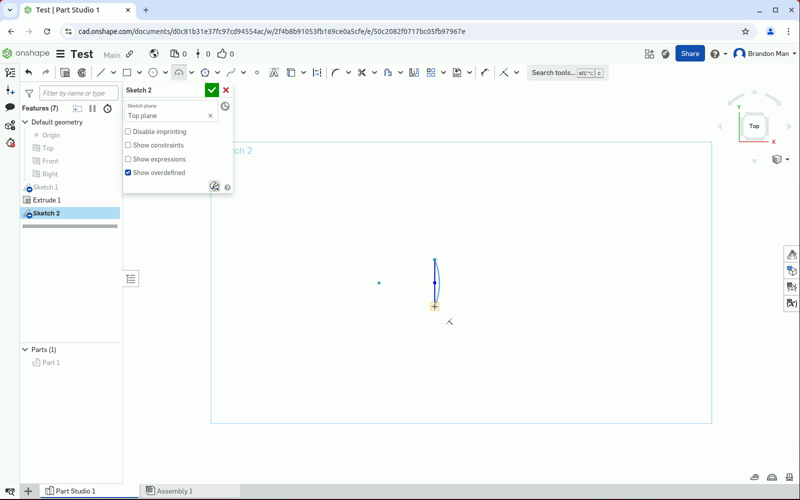
mouse_move(426, 283)
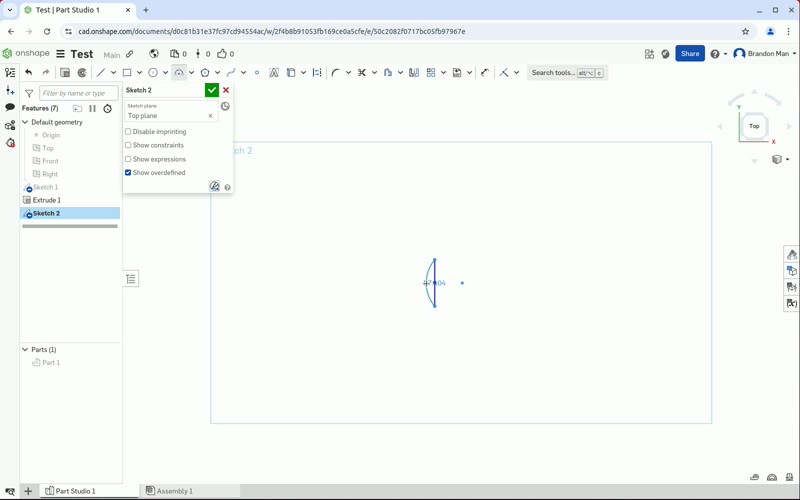
click(426, 283)
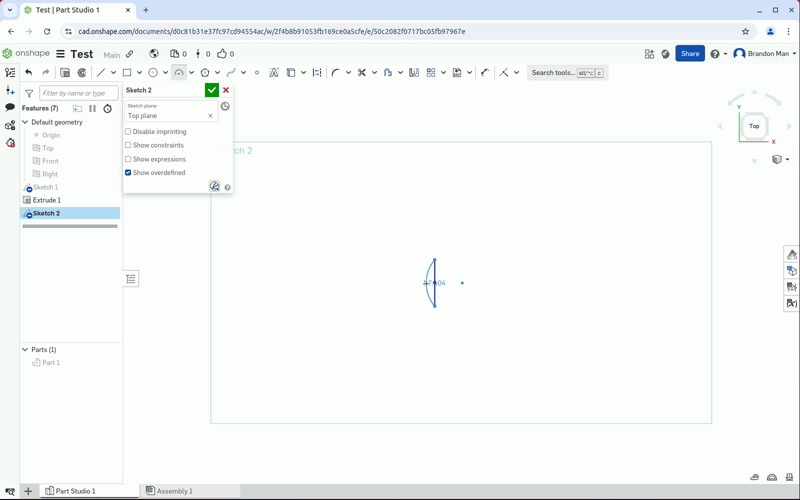
key_up(shift)
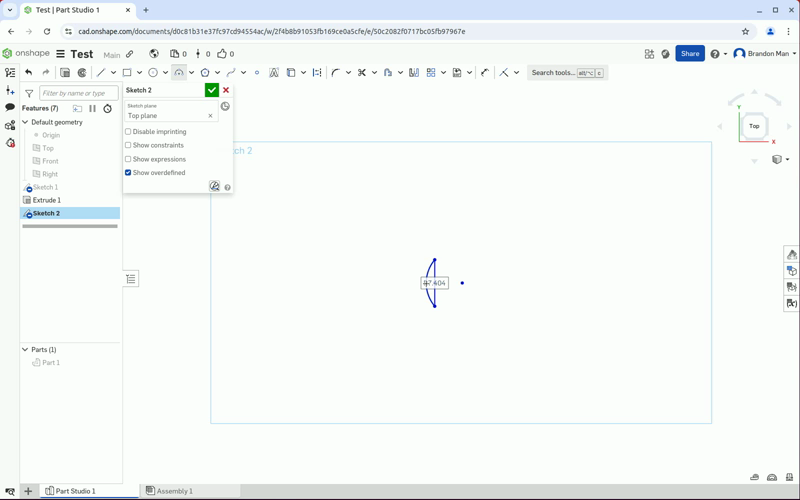
key(esc)
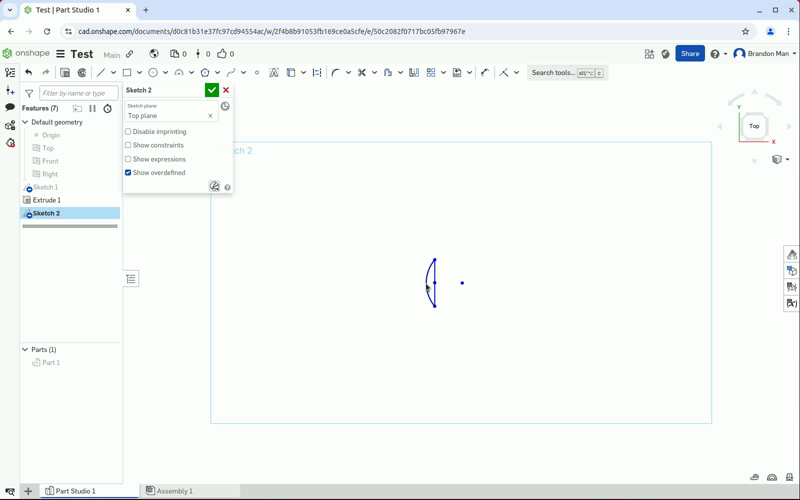
mouse_move(428, 281)
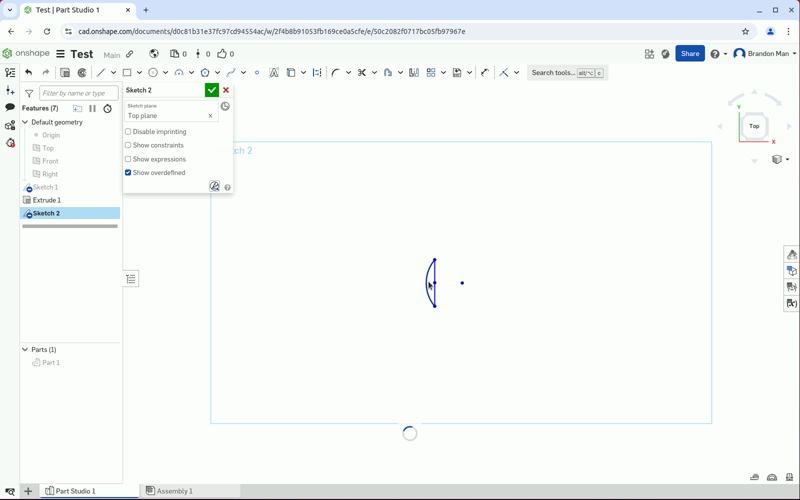
scroll(6)
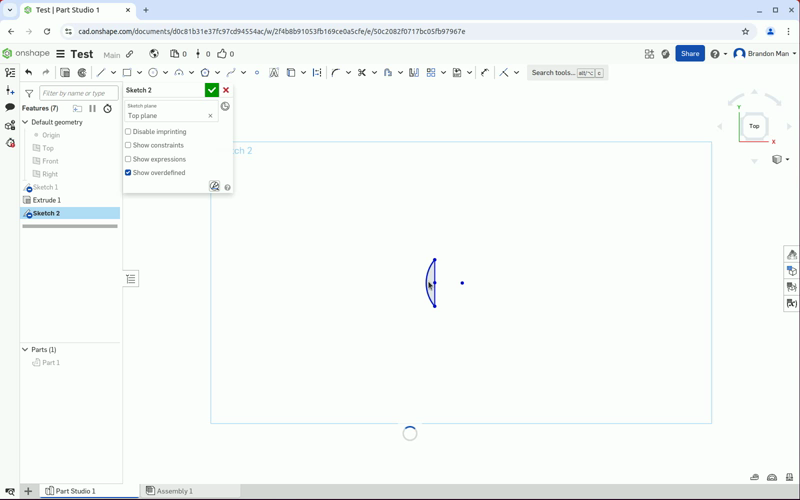
scroll(6)
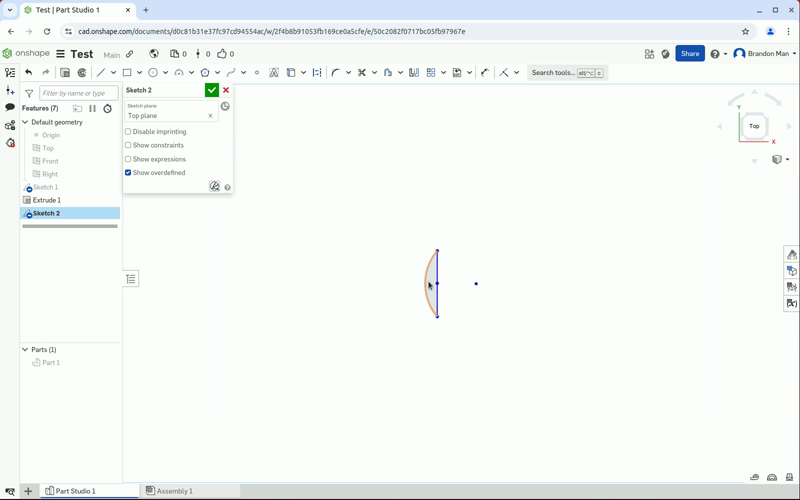
scroll(6)
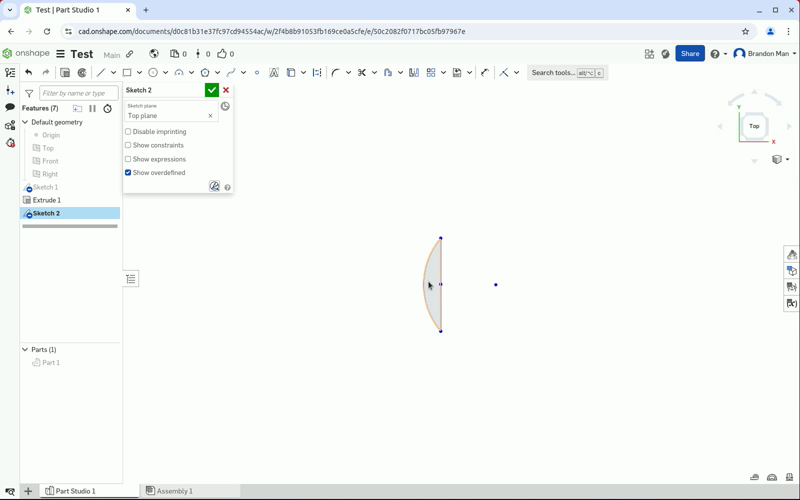
scroll(6)
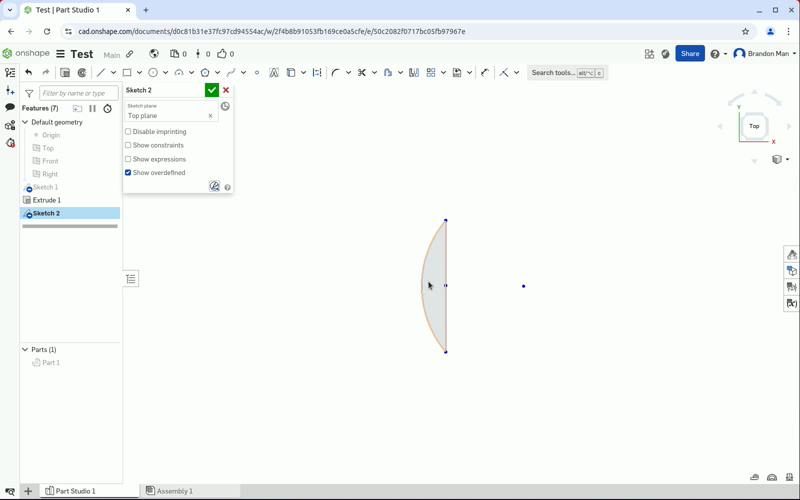
scroll(6)
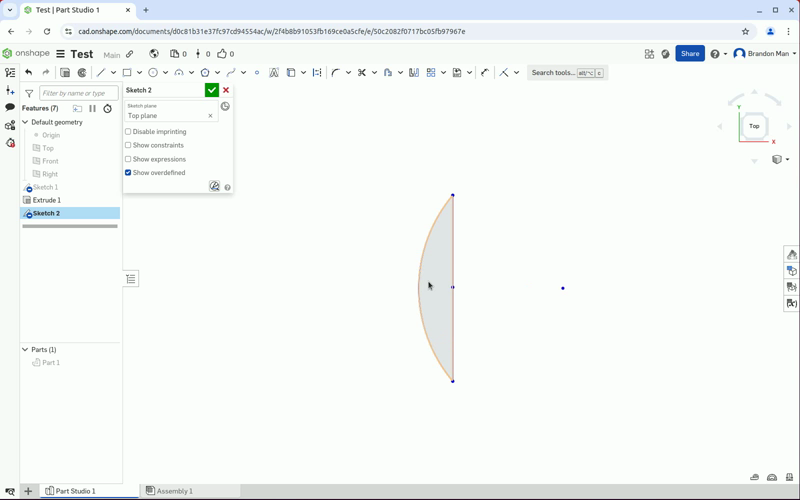
scroll(6)
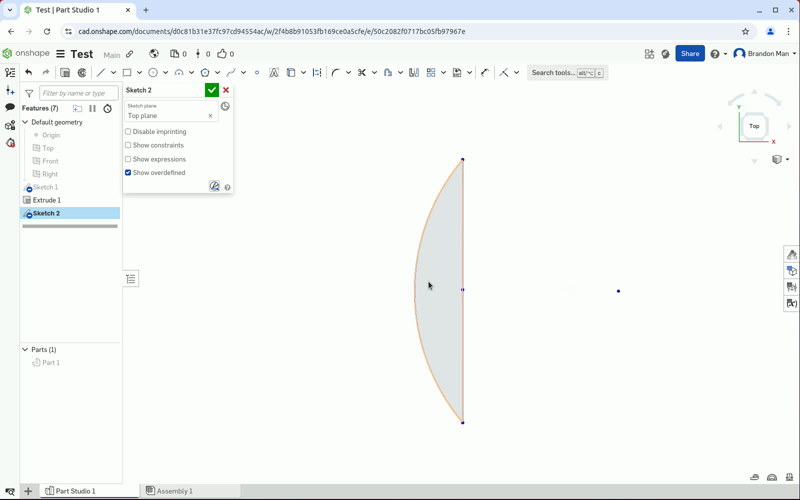
scroll(6)
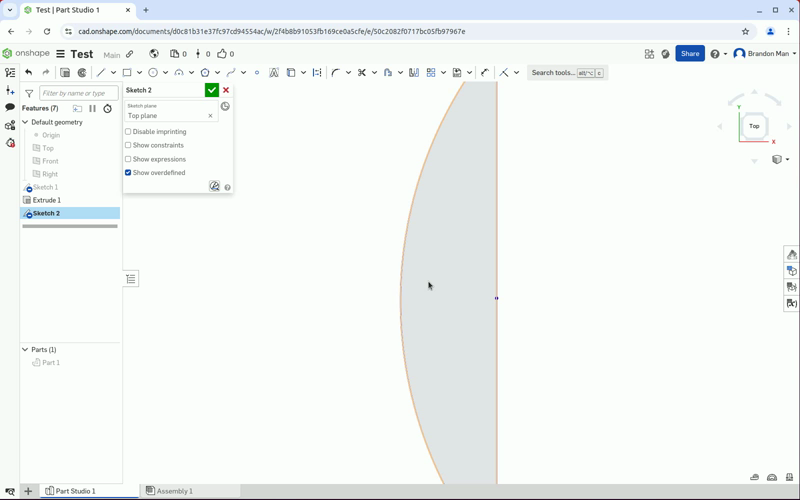
click(428, 281)
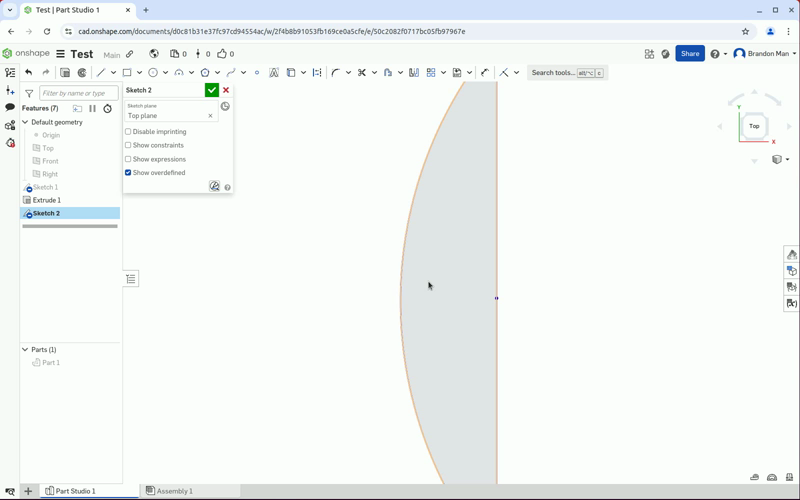
scroll(-6)
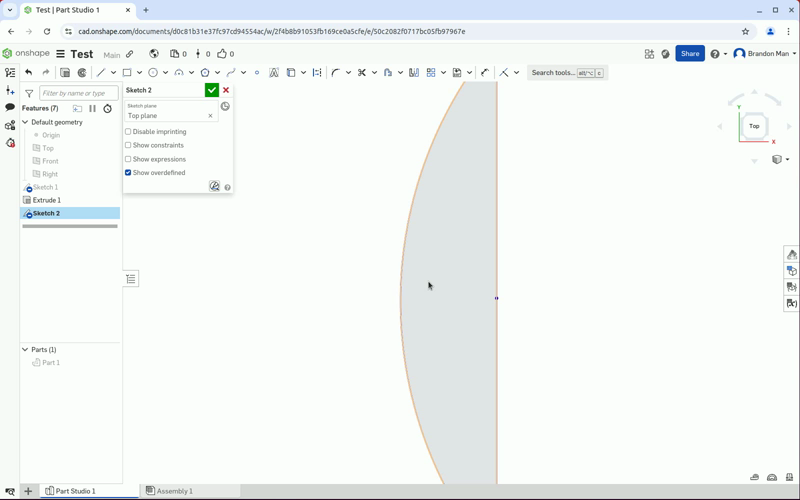
scroll(-6)
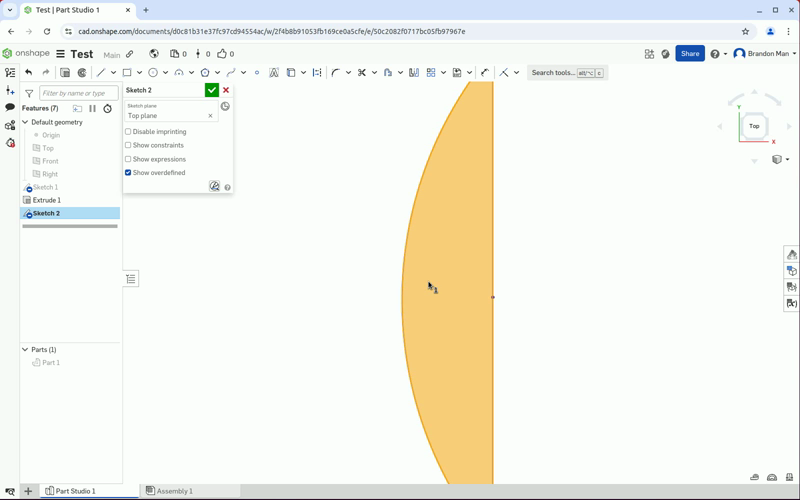
scroll(-6)
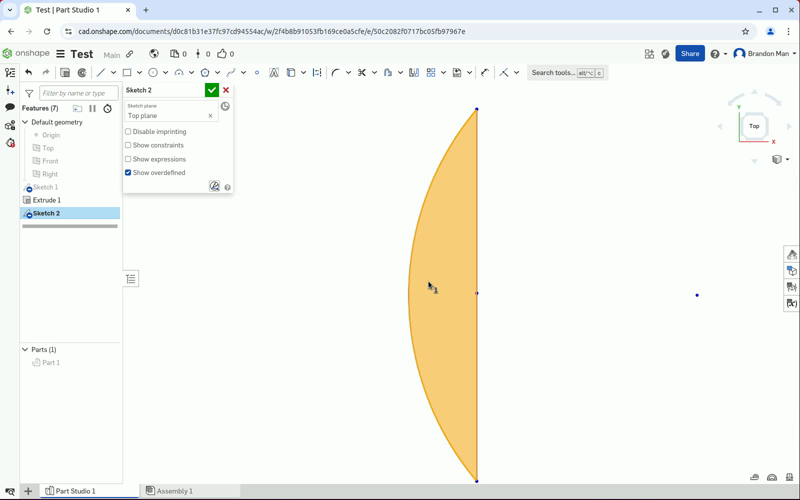
scroll(-6)
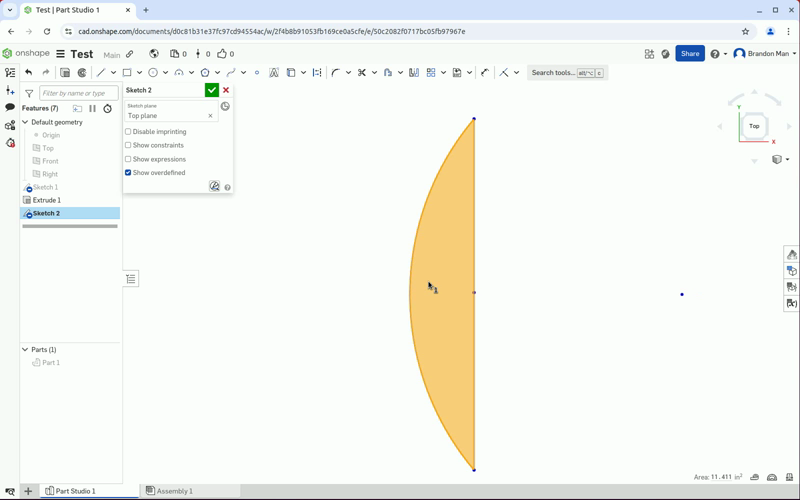
scroll(-6)
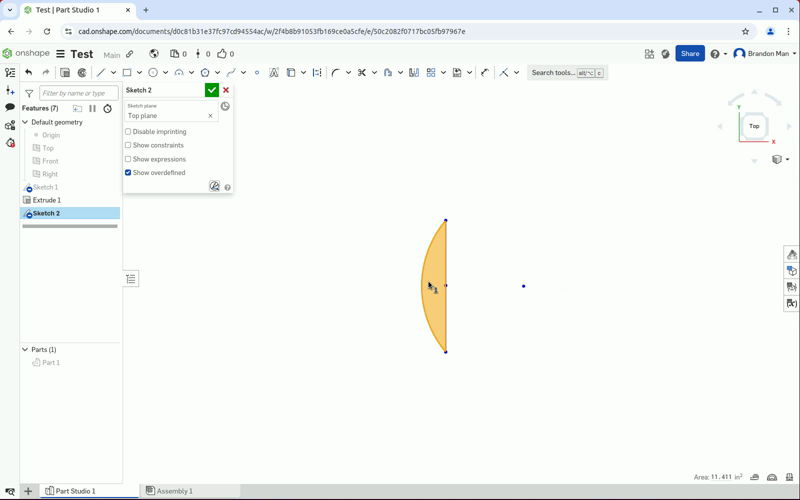
scroll(-6)
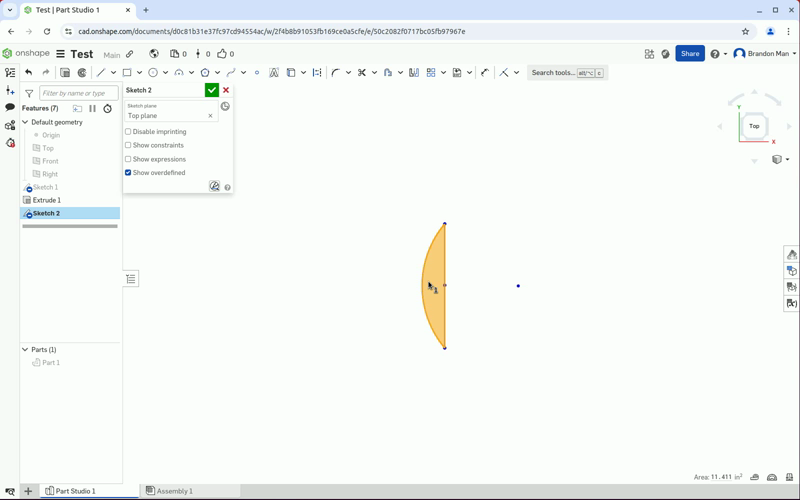
scroll(-6)
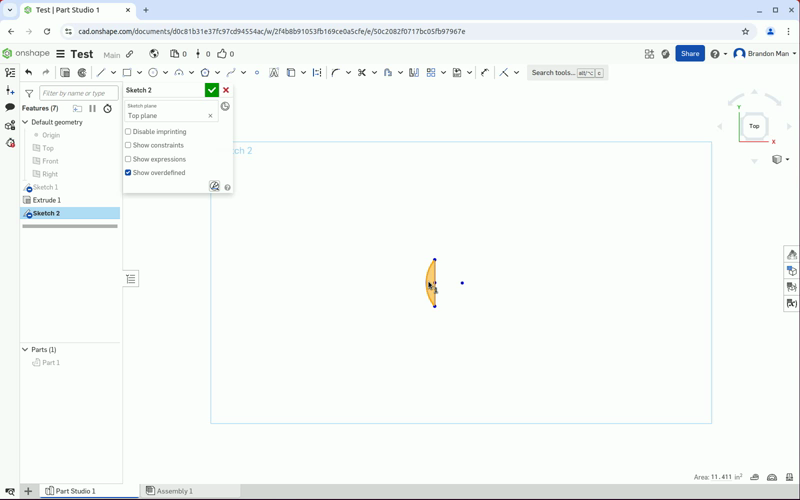
mouse_move(73, 352)
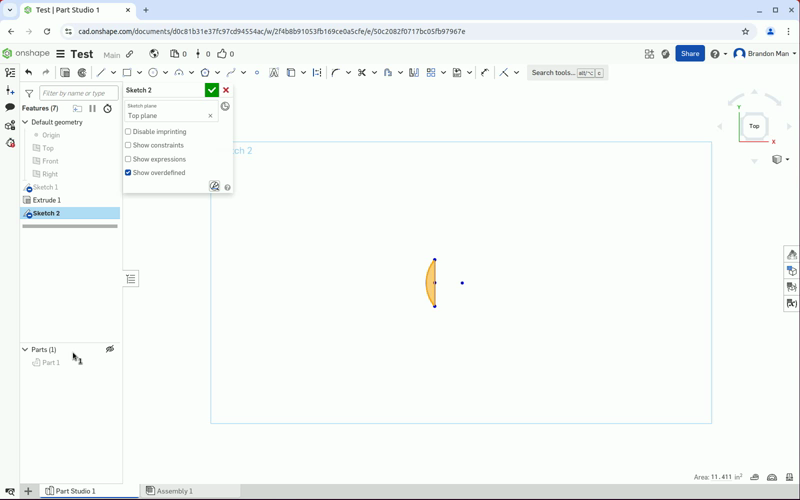
key(shift+y)
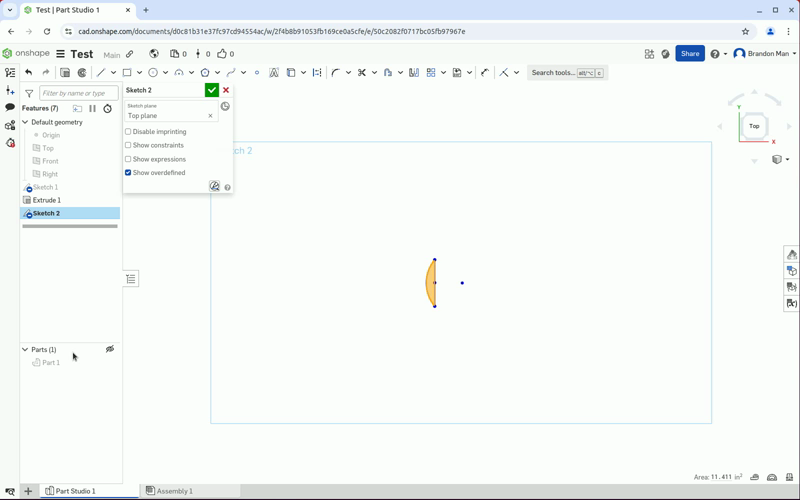
key(shift+e)
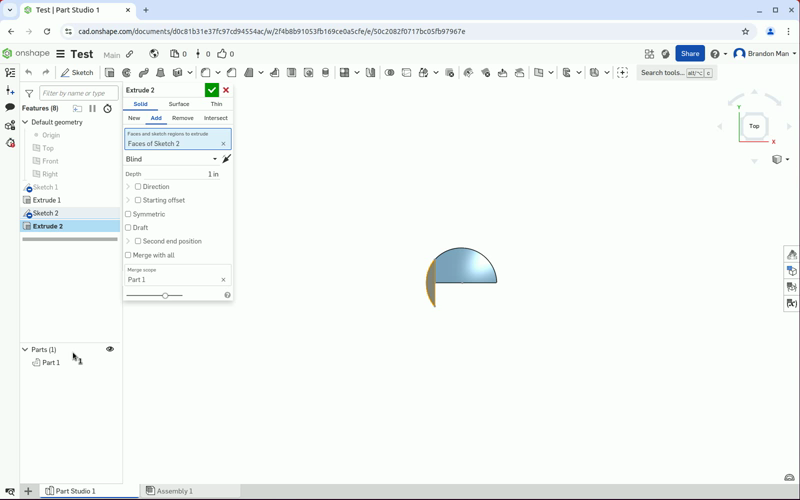
mouse_move(143, 106)
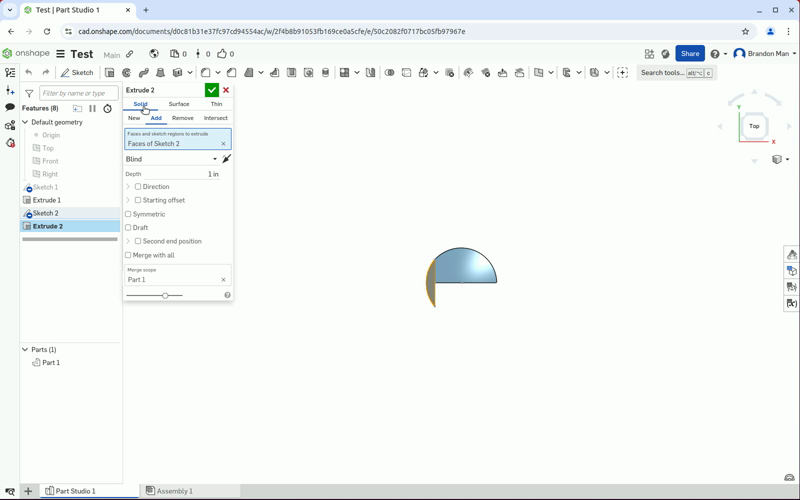
click(143, 106)
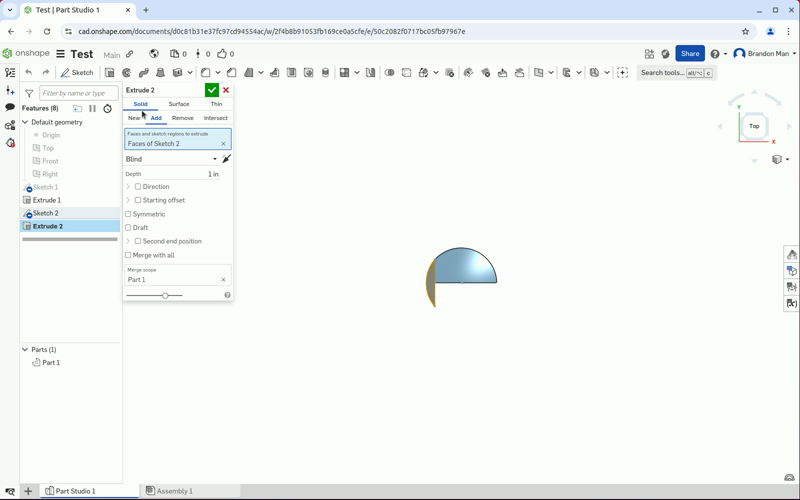
mouse_move(137, 120)
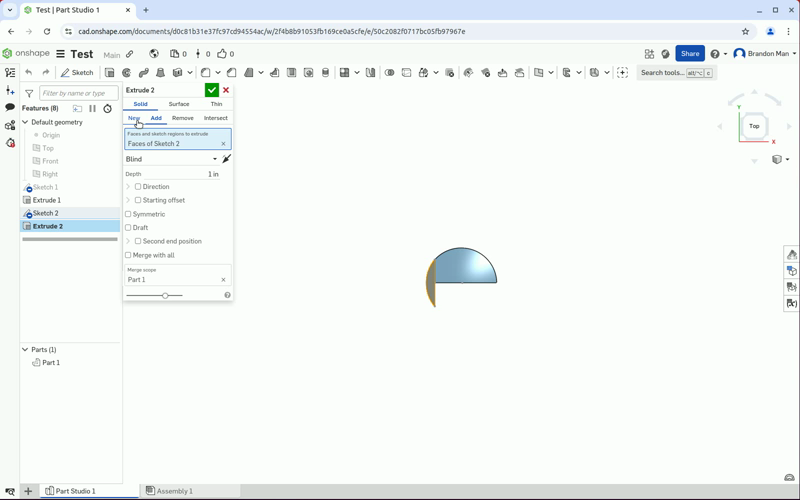
click(137, 120)
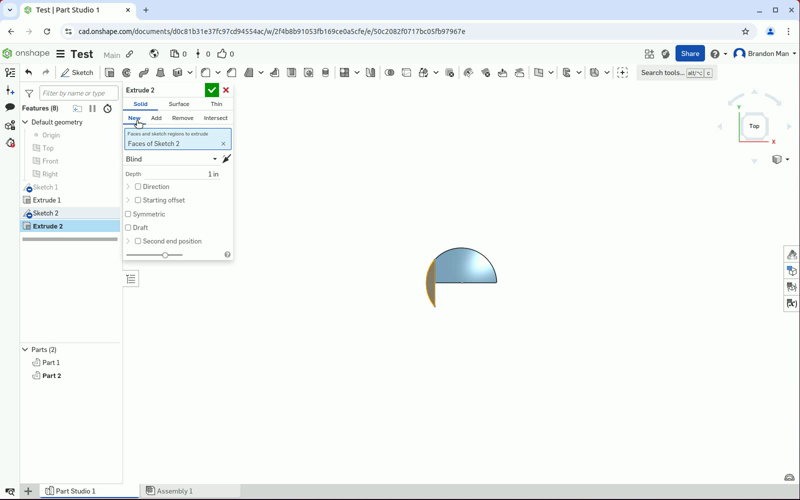
key(tab, 4)
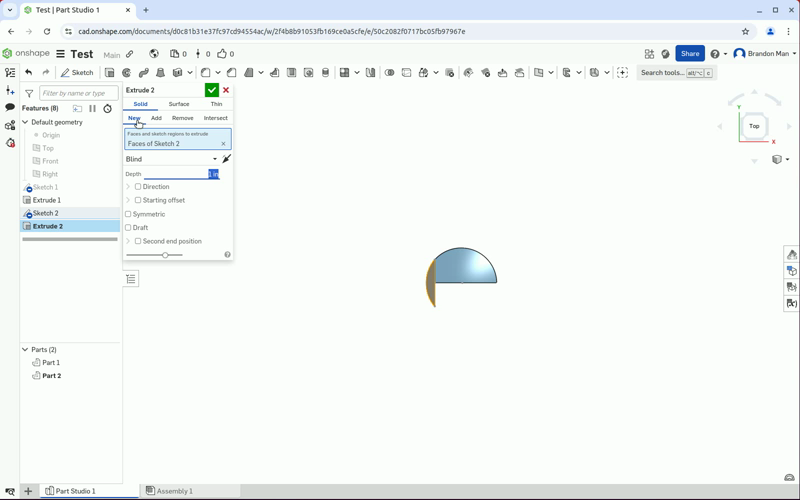
text(22.627)
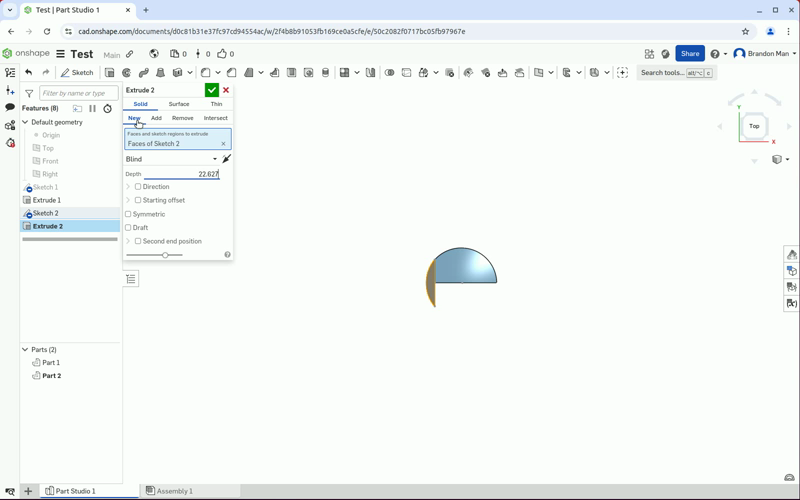
key(enter)
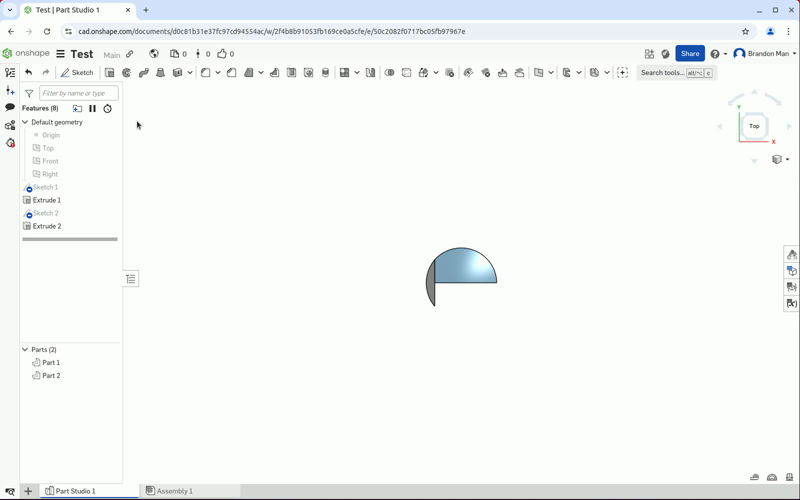
key(shift+h)
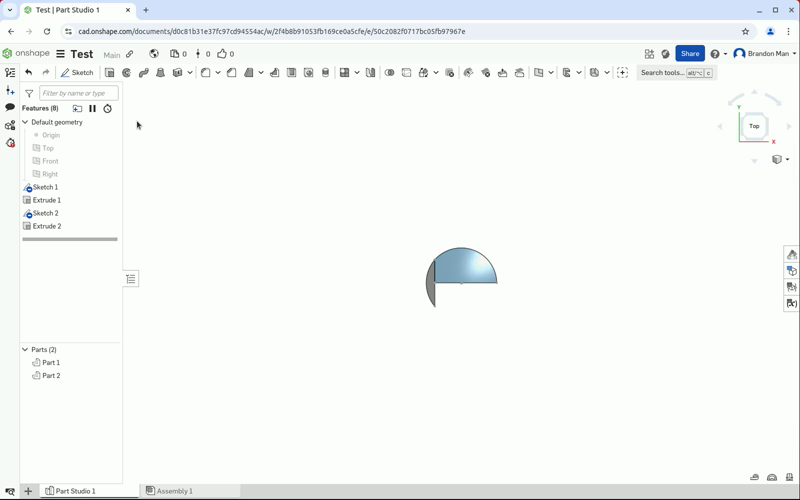
key(shift+h)
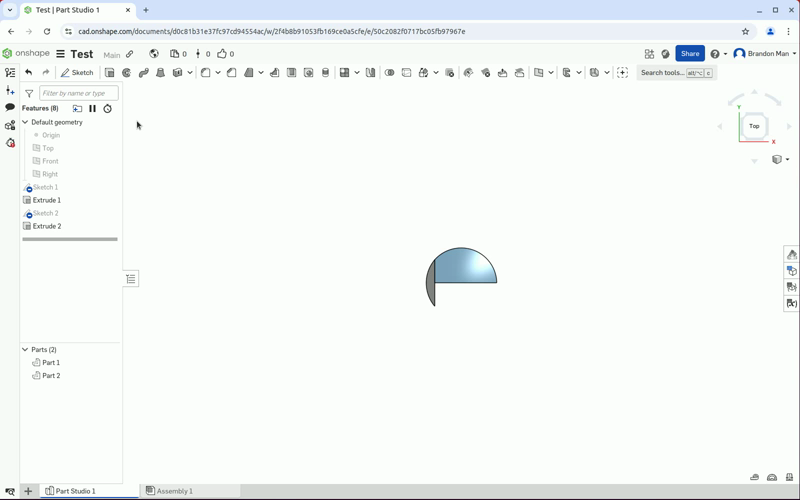
mouse_move(73, 189)
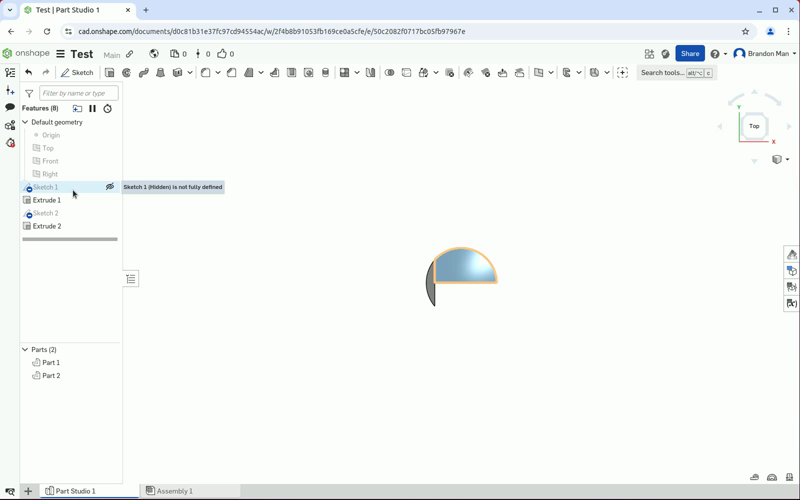
click(73, 189)
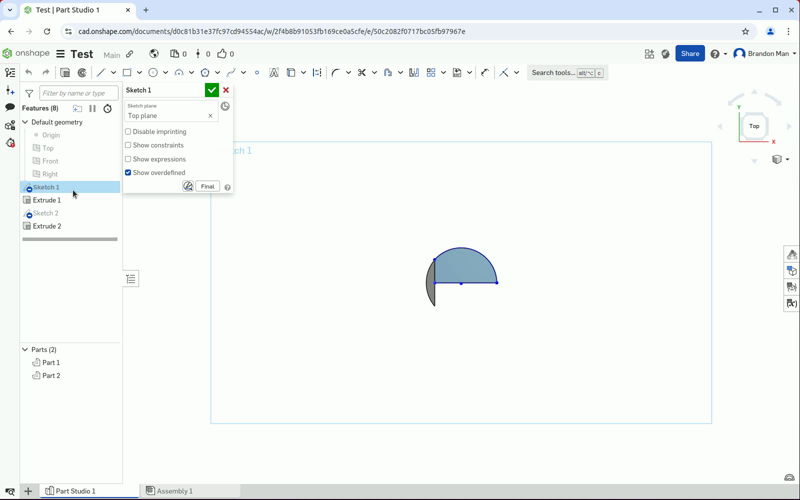
mouse_move(229, 92)
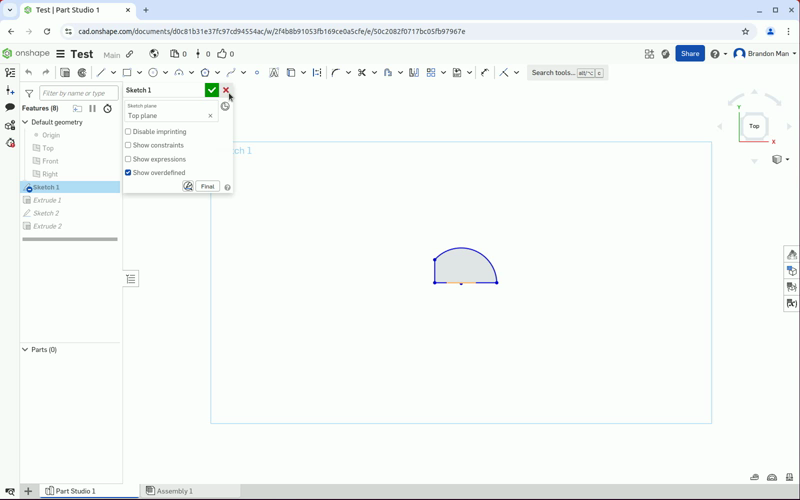
click(229, 92)
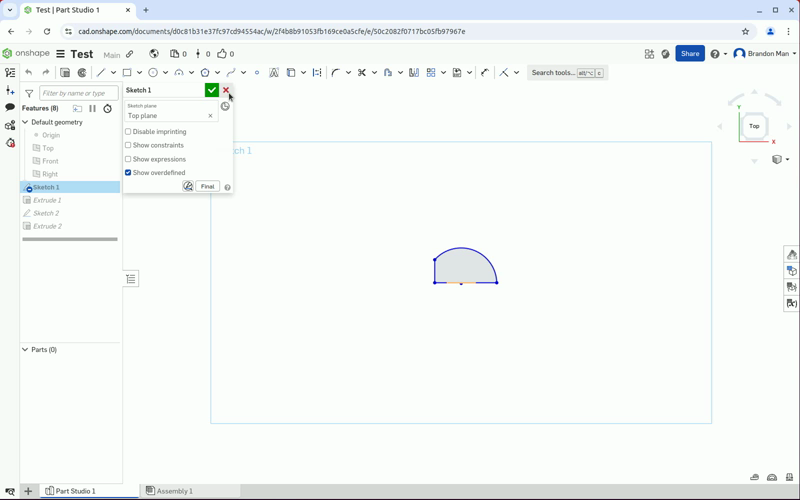
key(shift+s)
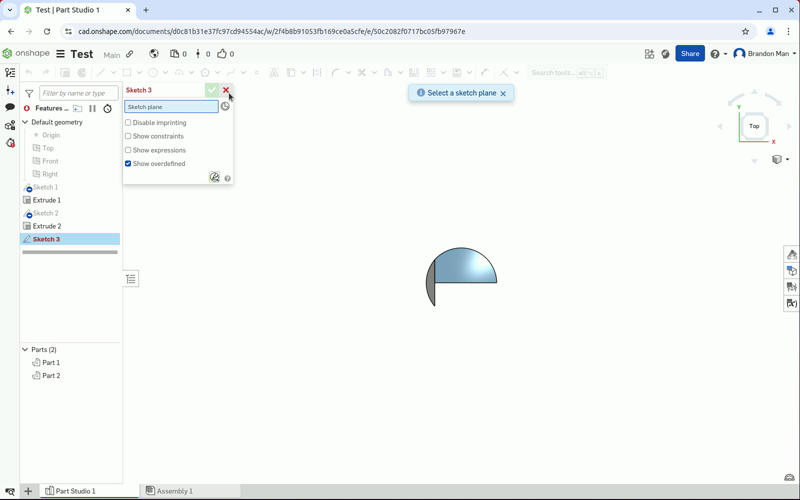
mouse_move(73, 150)
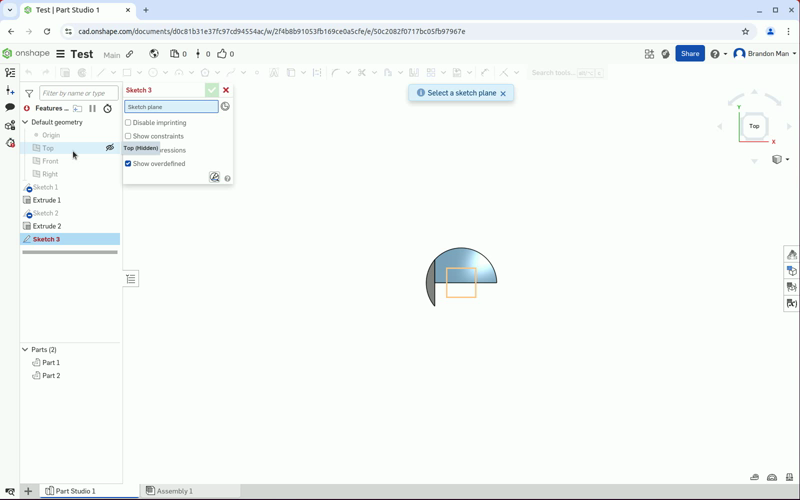
click(73, 150)
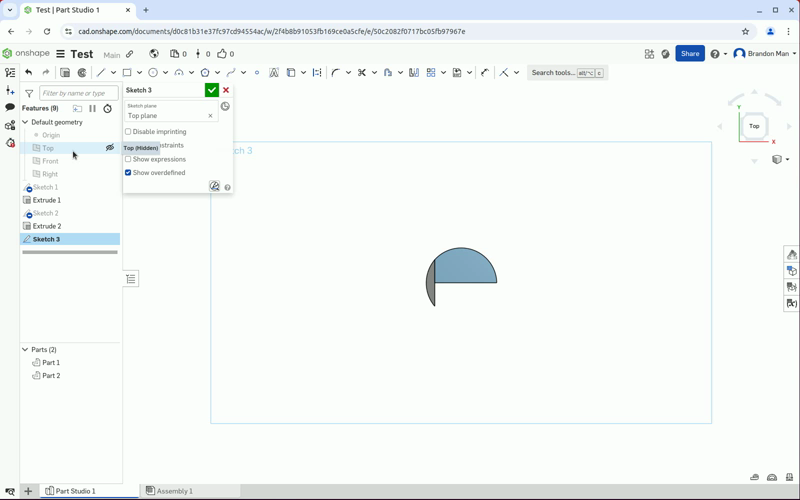
mouse_move(73, 352)
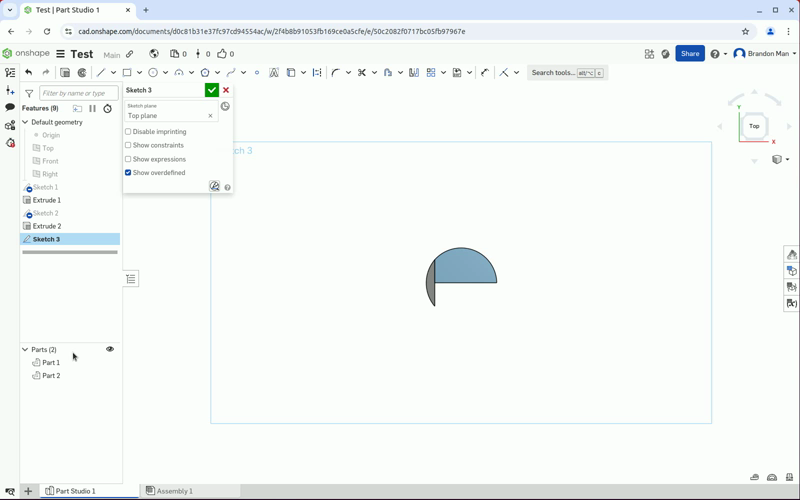
key(y)
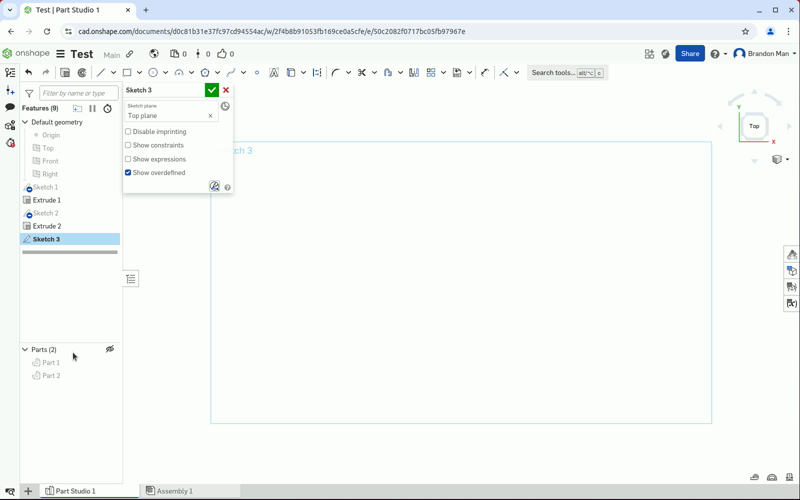
key(a)
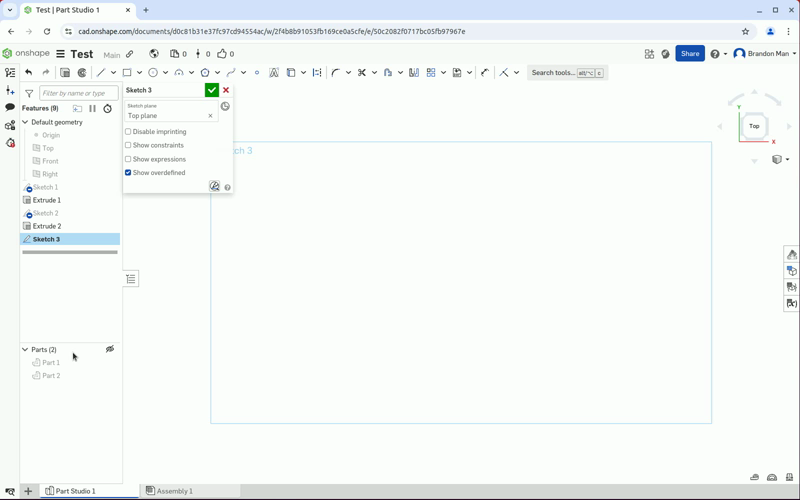
key_down(shift)
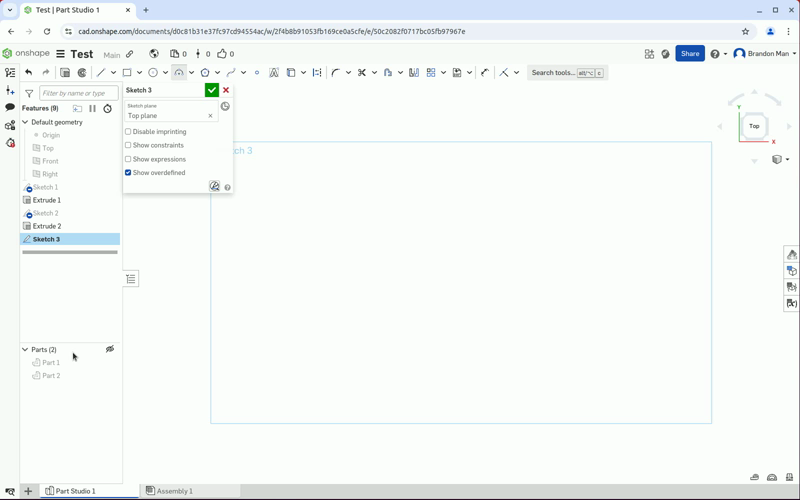
mouse_move(434, 306)
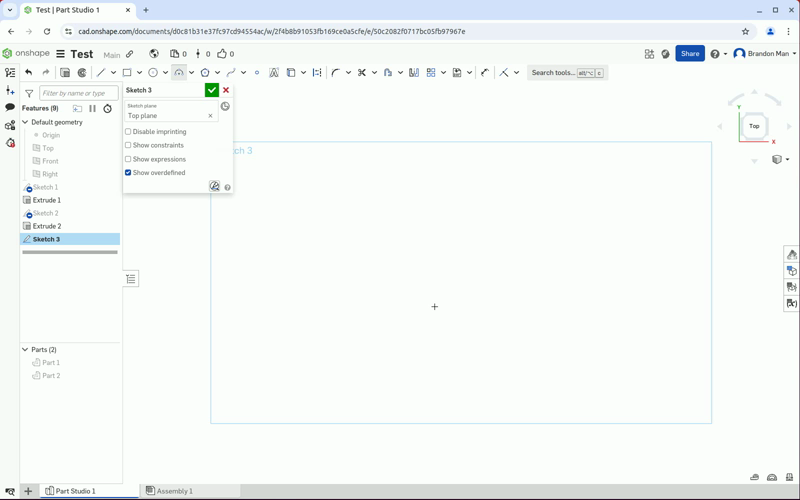
click(434, 306)
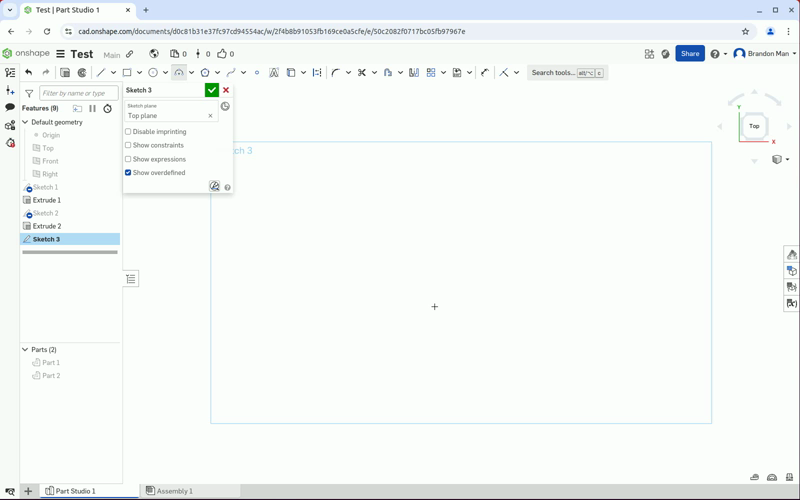
key_up(shift)
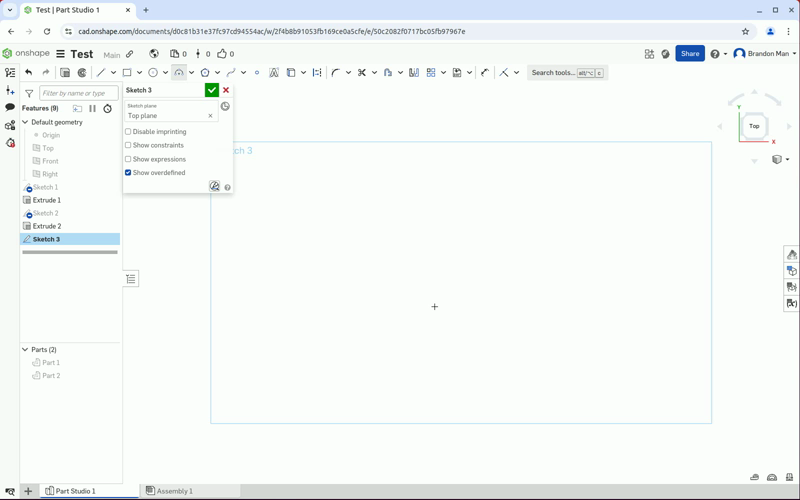
key_down(shift)
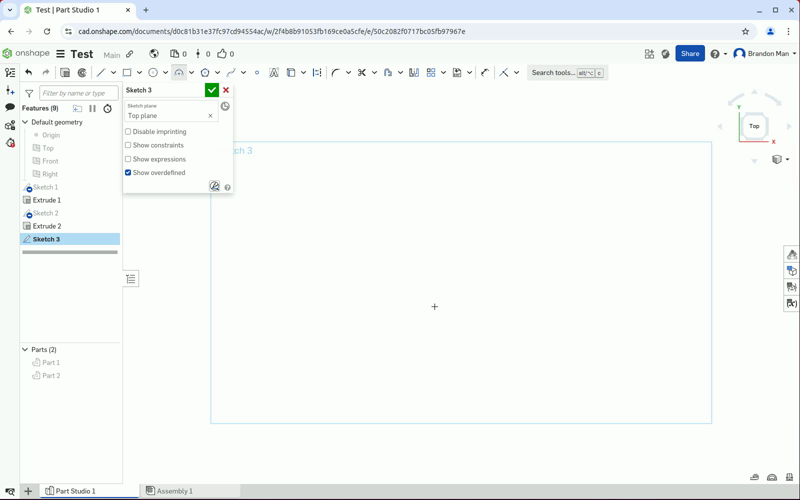
mouse_move(496, 282)
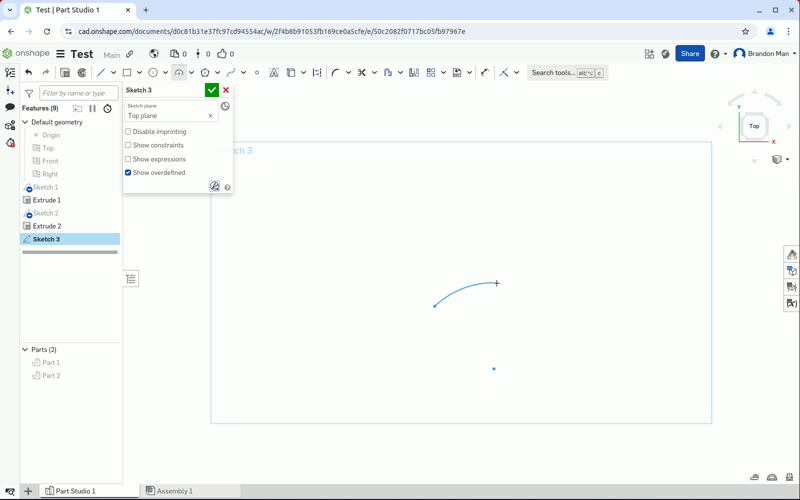
click(496, 282)
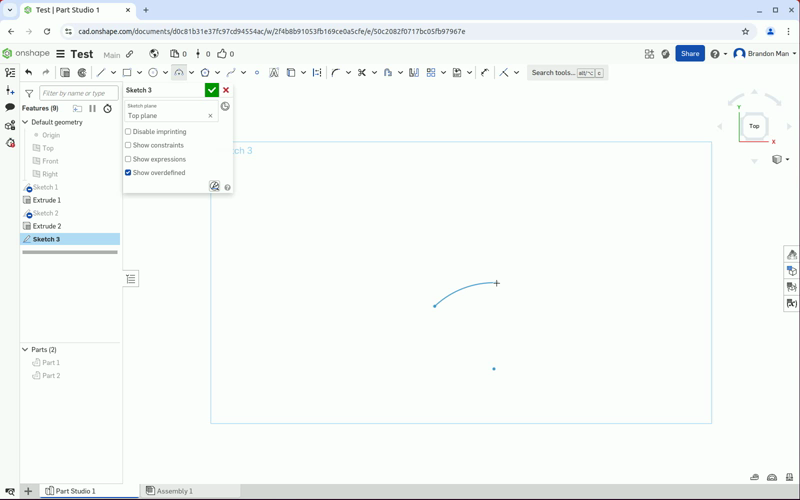
mouse_move(473, 315)
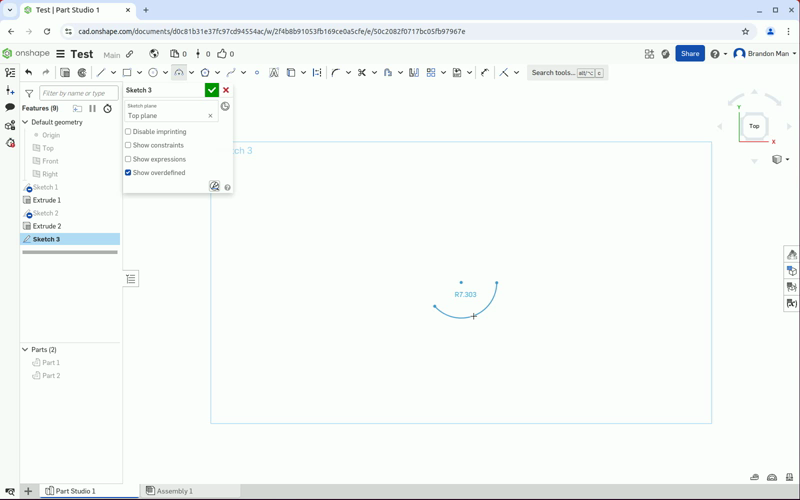
click(473, 315)
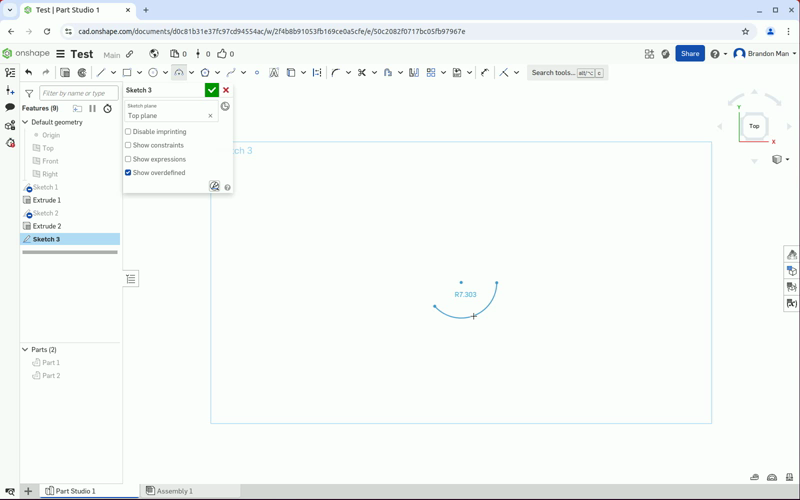
key_up(shift)
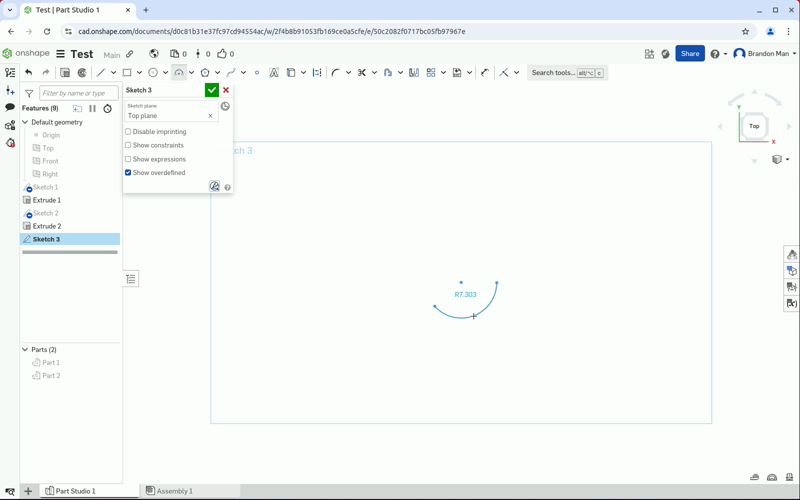
key(esc)
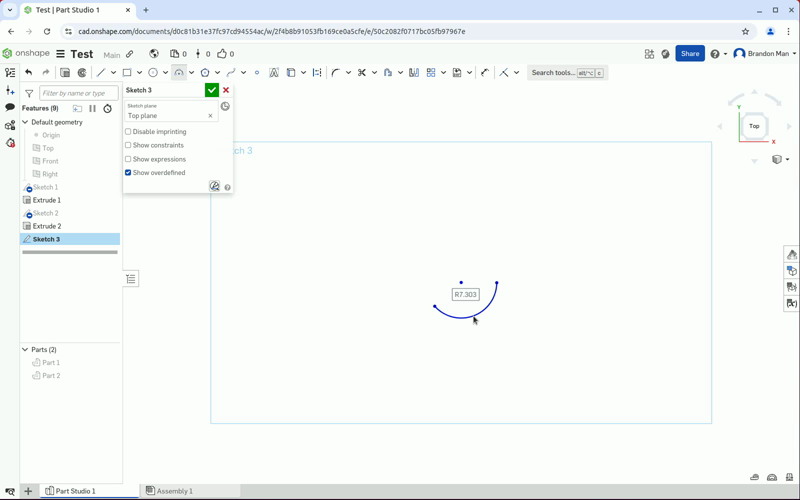
key(l)
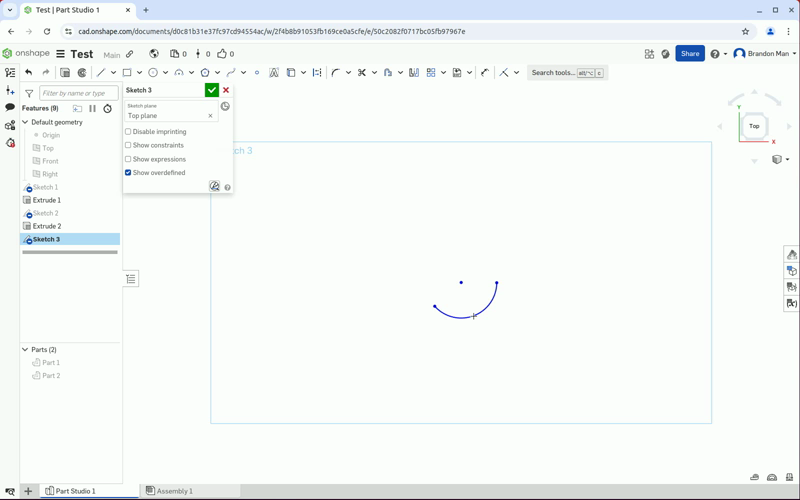
mouse_move(496, 282)
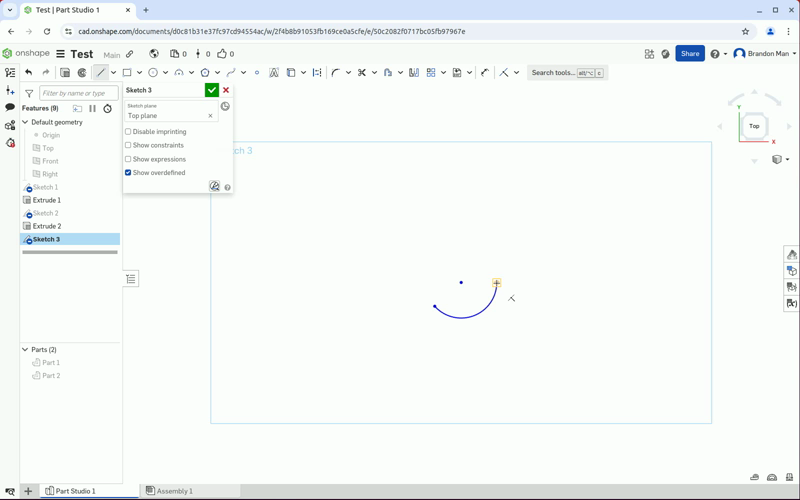
click(496, 282)
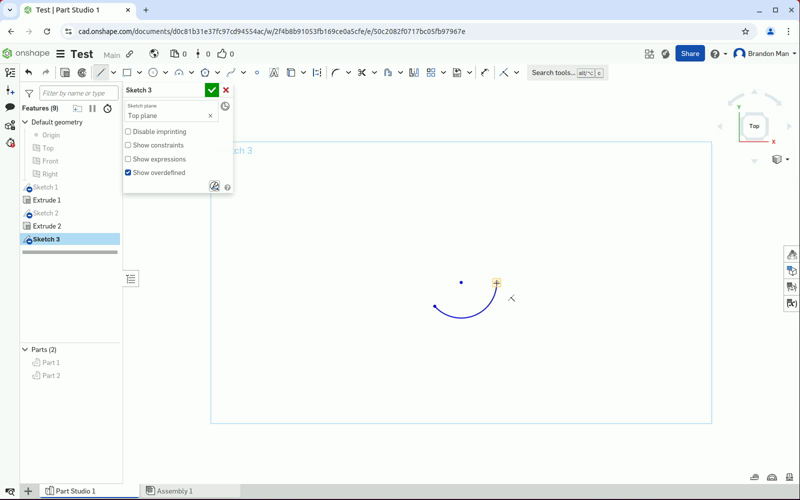
key_down(shift)
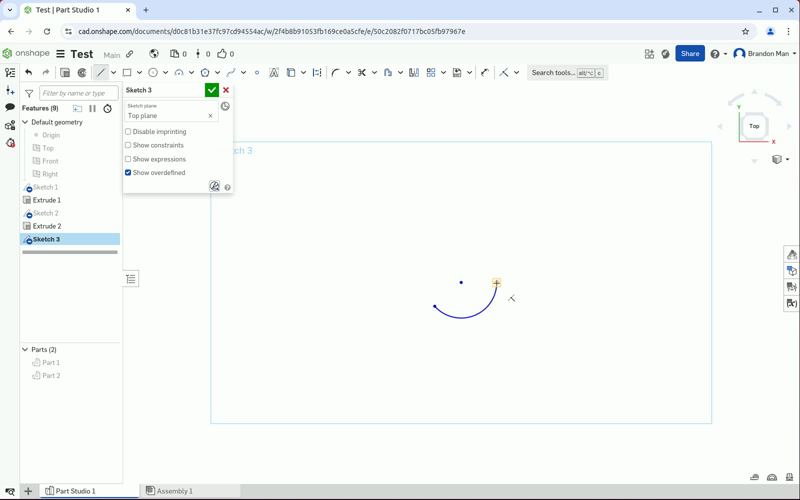
mouse_move(434, 282)
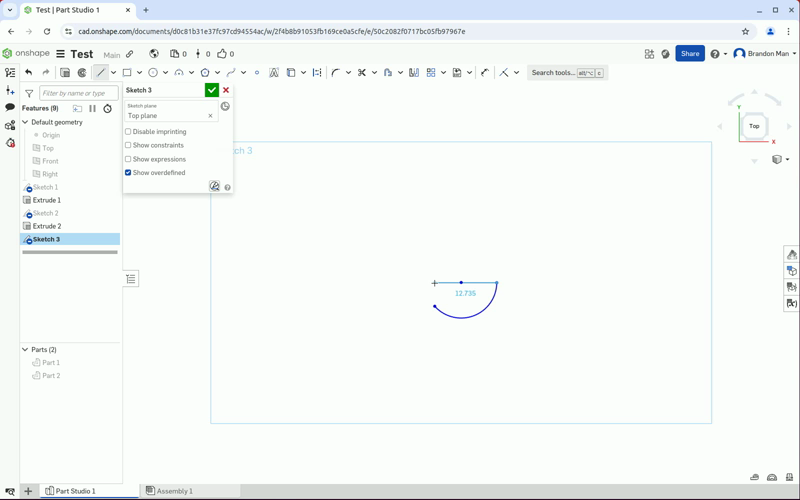
click(434, 282)
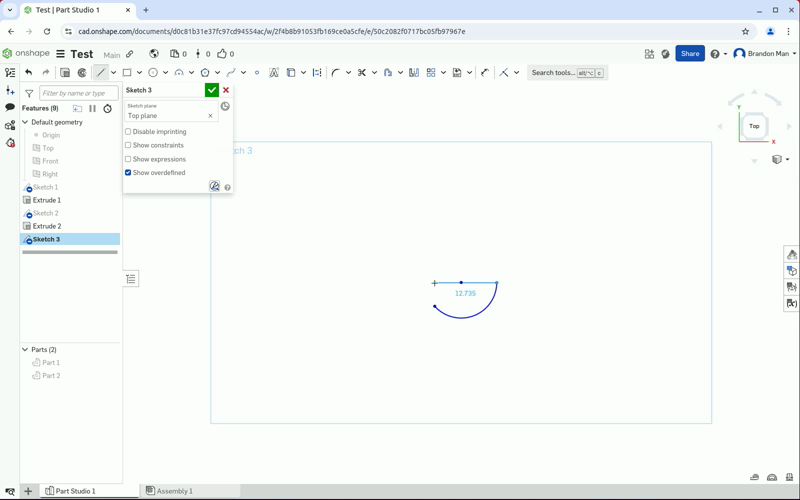
key_up(shift)
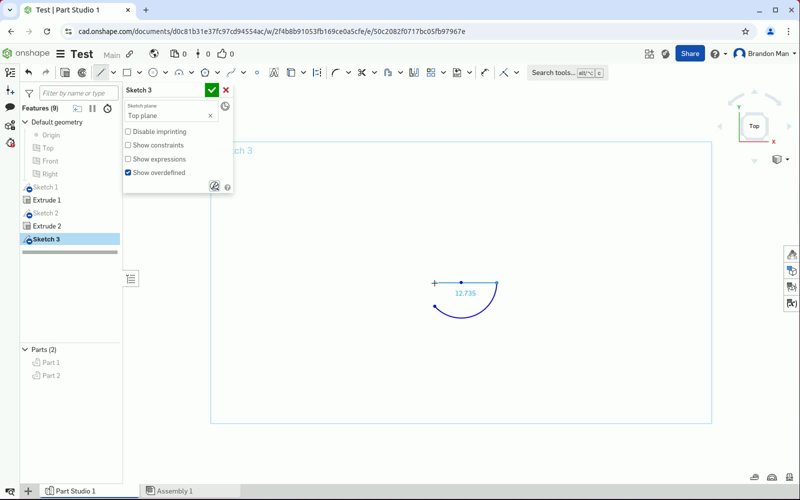
mouse_move(464, 282)
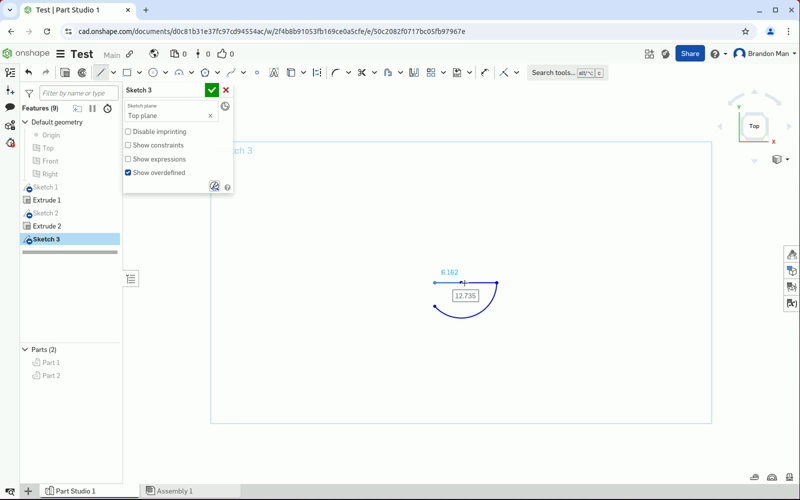
key_down(shift)
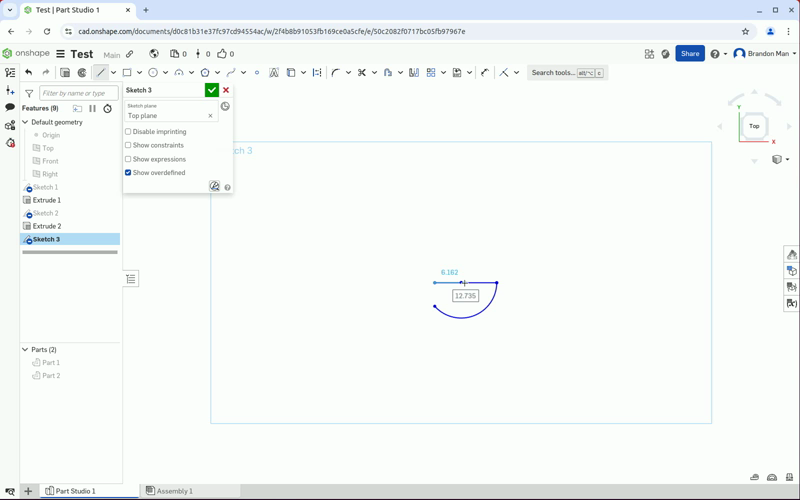
mouse_move(434, 306)
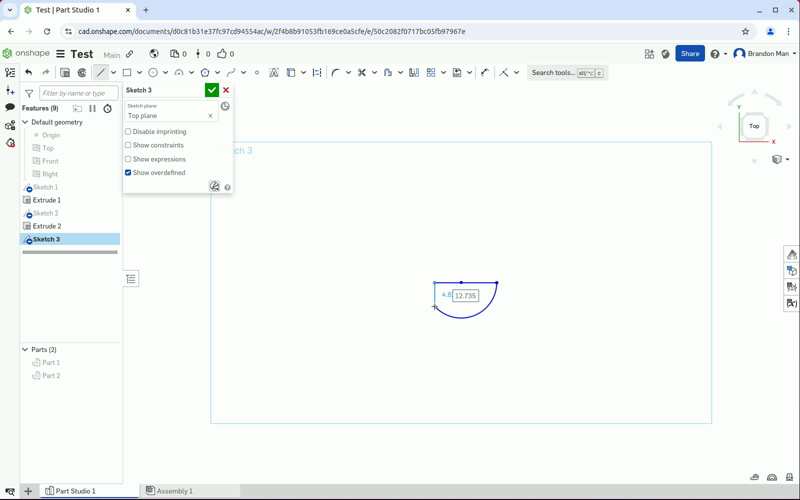
key_up(shift)
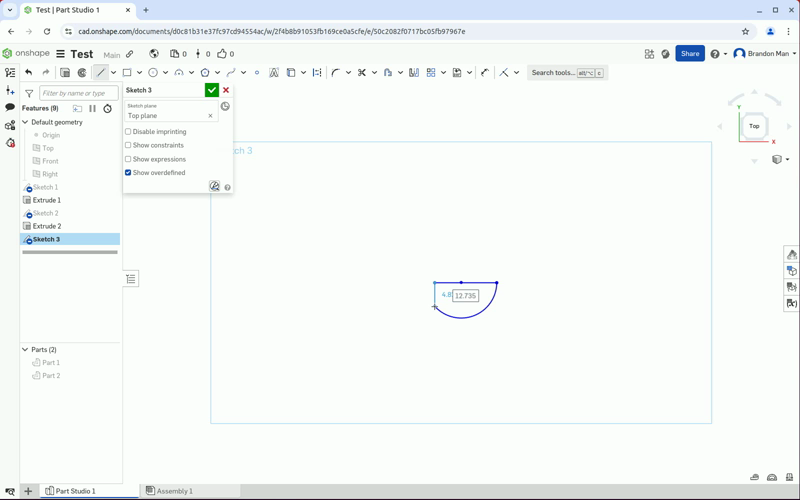
click(434, 306)
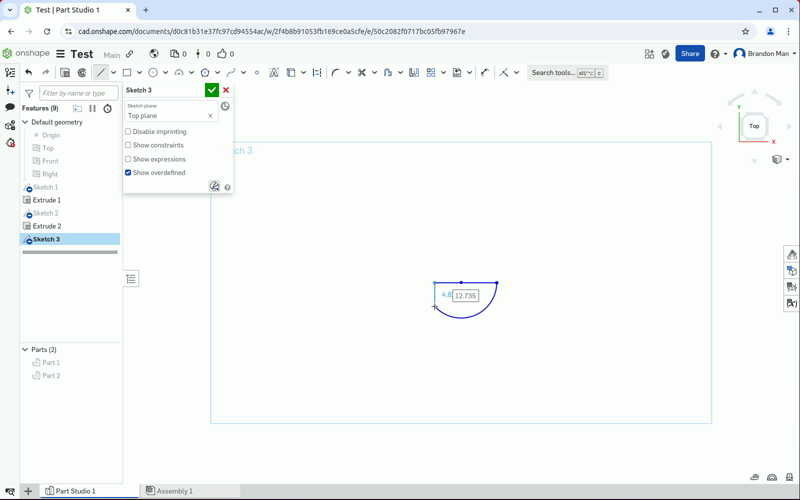
key(esc)
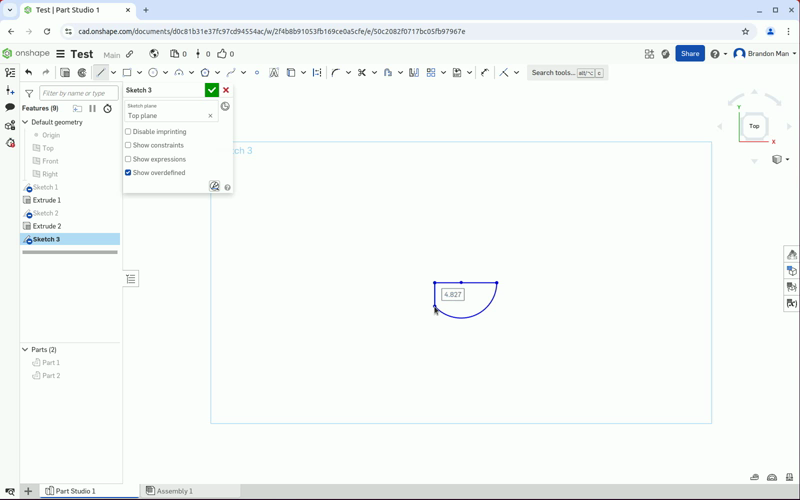
mouse_move(467, 316)
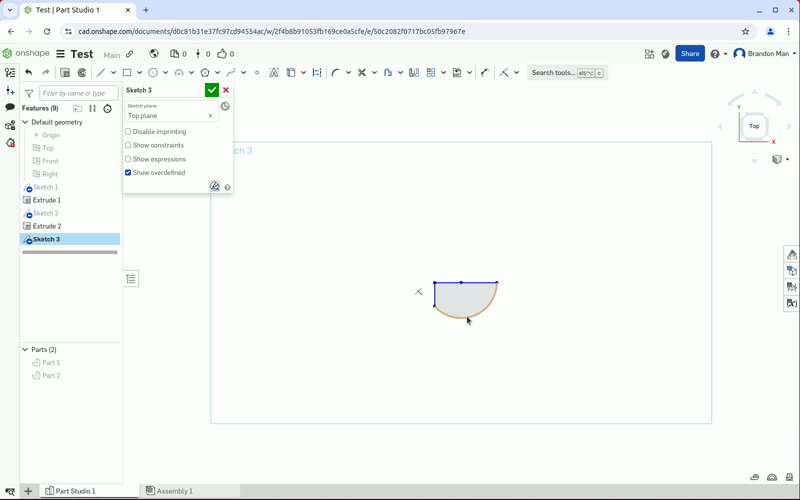
scroll(6)
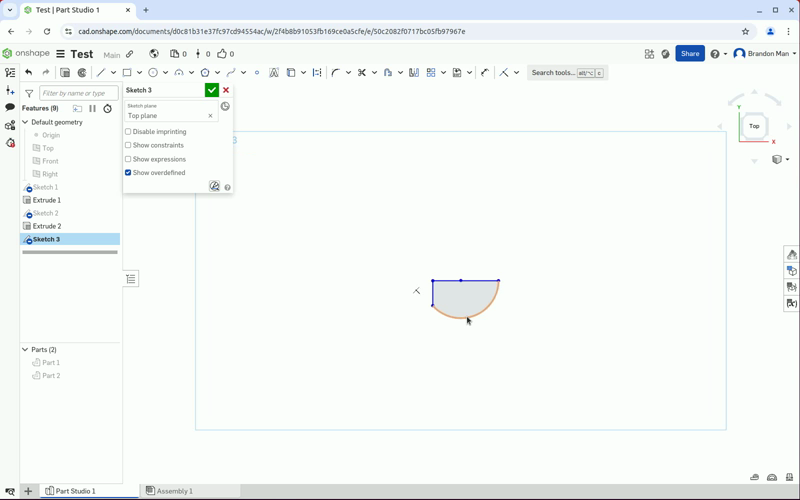
scroll(6)
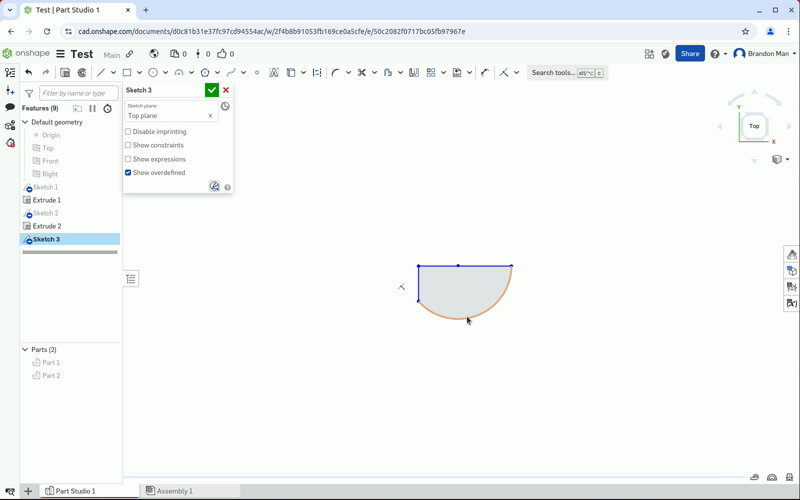
scroll(6)
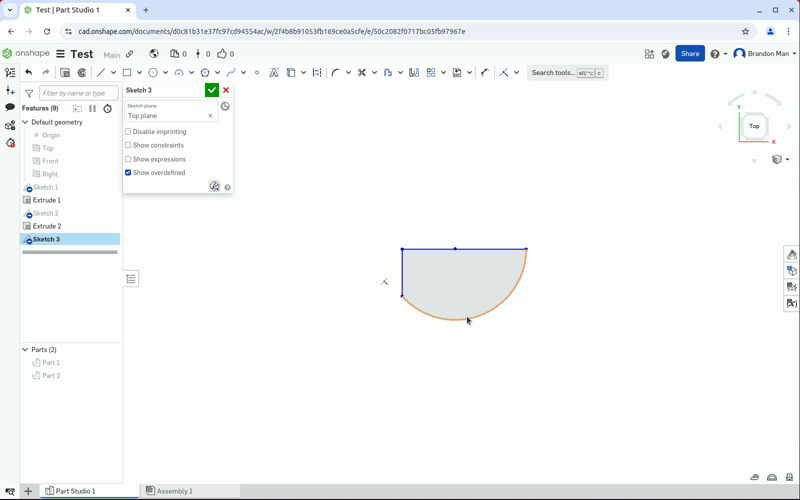
scroll(6)
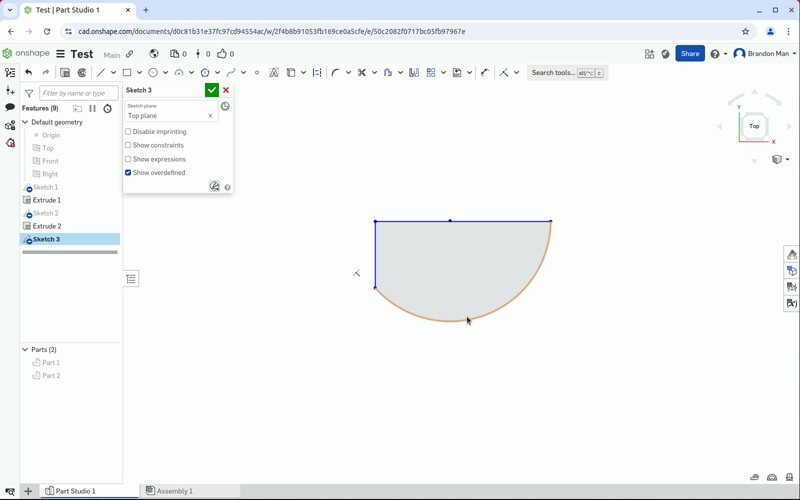
scroll(6)
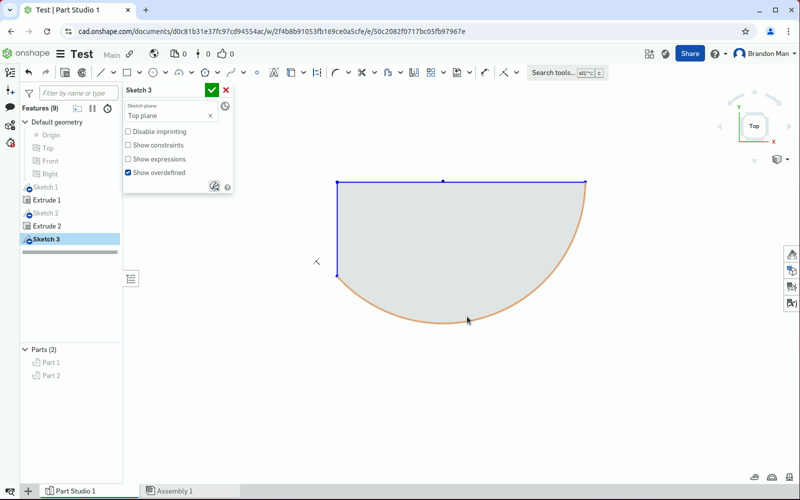
scroll(6)
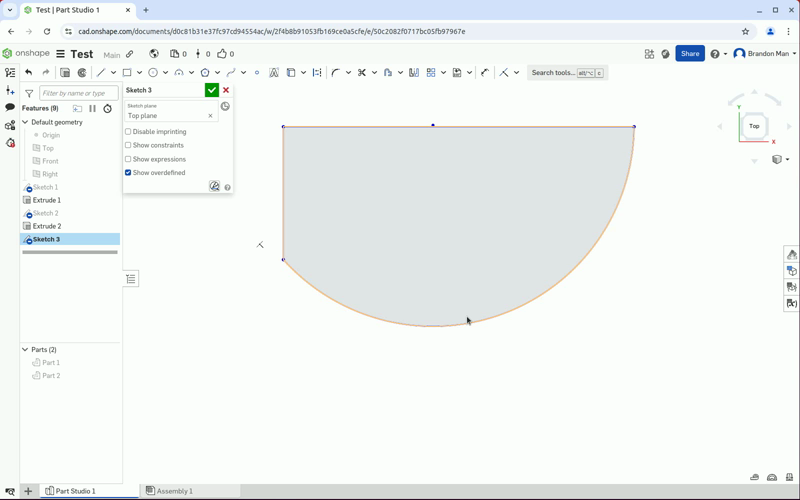
scroll(6)
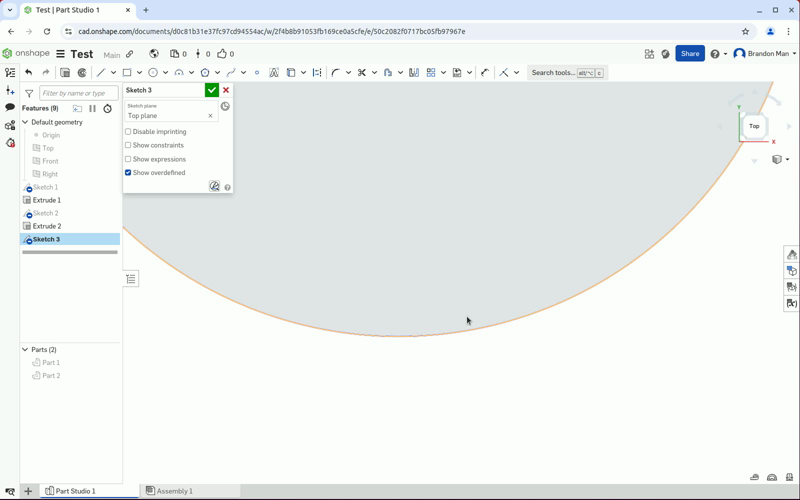
click(467, 316)
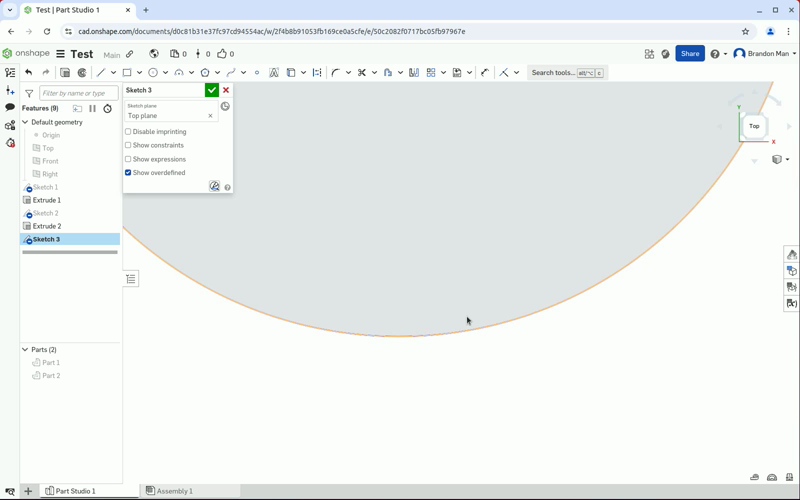
scroll(-6)
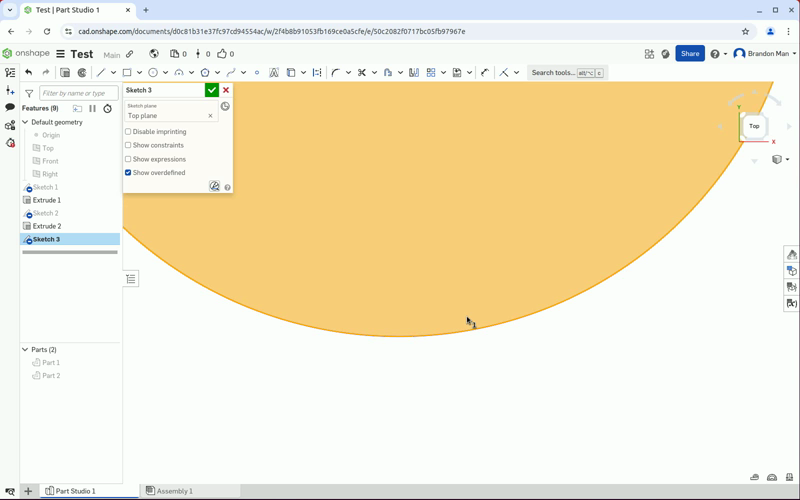
scroll(-6)
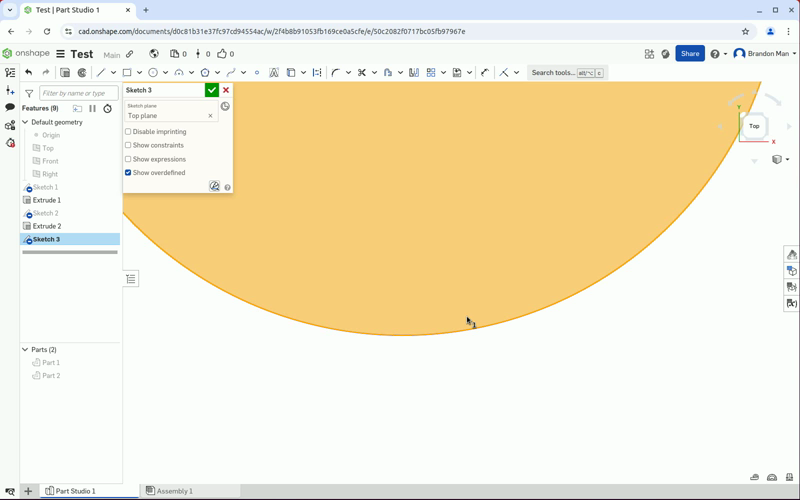
scroll(-6)
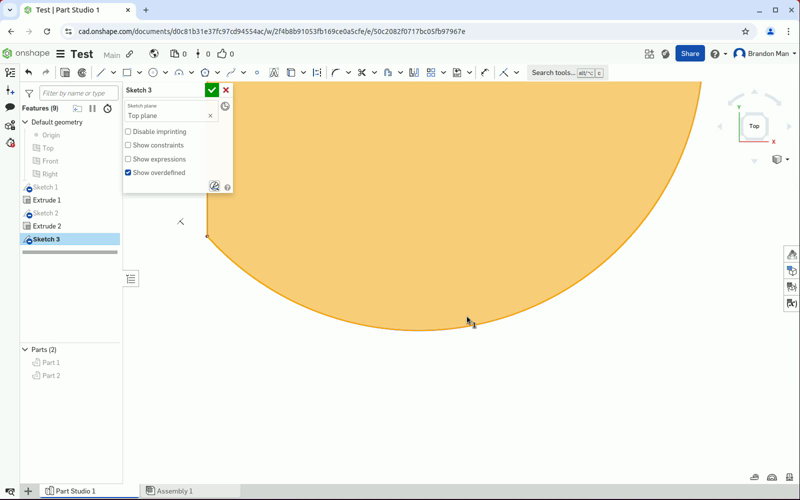
scroll(-6)
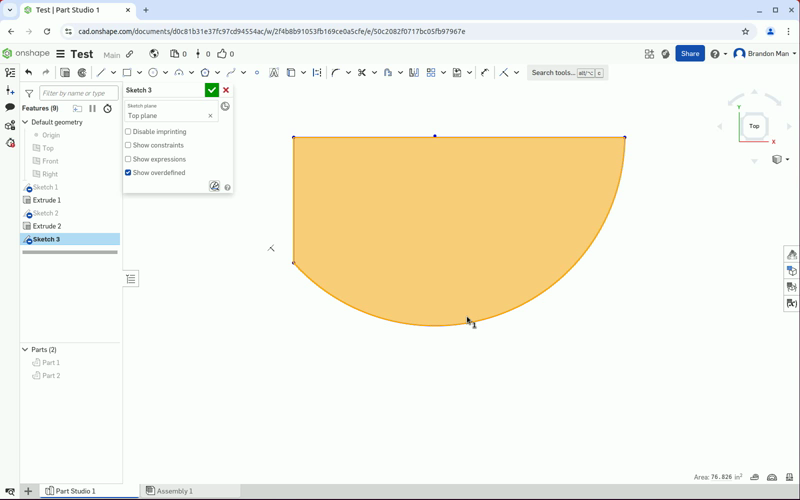
scroll(-6)
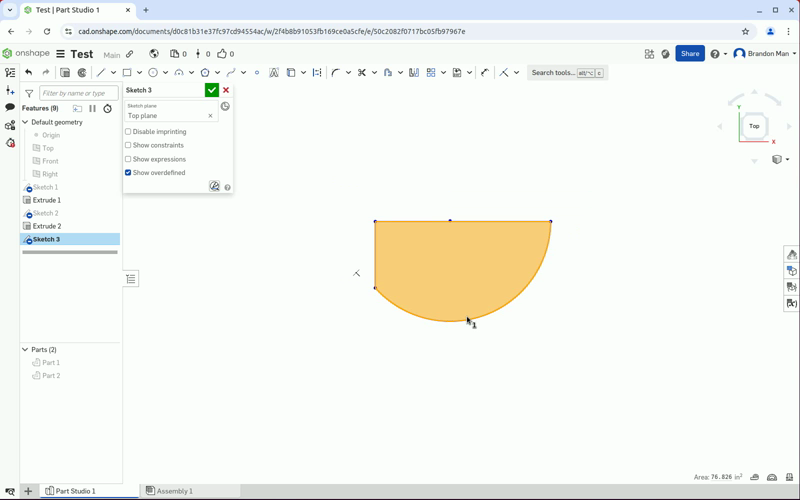
scroll(-6)
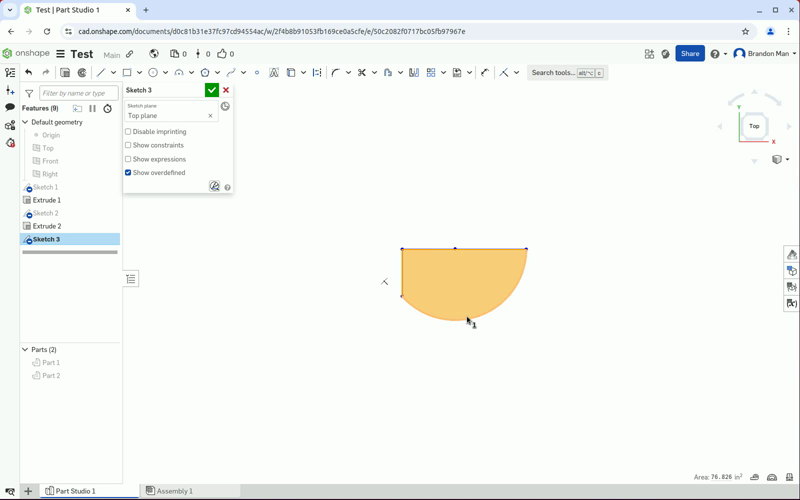
scroll(-6)
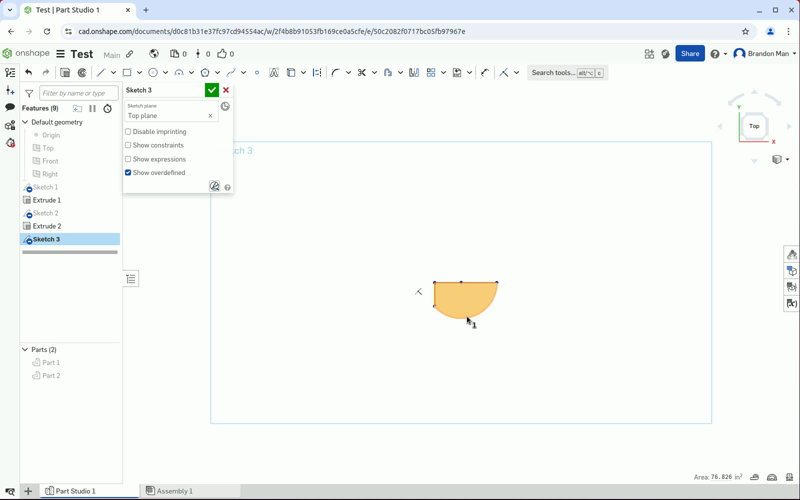
mouse_move(73, 352)
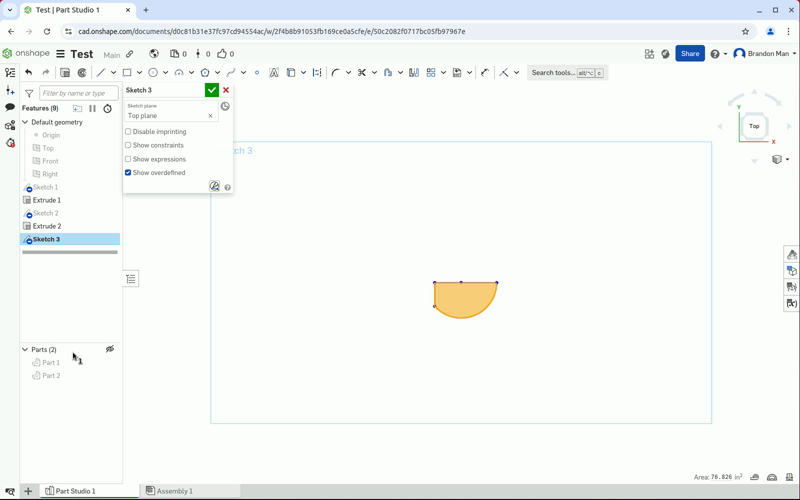
key(shift+y)
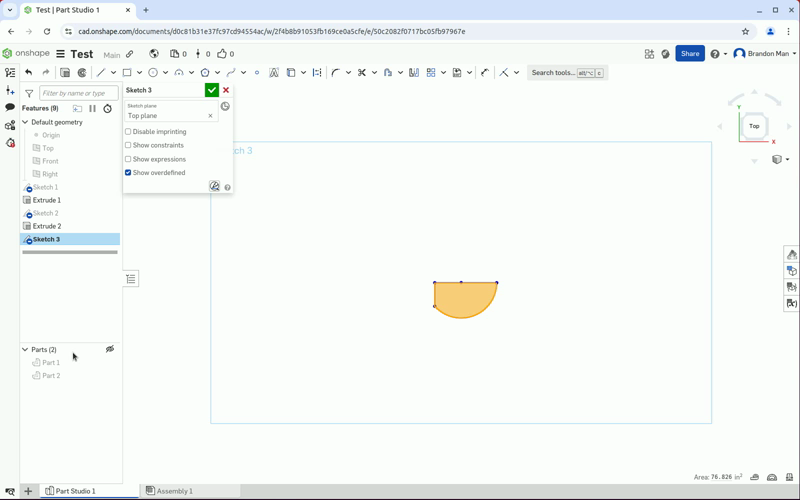
key(shift+e)
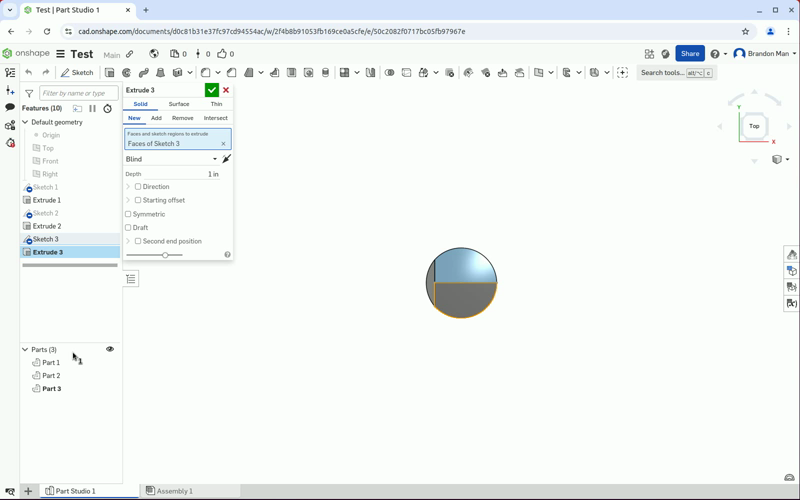
mouse_move(143, 106)
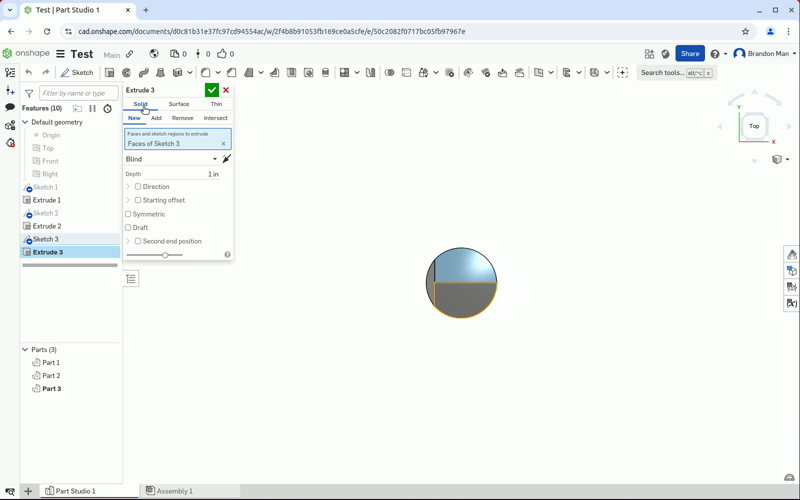
click(143, 106)
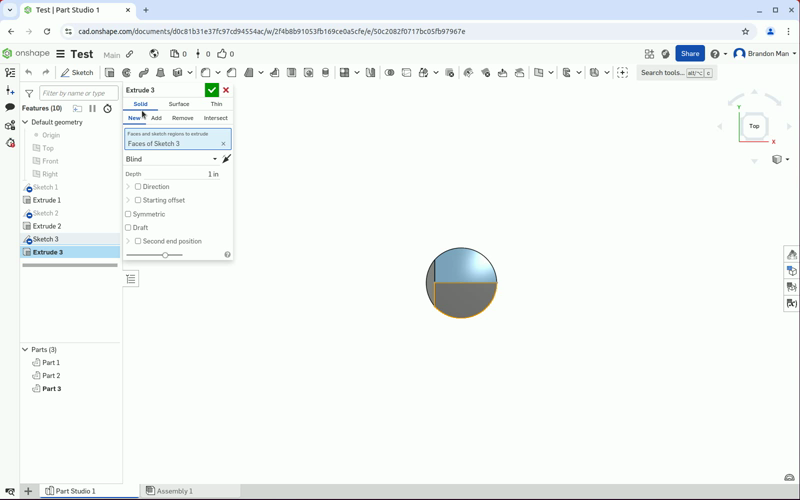
mouse_move(137, 120)
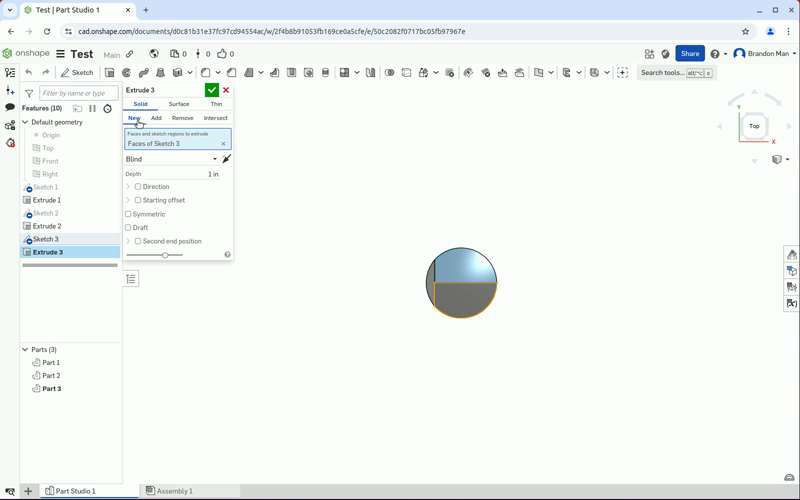
click(137, 120)
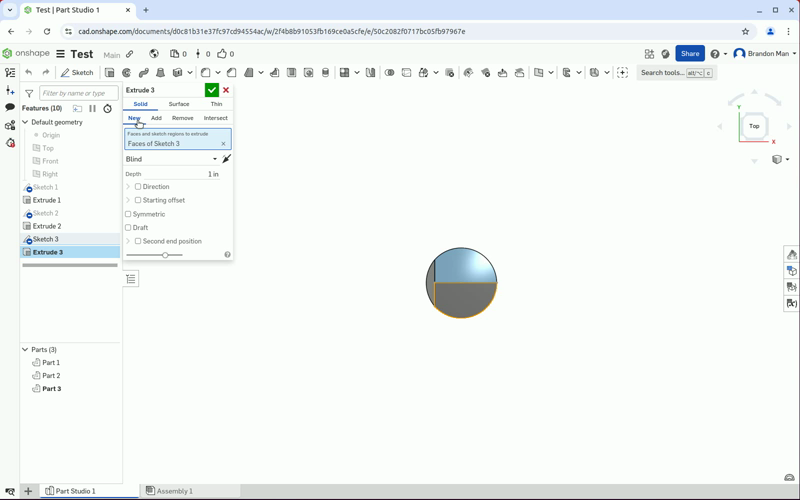
key(tab, 4)
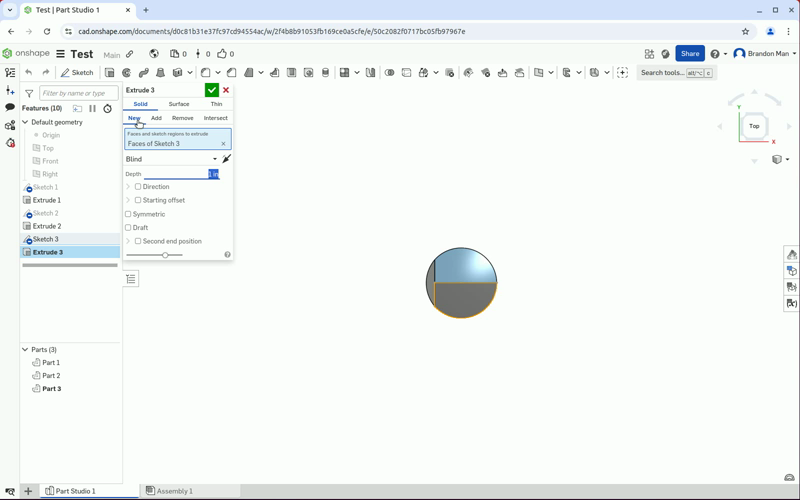
text(22.627)
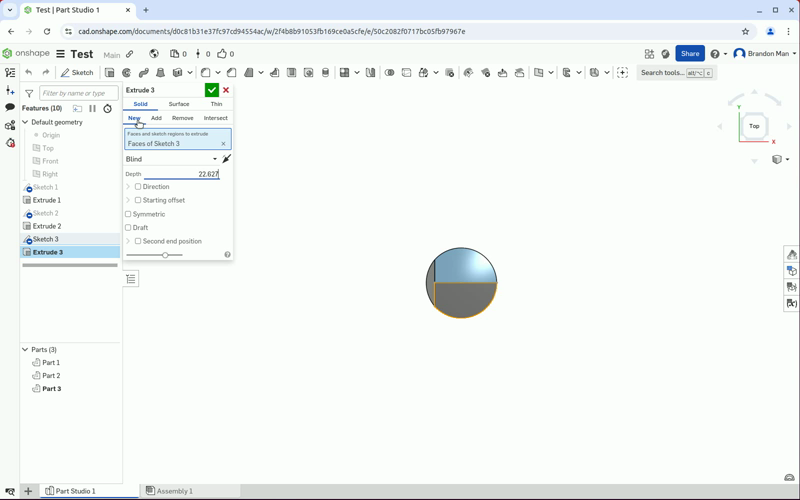
key(enter)
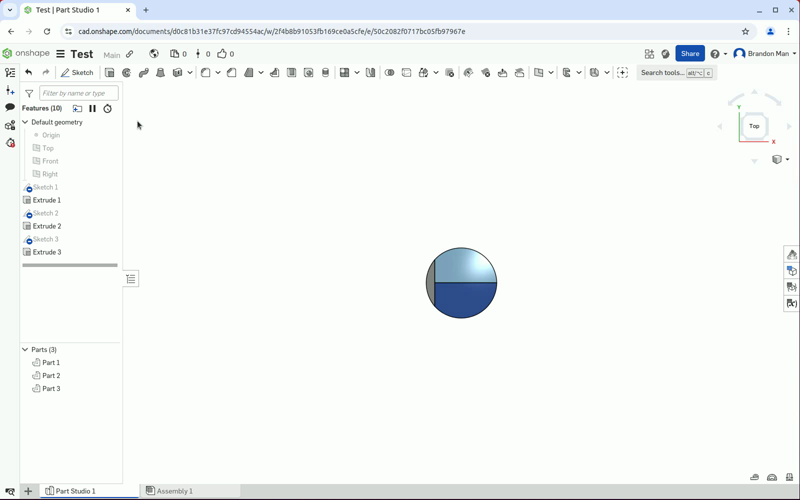
key(shift+h)
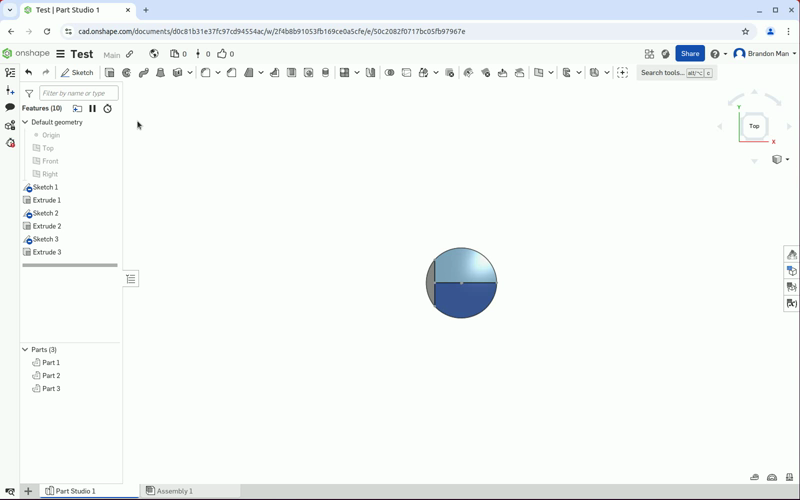
key(shift+h)
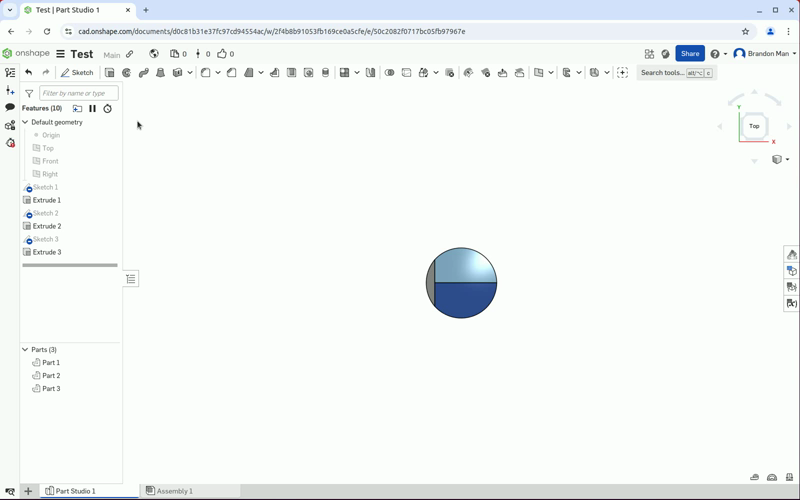
mouse_move(73, 189)
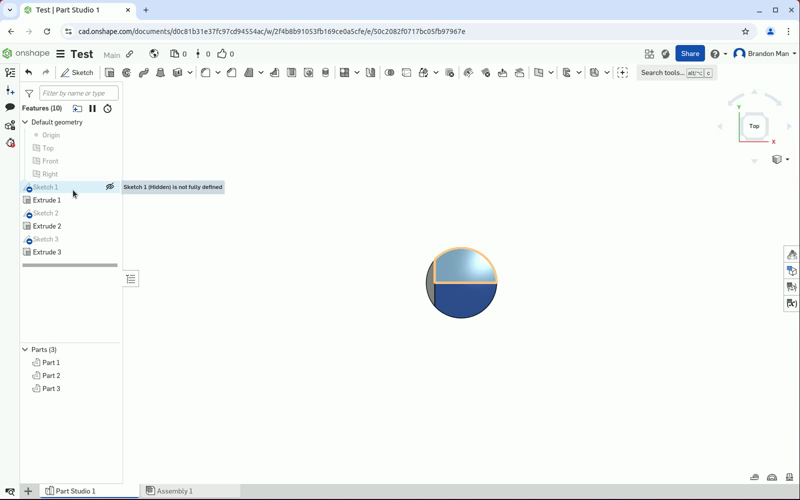
click(73, 189)
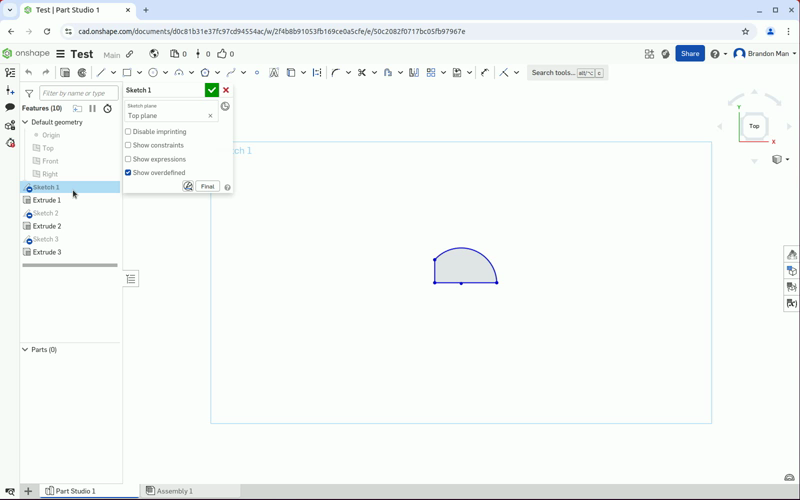
mouse_move(229, 92)
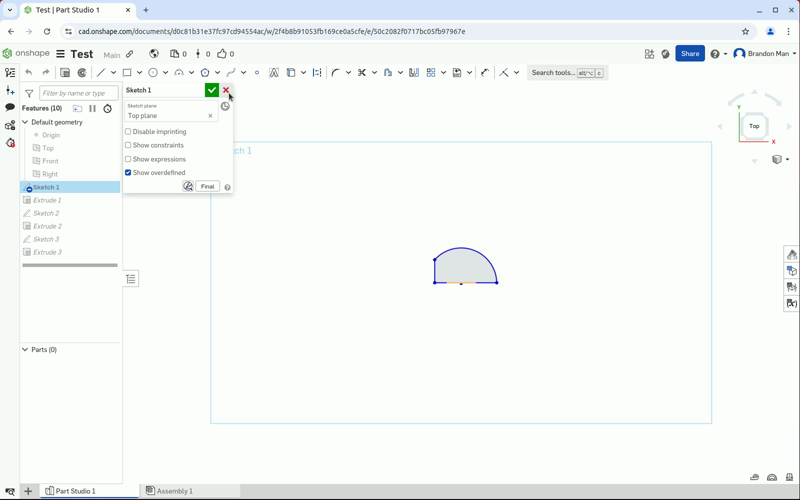
click(229, 92)
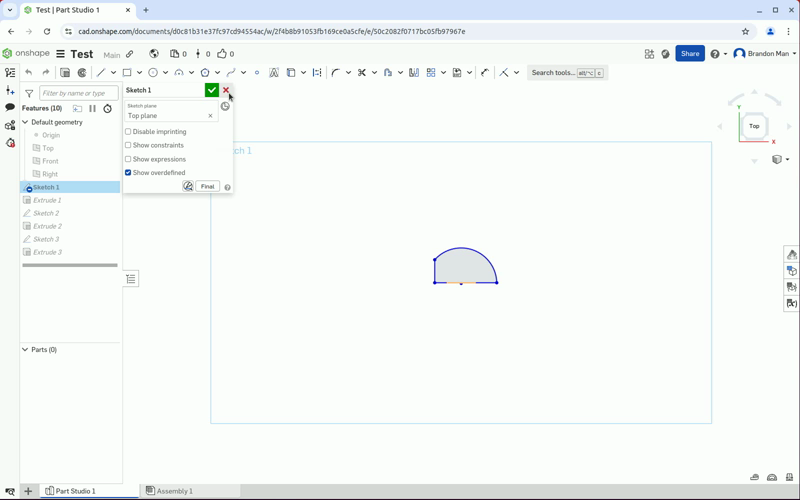
key(shift+s)
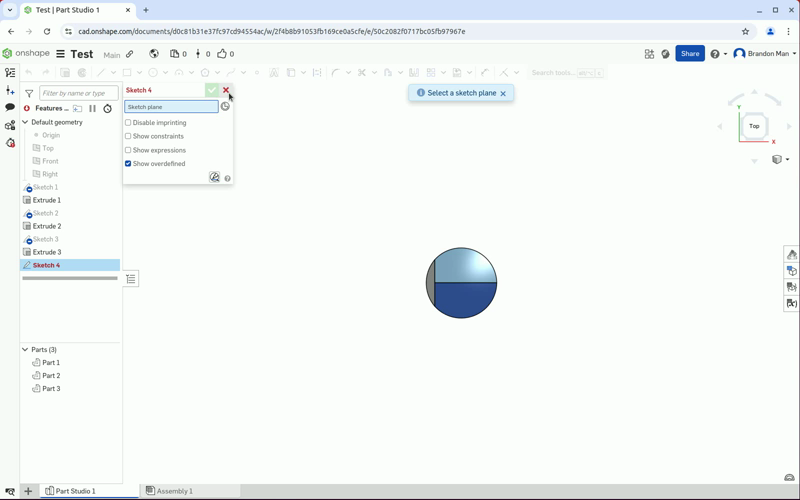
mouse_move(73, 150)
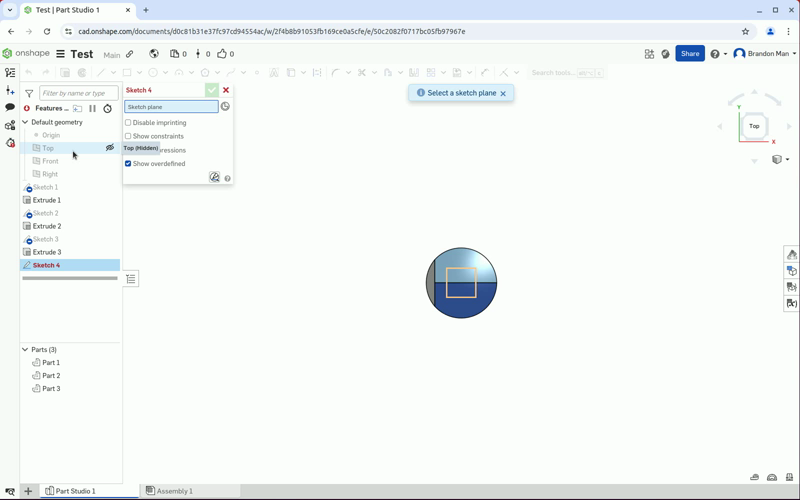
click(73, 150)
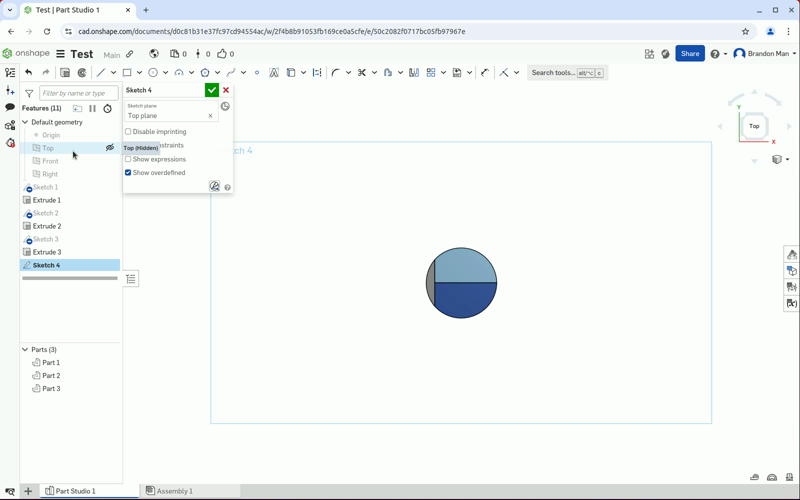
mouse_move(73, 352)
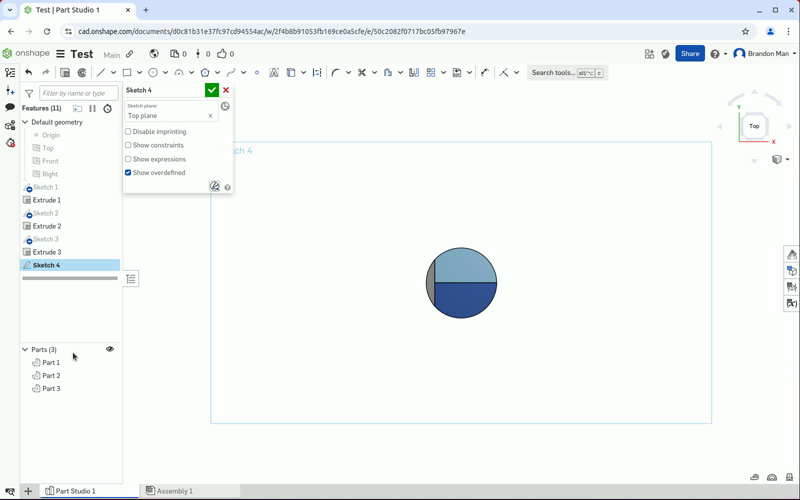
key(y)
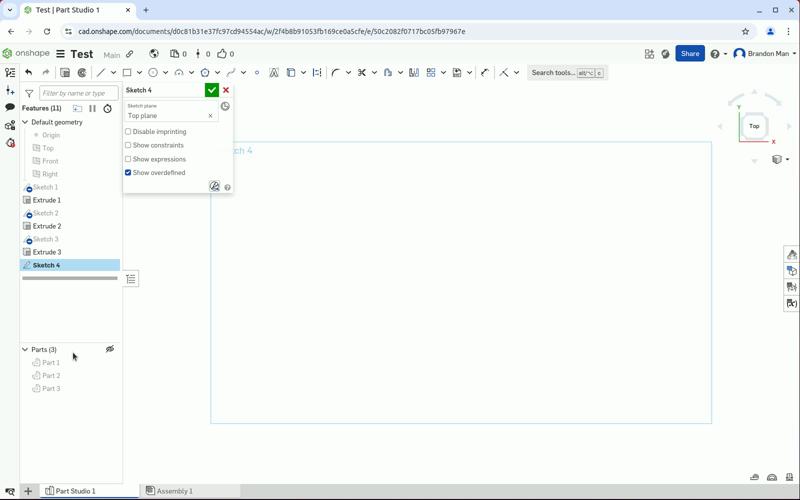
key(l)
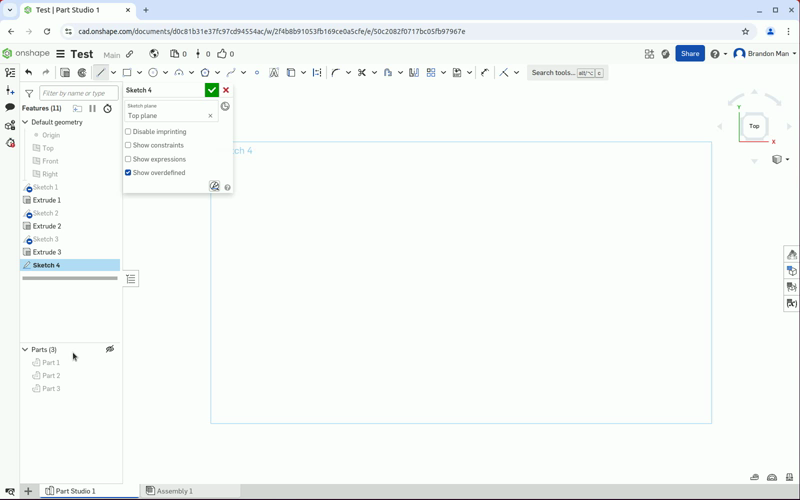
key_down(shift)
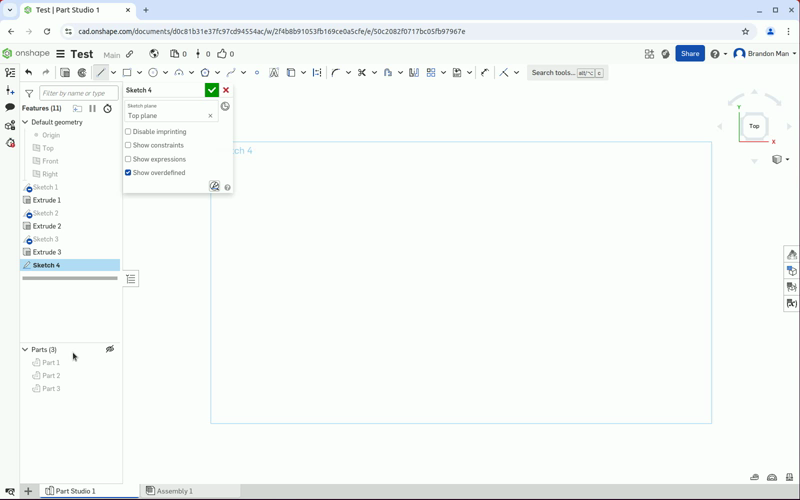
mouse_move(434, 306)
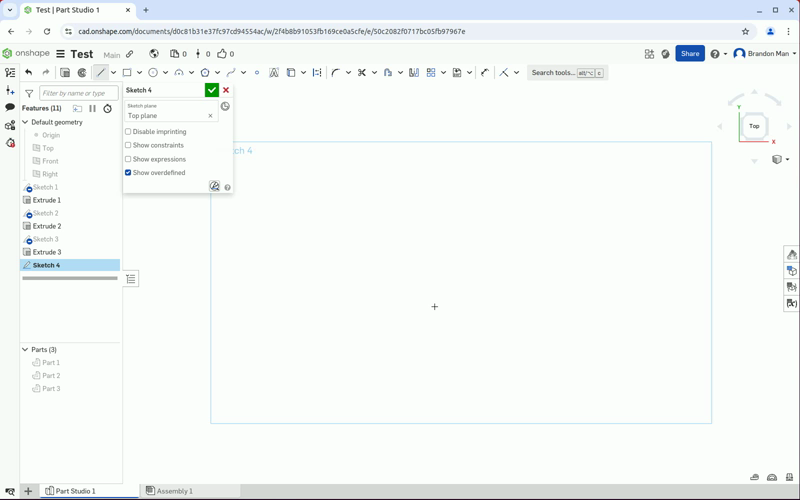
click(434, 306)
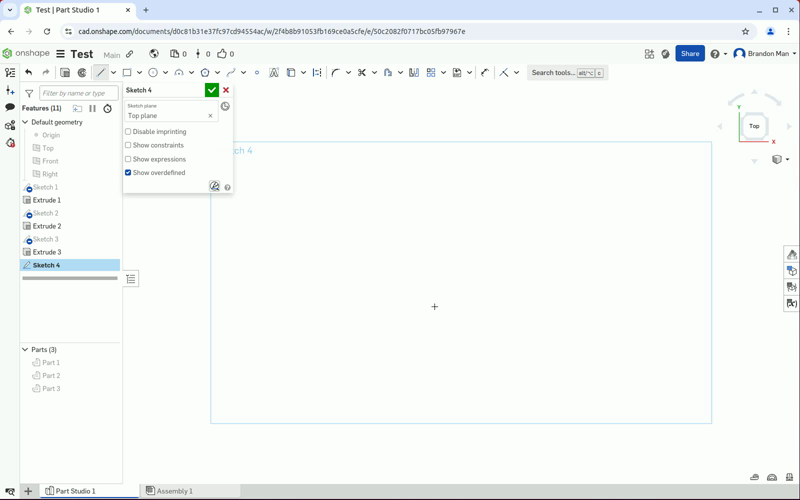
key_up(shift)
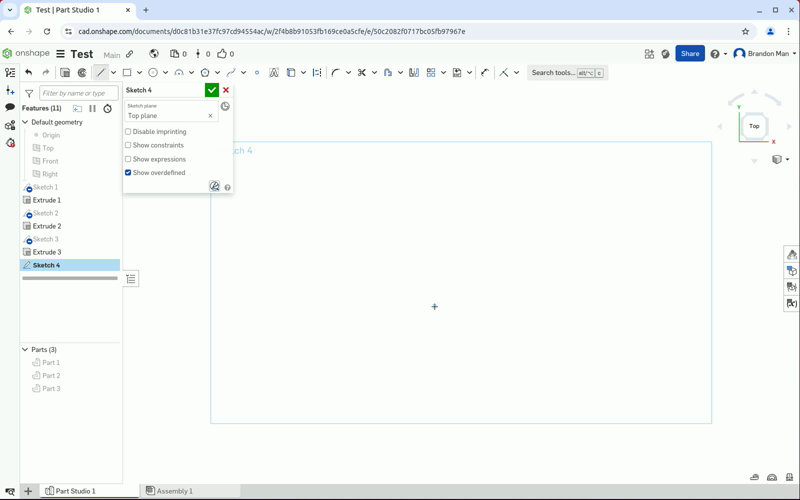
key_down(shift)
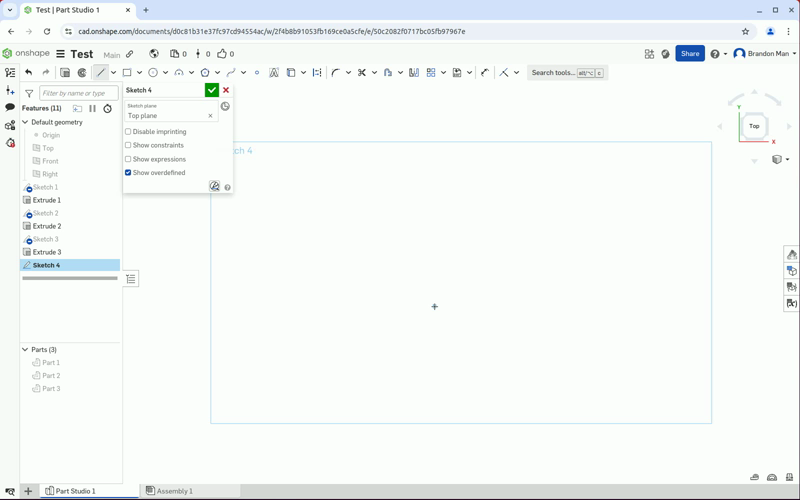
mouse_move(464, 306)
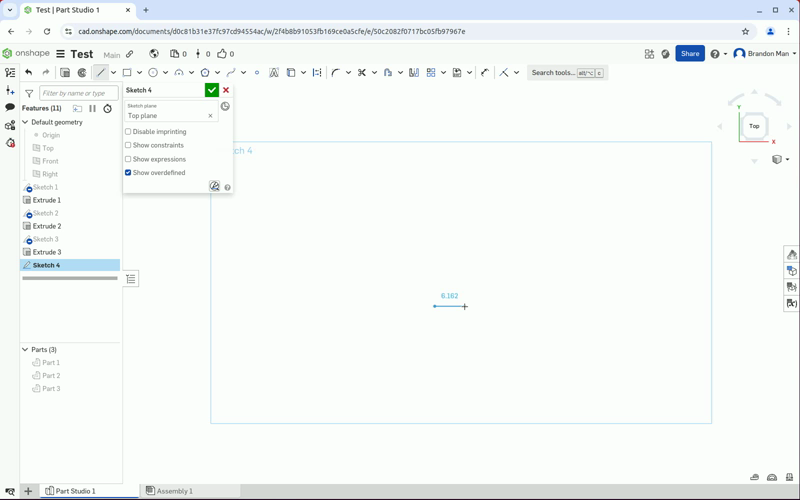
mouse_move(434, 282)
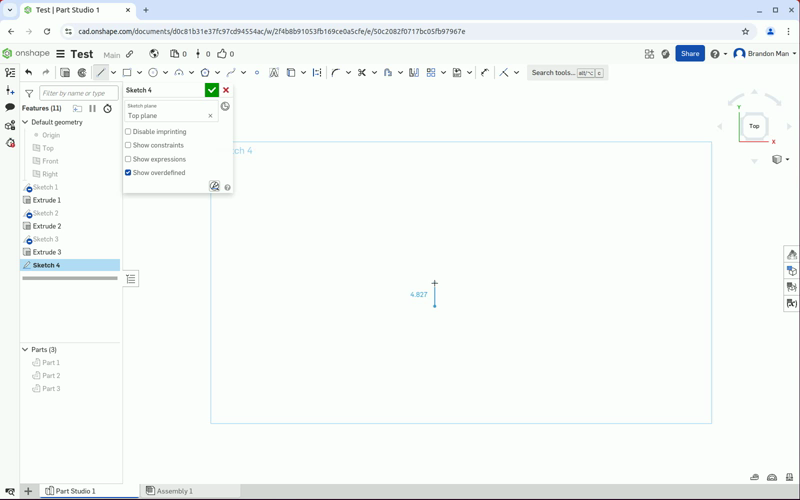
click(434, 282)
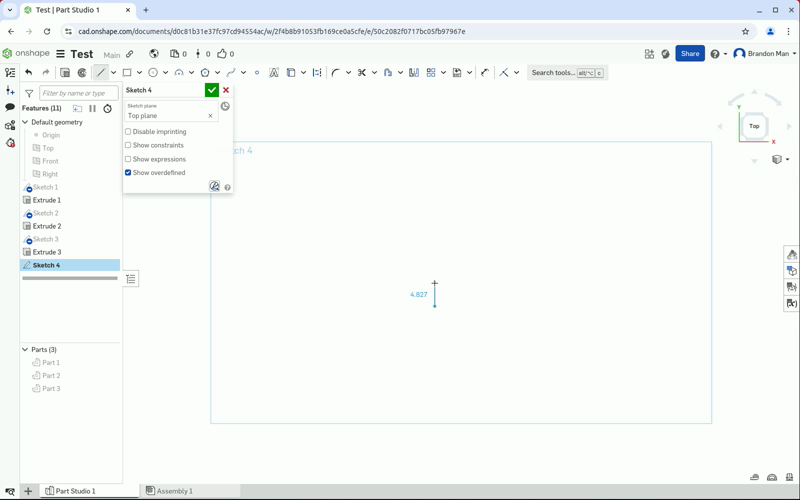
key_up(shift)
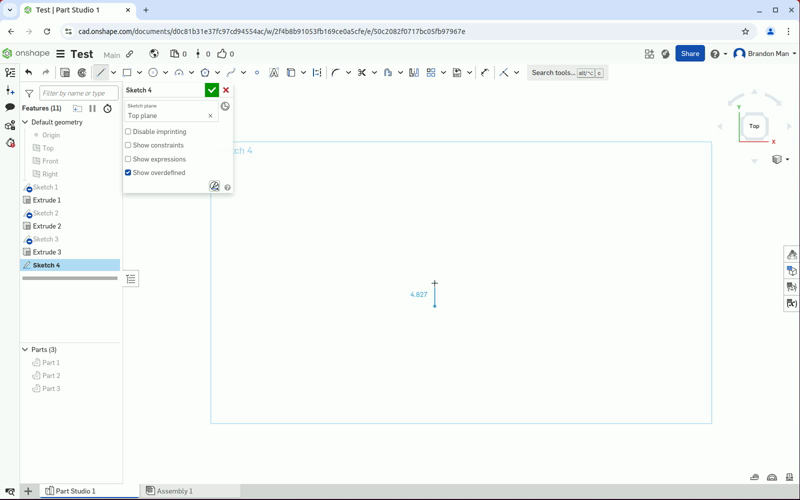
key_down(shift)
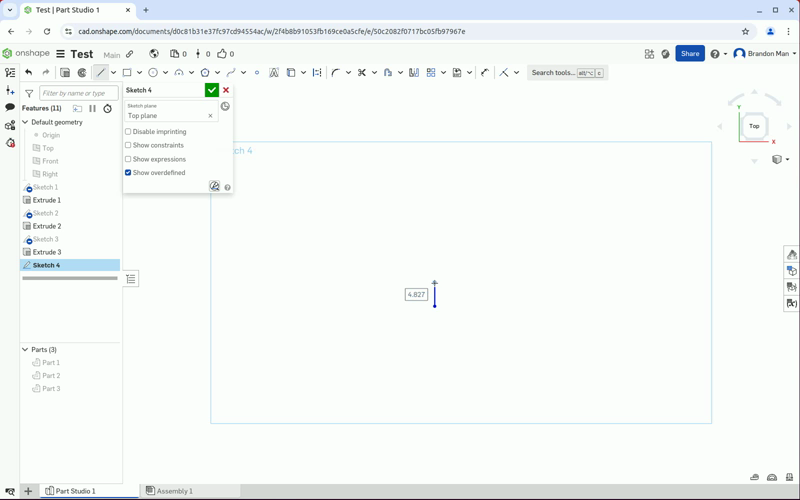
mouse_move(464, 282)
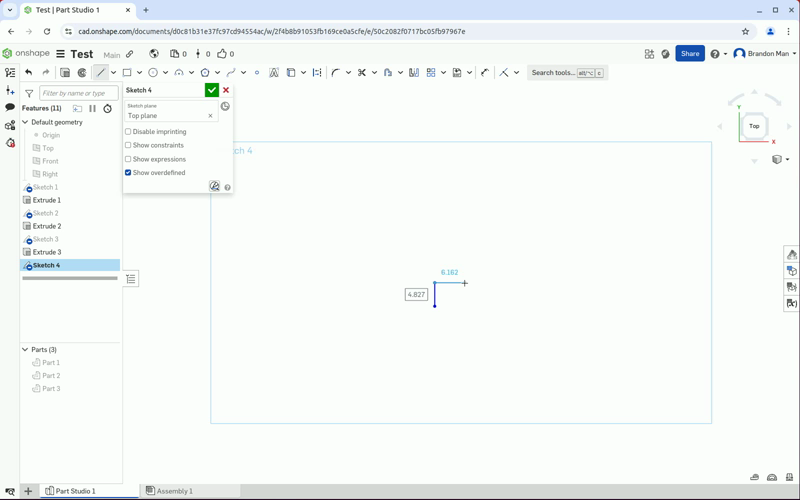
mouse_move(434, 259)
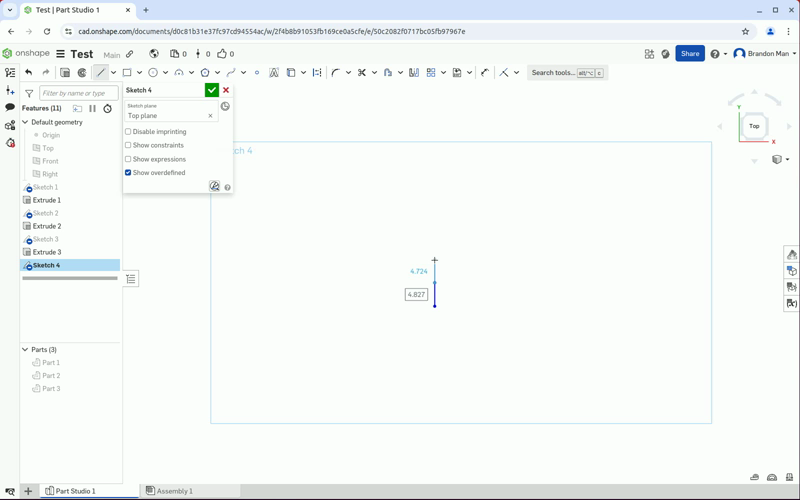
click(434, 259)
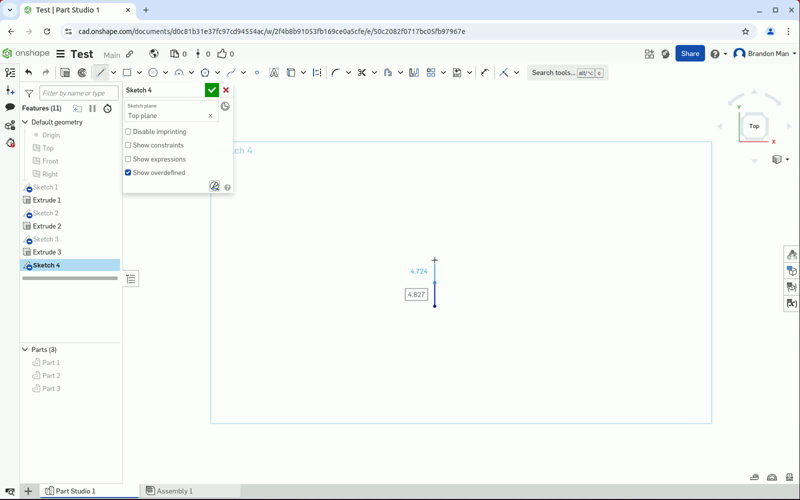
key_up(shift)
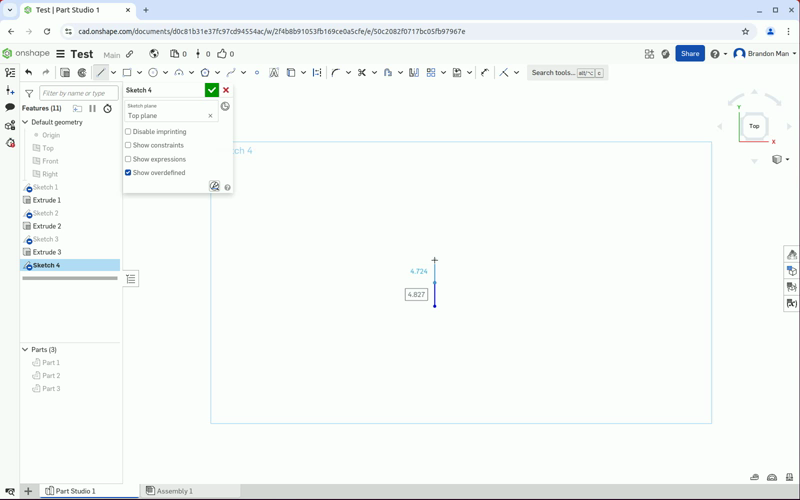
key(esc)
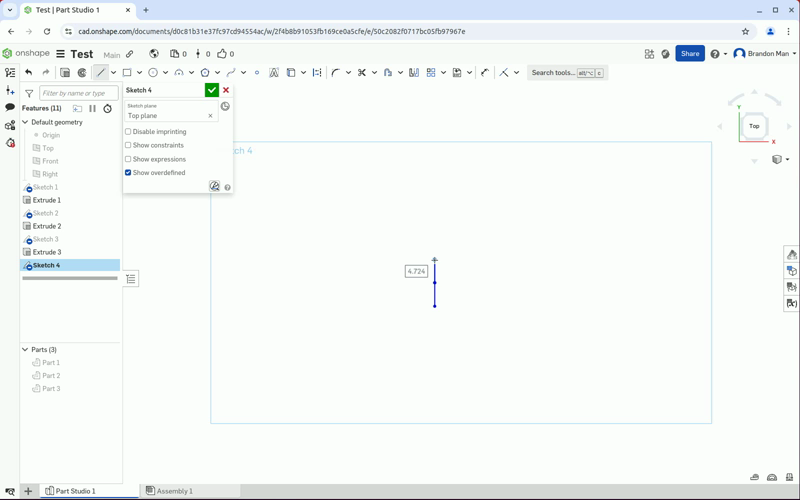
key(a)
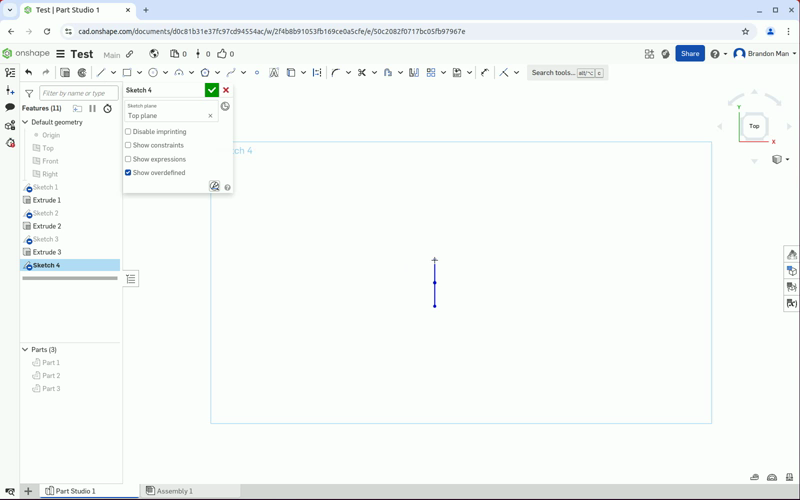
mouse_move(434, 259)
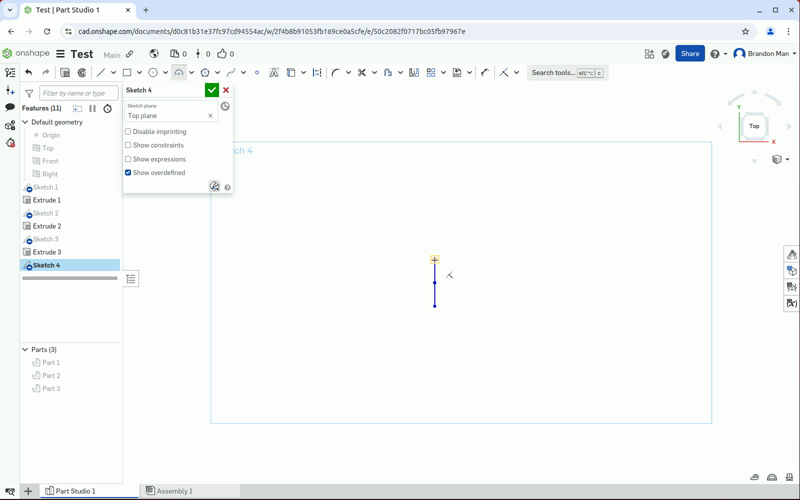
click(434, 259)
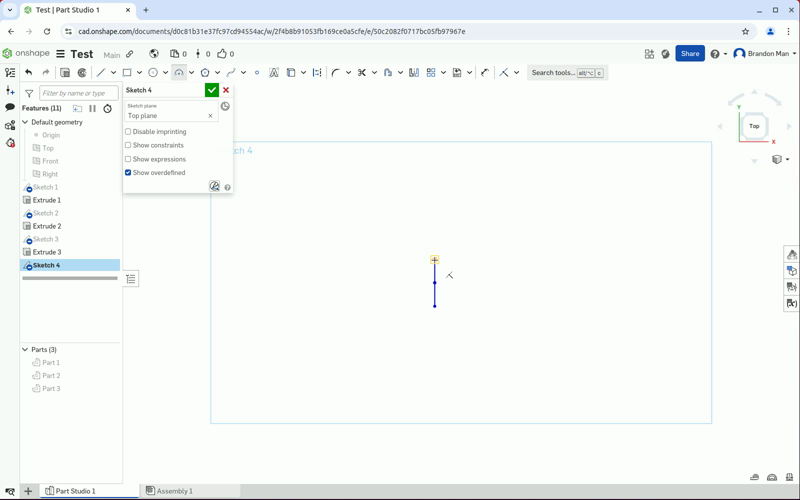
mouse_move(434, 306)
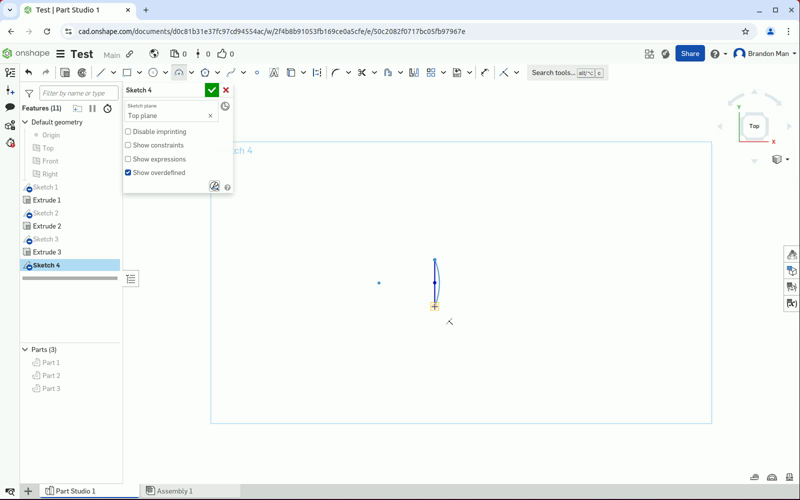
click(434, 306)
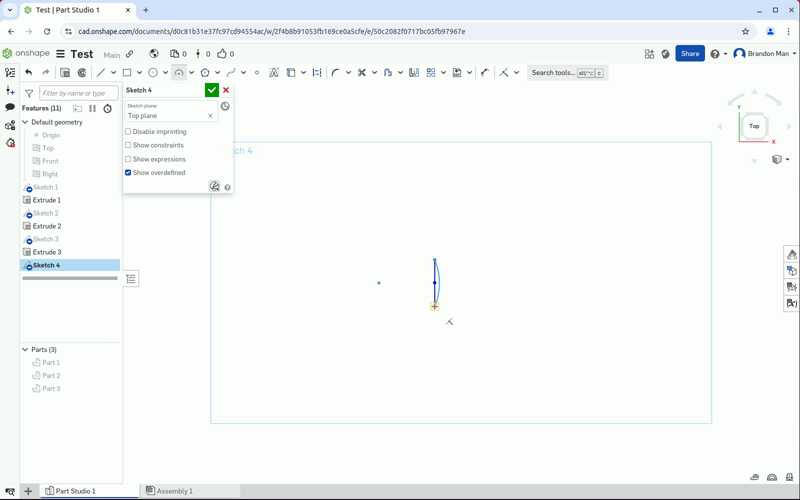
key_down(shift)
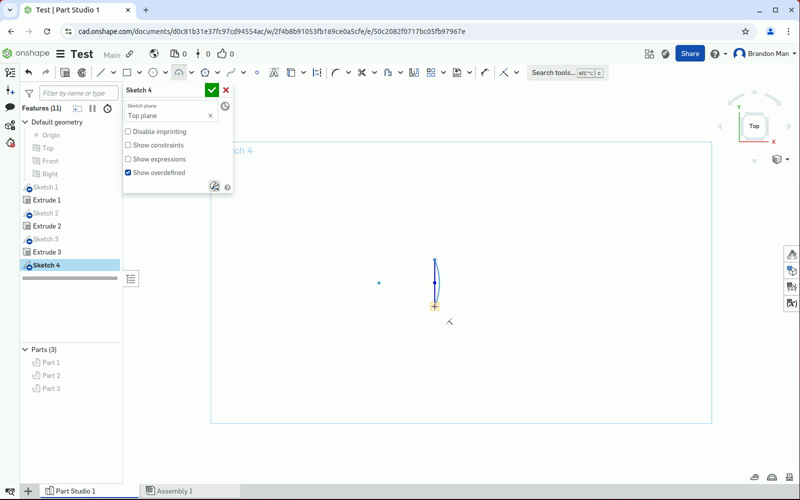
mouse_move(426, 283)
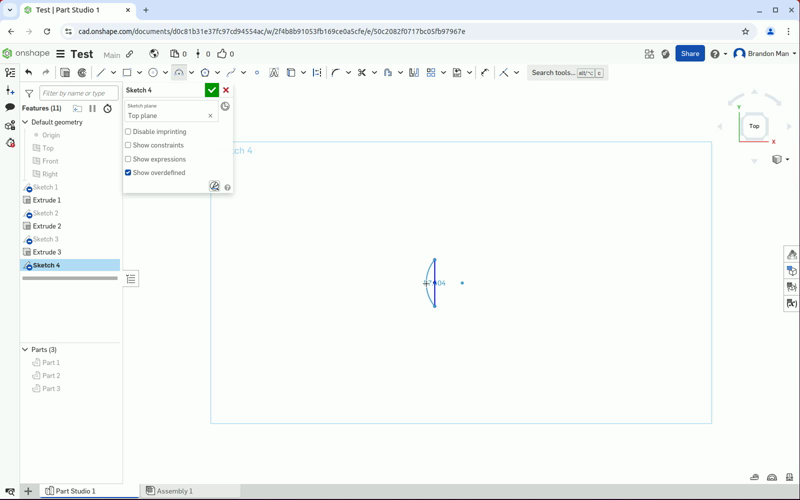
click(426, 283)
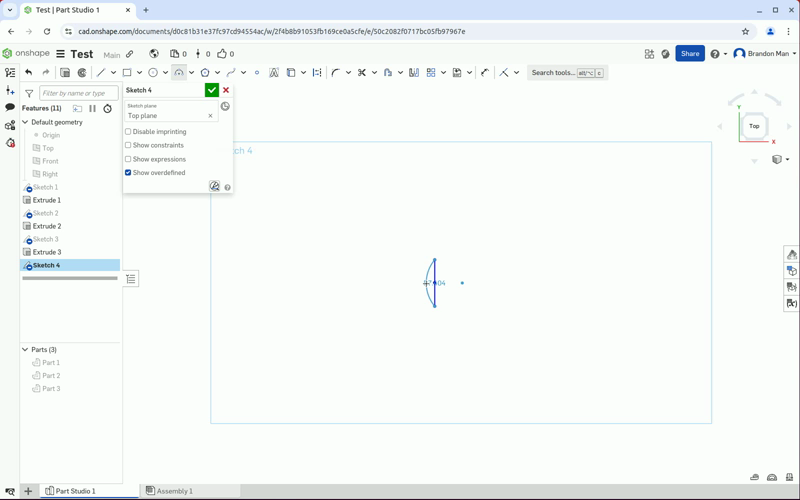
key_up(shift)
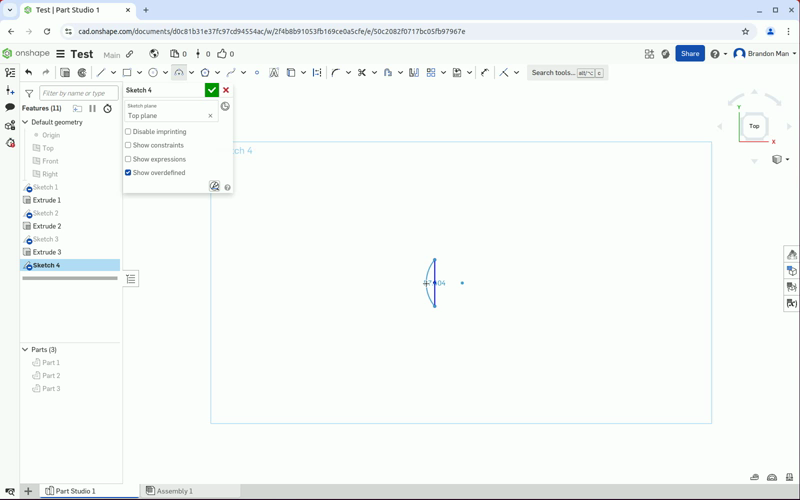
key(esc)
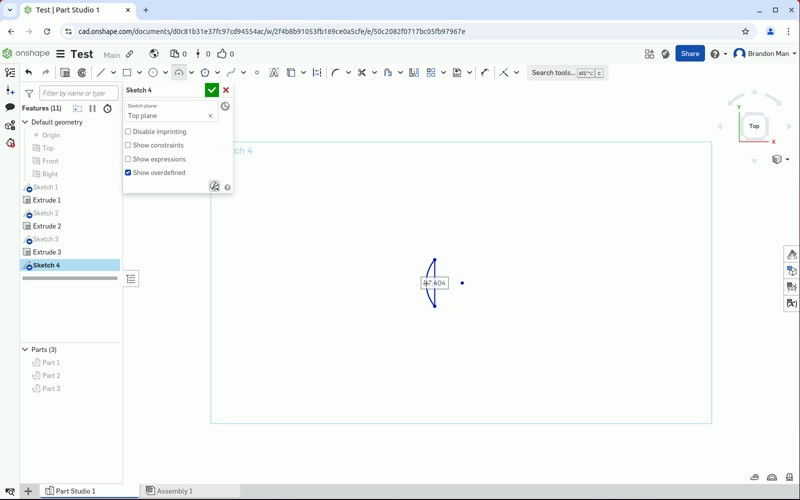
mouse_move(427, 286)
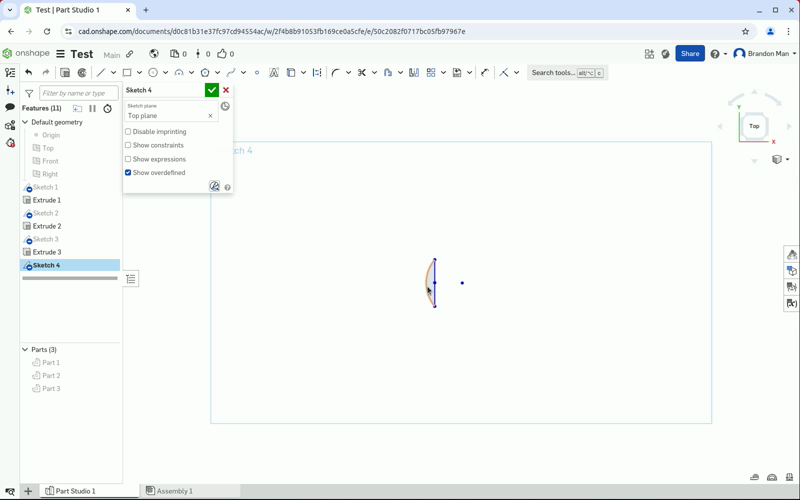
scroll(6)
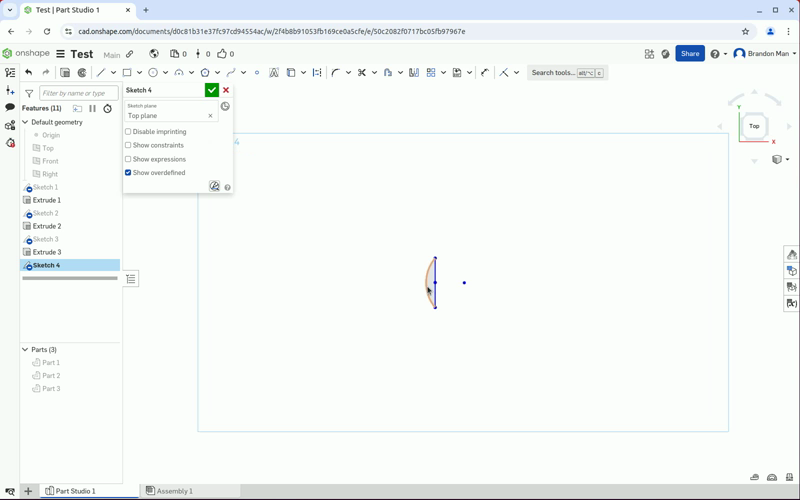
scroll(6)
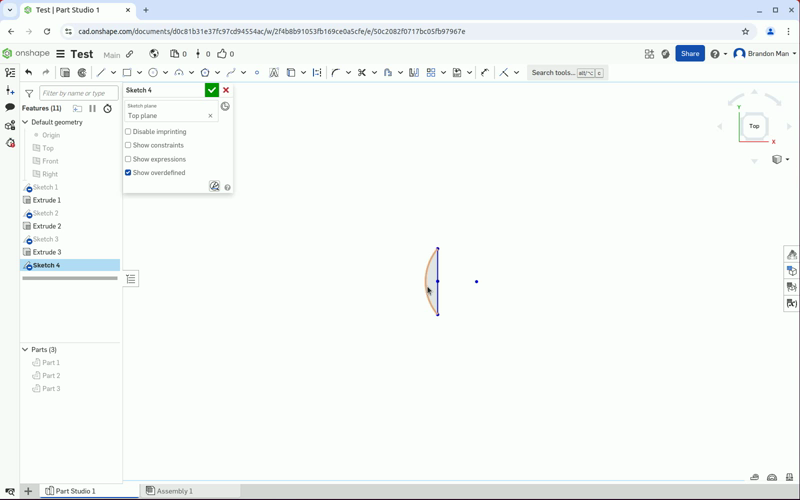
scroll(6)
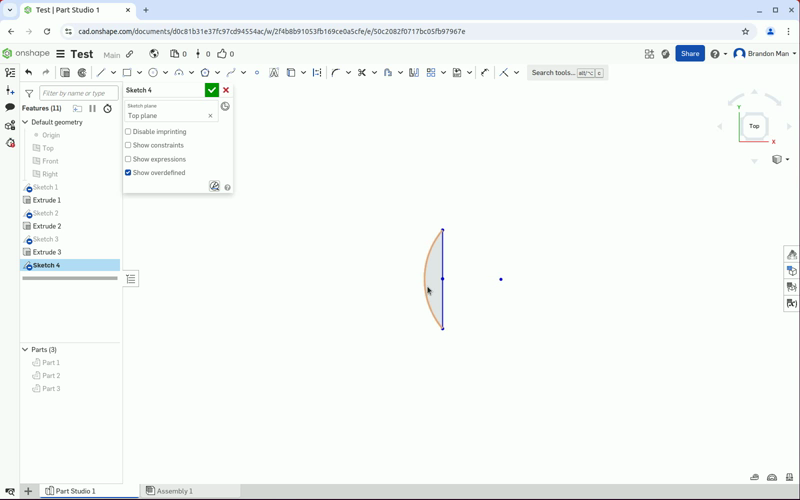
scroll(6)
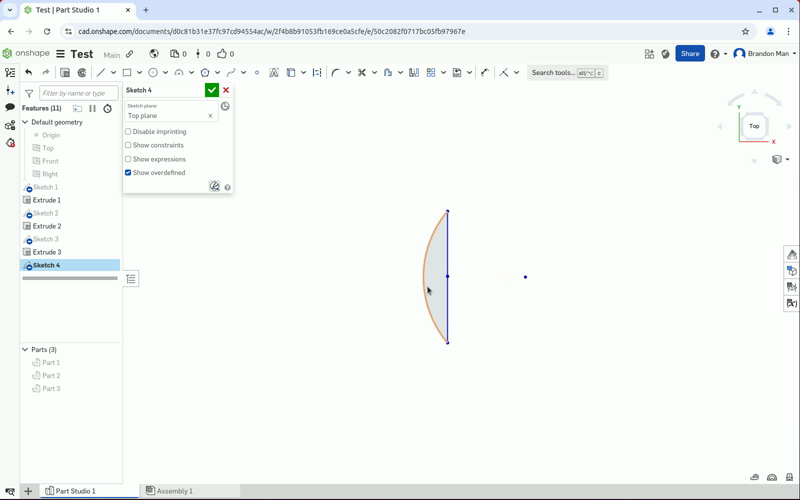
scroll(6)
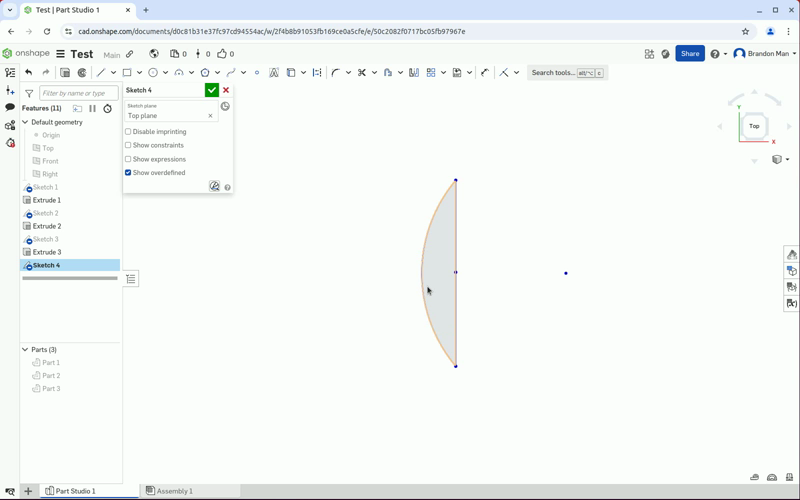
scroll(6)
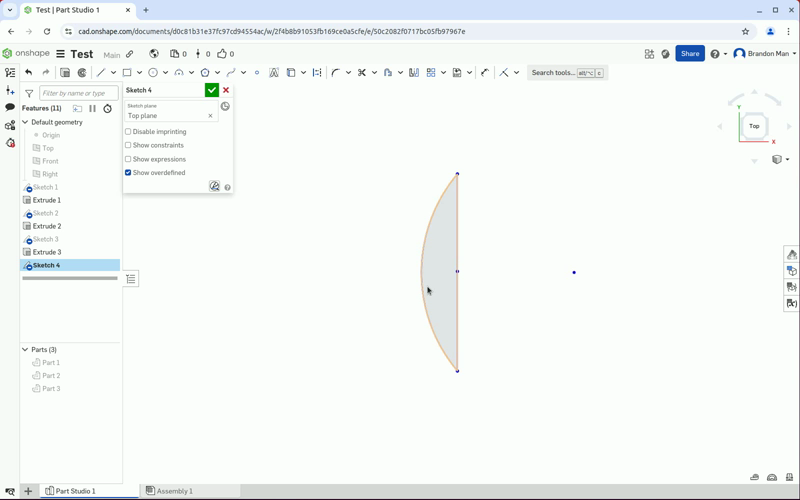
scroll(6)
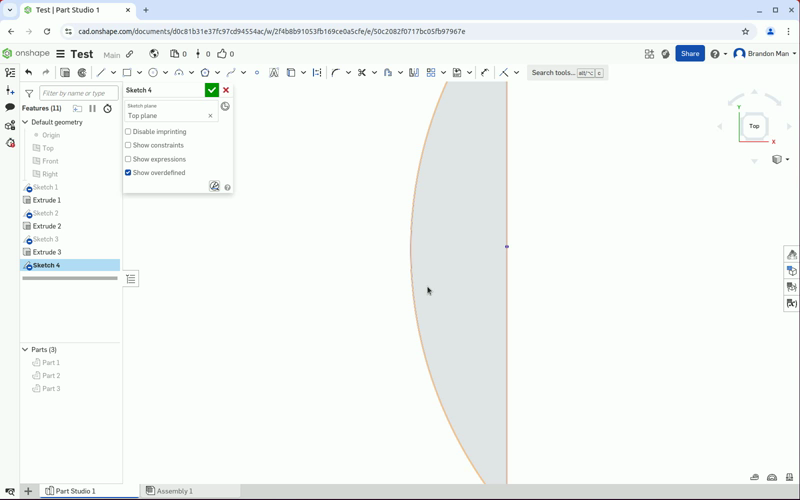
click(427, 286)
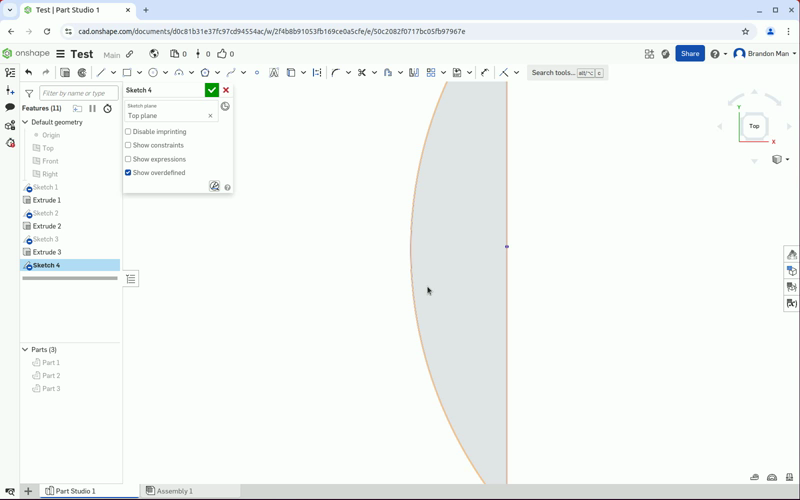
scroll(-6)
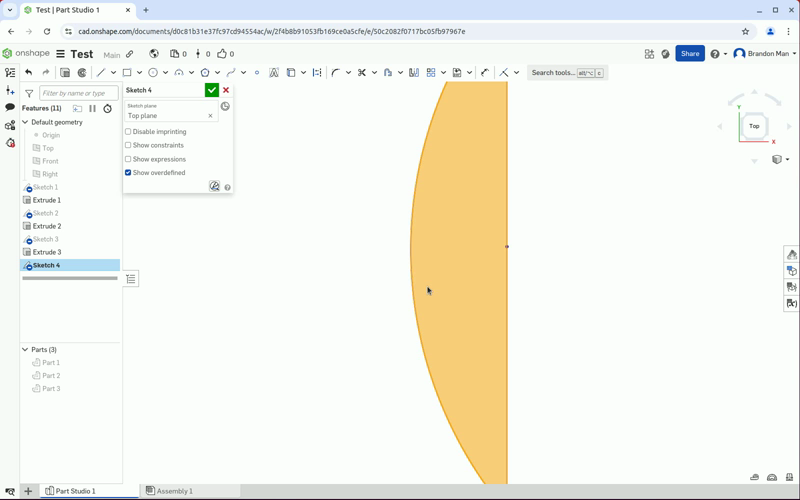
scroll(-6)
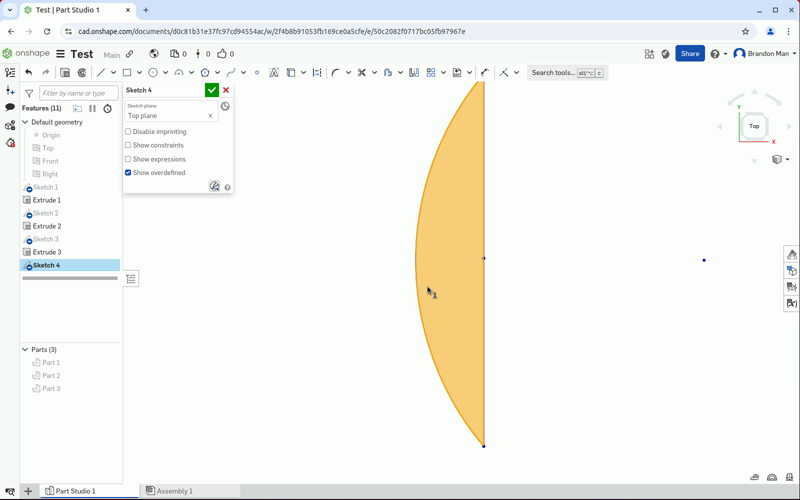
scroll(-6)
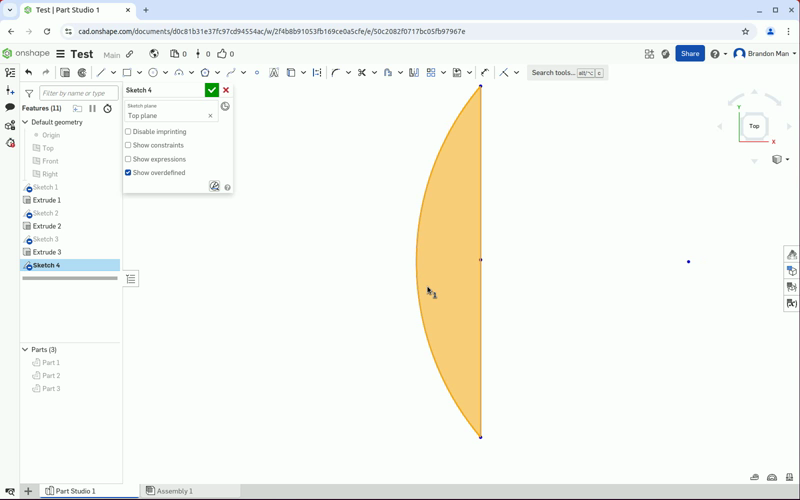
scroll(-6)
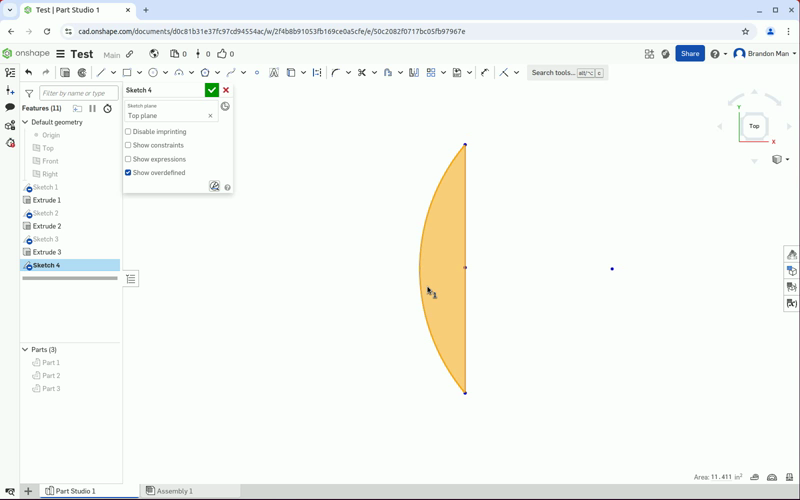
scroll(-6)
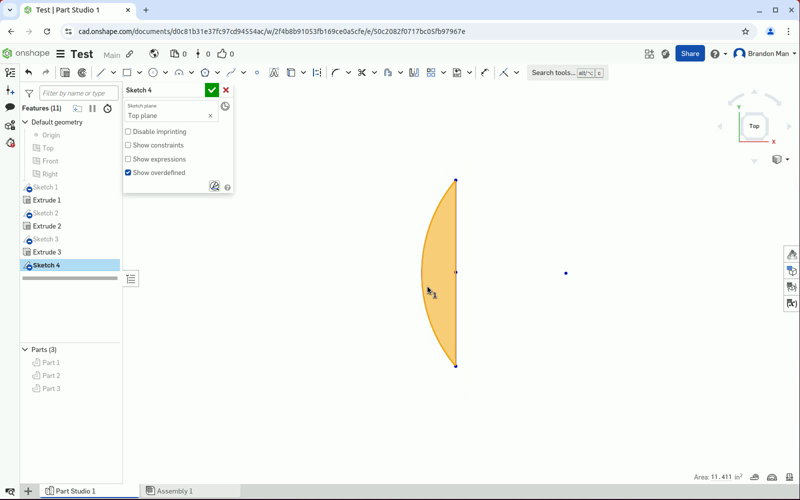
scroll(-6)
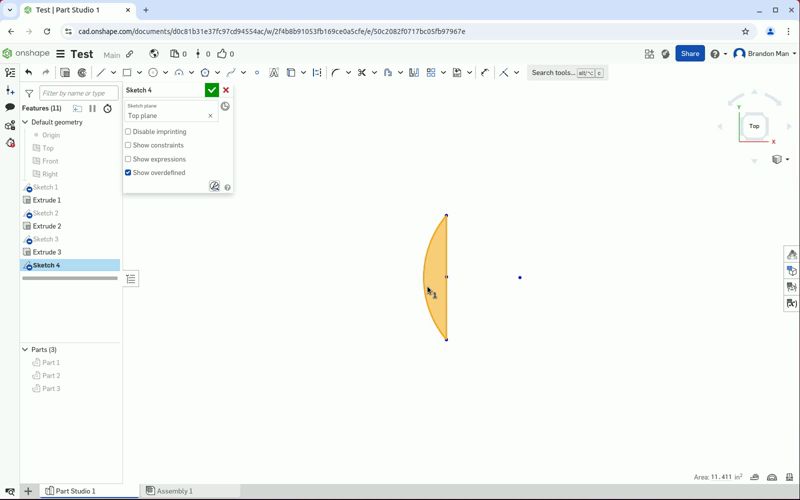
scroll(-6)
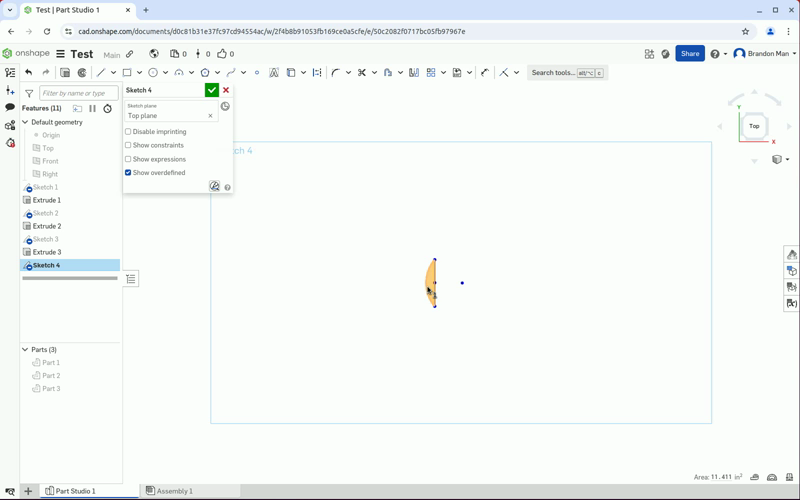
mouse_move(73, 352)
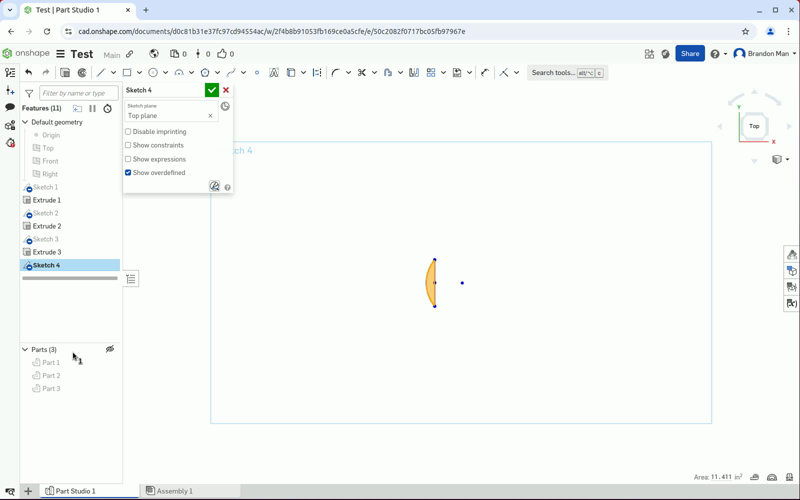
key(shift+y)
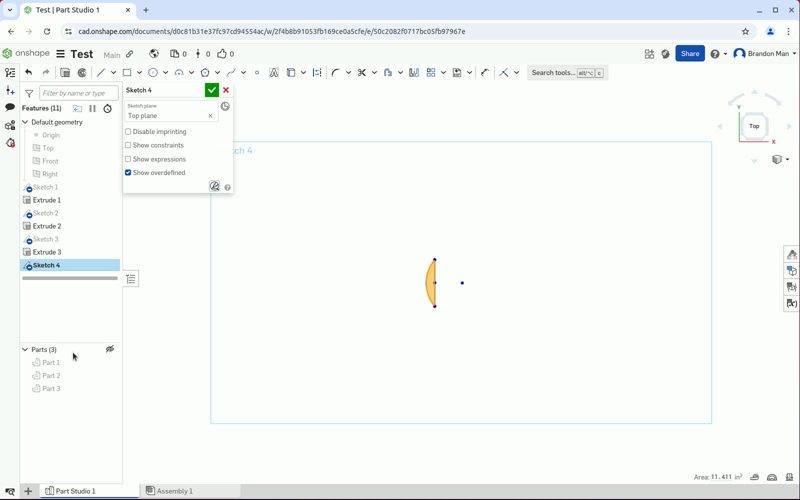
key(shift+e)
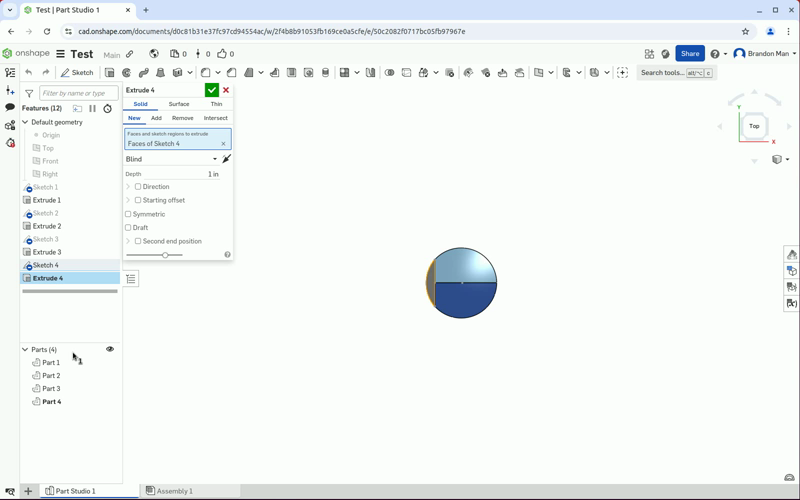
mouse_move(143, 106)
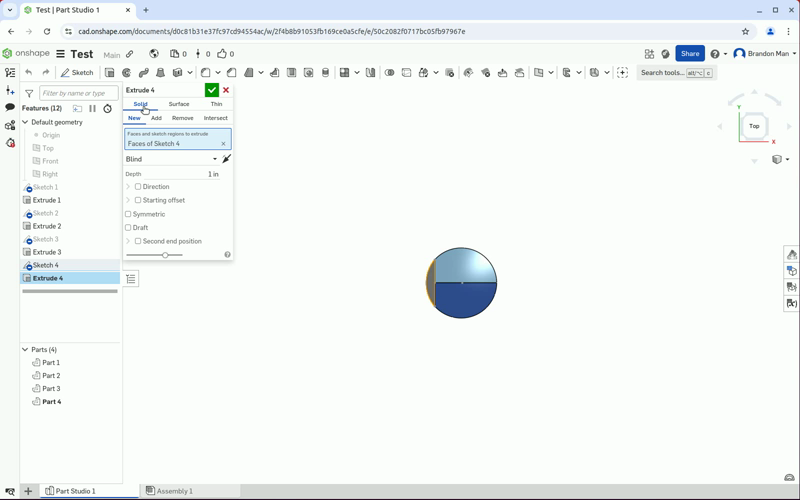
click(143, 106)
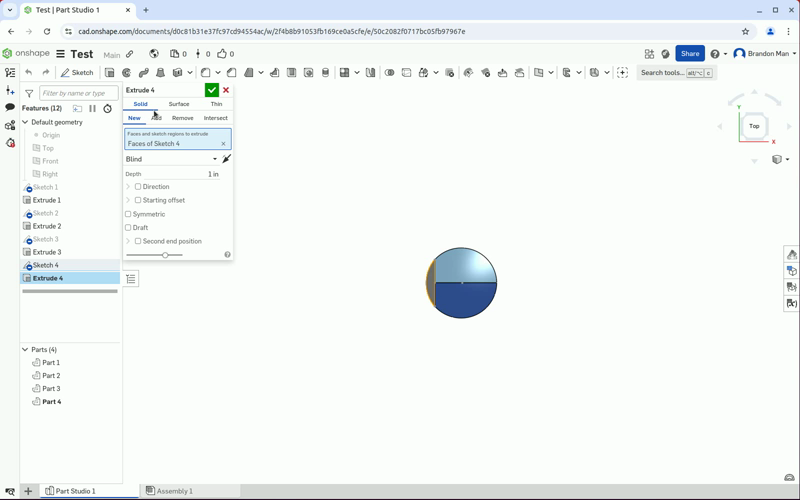
mouse_move(186, 120)
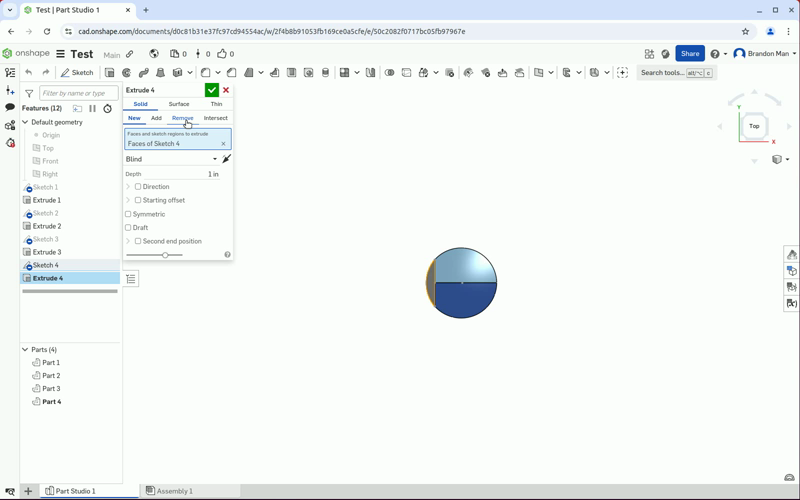
click(186, 120)
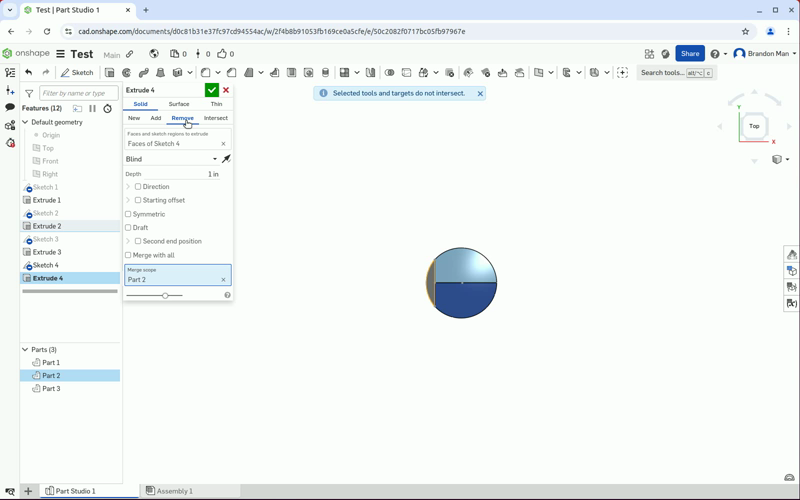
key(tab, 4)
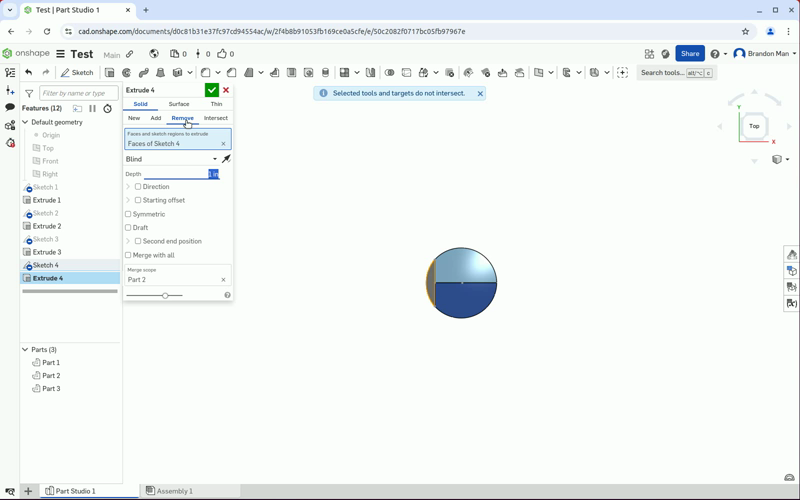
text(-22.627)
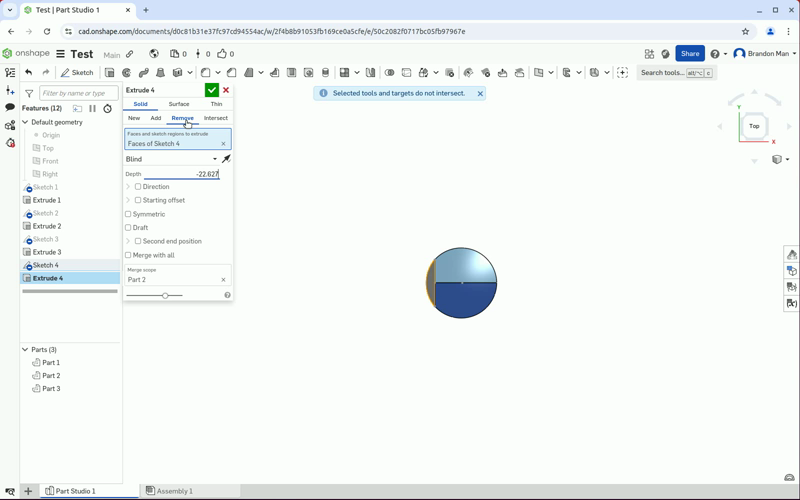
key(tab, 6)
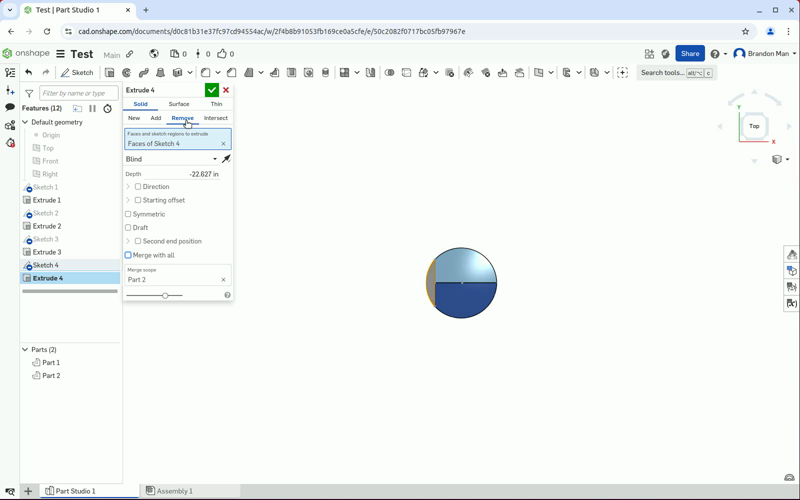
key(space)
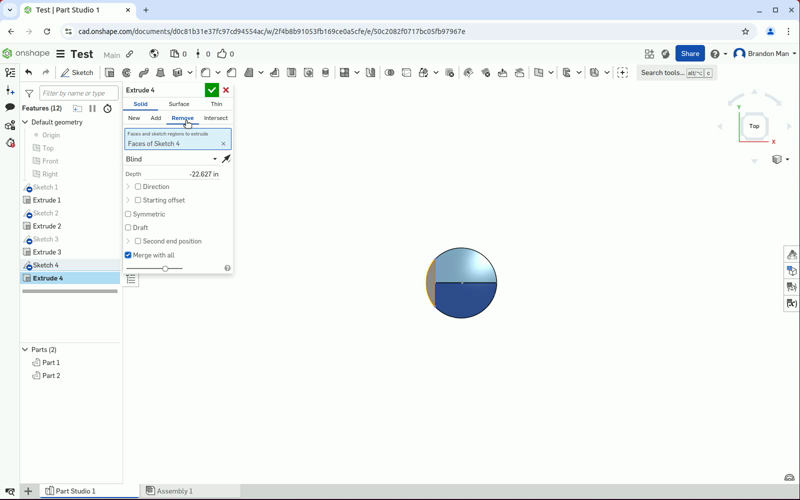
key(enter)
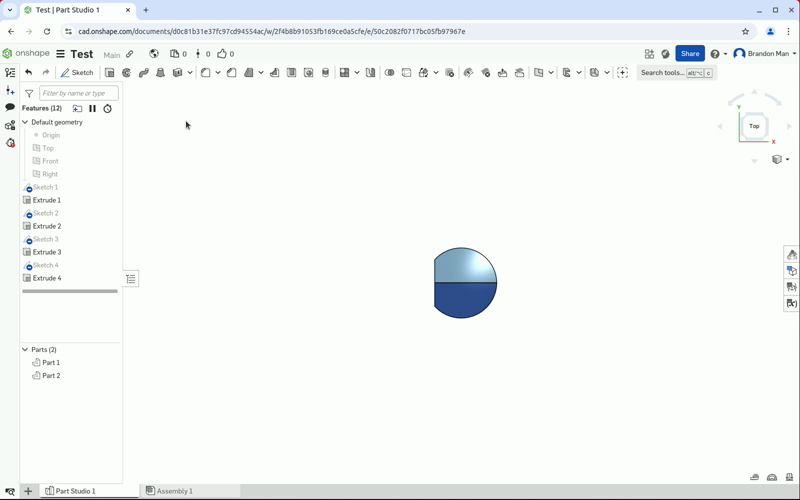
key(shift+h)
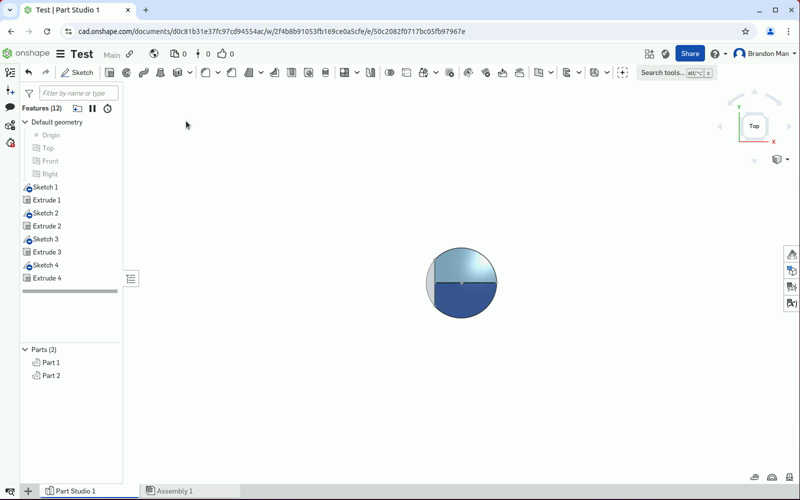
key(shift+h)
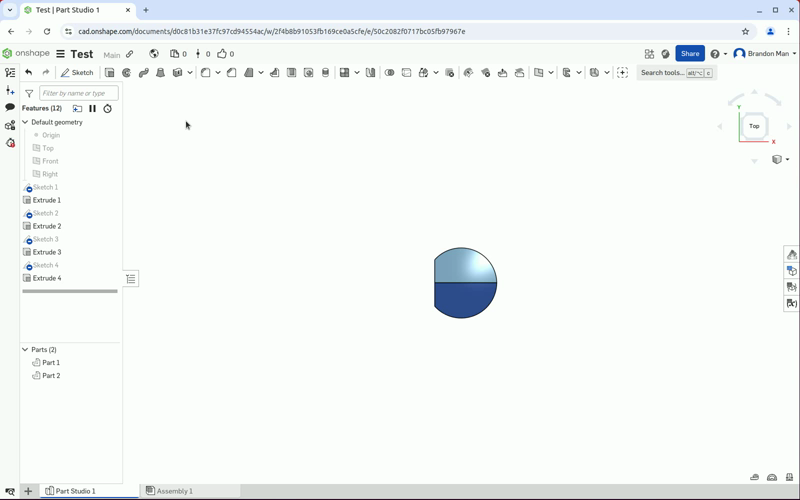
mouse_move(73, 189)
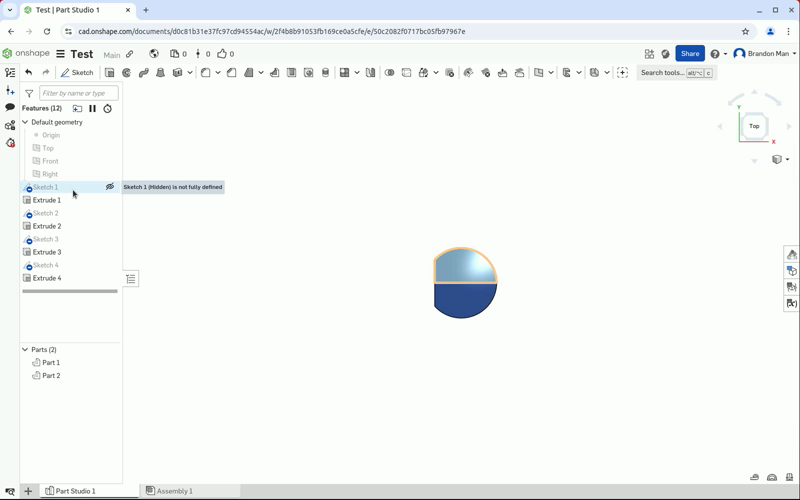
click(73, 189)
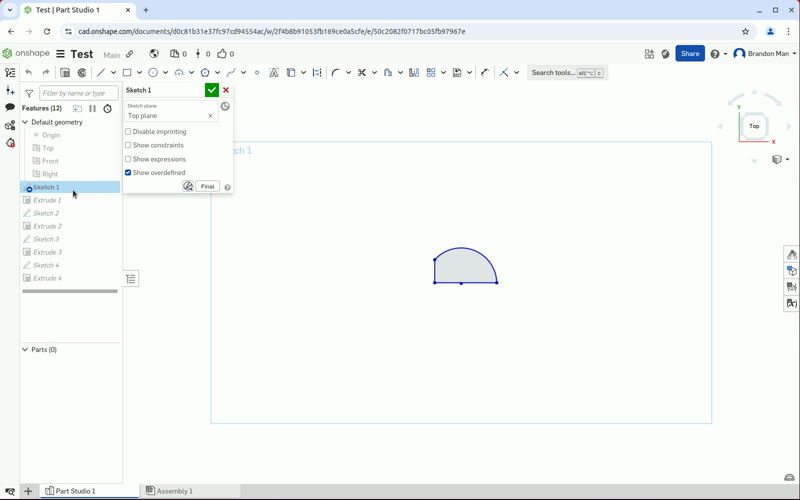
mouse_move(229, 92)
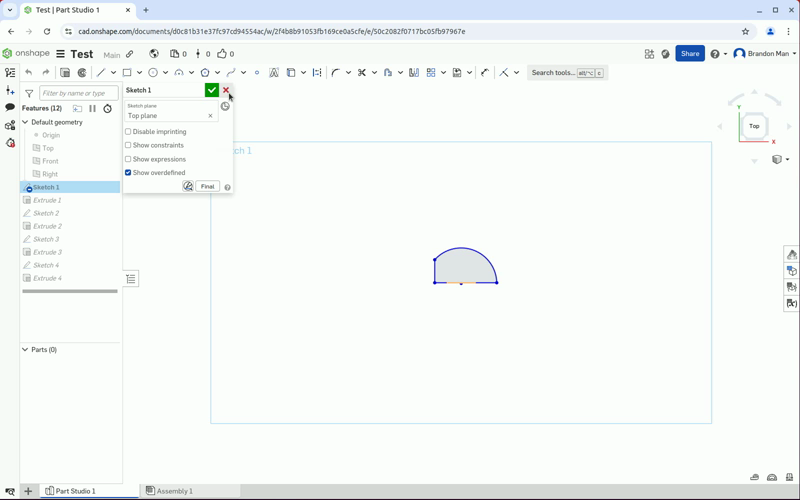
click(229, 92)
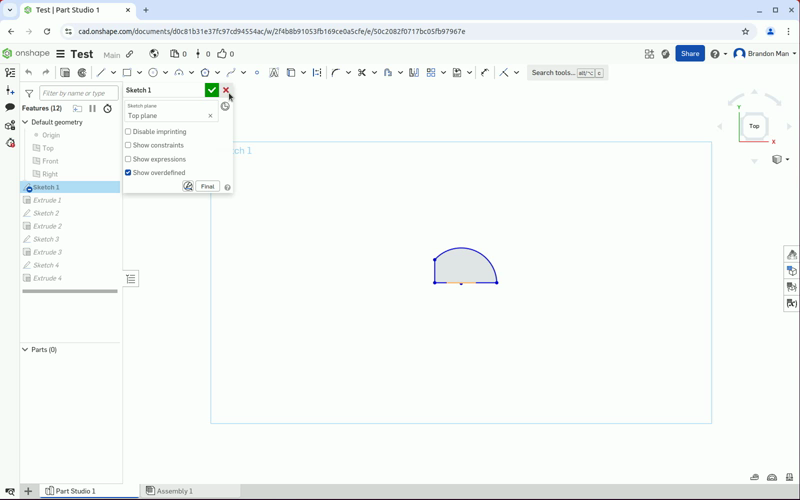
key(shift+s)
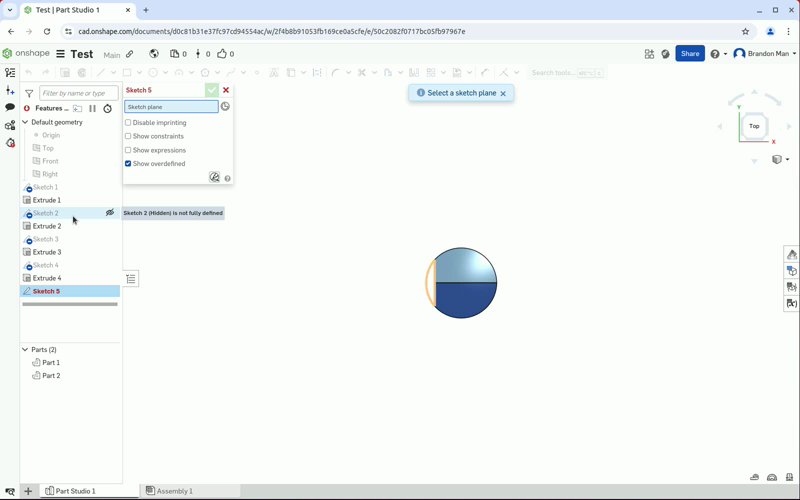
scroll(3)
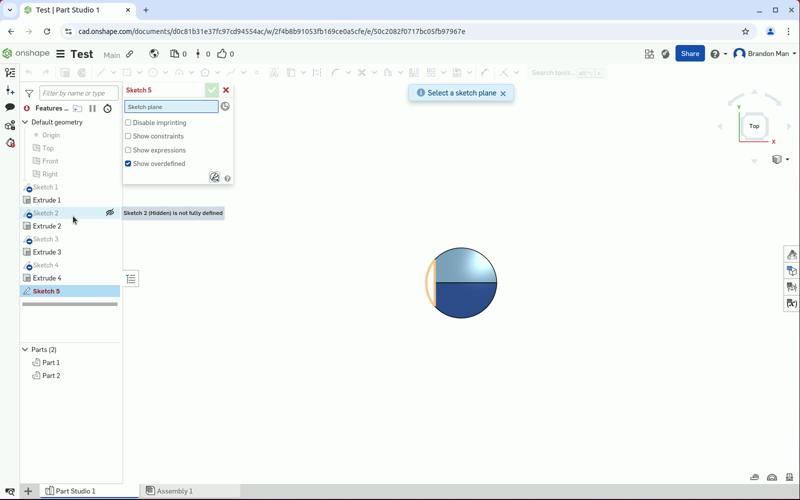
mouse_move(73, 150)
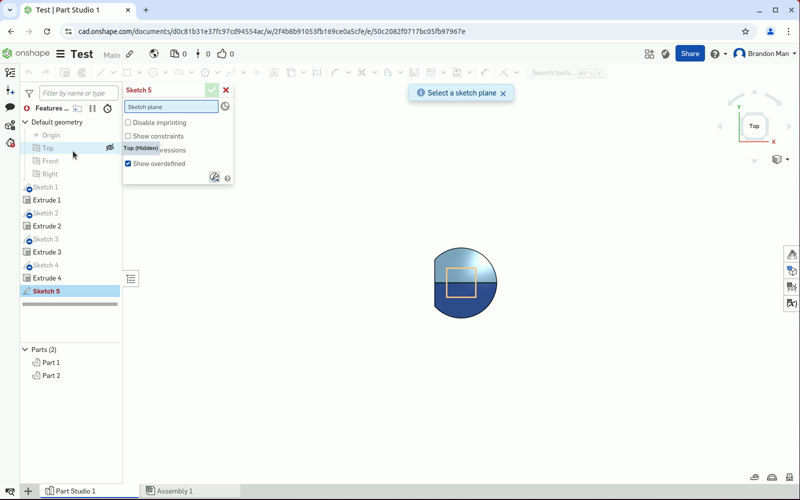
click(73, 150)
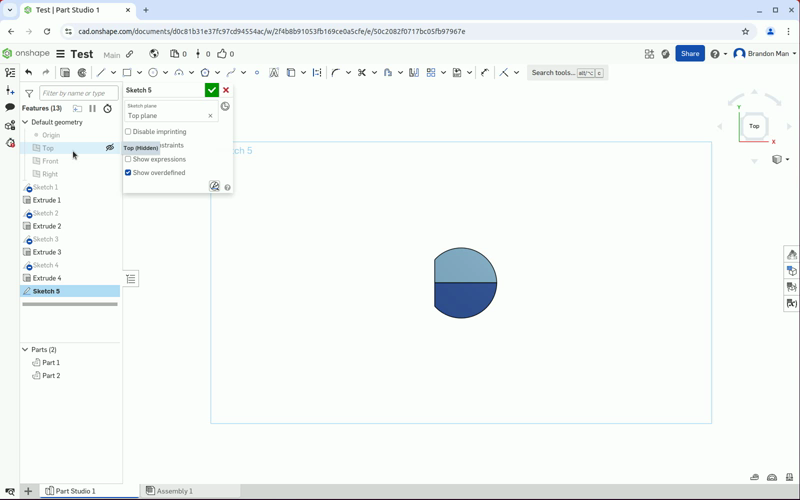
mouse_move(73, 352)
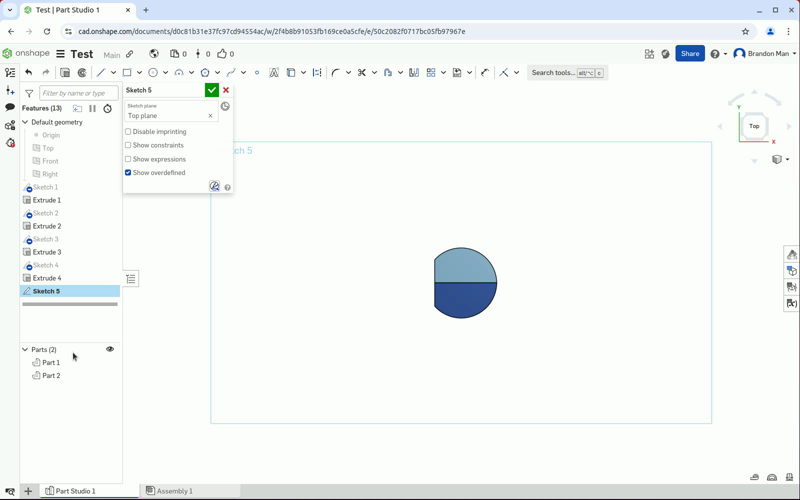
key(y)
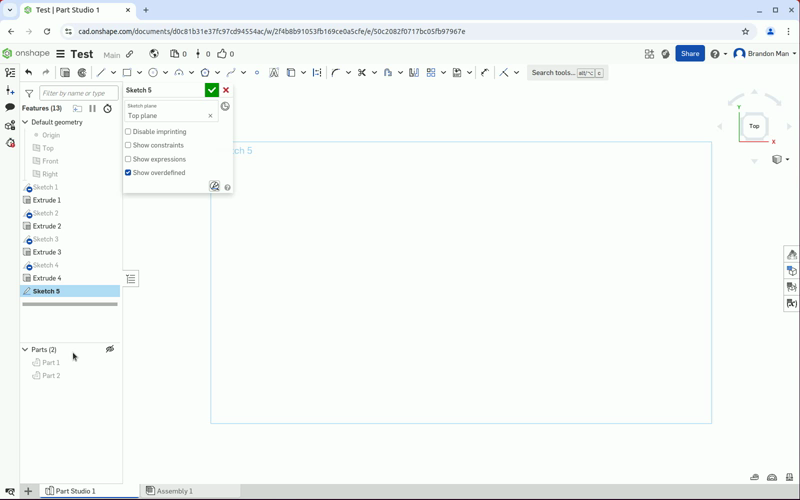
key(l)
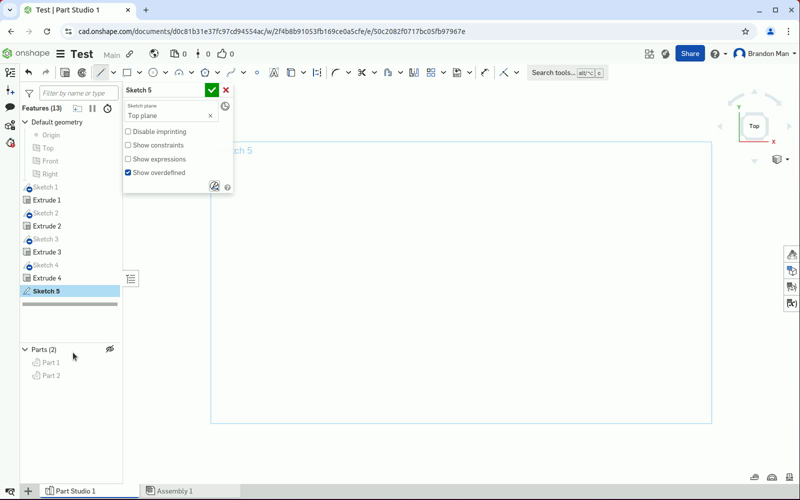
key_down(shift)
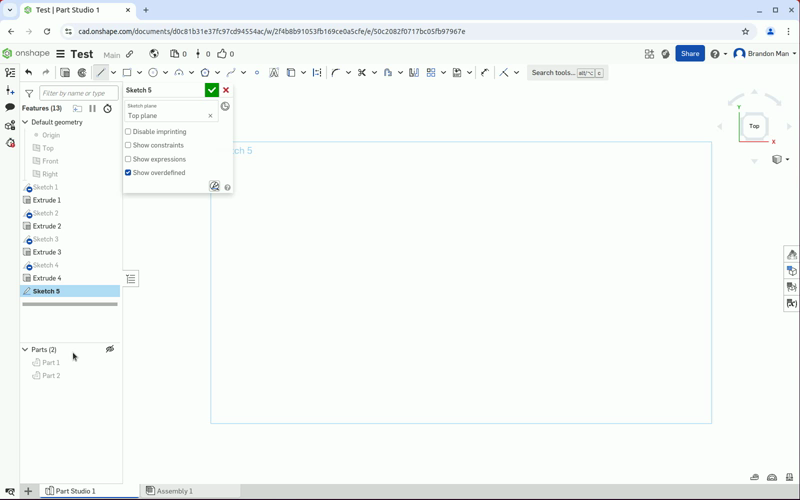
mouse_move(412, 335)
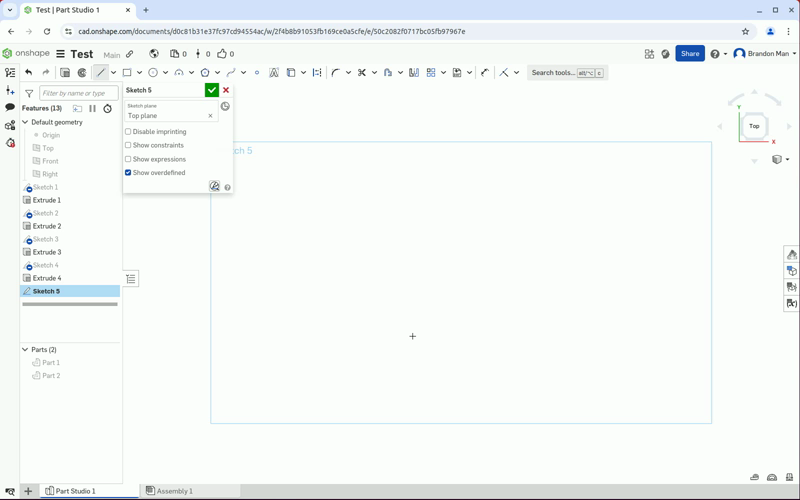
click(412, 335)
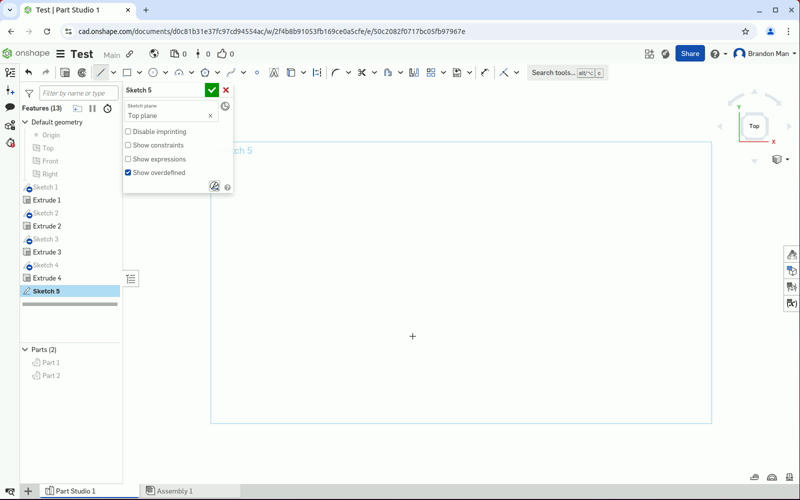
key_up(shift)
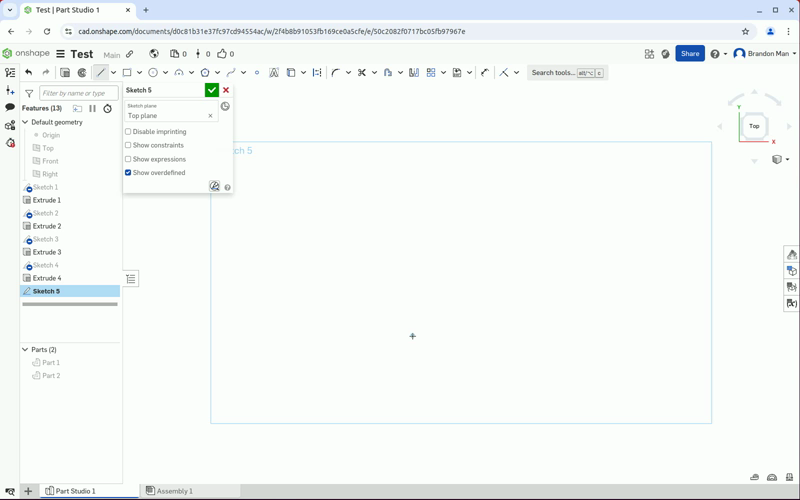
key_down(shift)
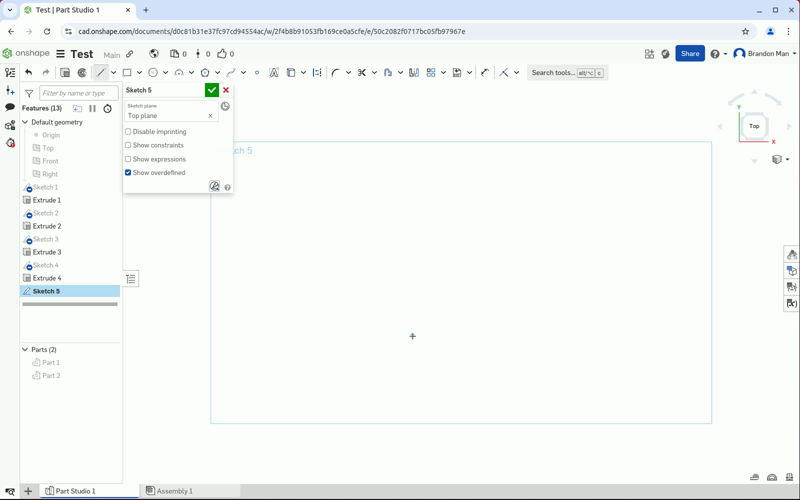
mouse_move(442, 335)
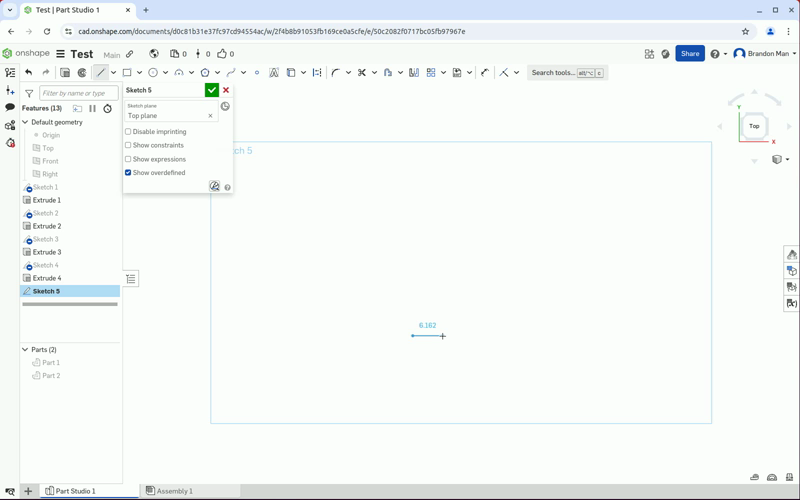
mouse_move(425, 348)
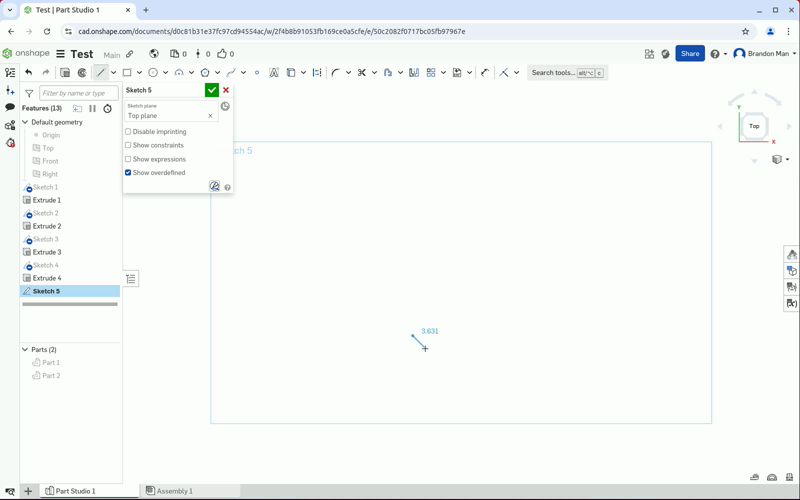
click(425, 348)
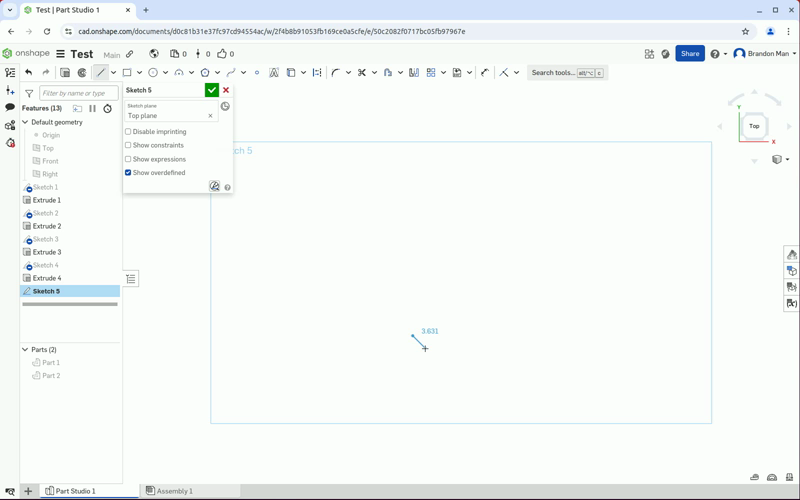
key_up(shift)
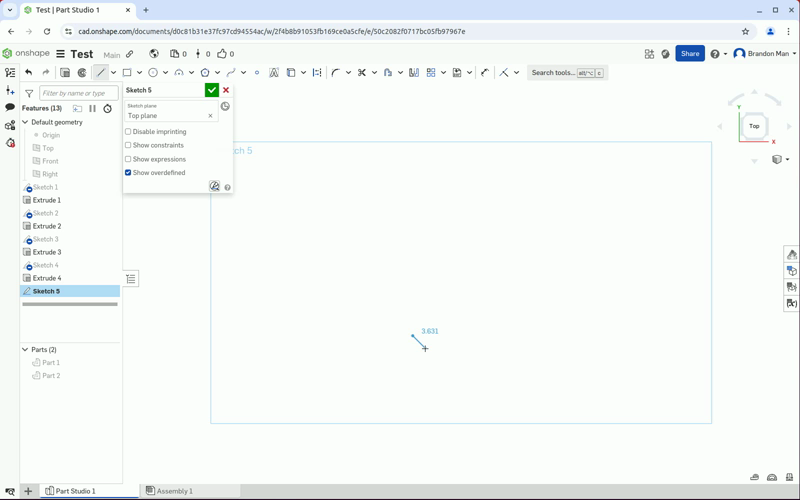
key_down(shift)
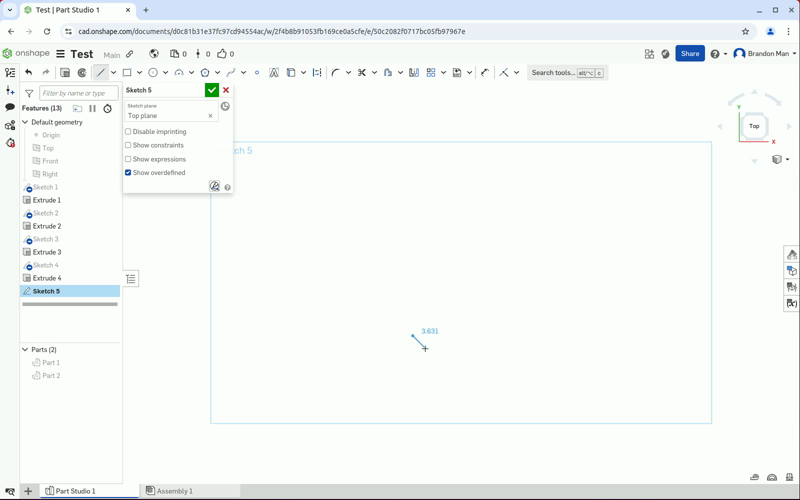
mouse_move(497, 348)
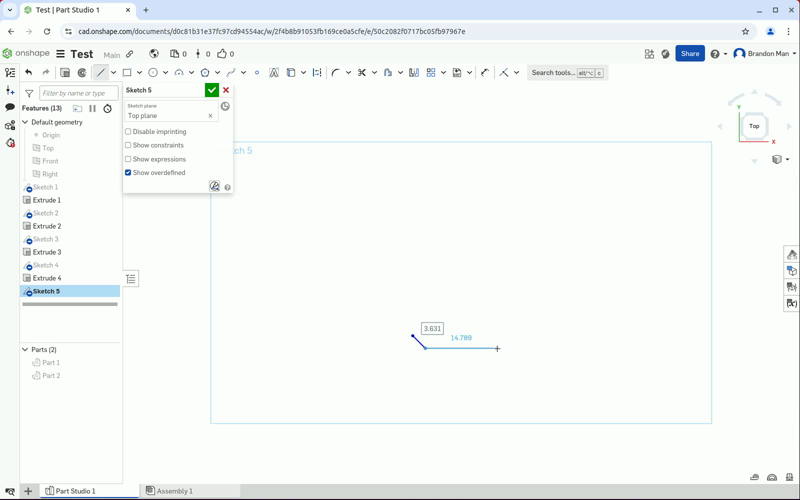
click(497, 348)
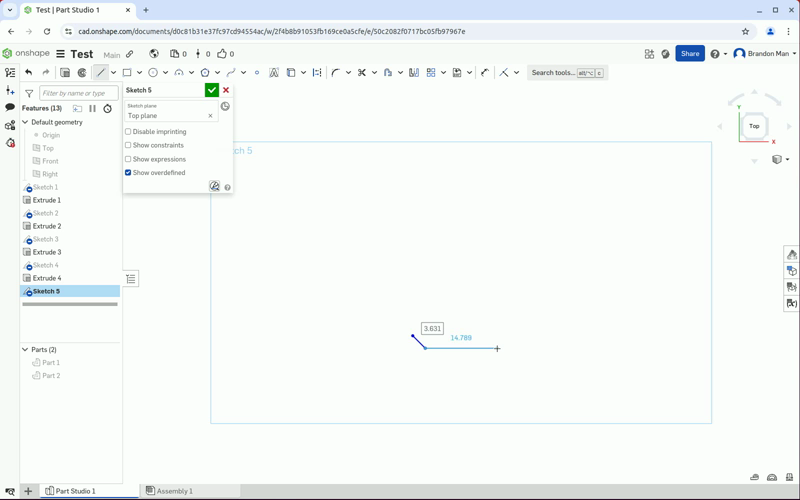
key_up(shift)
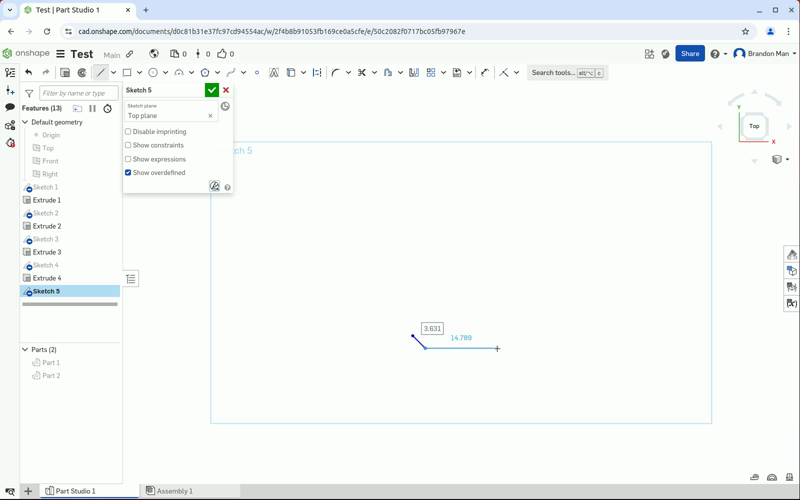
key_down(shift)
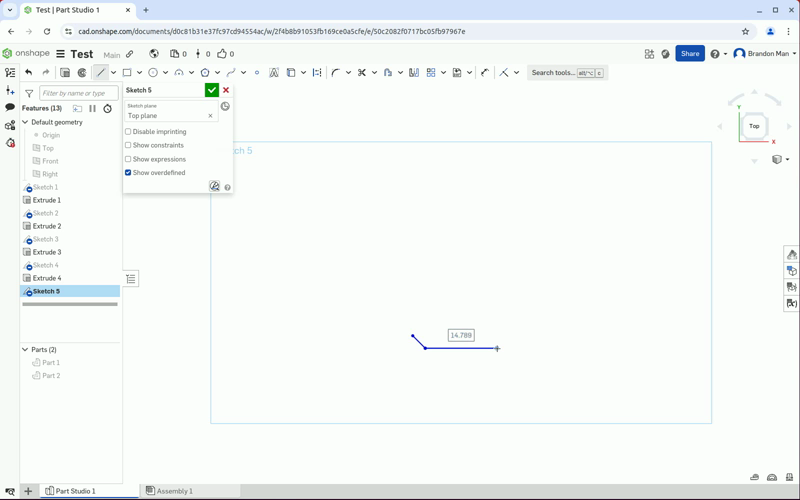
mouse_move(527, 348)
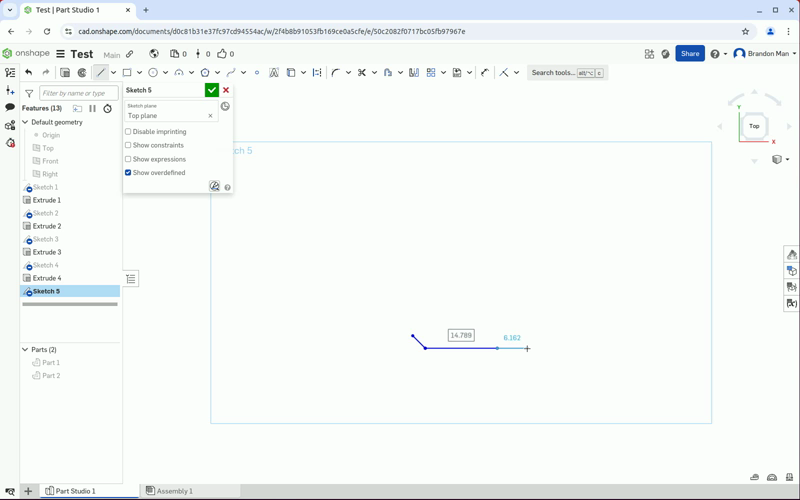
mouse_move(510, 335)
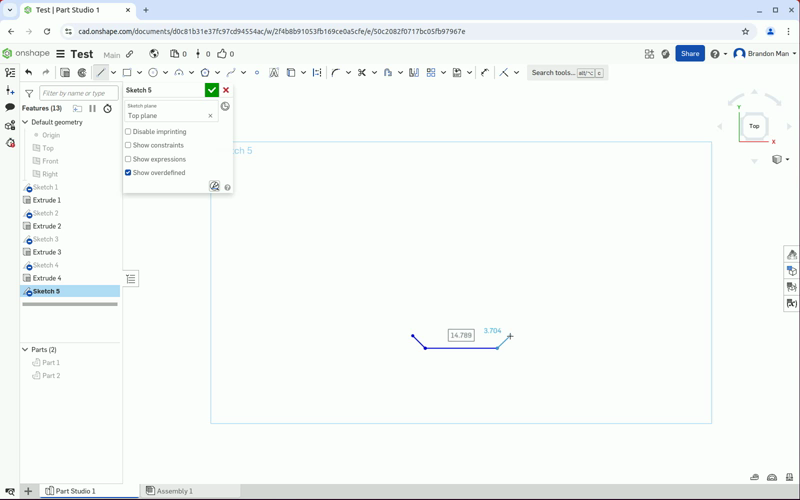
click(510, 335)
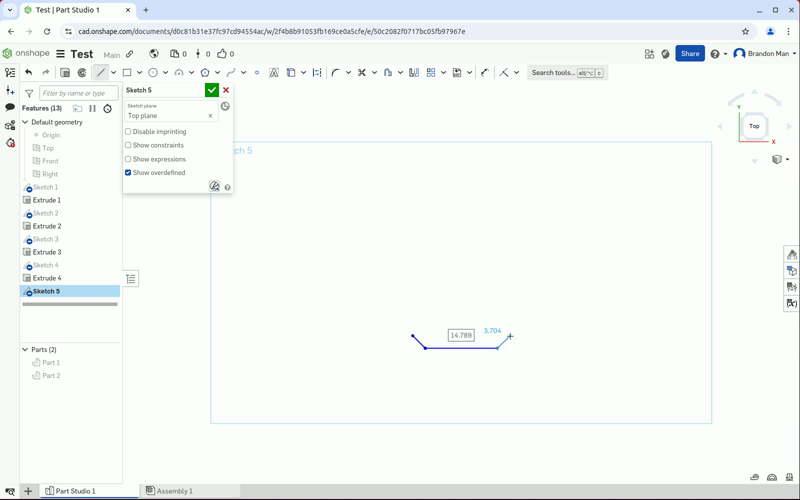
key_up(shift)
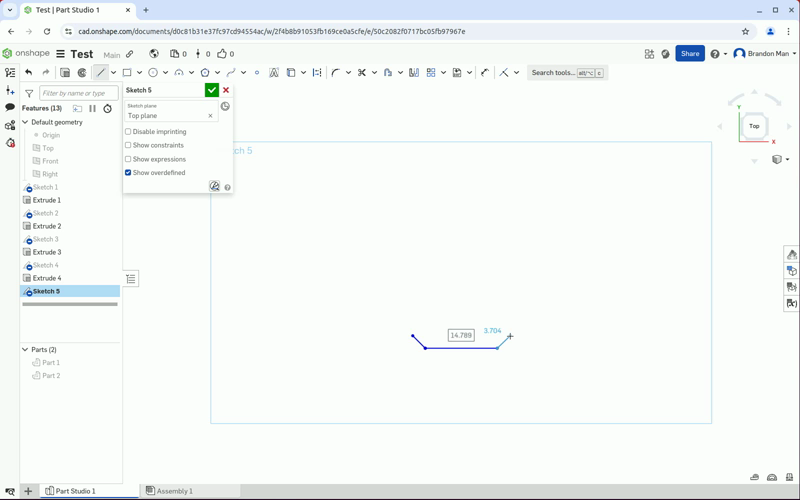
key_down(shift)
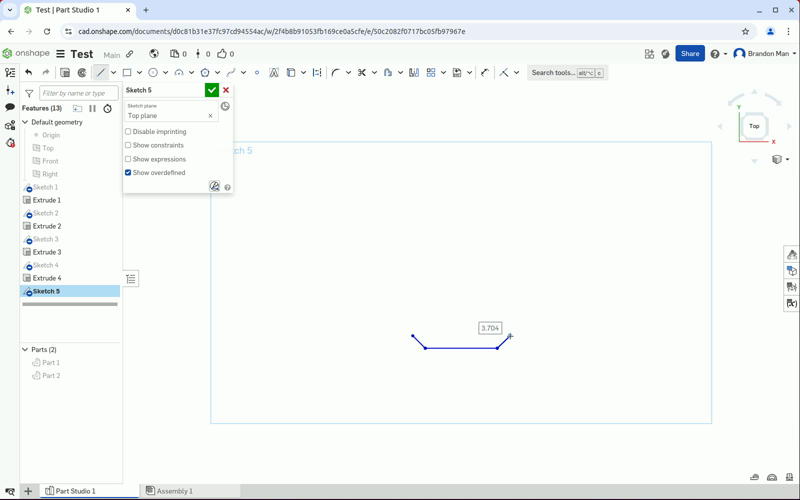
mouse_move(510, 229)
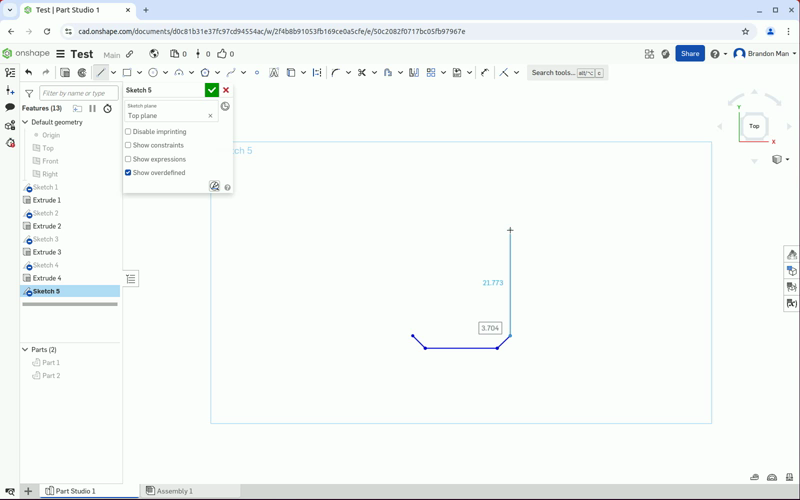
click(510, 229)
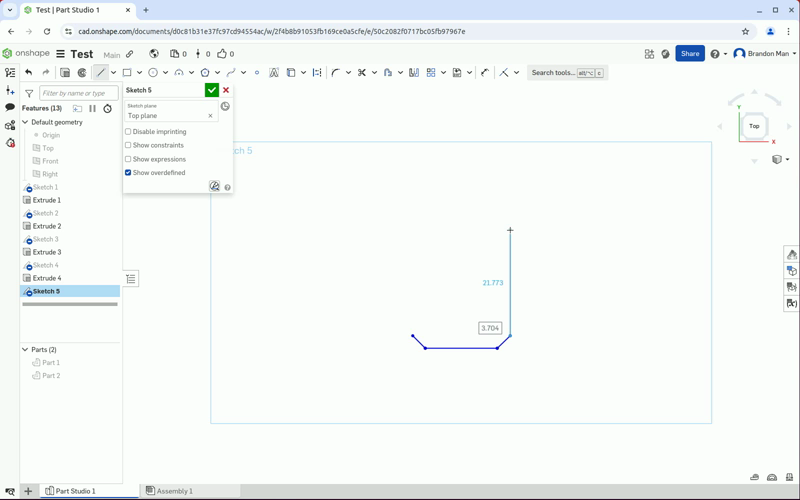
key_up(shift)
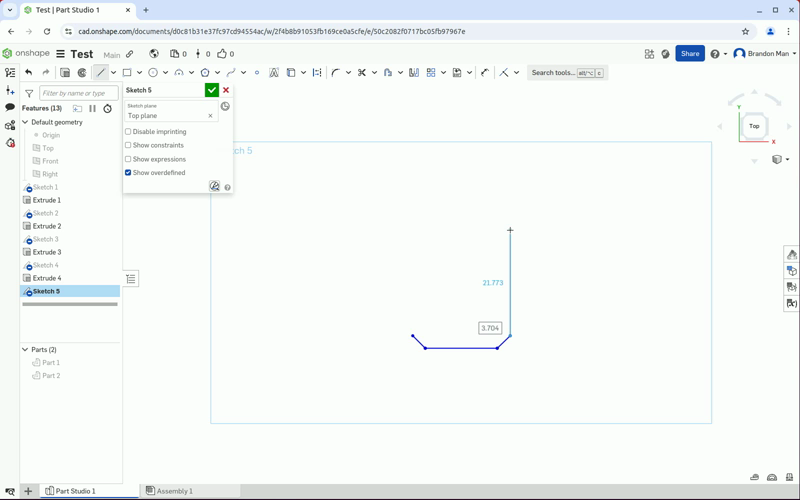
key_down(shift)
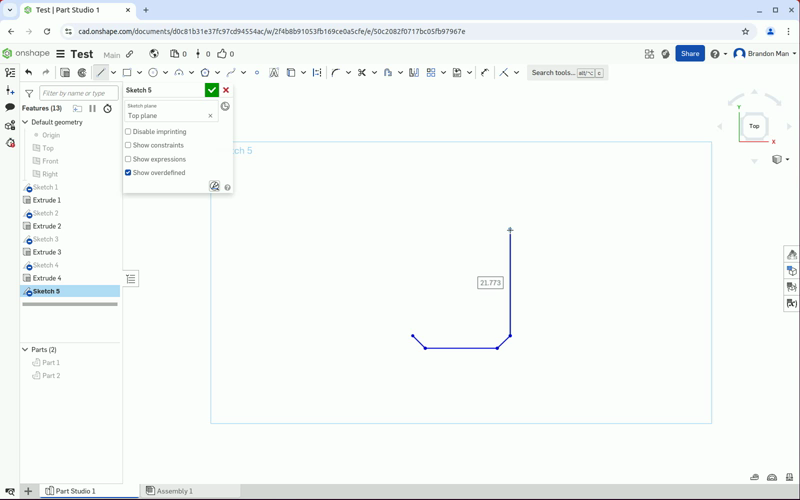
mouse_move(540, 229)
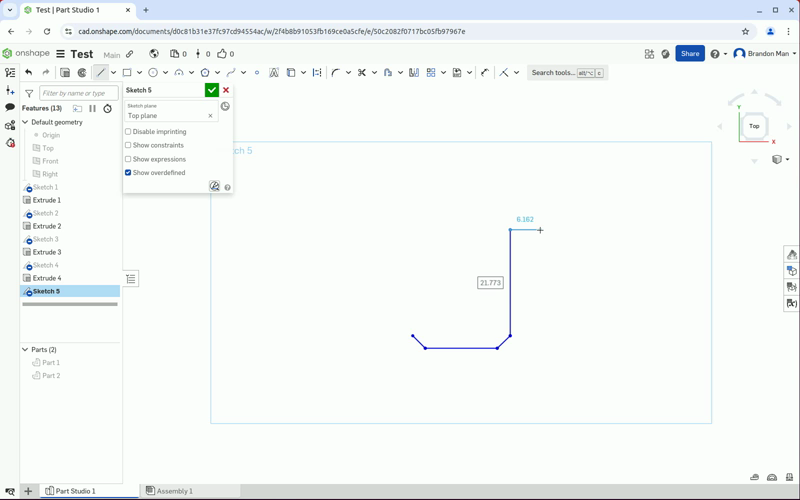
mouse_move(497, 217)
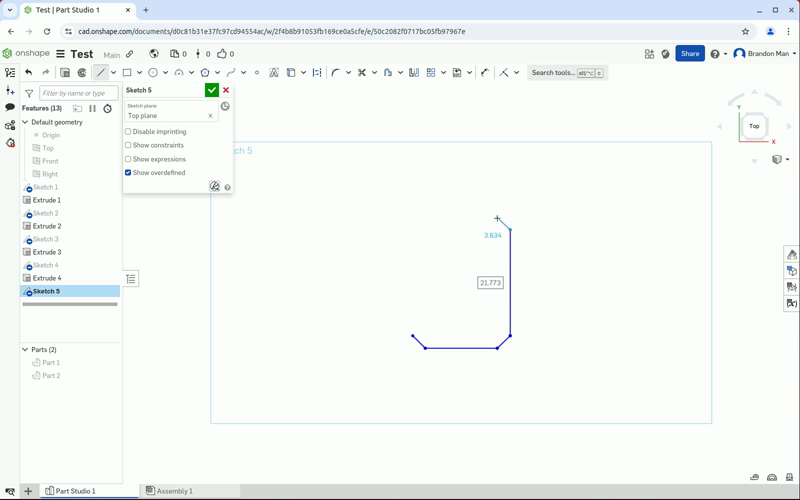
click(497, 217)
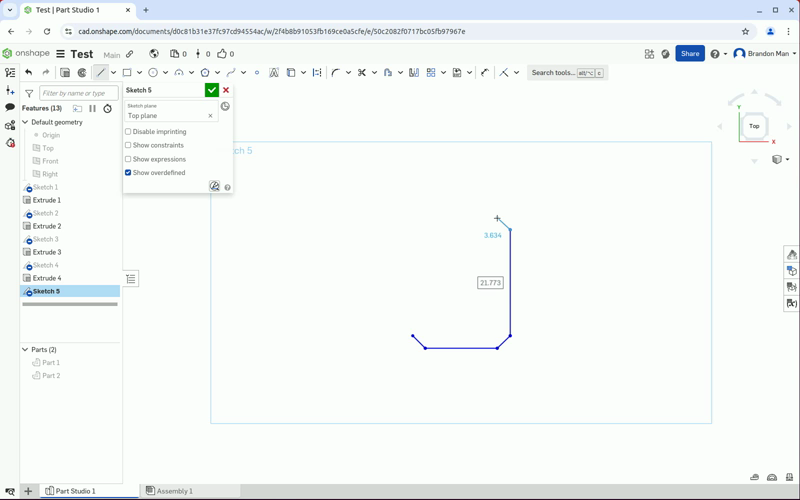
key_up(shift)
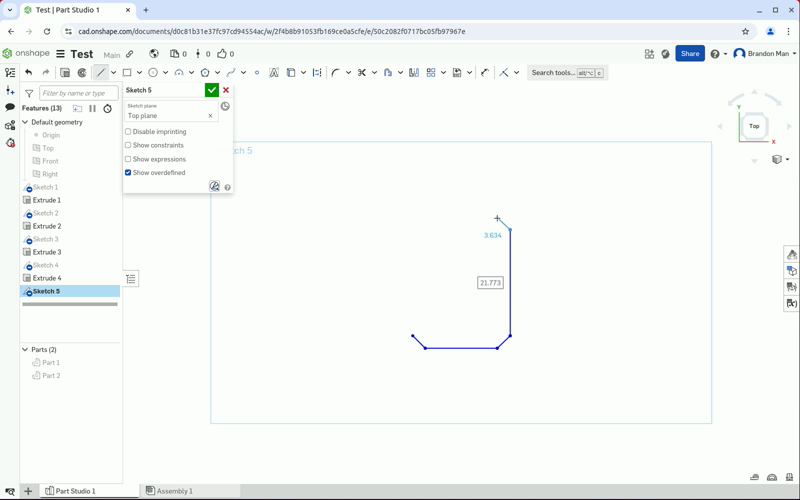
key_down(shift)
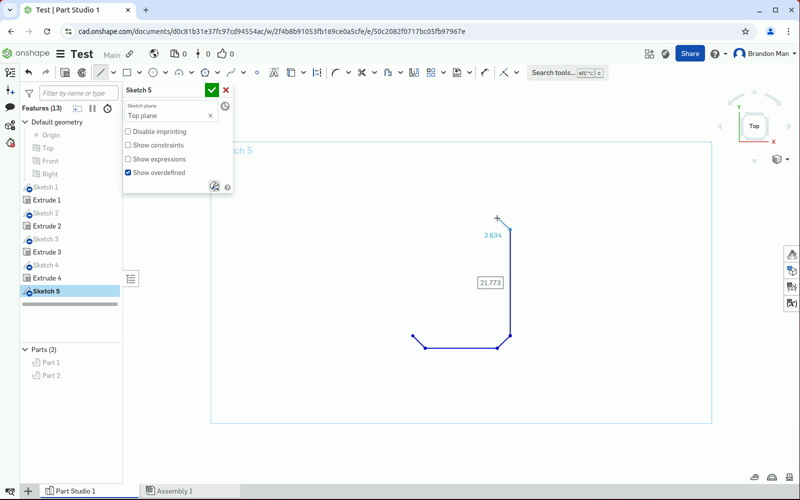
mouse_move(425, 217)
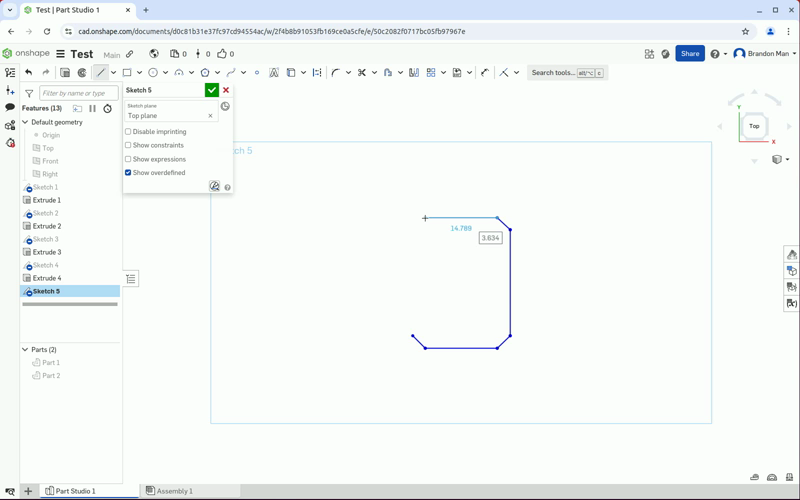
click(425, 217)
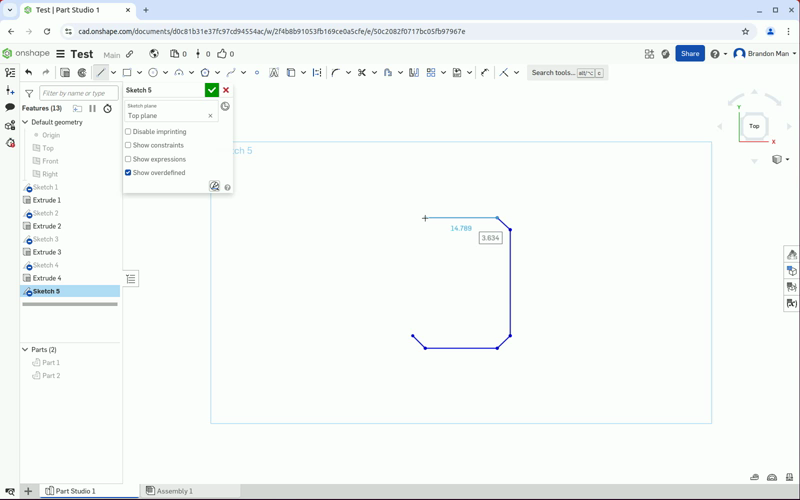
key_up(shift)
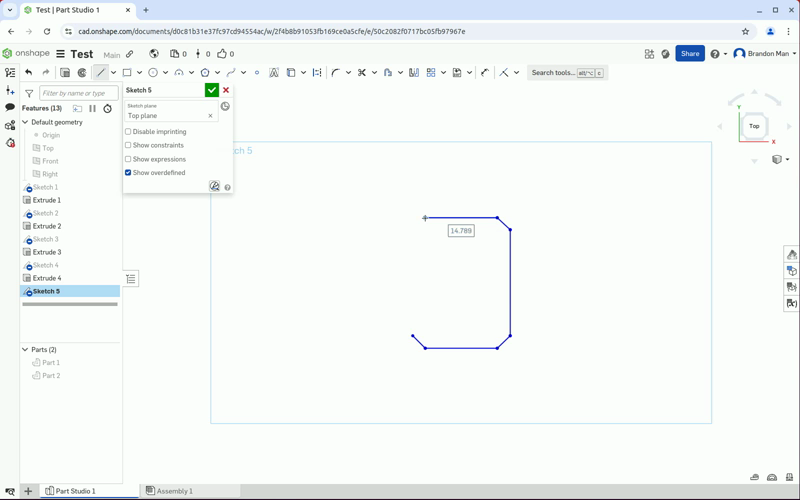
key_down(shift)
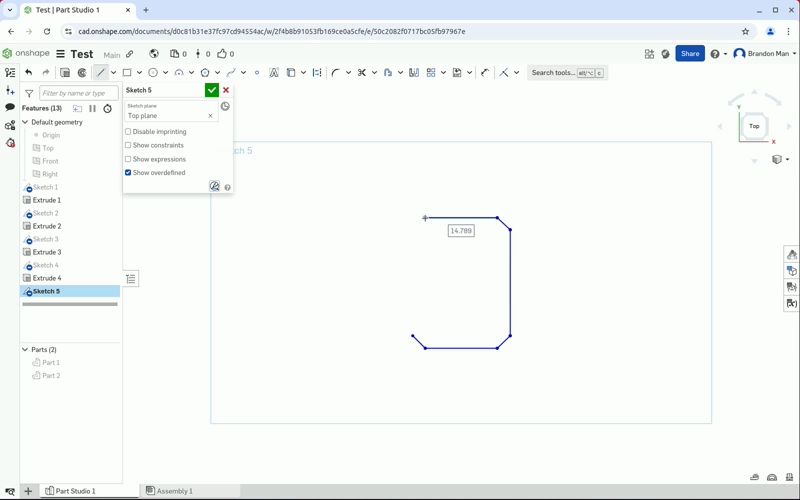
mouse_move(455, 217)
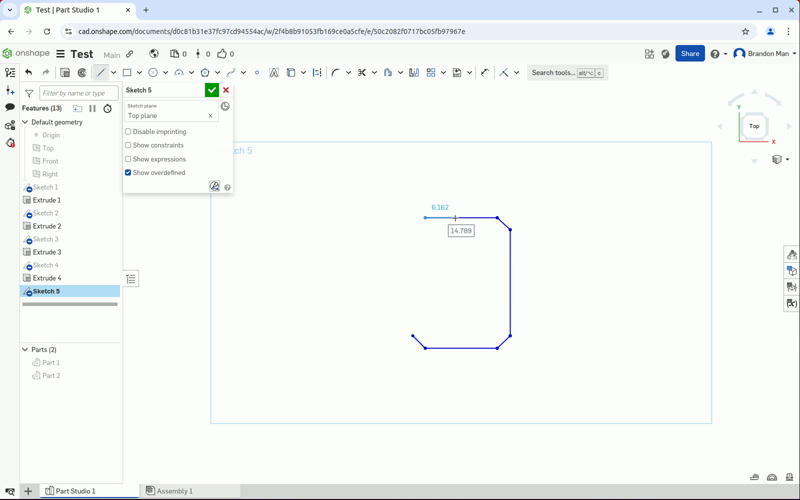
mouse_move(412, 229)
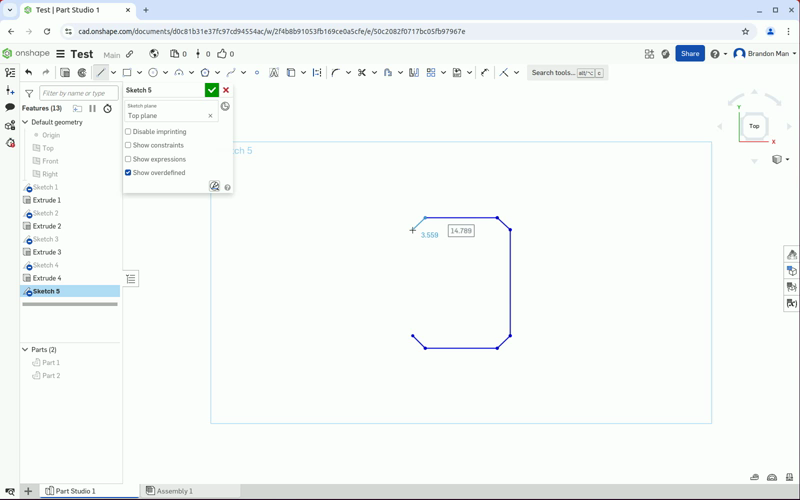
click(412, 229)
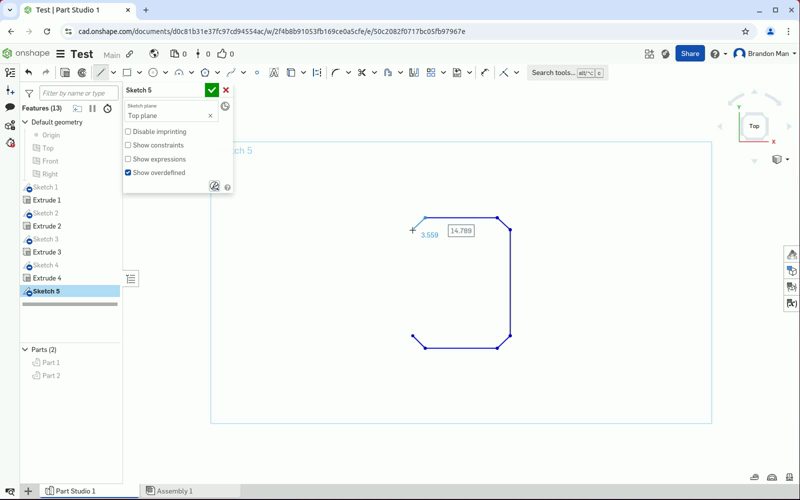
key_up(shift)
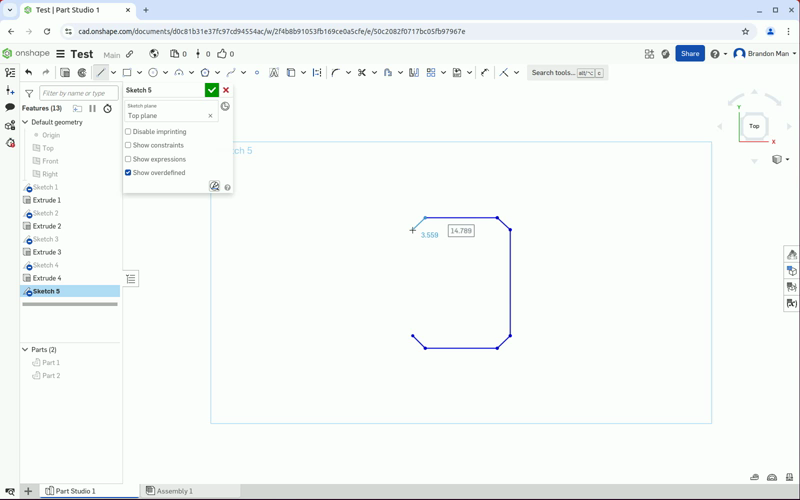
key_down(shift)
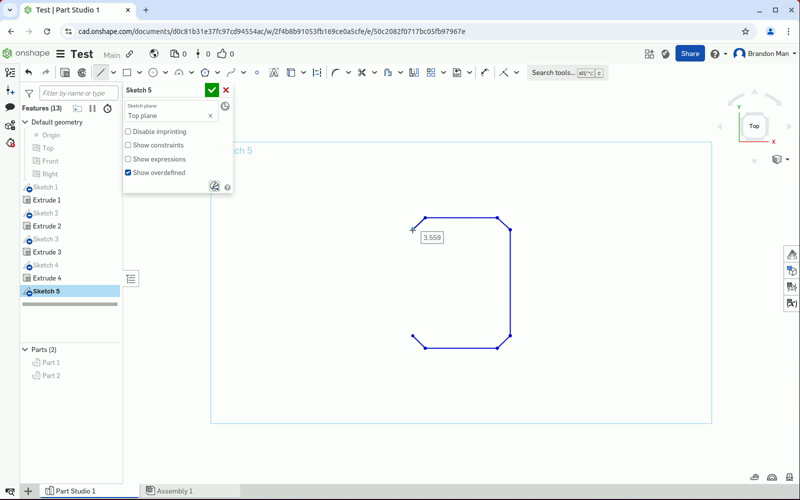
mouse_move(412, 335)
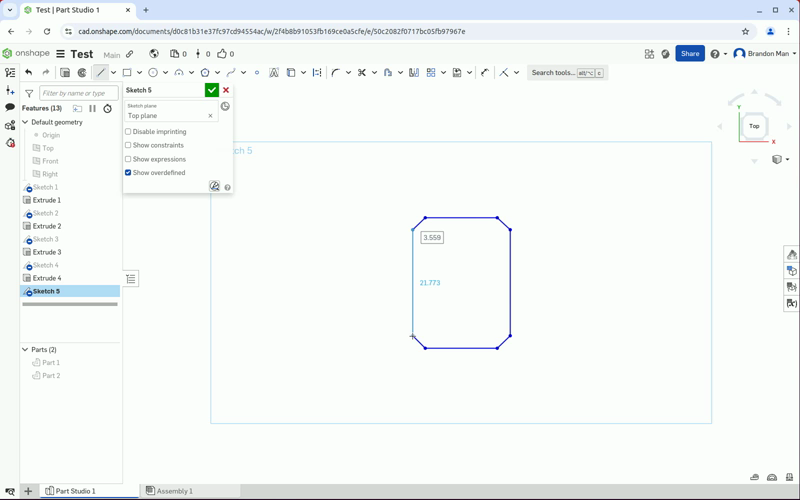
key_up(shift)
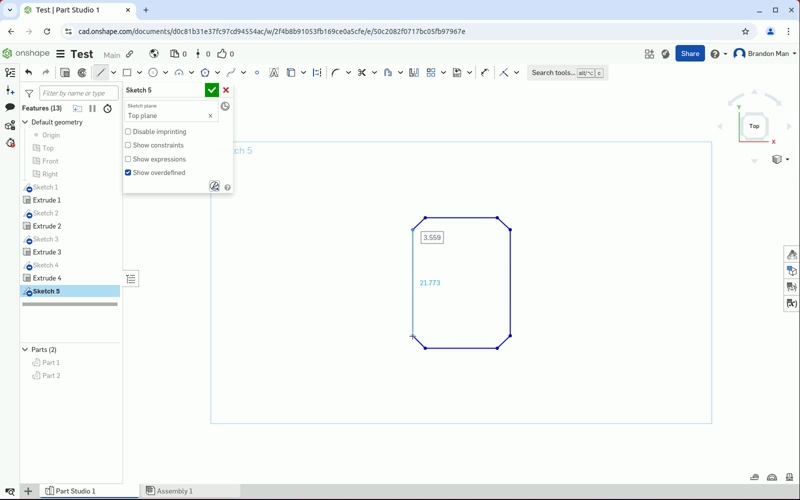
click(412, 335)
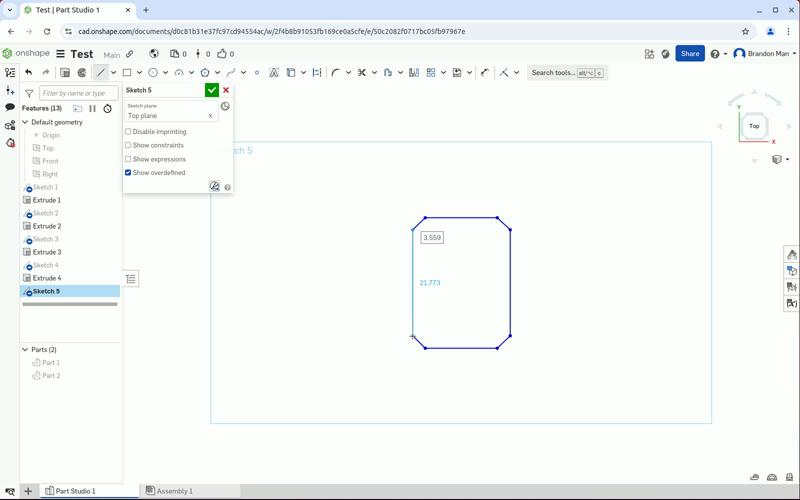
key(esc)
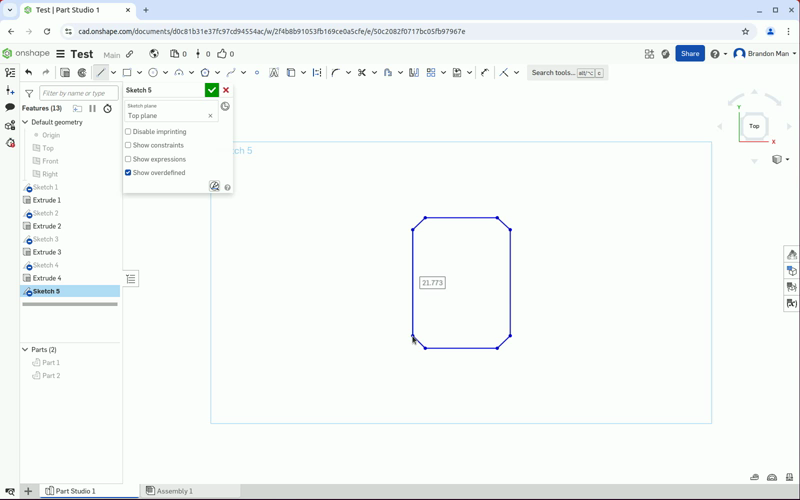
key(a)
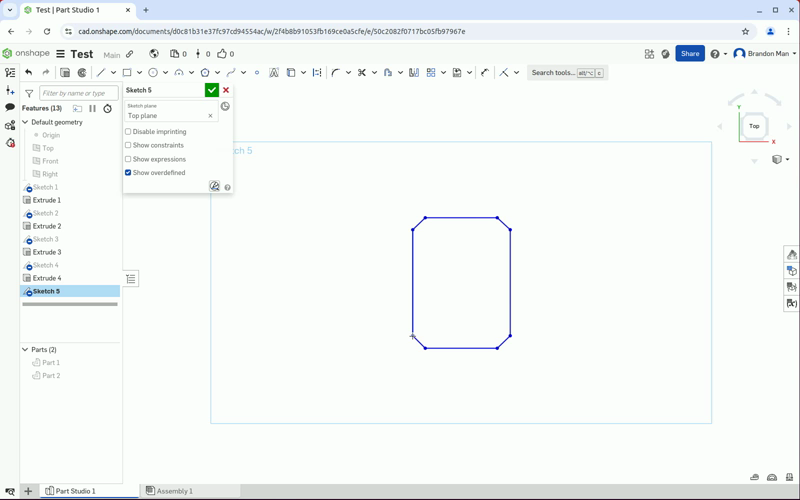
key_down(shift)
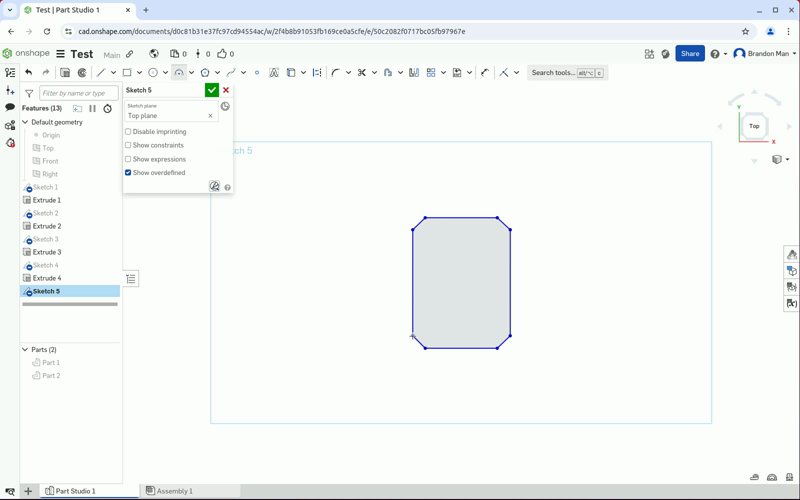
mouse_move(435, 305)
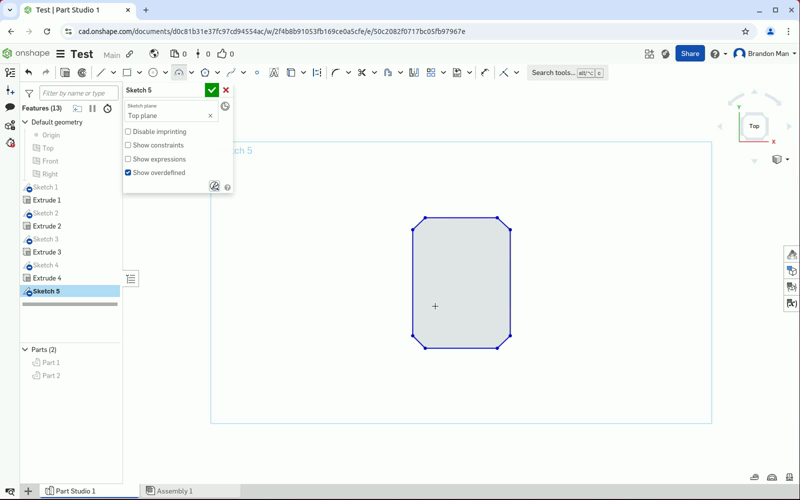
click(435, 305)
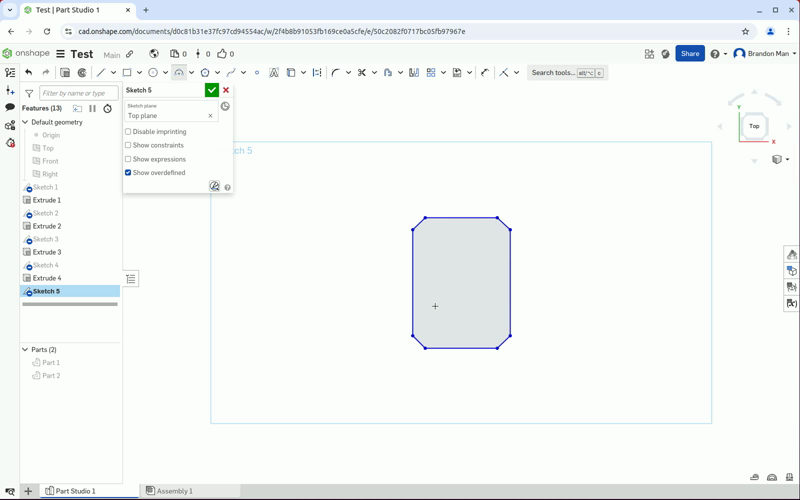
key_up(shift)
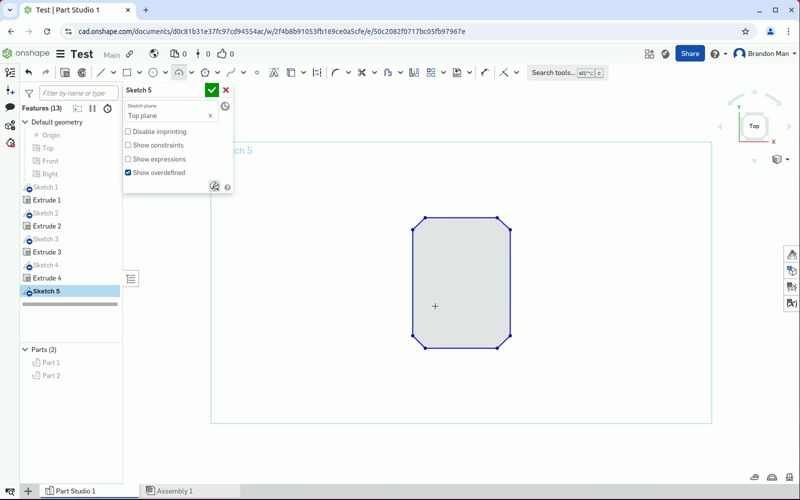
key_down(shift)
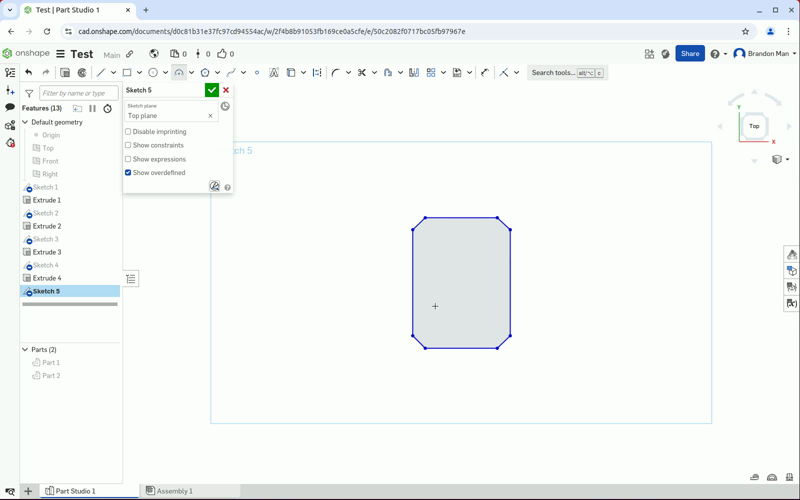
mouse_move(435, 259)
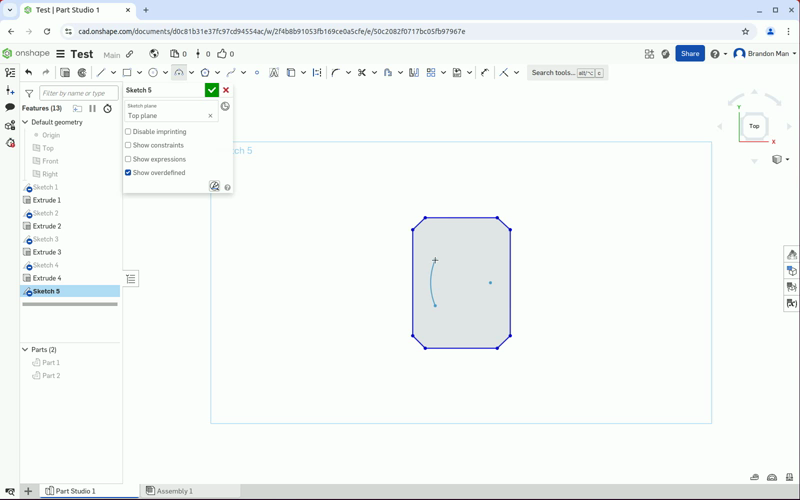
click(435, 259)
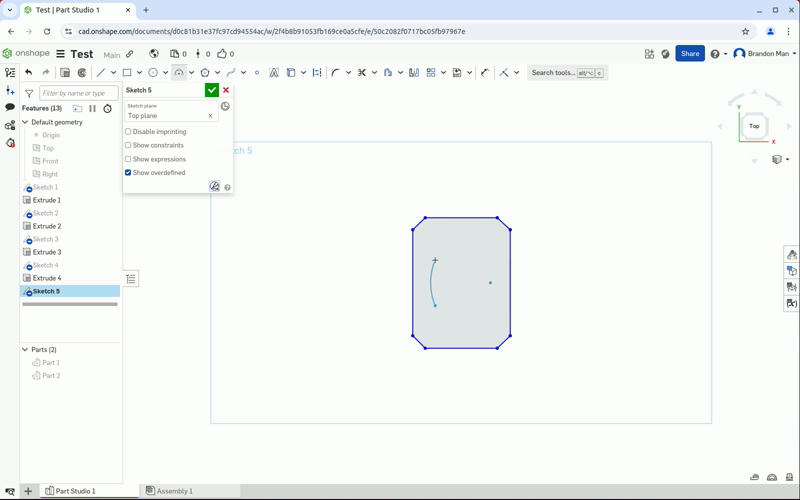
mouse_move(495, 282)
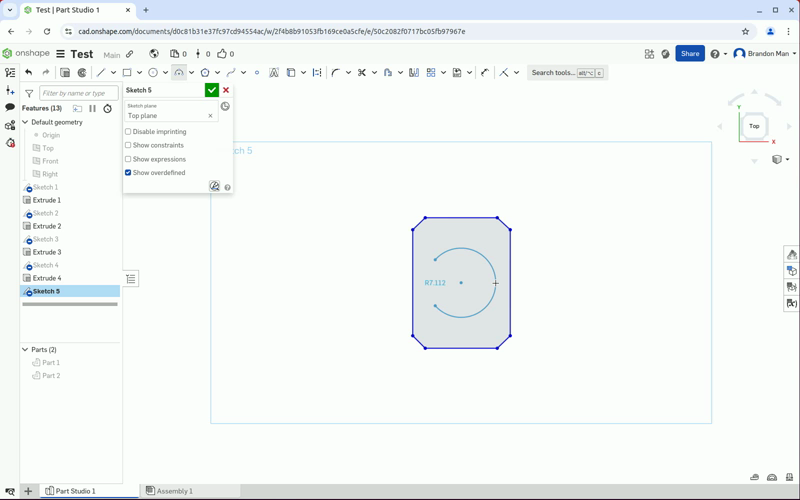
click(495, 282)
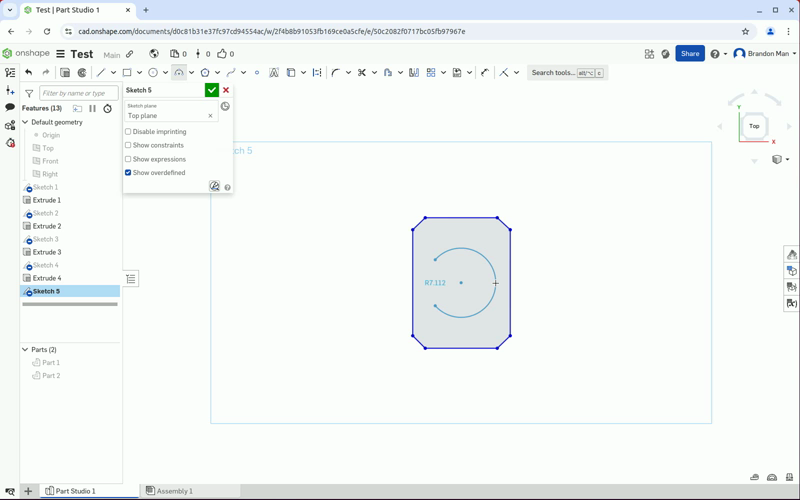
key_up(shift)
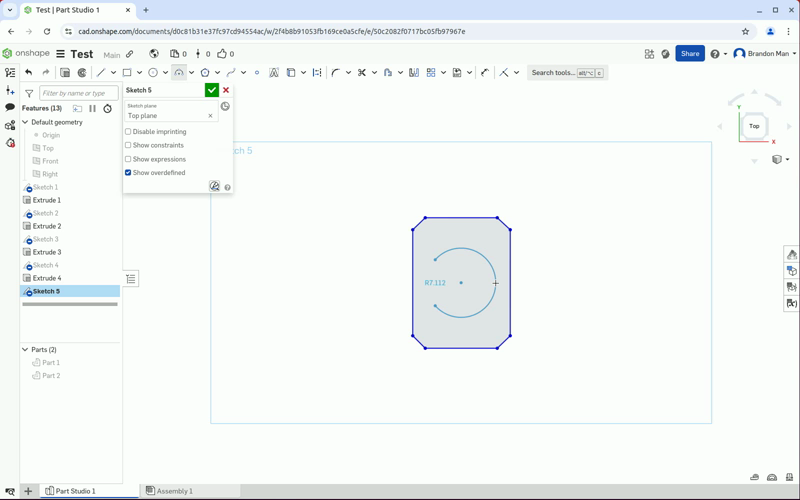
key(esc)
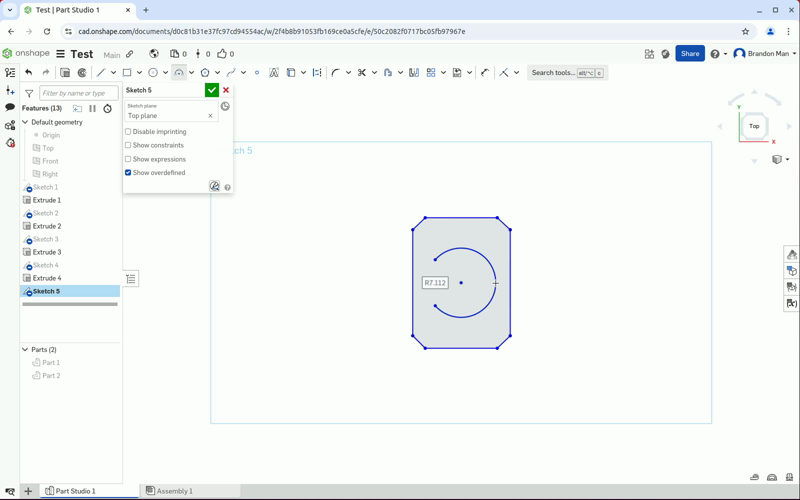
key(l)
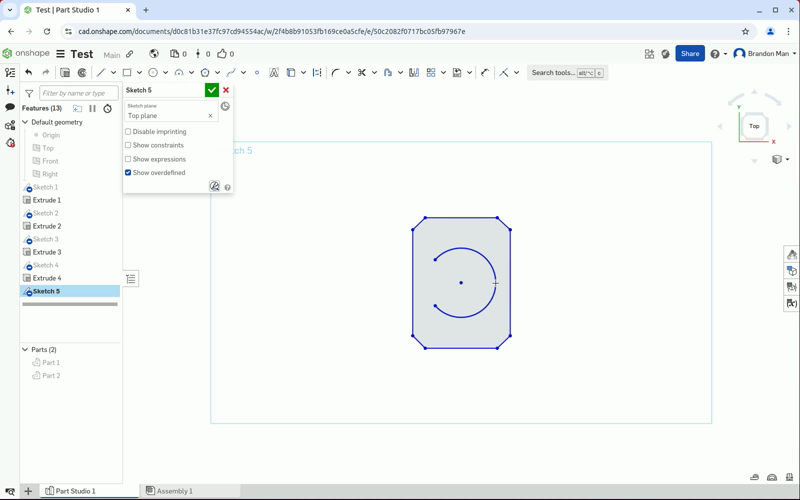
mouse_move(435, 259)
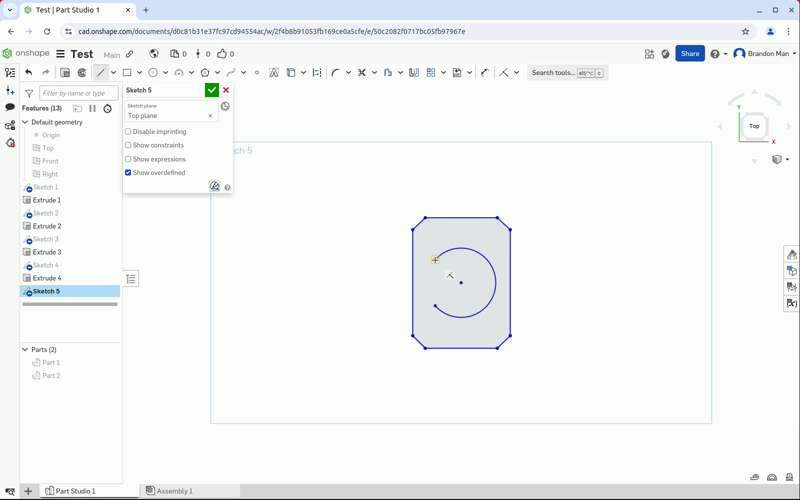
click(435, 259)
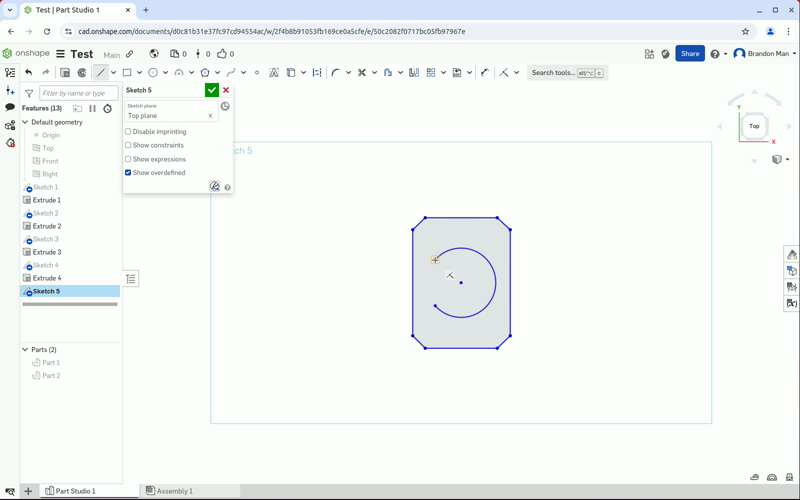
key_down(shift)
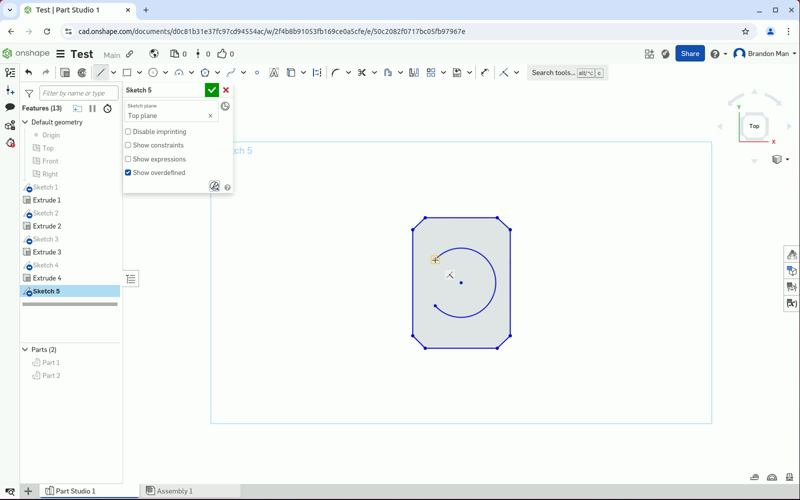
mouse_move(465, 259)
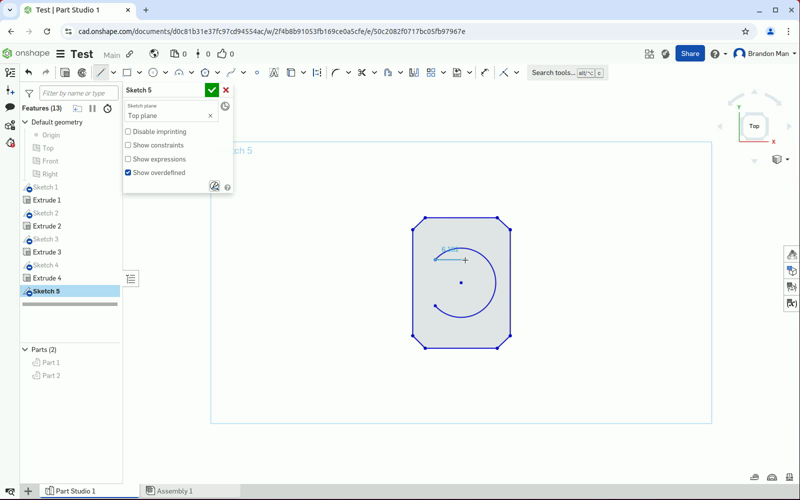
mouse_move(435, 282)
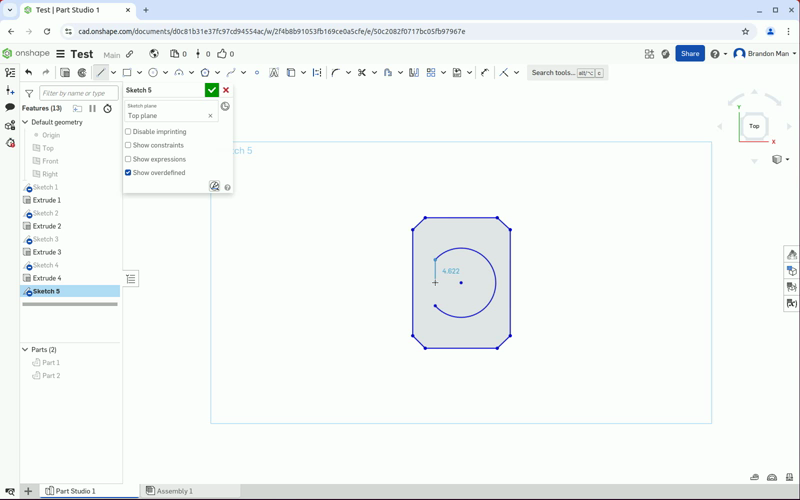
click(435, 282)
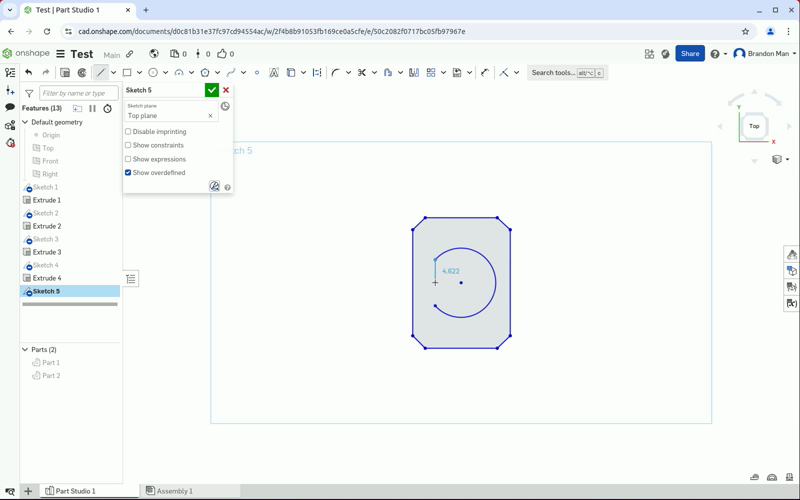
key_up(shift)
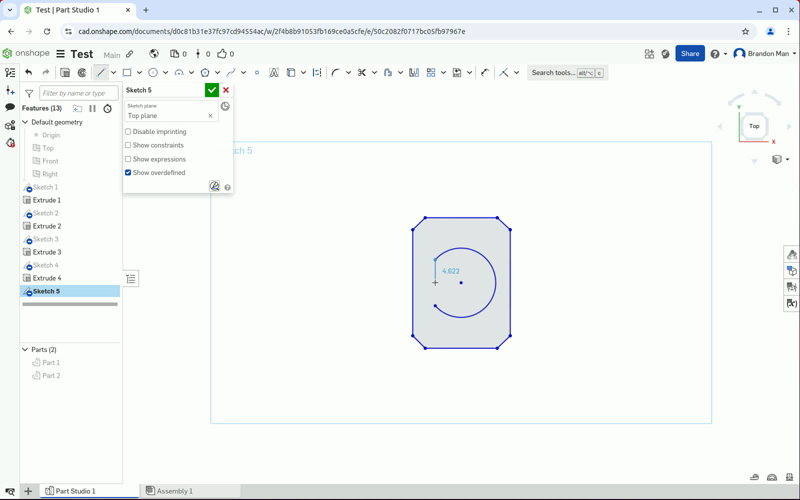
mouse_move(465, 282)
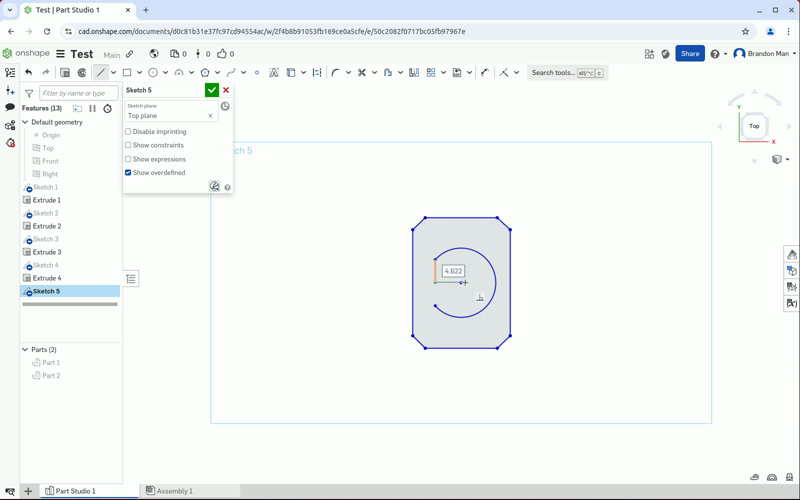
key_down(shift)
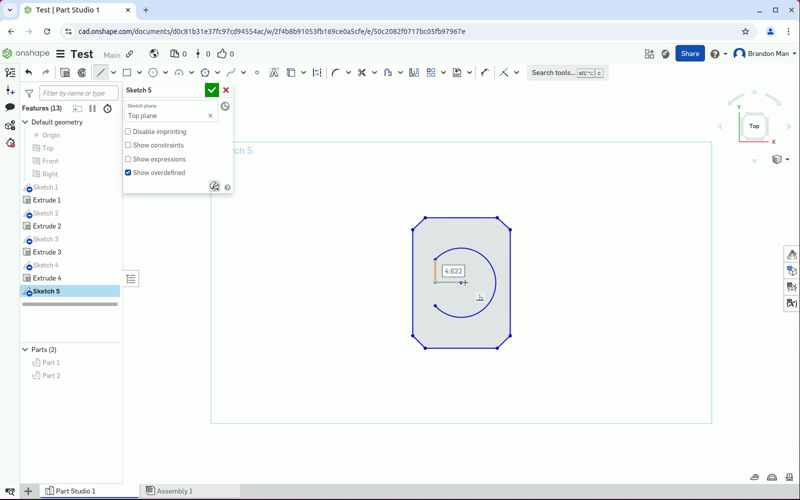
mouse_move(435, 305)
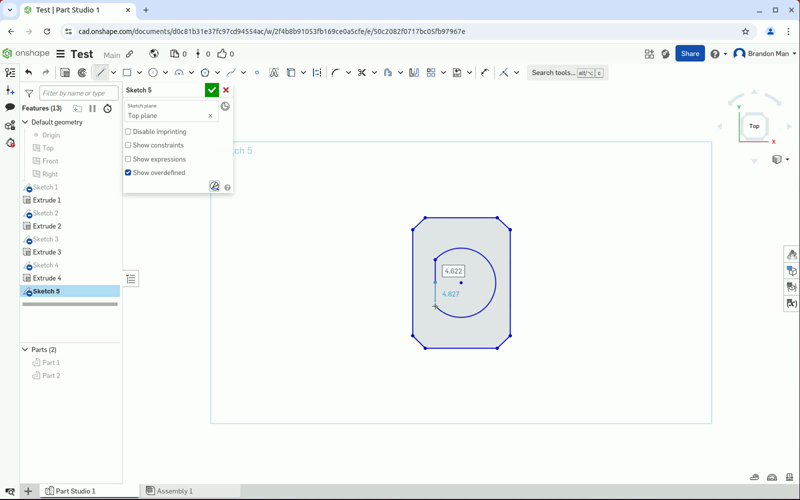
key_up(shift)
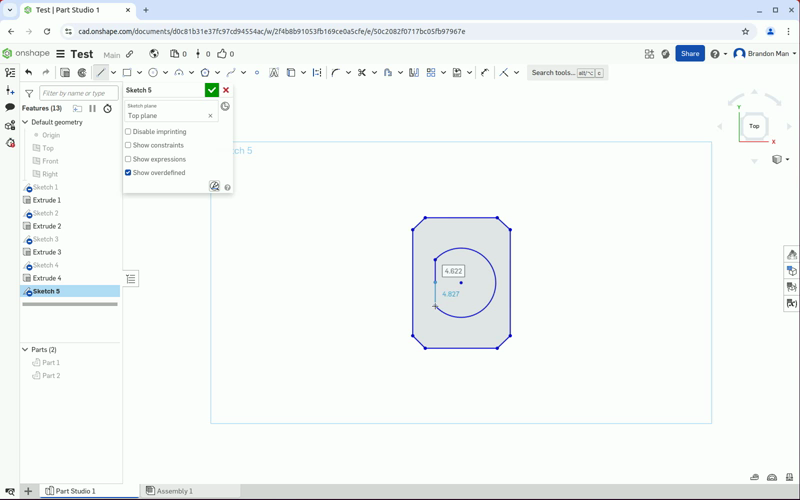
click(435, 305)
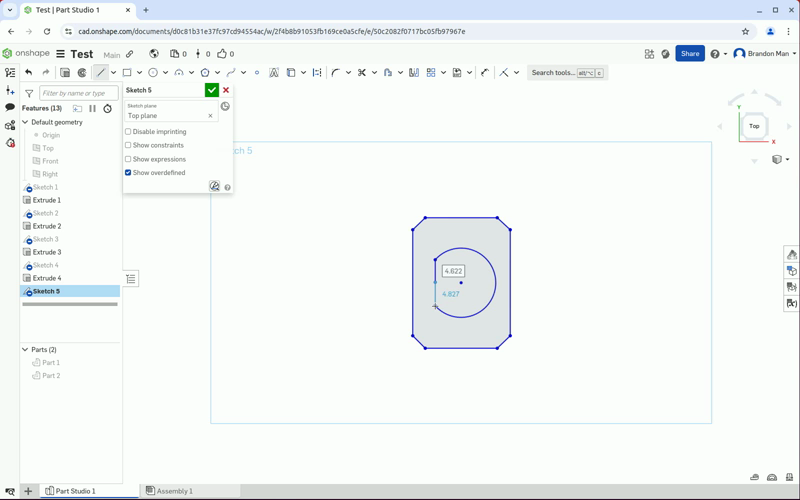
key(esc)
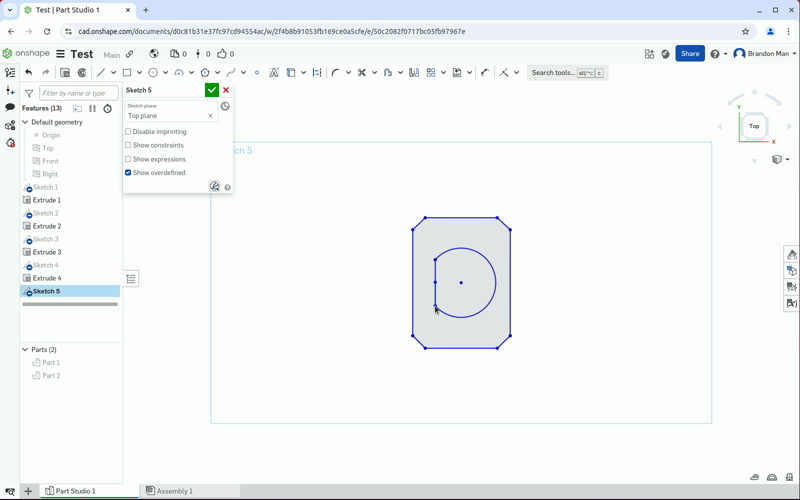
mouse_move(483, 243)
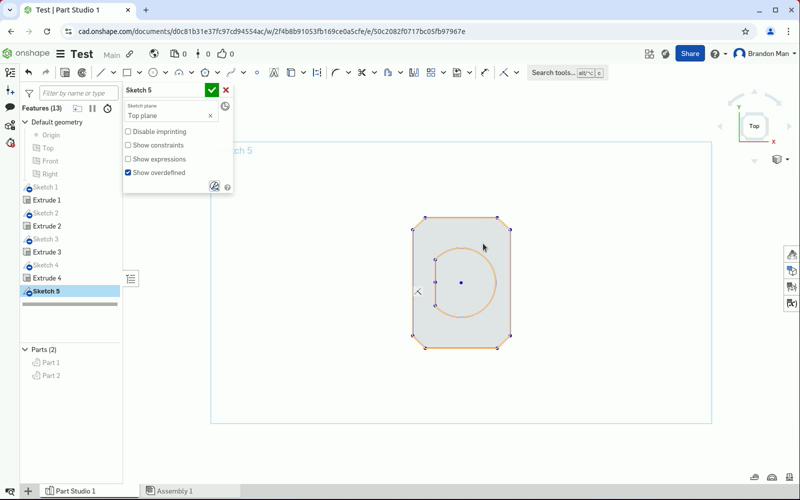
click(483, 243)
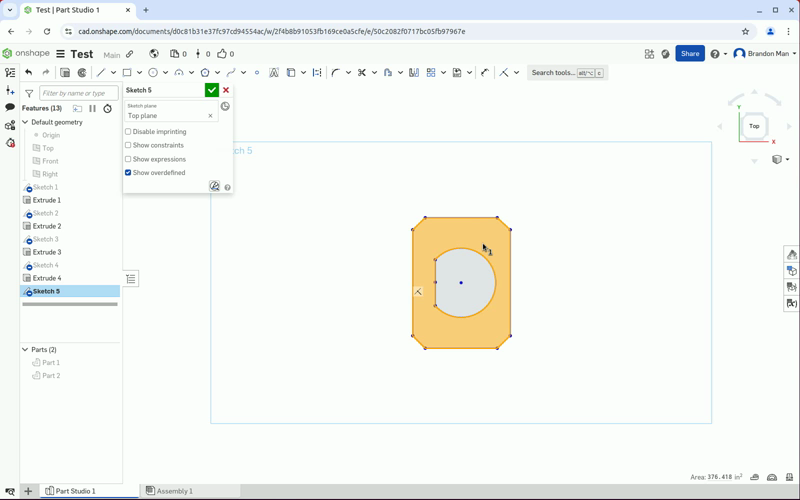
mouse_move(73, 352)
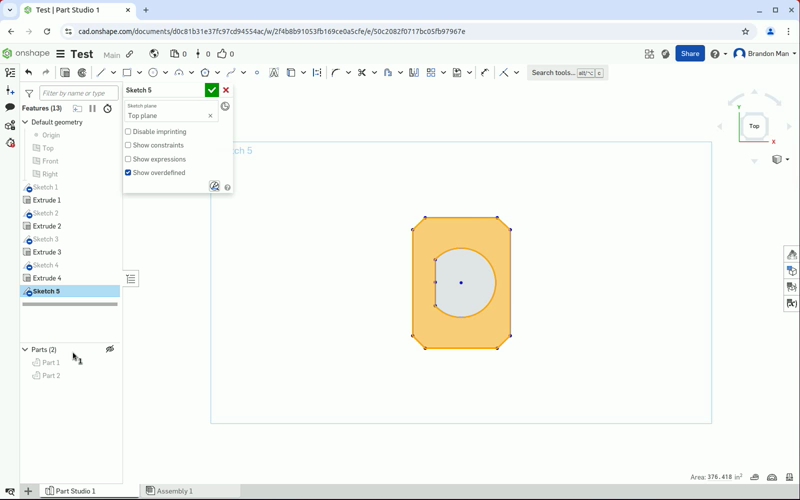
key(shift+y)
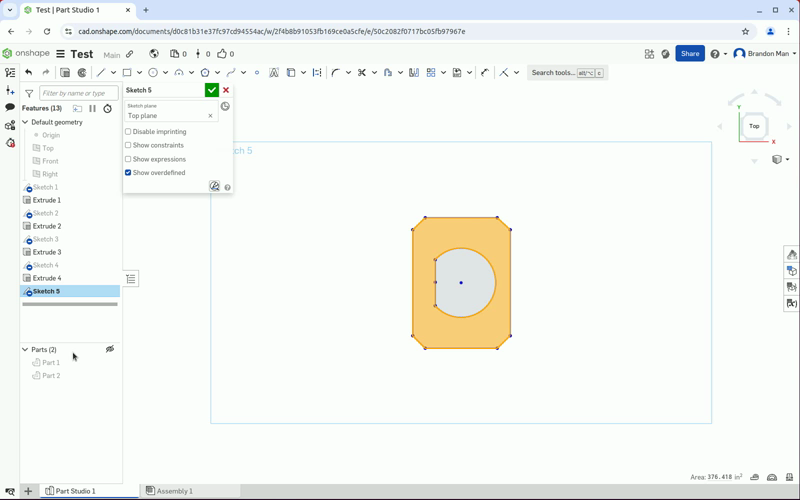
key(shift+e)
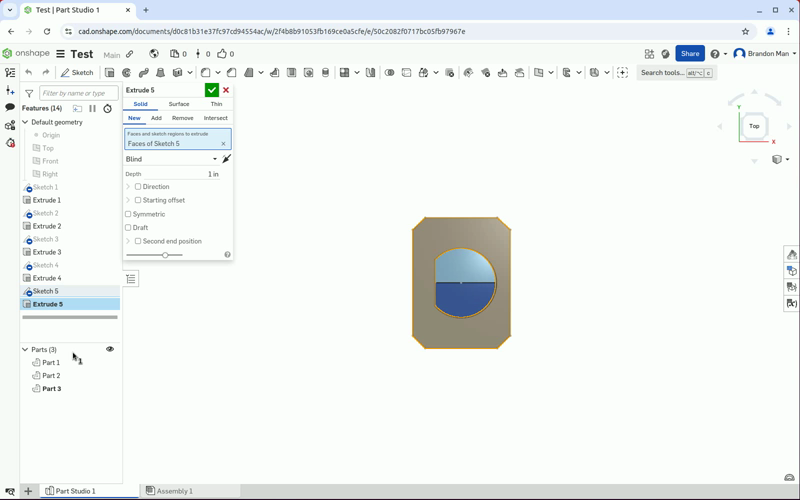
mouse_move(143, 106)
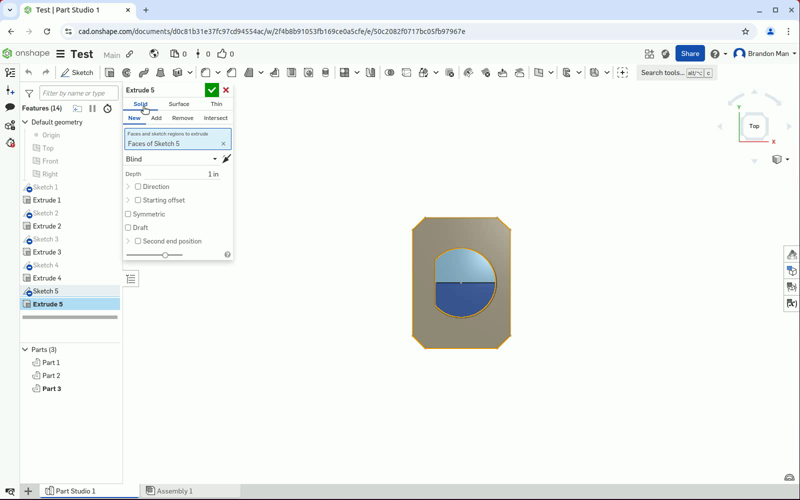
click(143, 106)
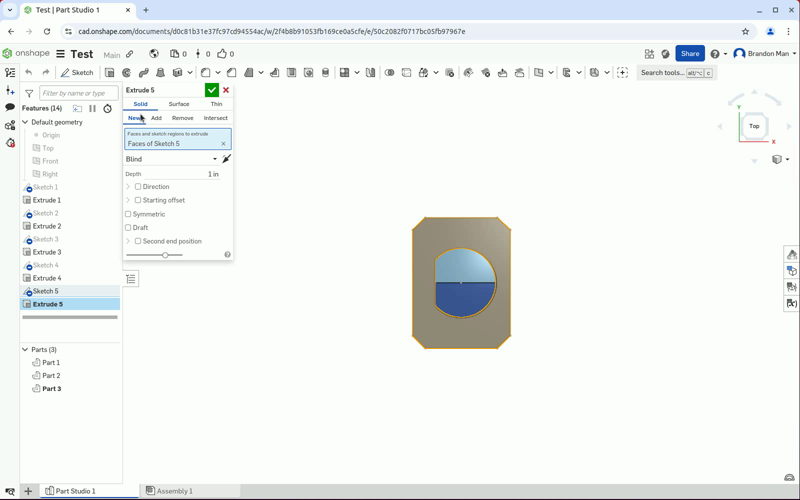
mouse_move(137, 120)
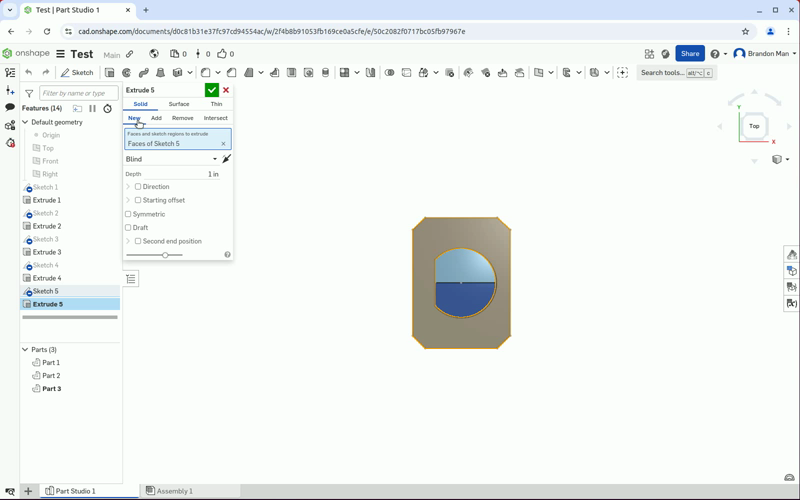
click(137, 120)
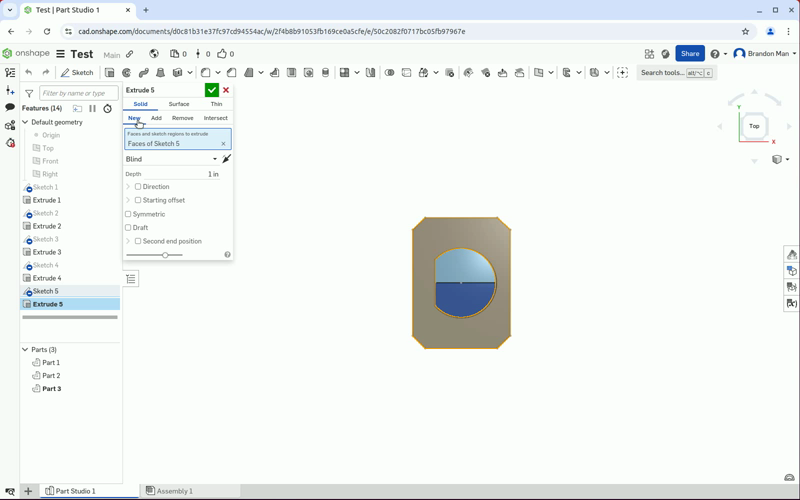
key(tab, 4)
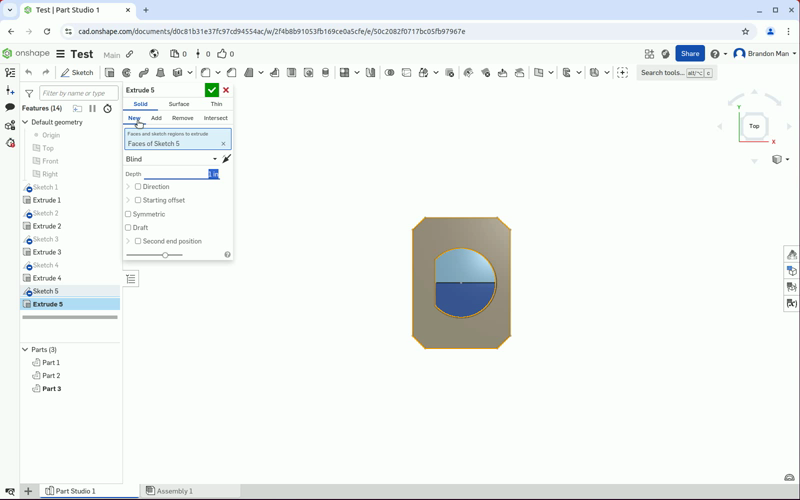
text(-23.108)
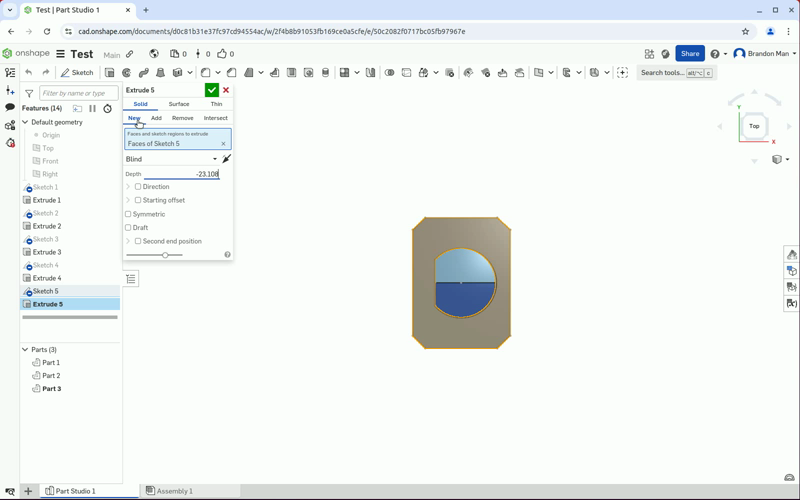
key(enter)
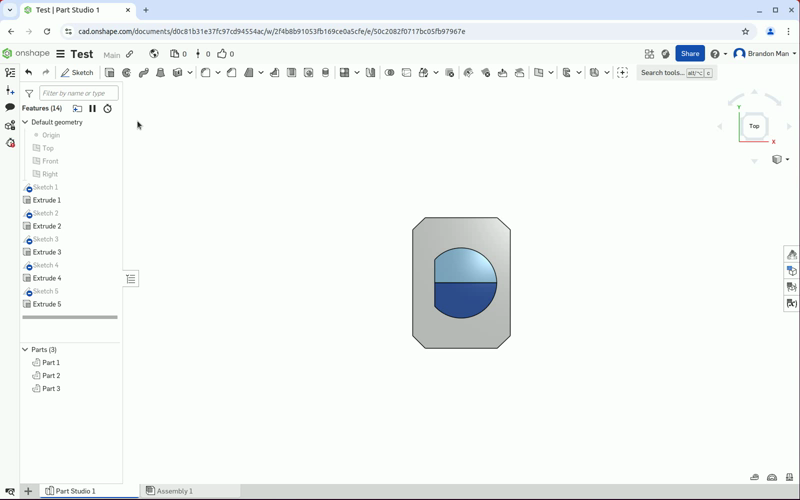
key(shift+h)
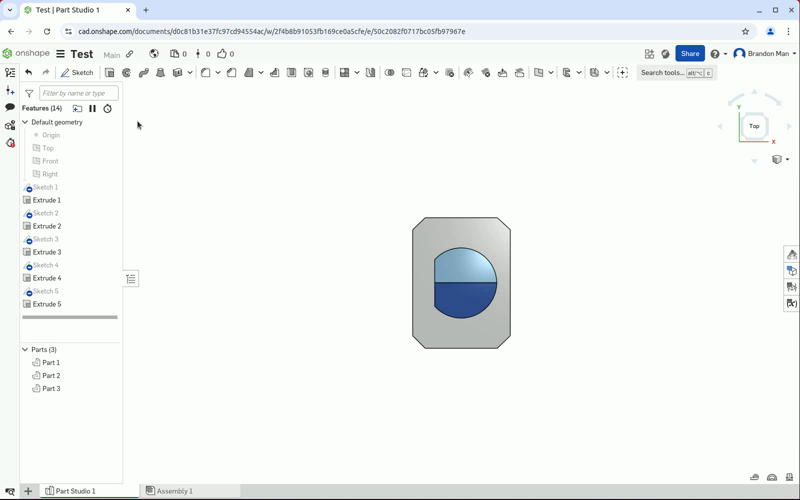
key(shift+h)
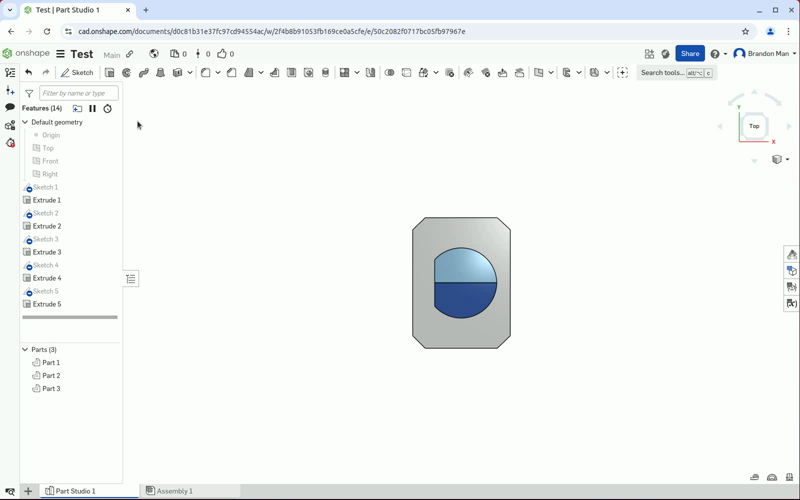
mouse_move(73, 189)
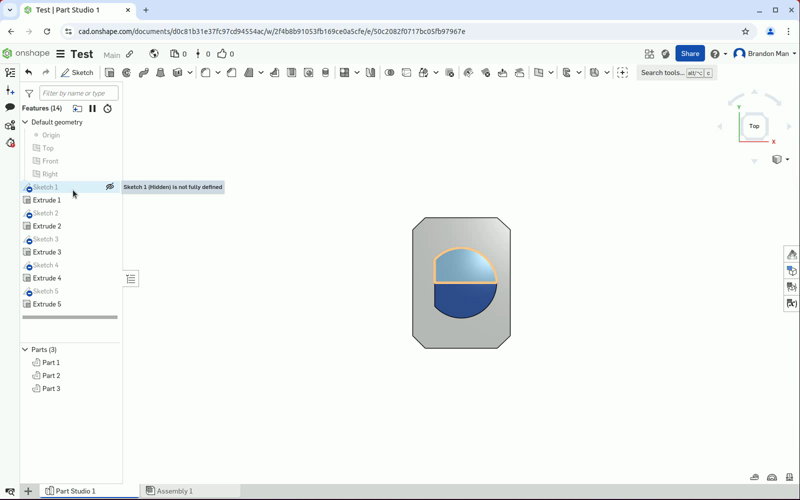
click(73, 189)
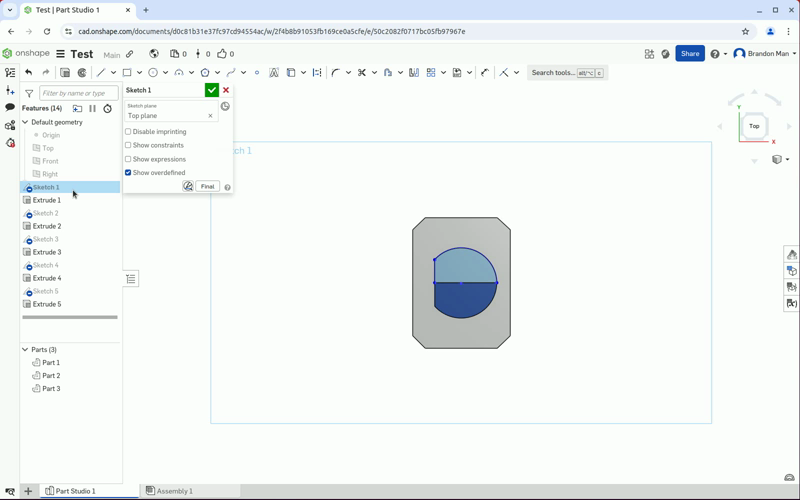
mouse_move(229, 92)
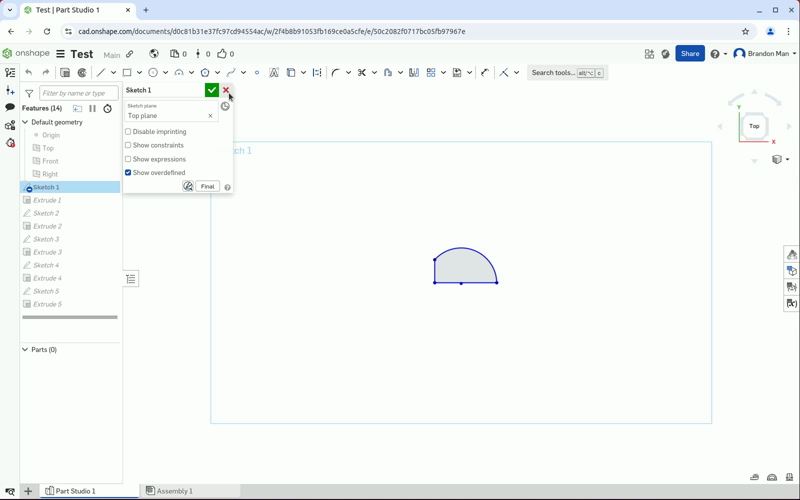
click(229, 92)
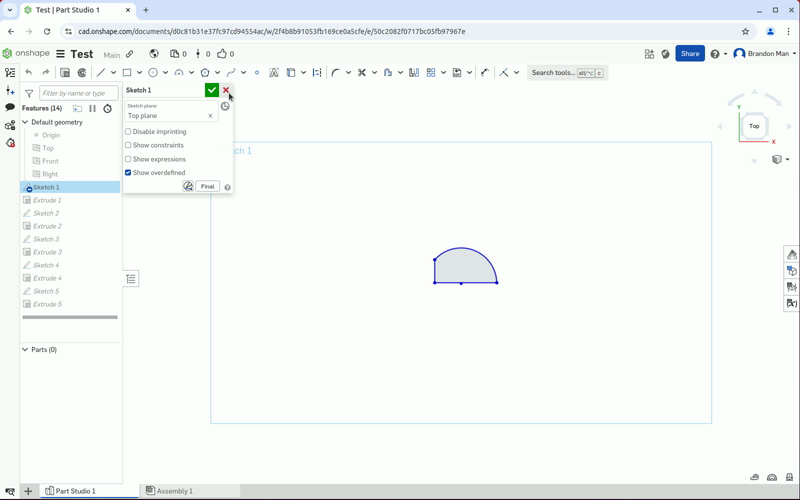
key(shift+s)
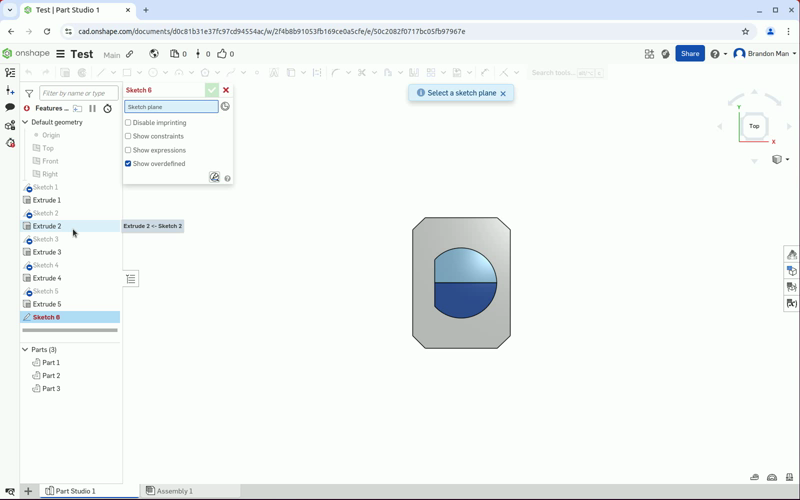
scroll(3)
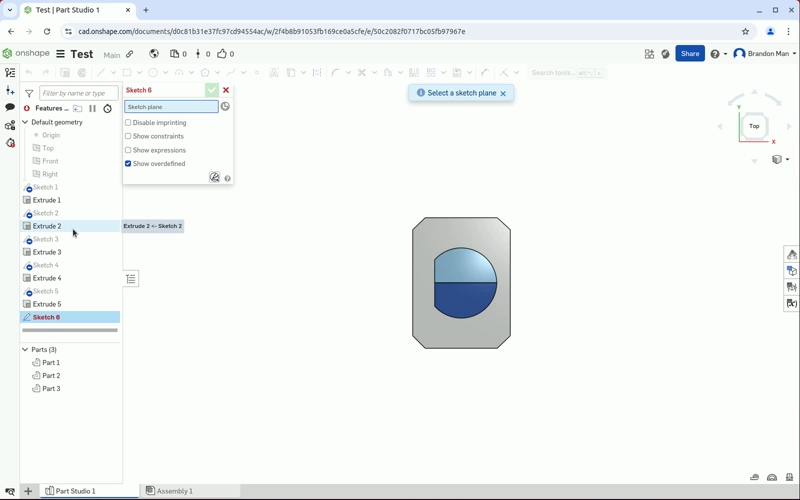
mouse_move(73, 150)
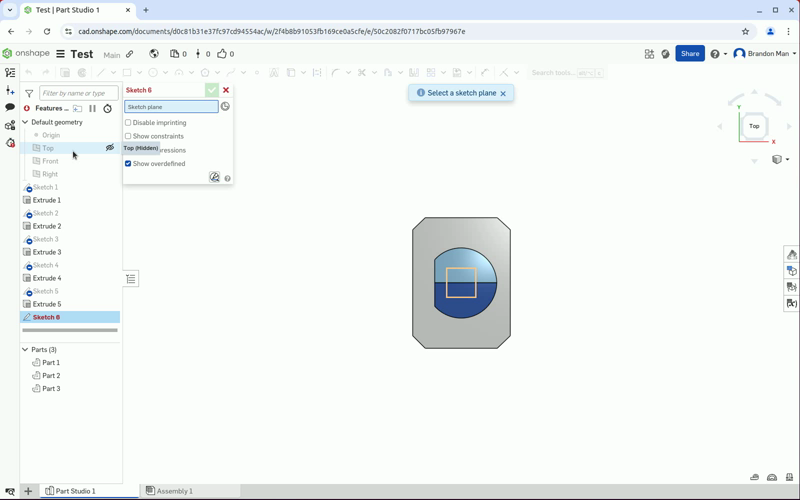
click(73, 150)
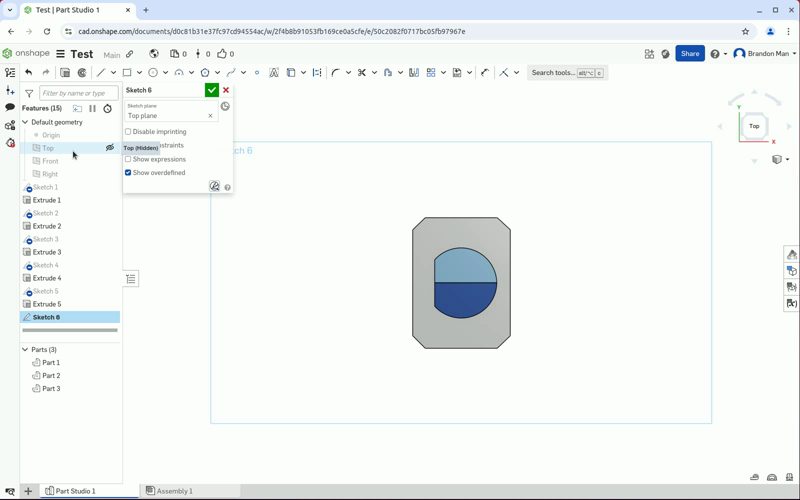
mouse_move(73, 352)
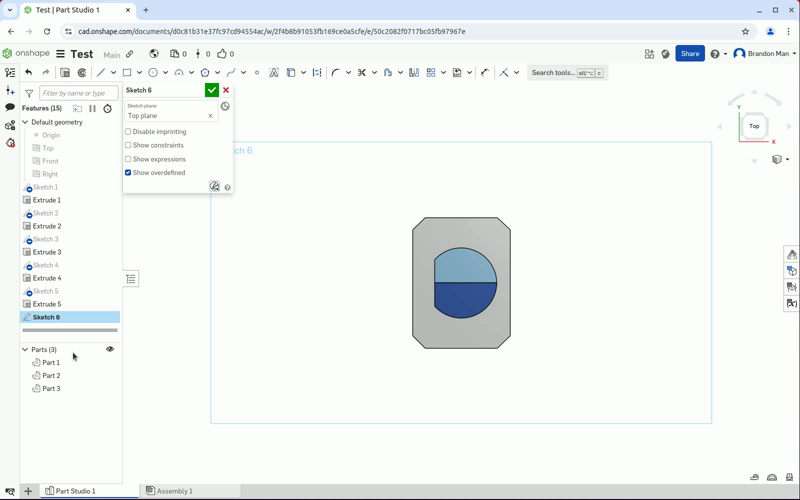
key(y)
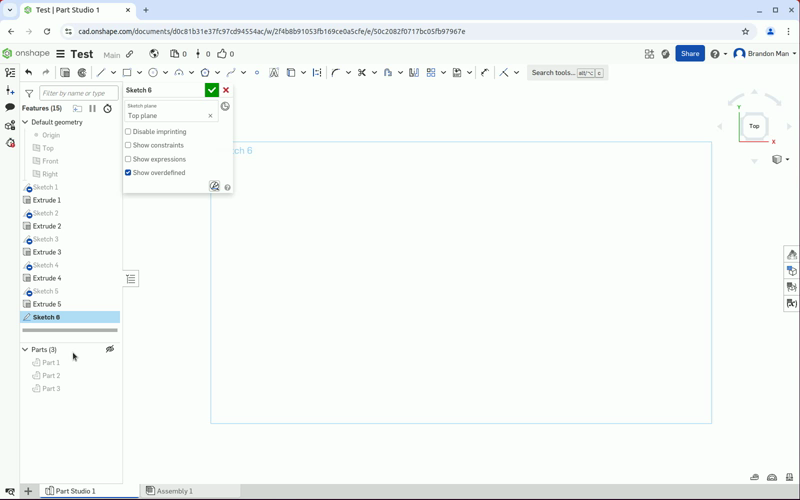
key(l)
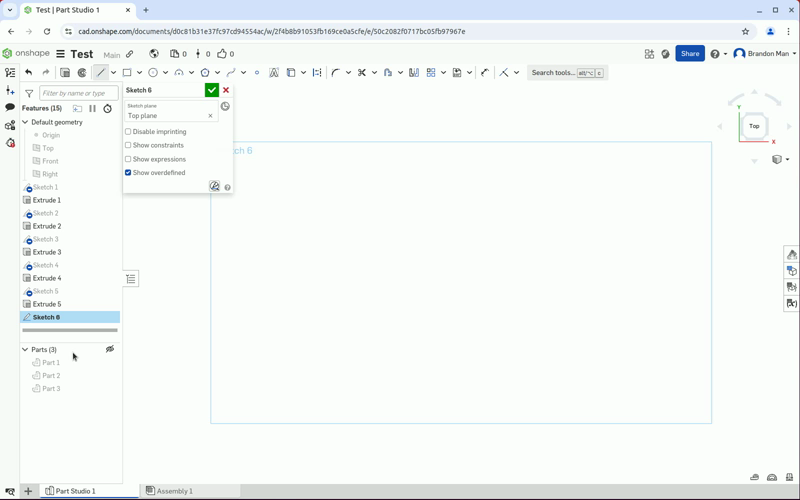
key_down(shift)
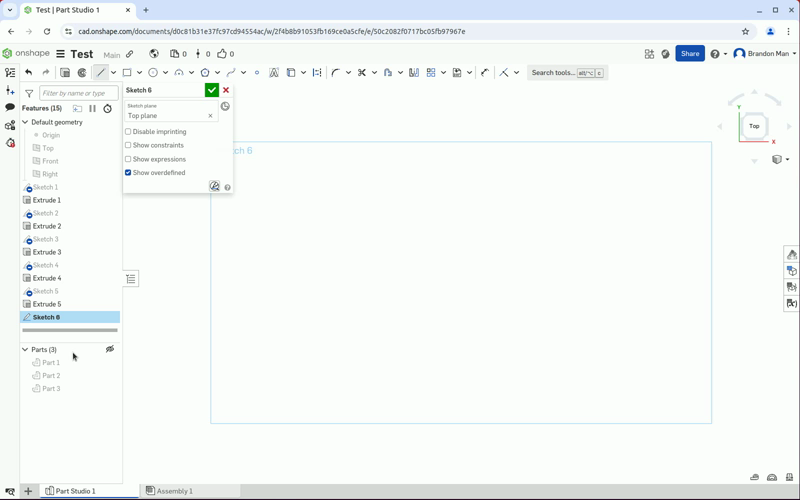
mouse_move(434, 282)
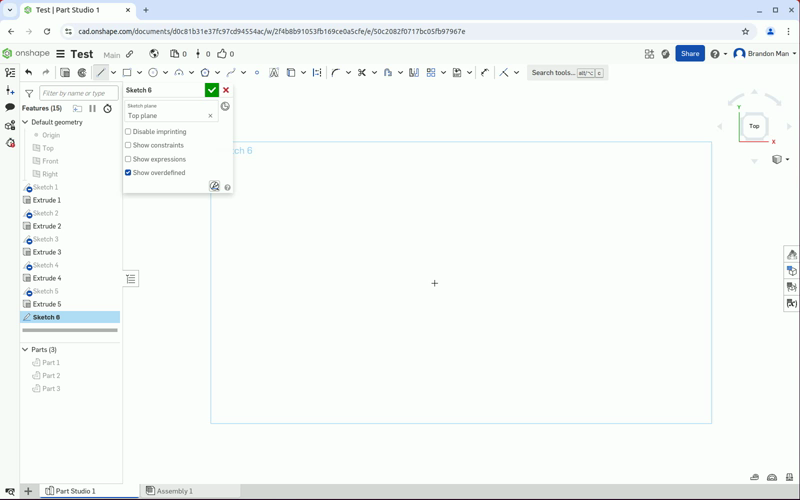
click(434, 282)
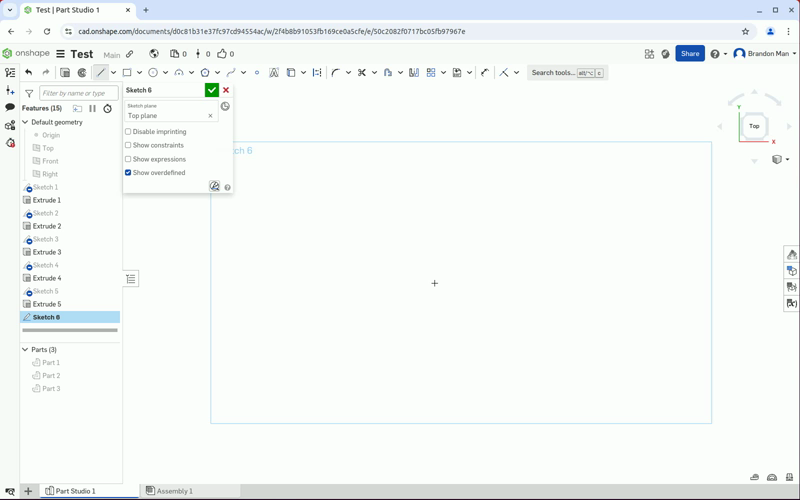
key_up(shift)
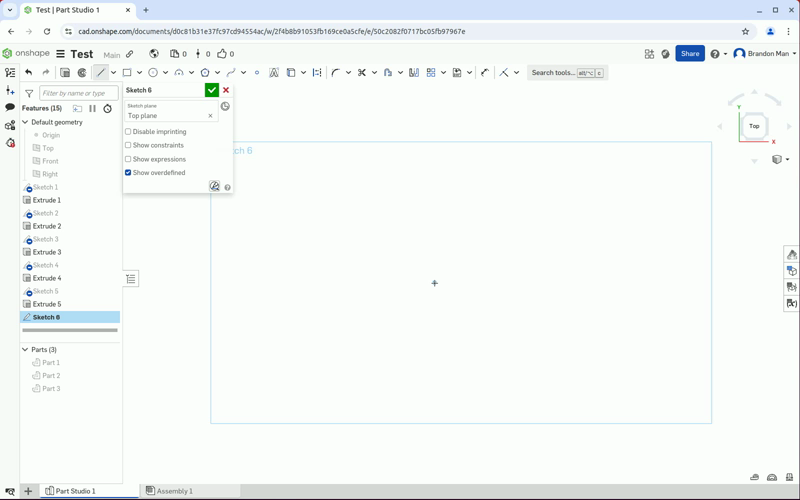
key_down(shift)
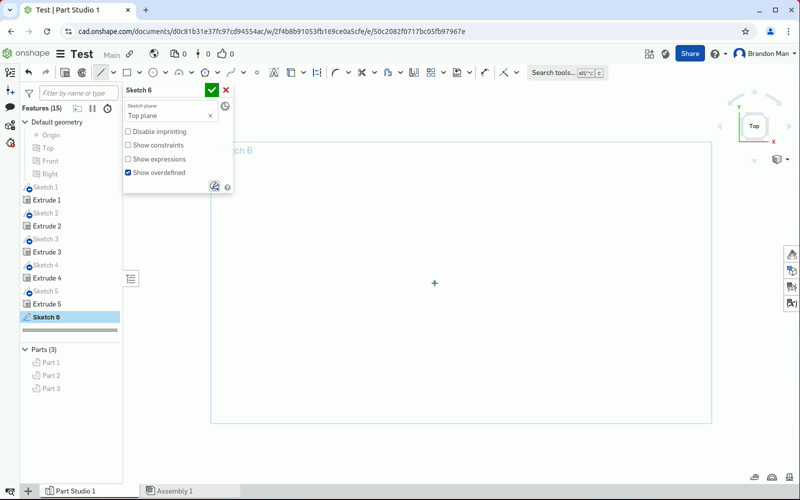
mouse_move(496, 282)
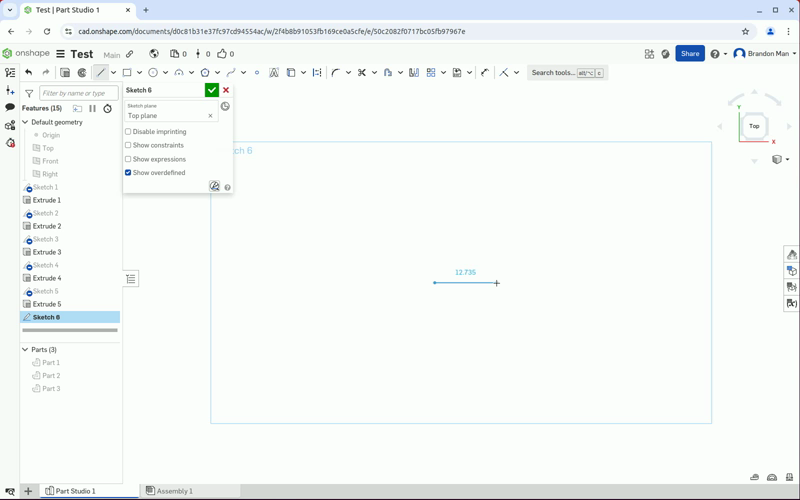
click(496, 282)
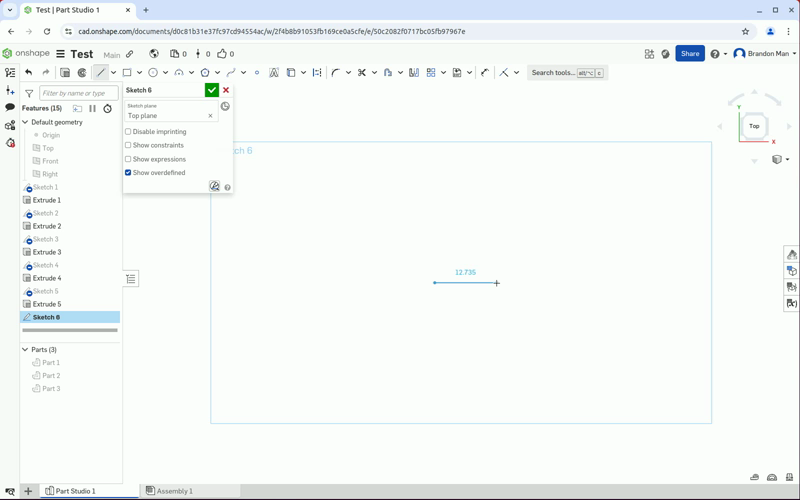
key_up(shift)
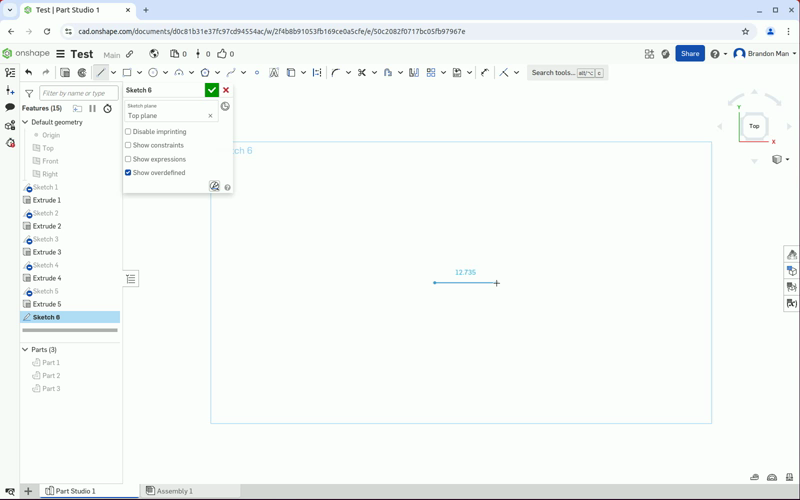
key(esc)
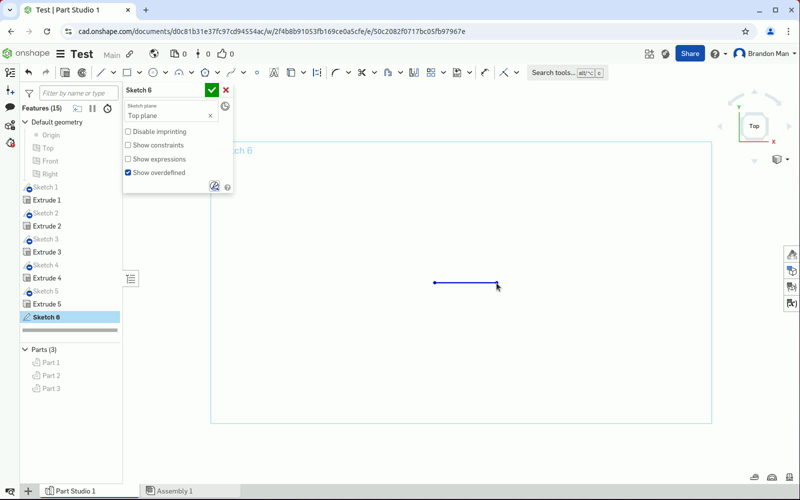
key(a)
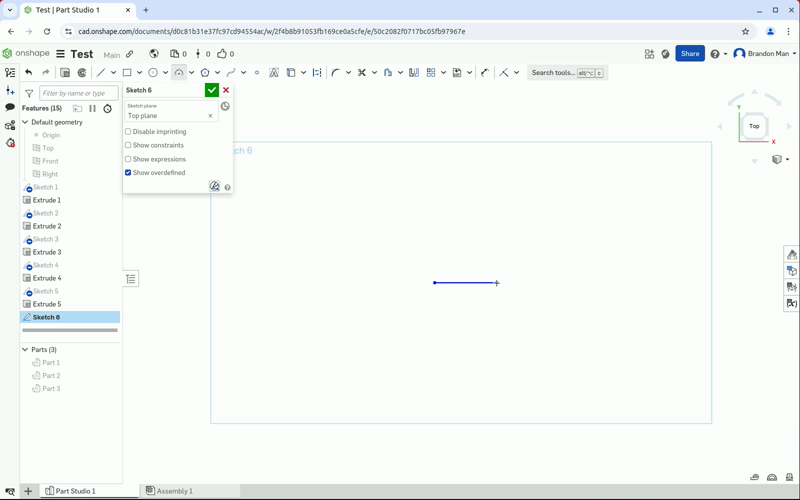
mouse_move(496, 282)
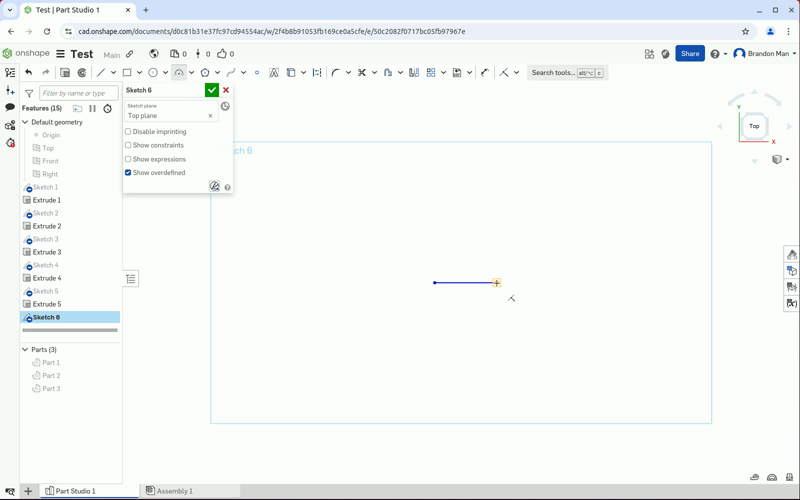
click(496, 282)
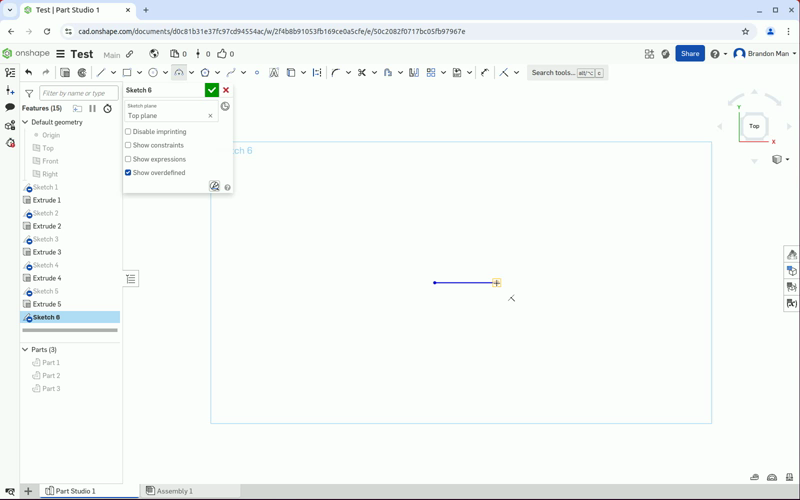
key_down(shift)
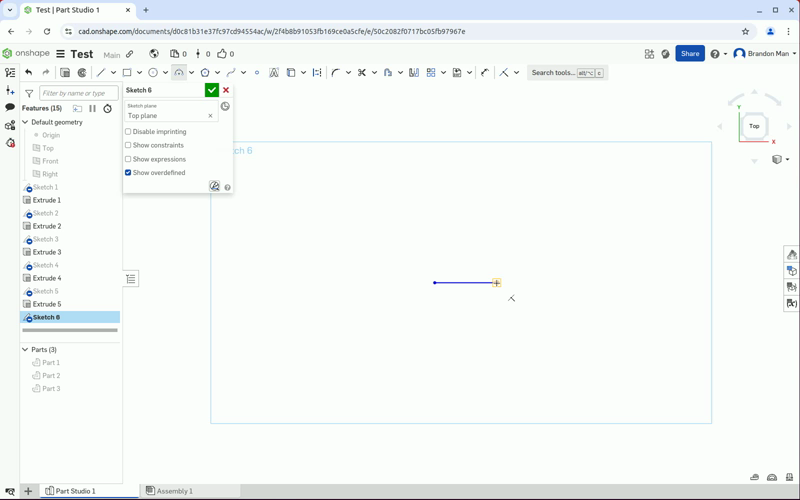
mouse_move(434, 259)
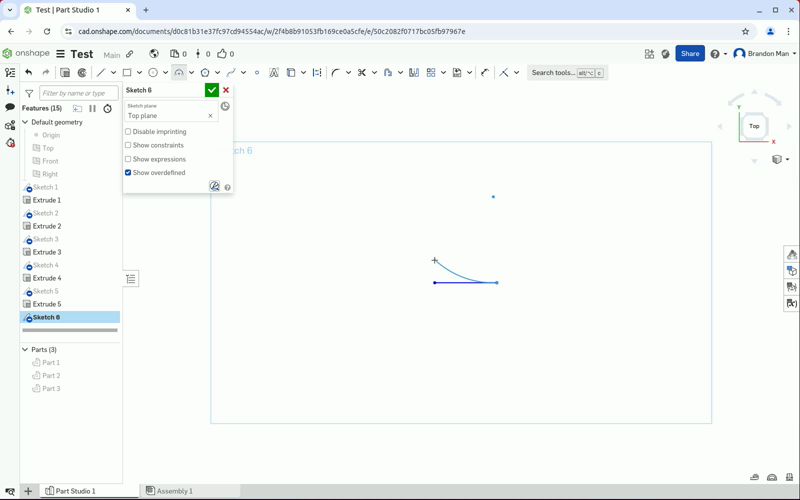
click(434, 259)
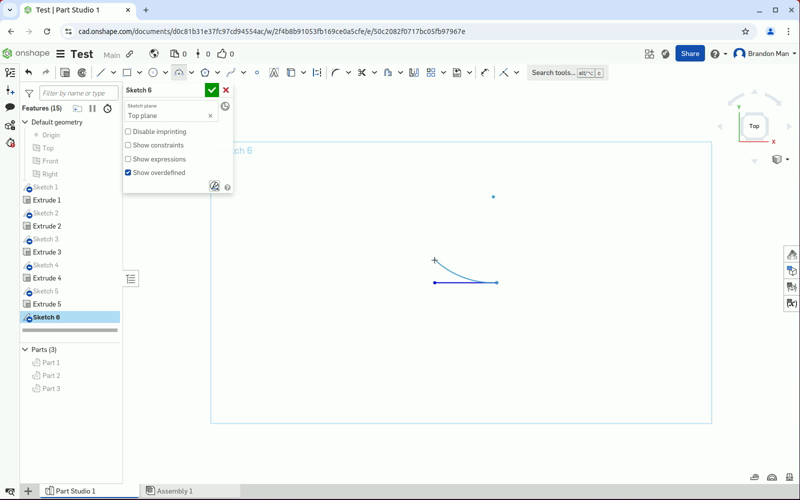
mouse_move(473, 250)
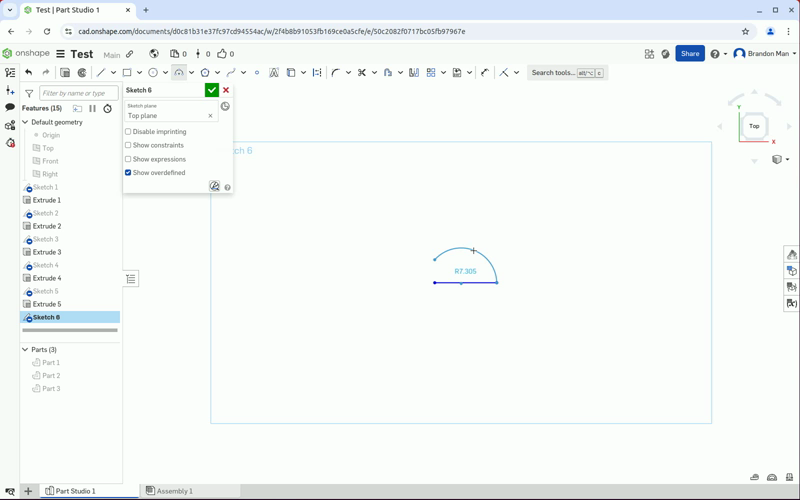
click(473, 250)
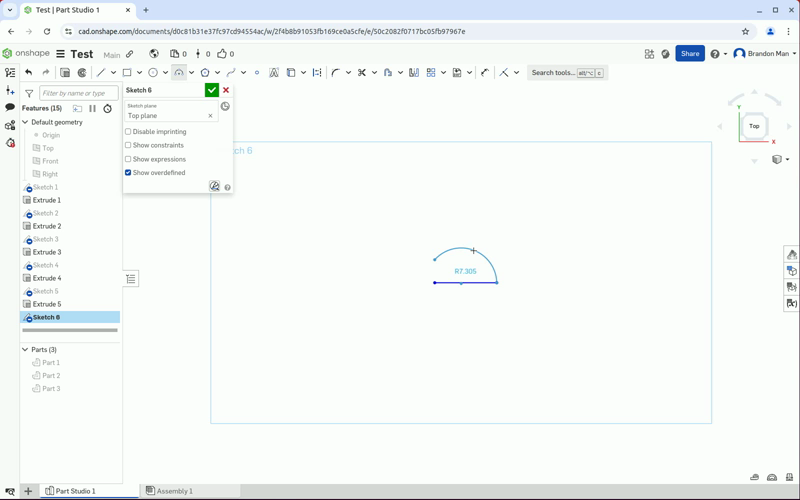
key_up(shift)
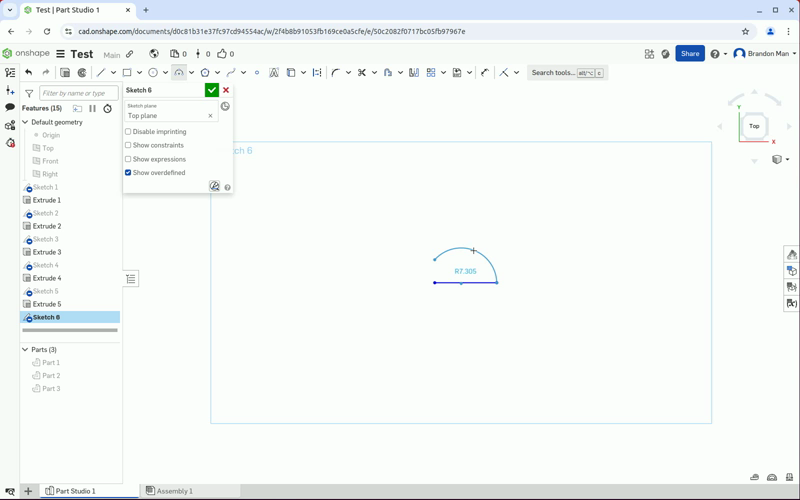
key(esc)
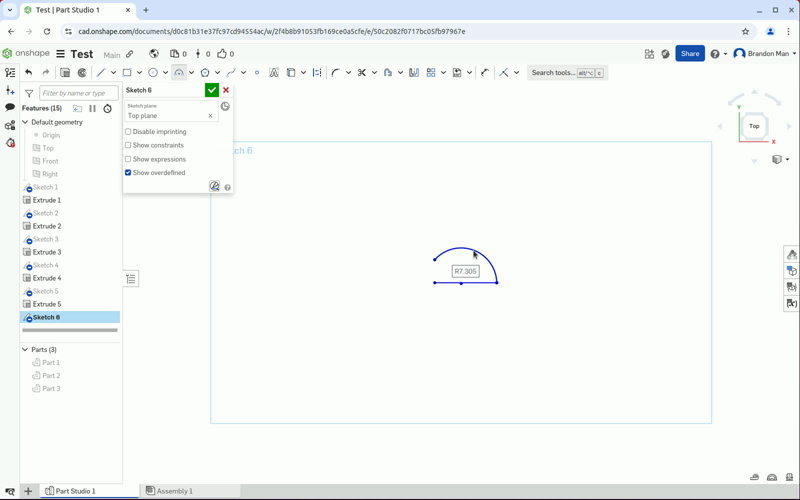
key(l)
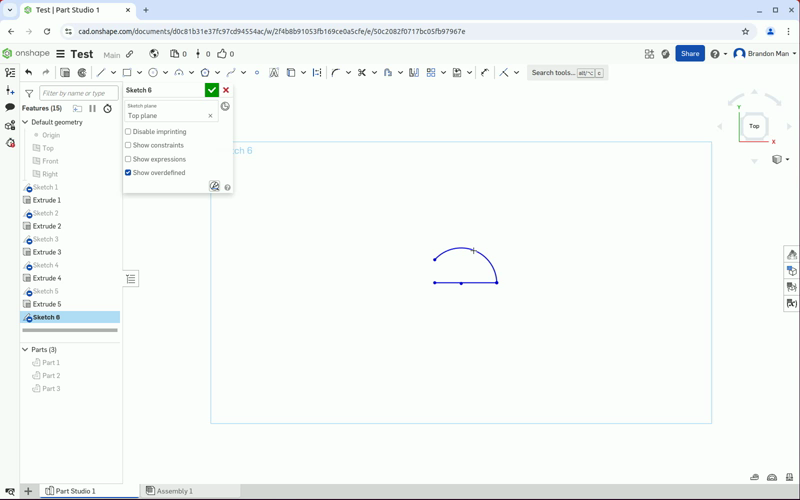
mouse_move(434, 259)
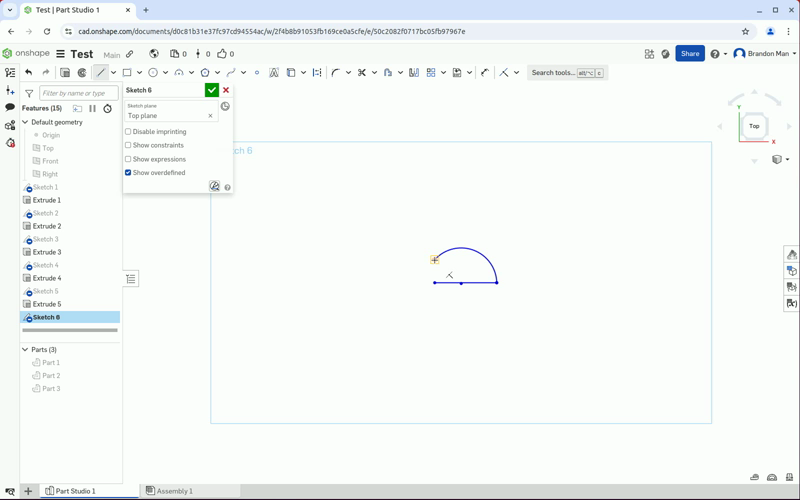
click(434, 259)
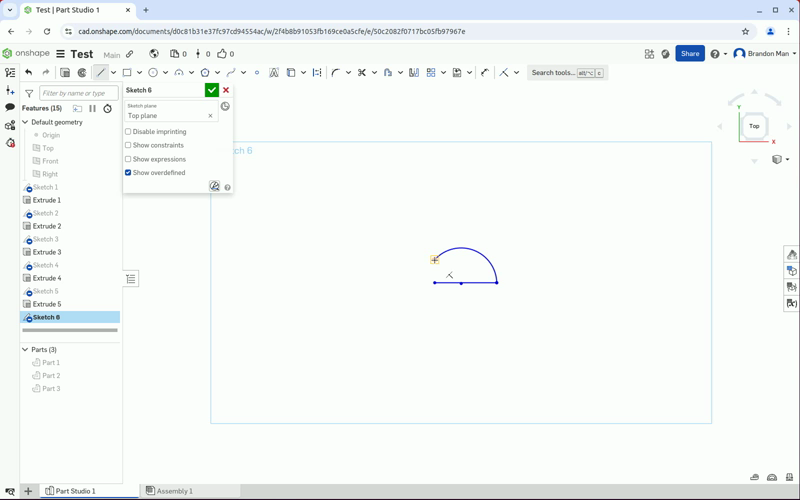
mouse_move(464, 259)
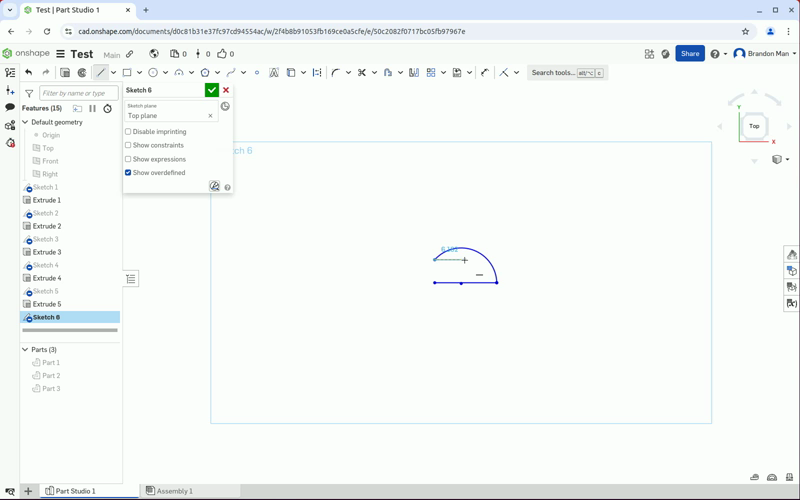
key_down(shift)
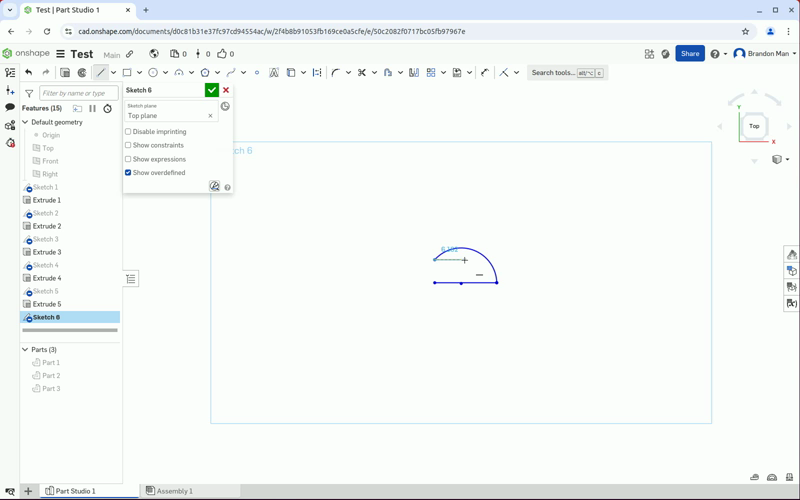
mouse_move(434, 282)
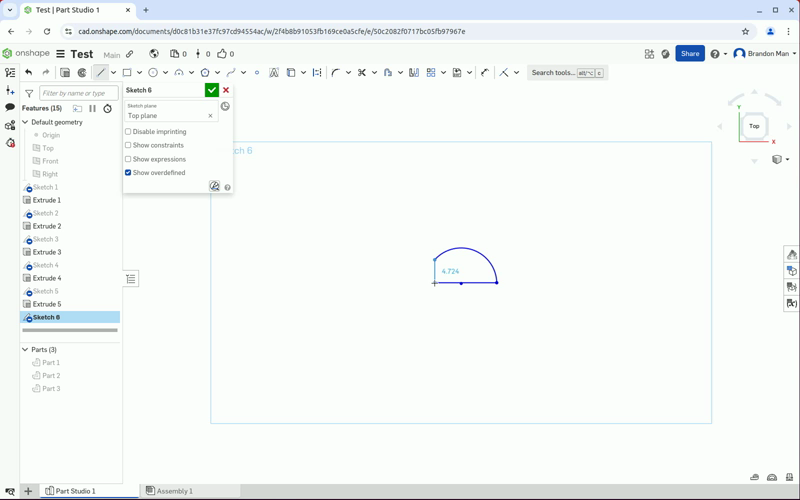
key_up(shift)
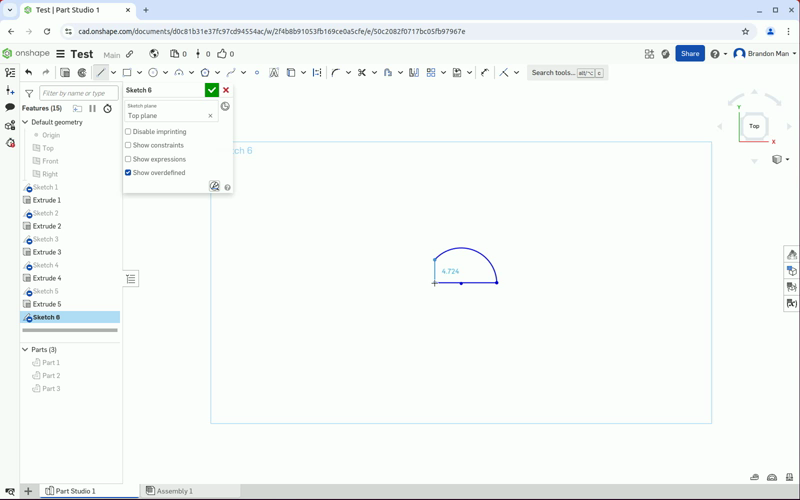
click(434, 282)
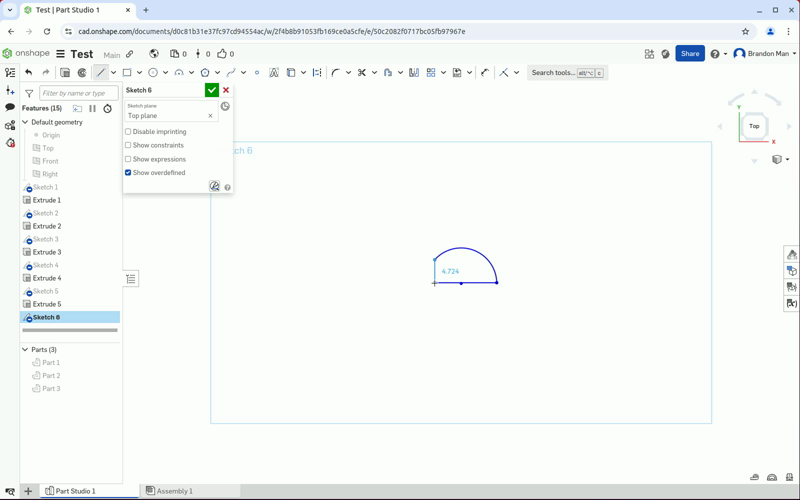
key(esc)
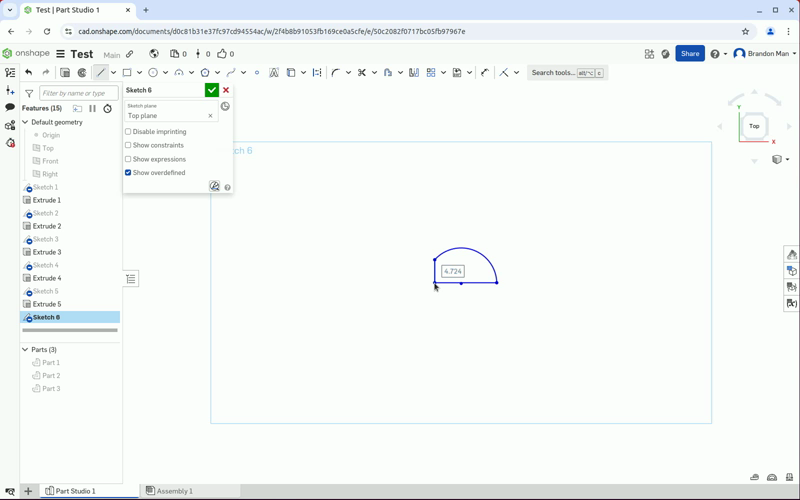
mouse_move(454, 269)
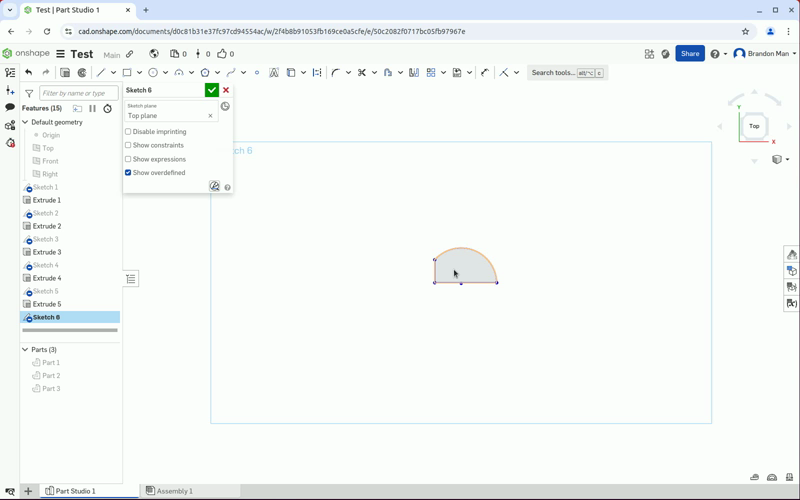
scroll(6)
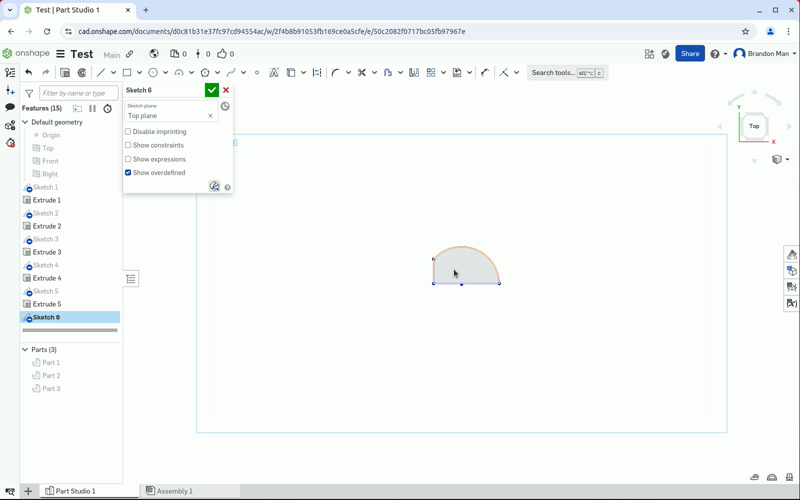
scroll(6)
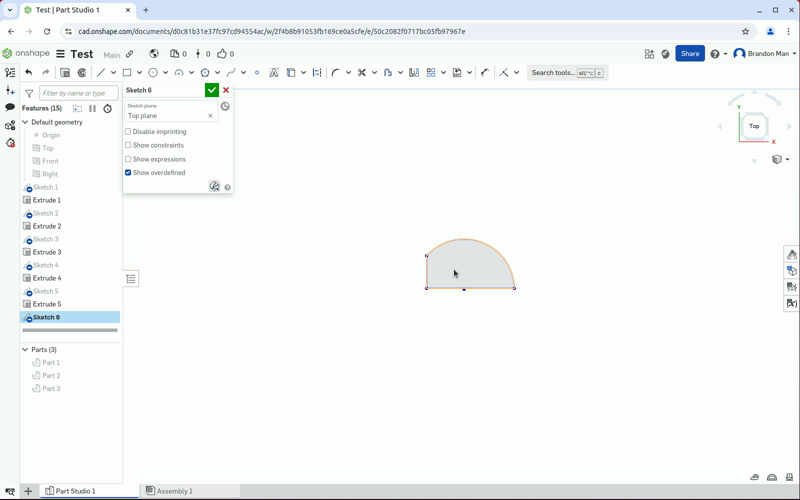
scroll(6)
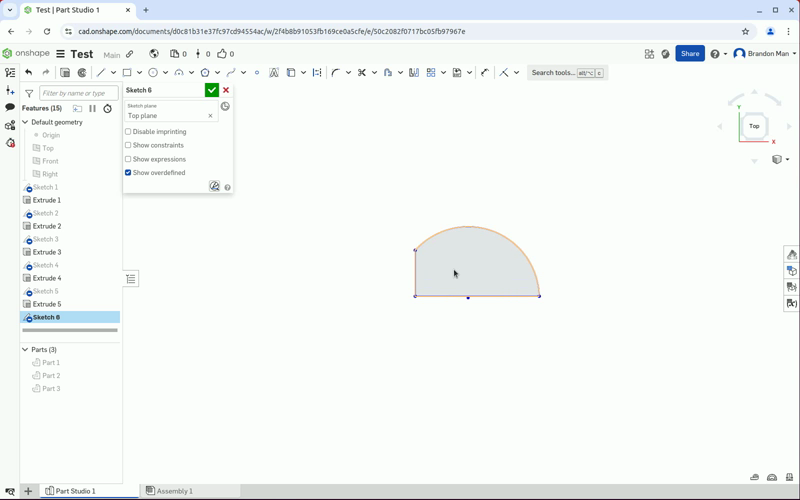
scroll(6)
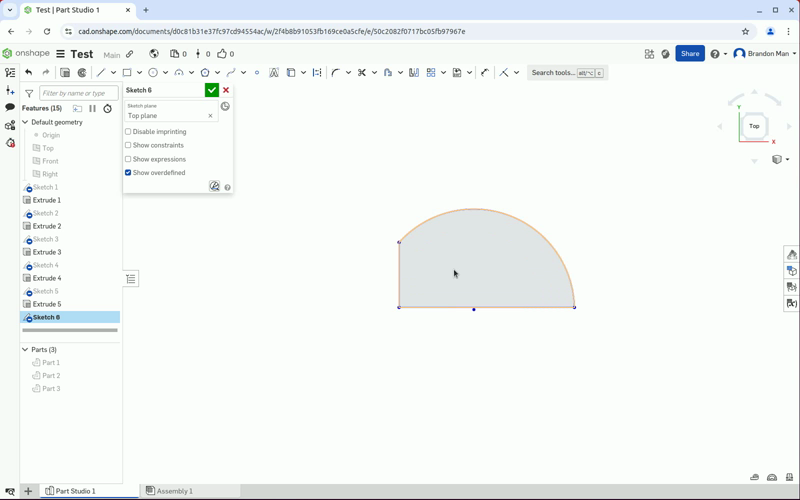
scroll(6)
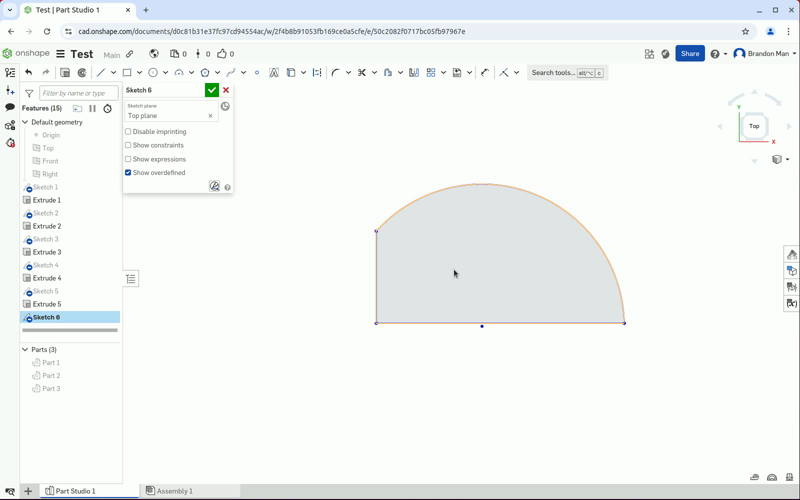
scroll(6)
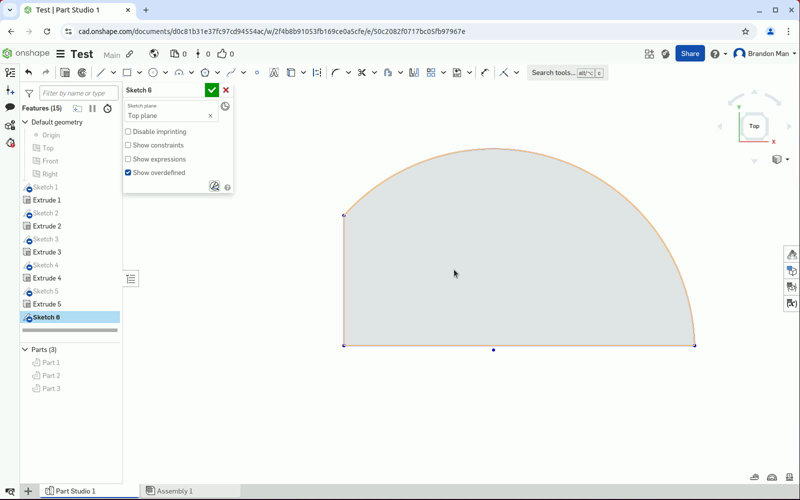
scroll(6)
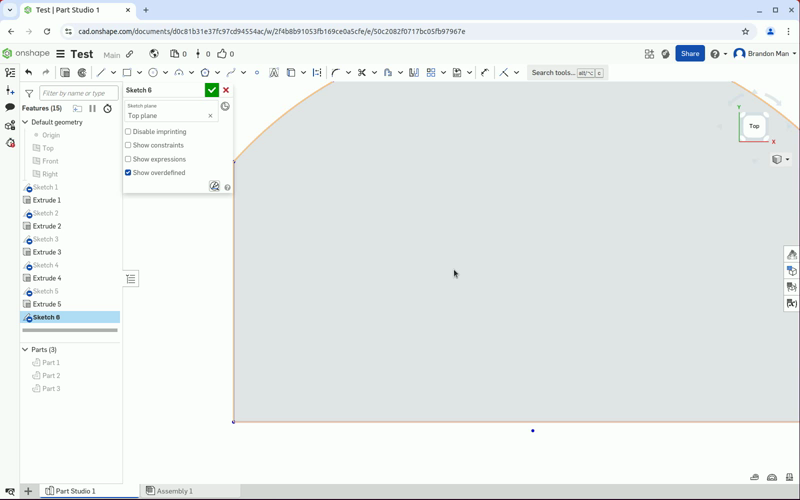
click(454, 269)
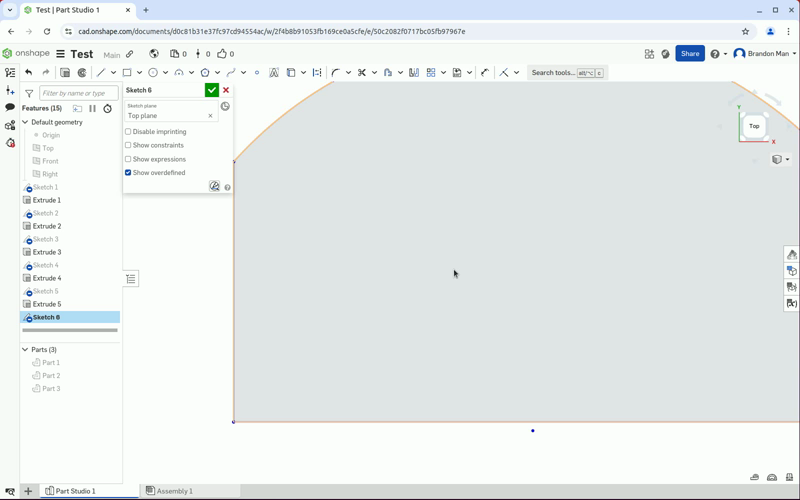
scroll(-6)
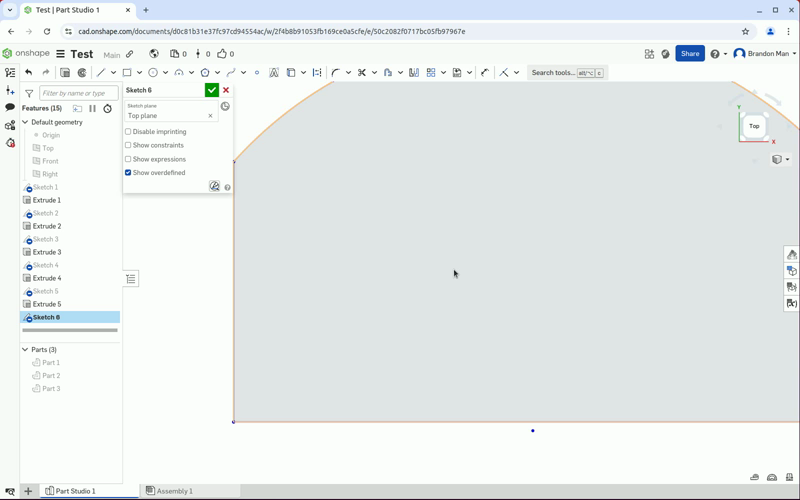
scroll(-6)
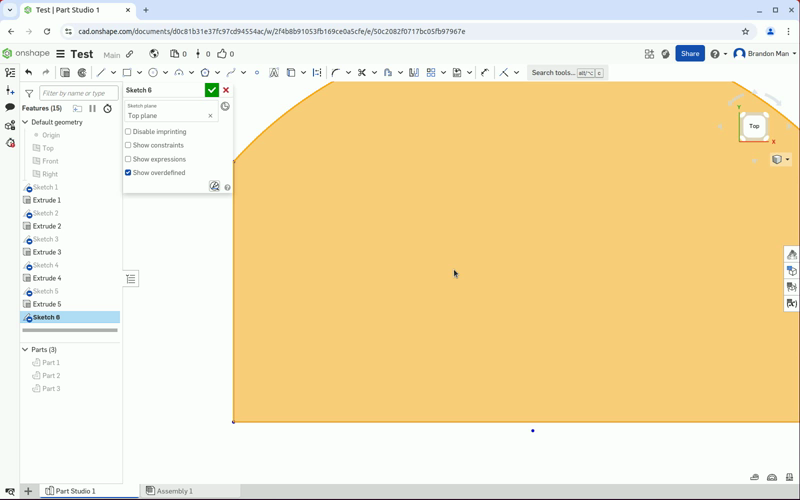
scroll(-6)
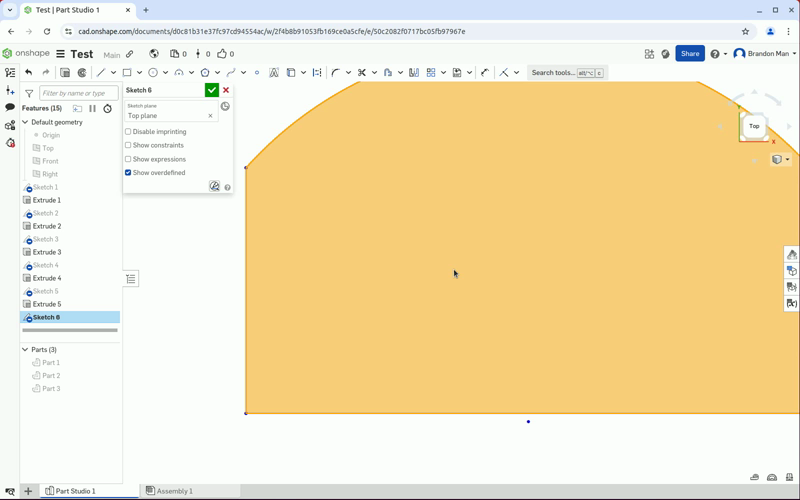
scroll(-6)
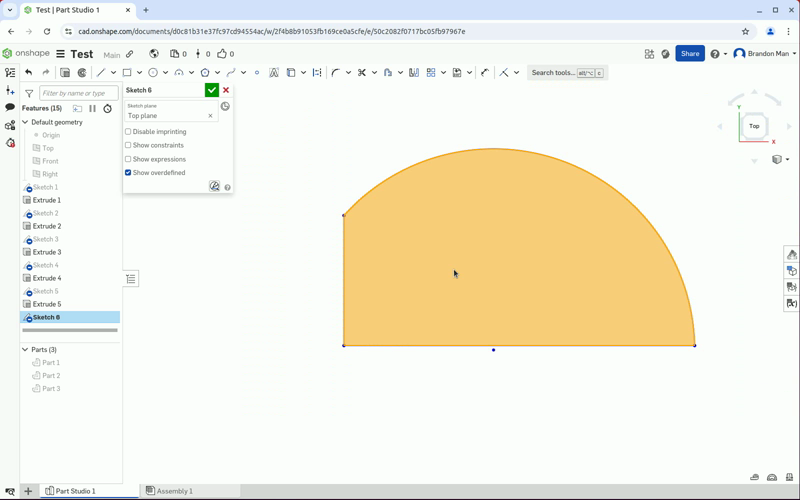
scroll(-6)
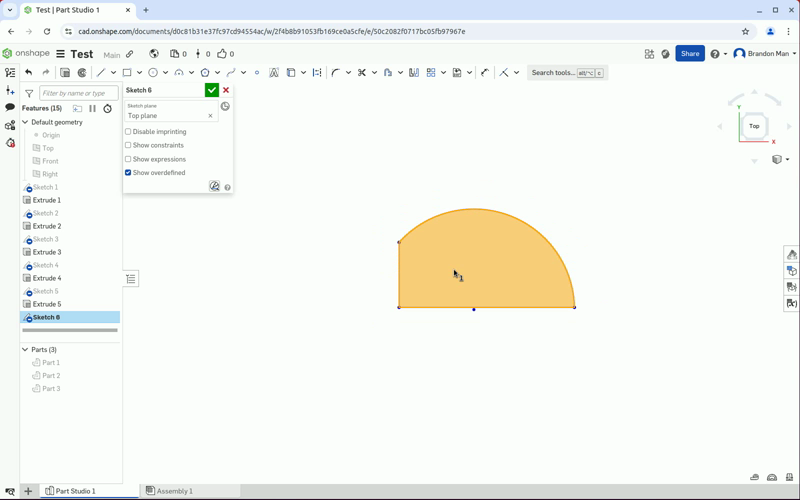
scroll(-6)
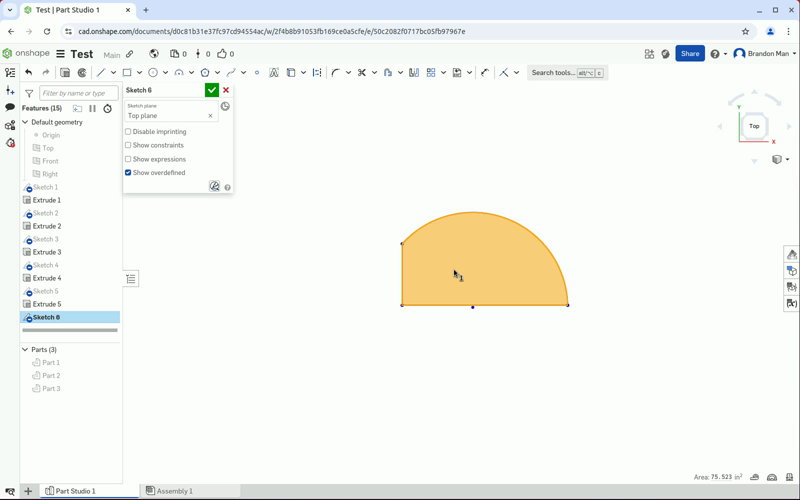
scroll(-6)
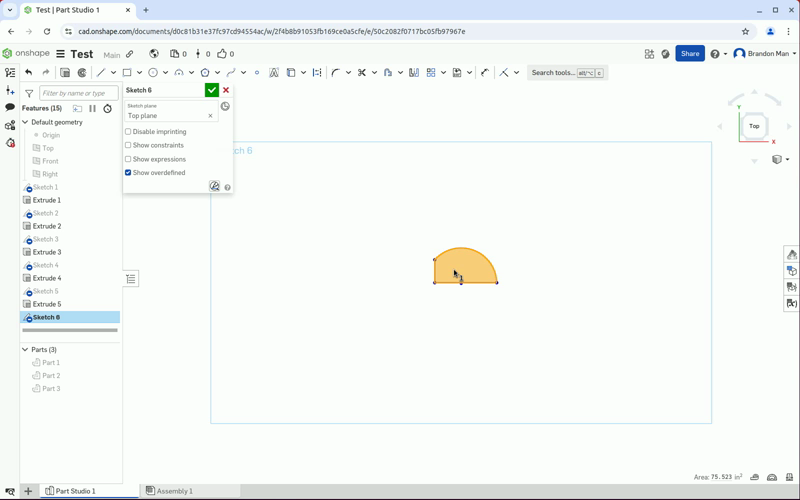
mouse_move(73, 352)
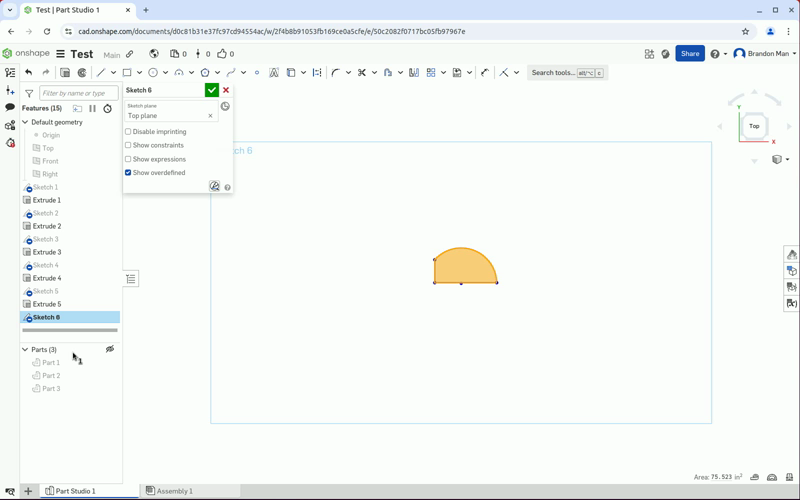
key(shift+y)
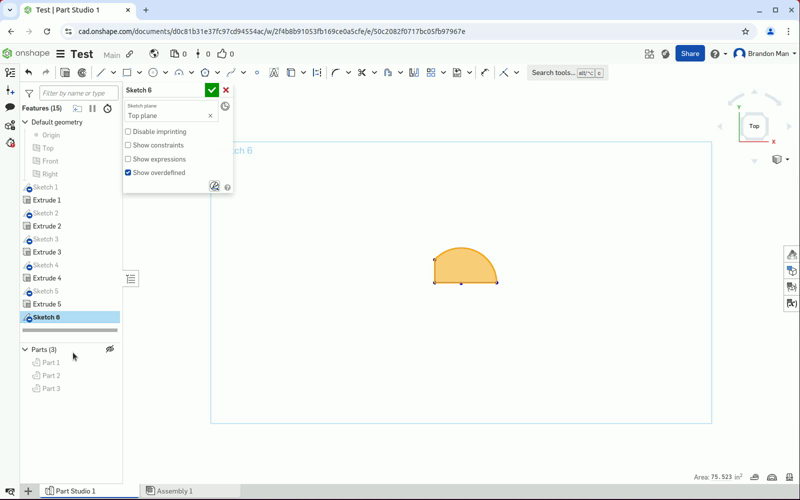
key(shift+e)
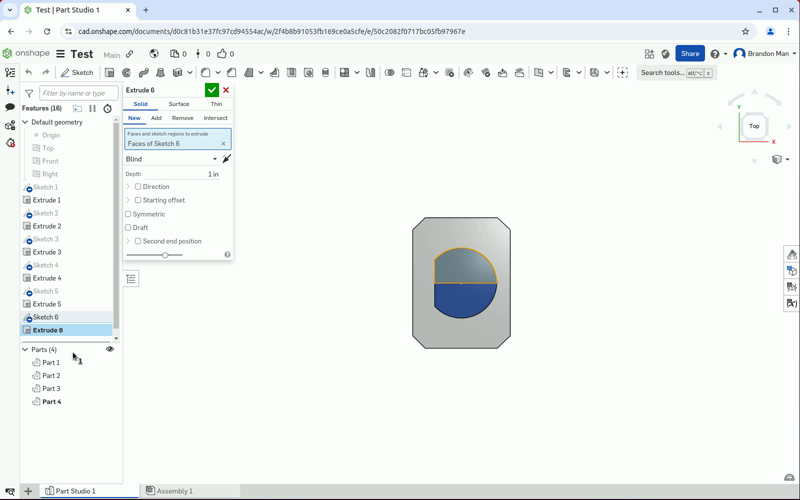
mouse_move(143, 106)
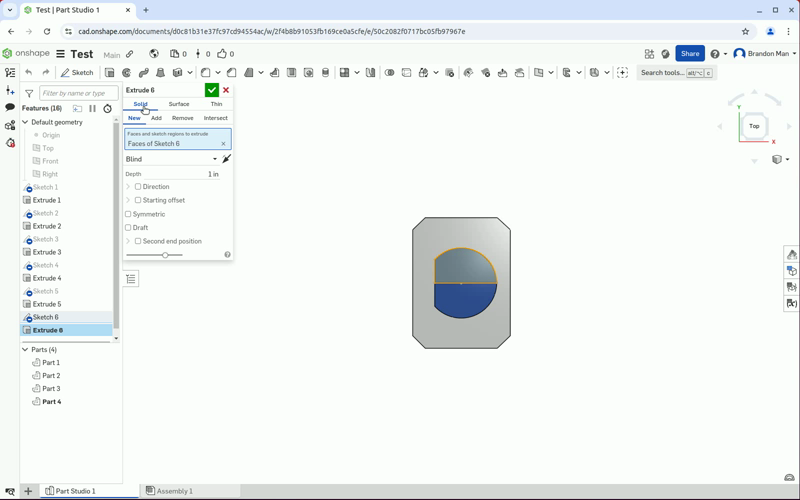
click(143, 106)
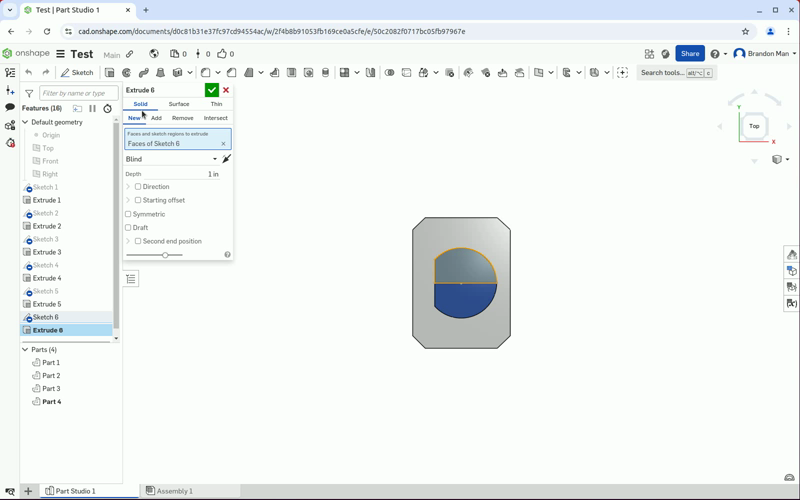
mouse_move(137, 120)
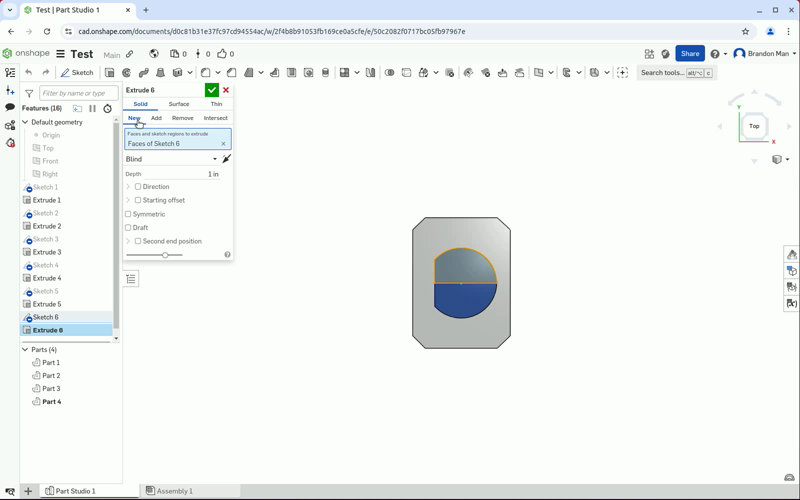
click(137, 120)
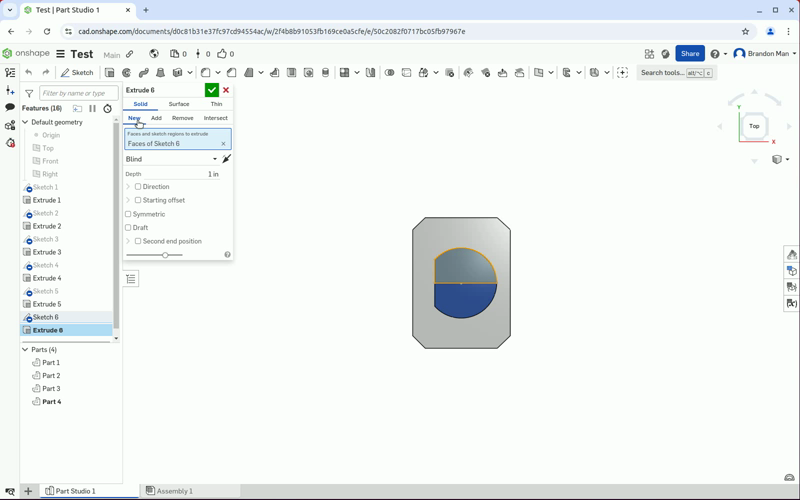
key(tab, 4)
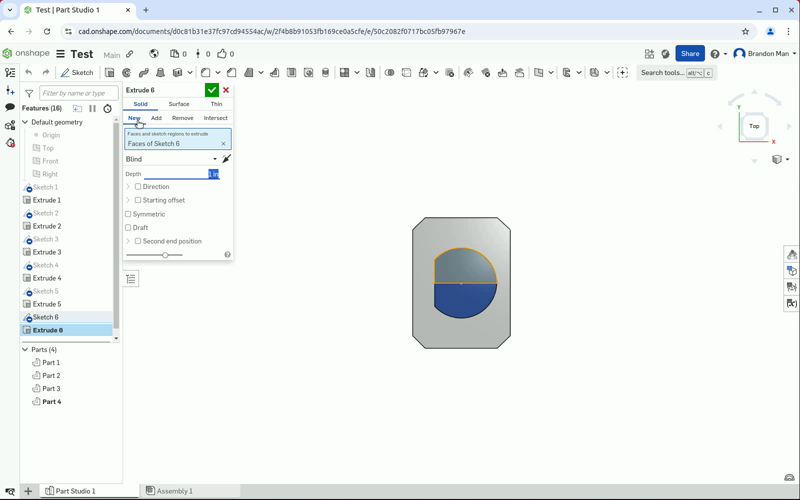
text(-23.108)
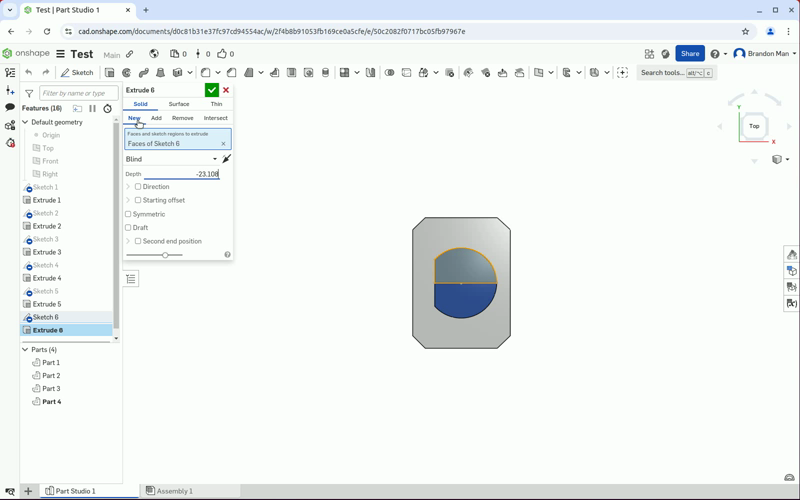
key(enter)
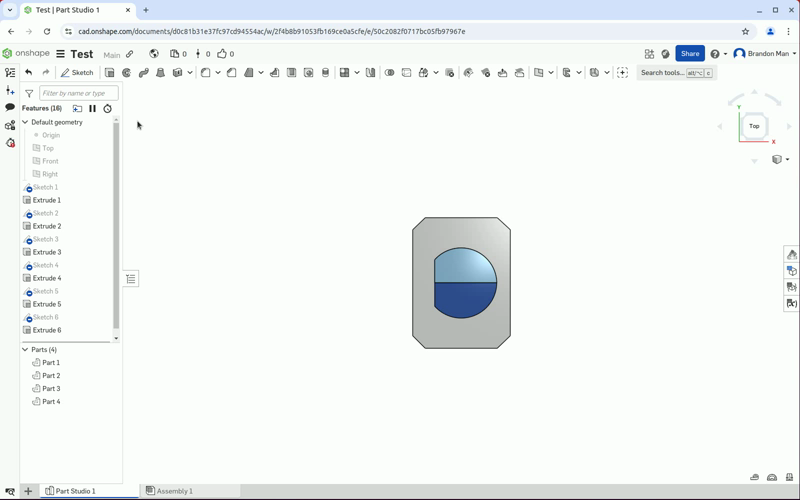
key(shift+h)
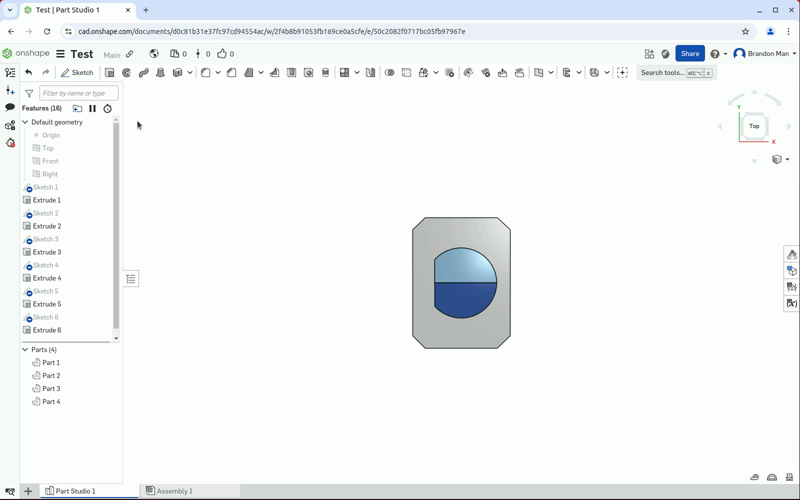
key(shift+h)
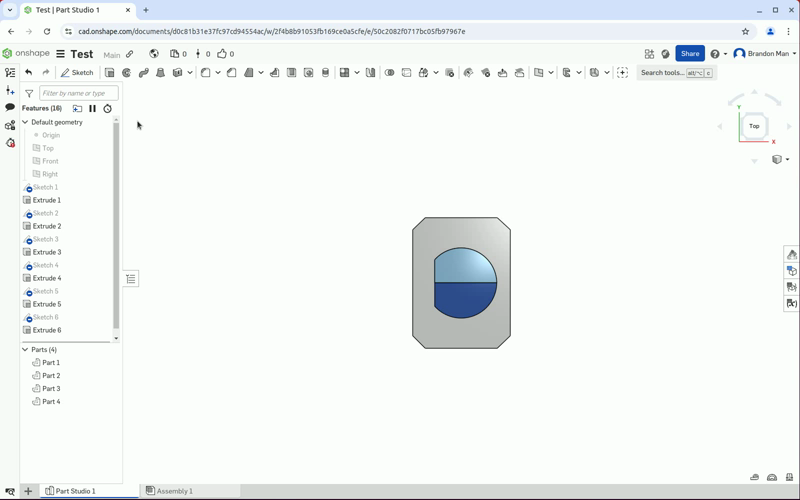
mouse_move(69, 189)
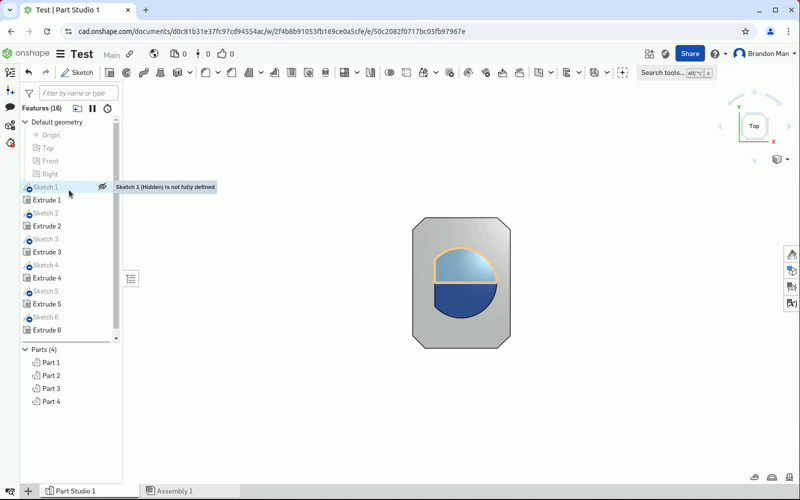
click(69, 189)
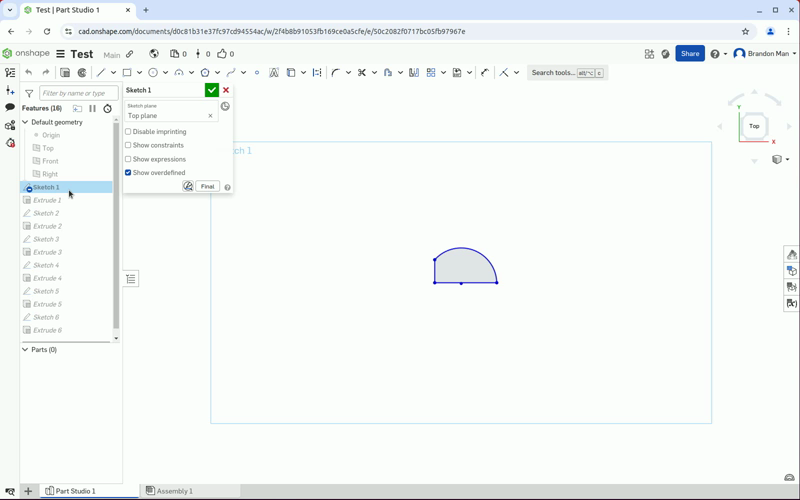
mouse_move(229, 92)
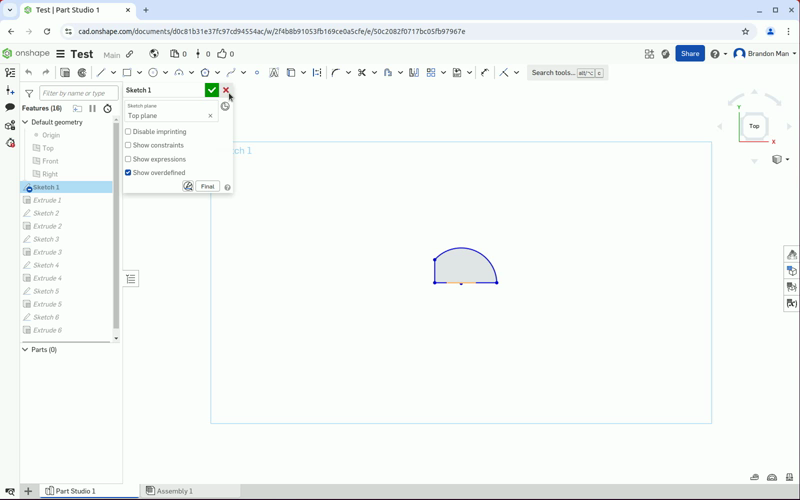
click(229, 92)
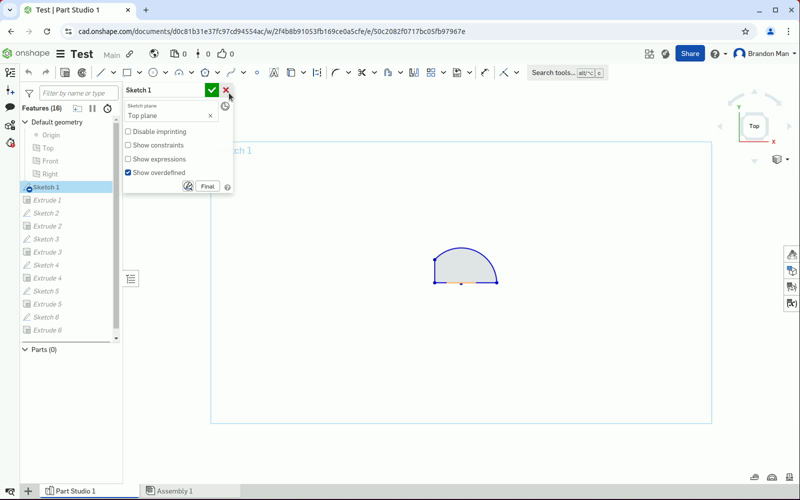
key(shift+s)
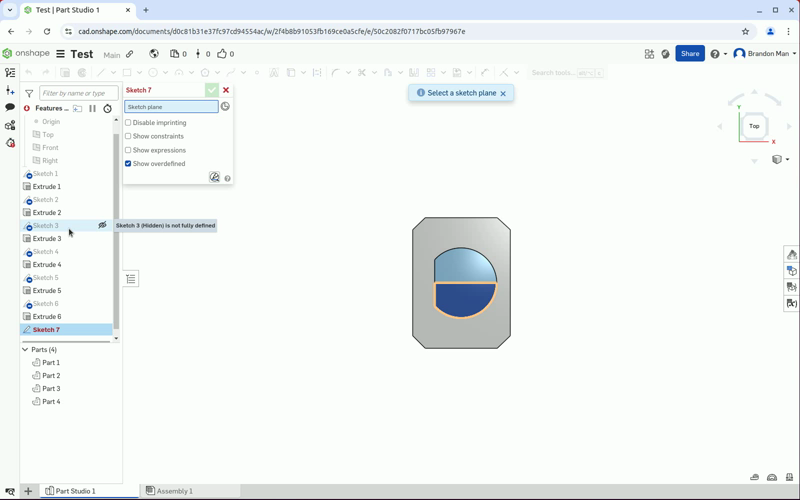
scroll(3)
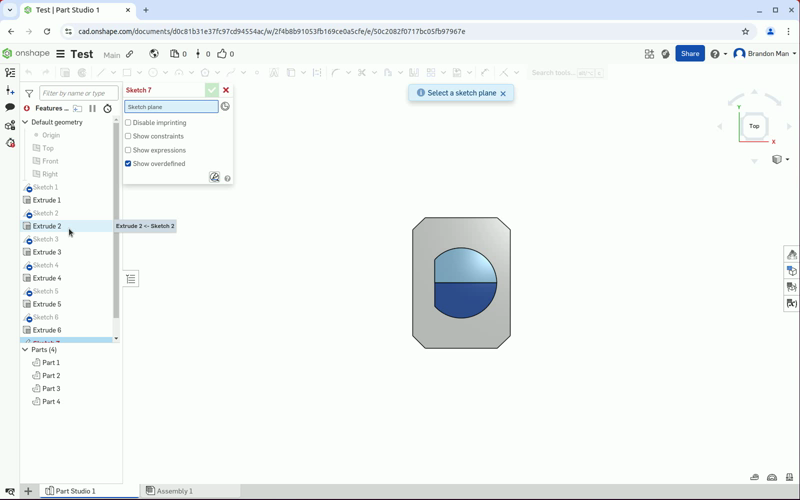
mouse_move(69, 150)
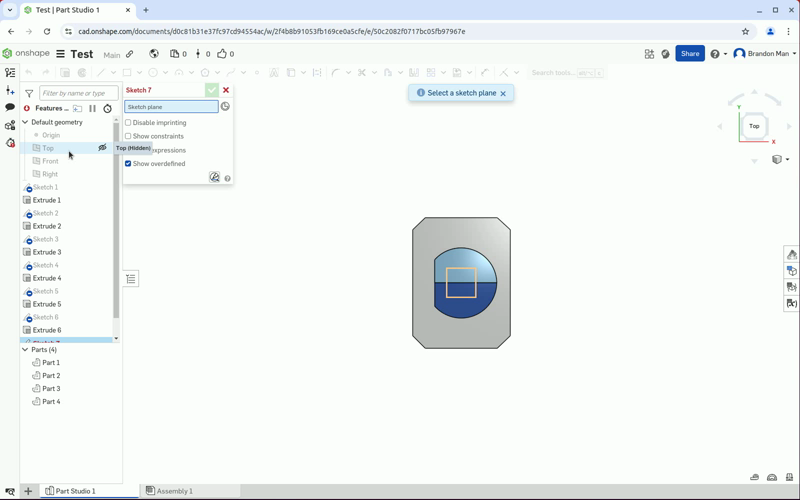
click(69, 150)
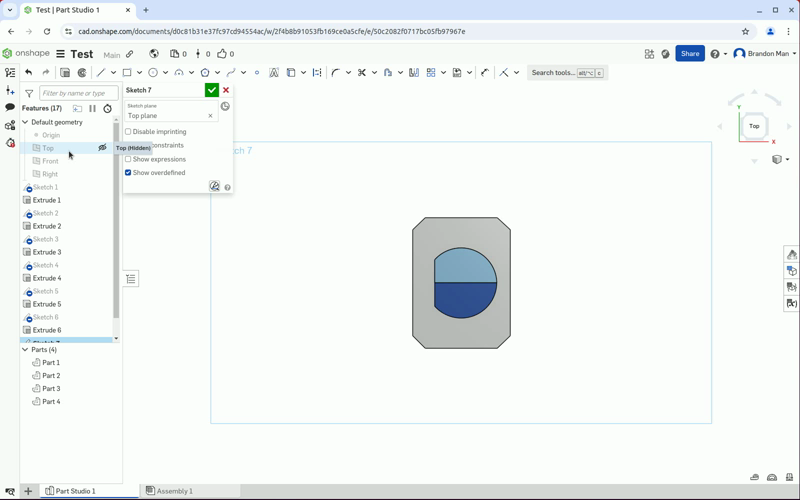
mouse_move(73, 352)
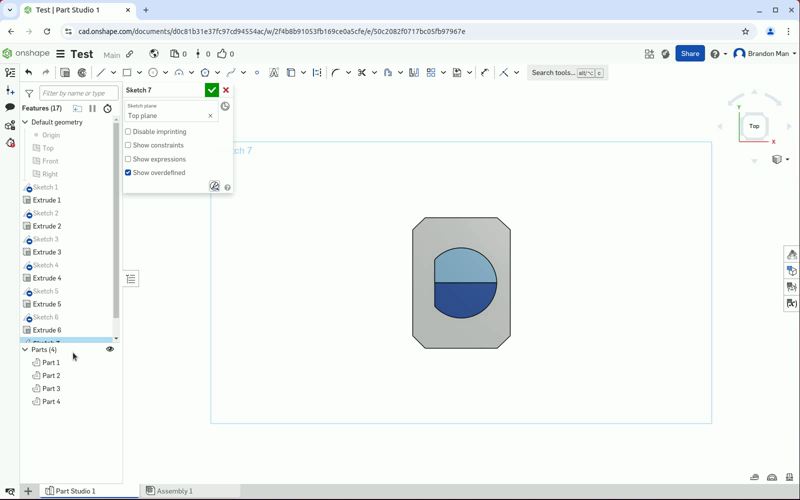
key(y)
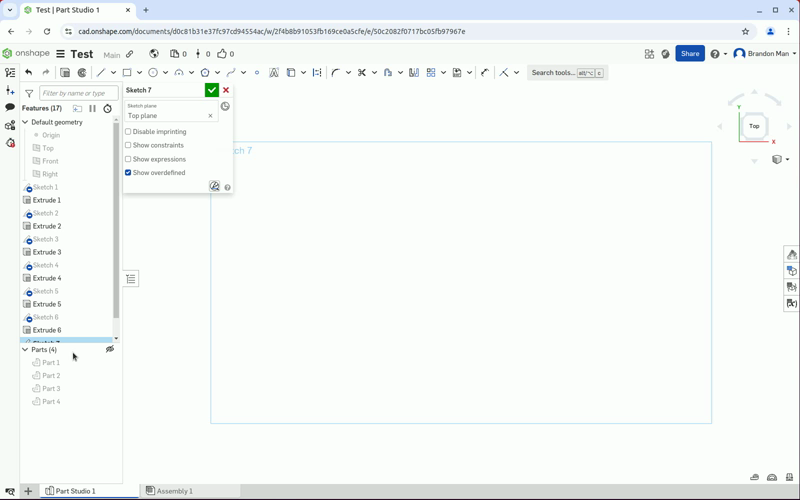
key(a)
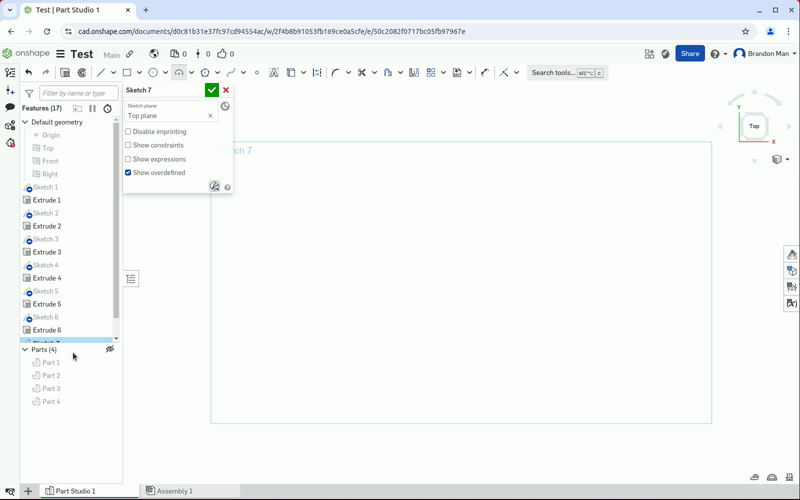
key_down(shift)
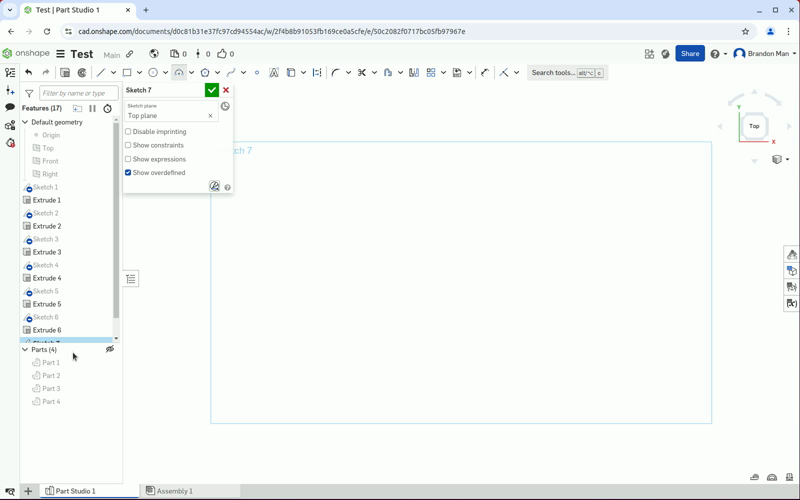
mouse_move(434, 306)
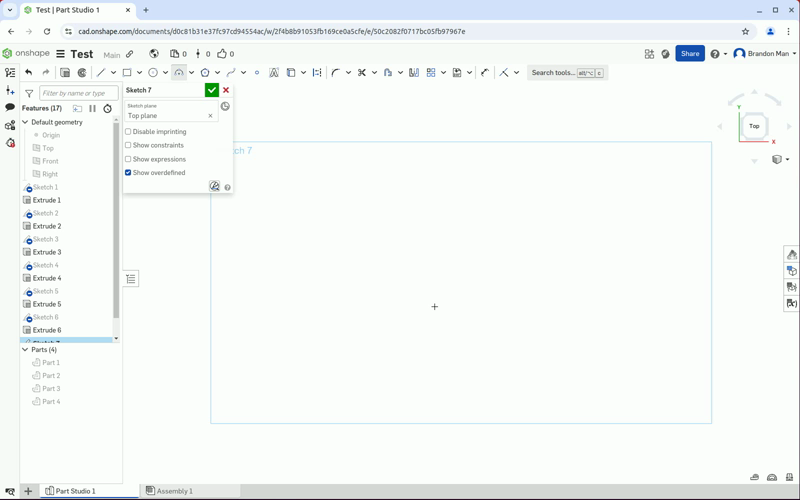
click(434, 306)
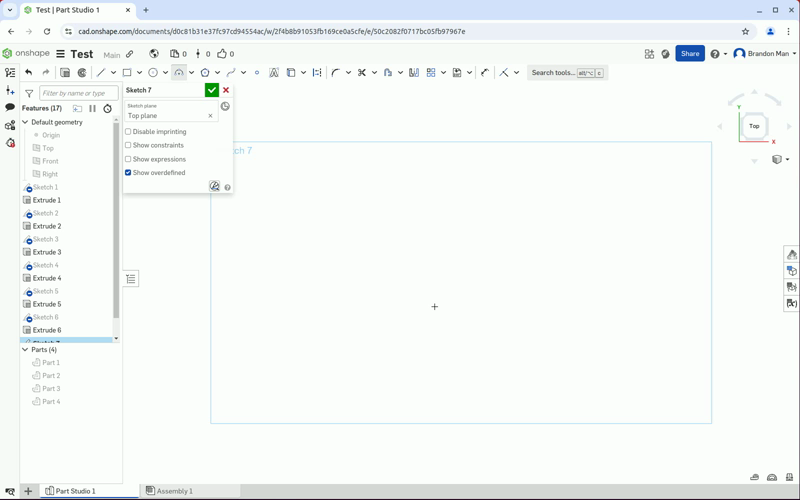
key_up(shift)
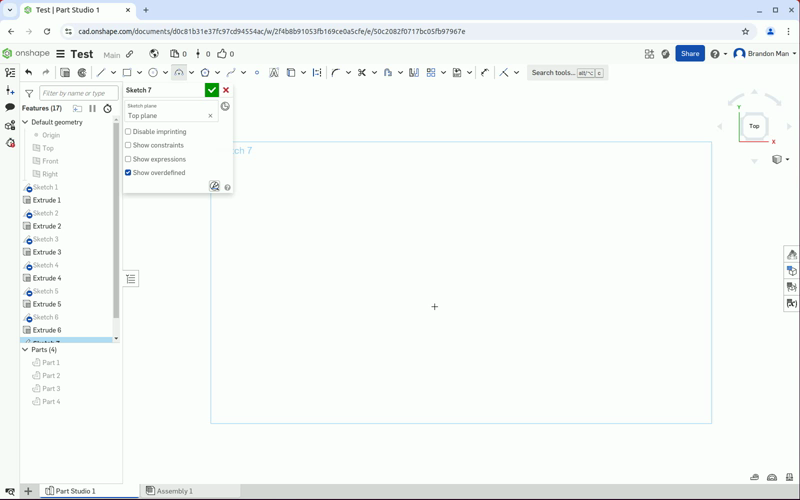
key_down(shift)
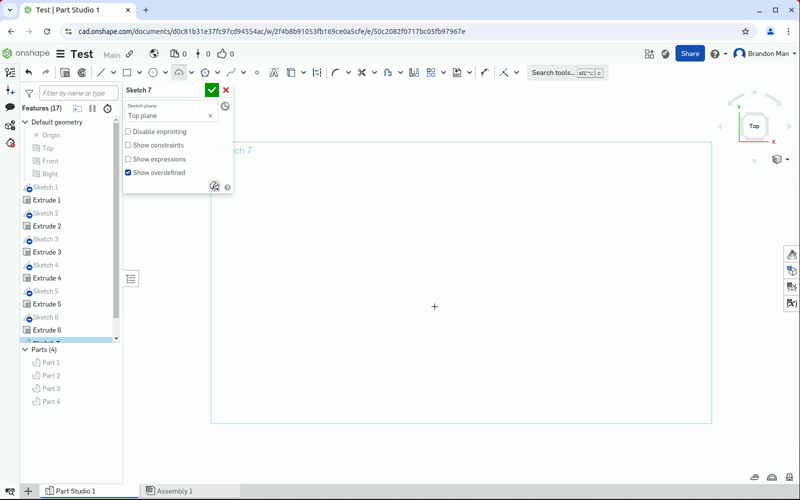
mouse_move(496, 282)
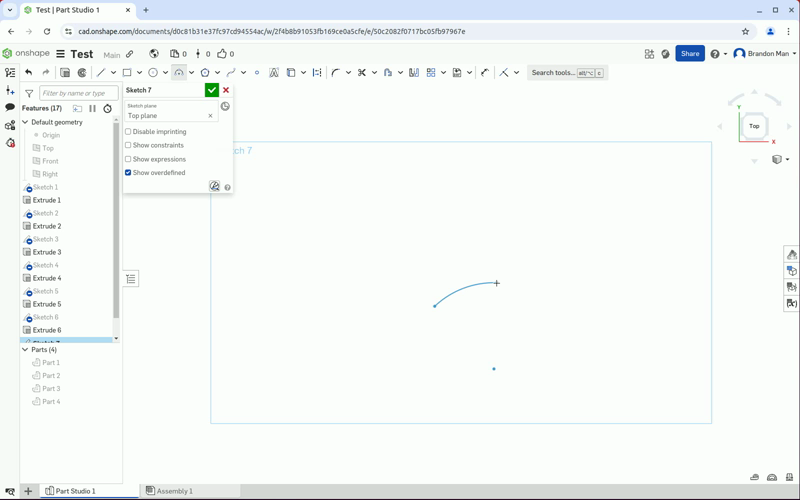
click(496, 282)
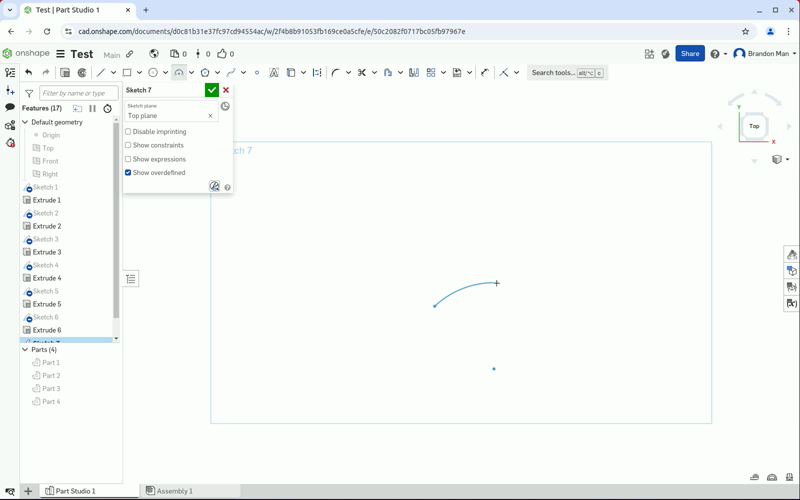
mouse_move(473, 315)
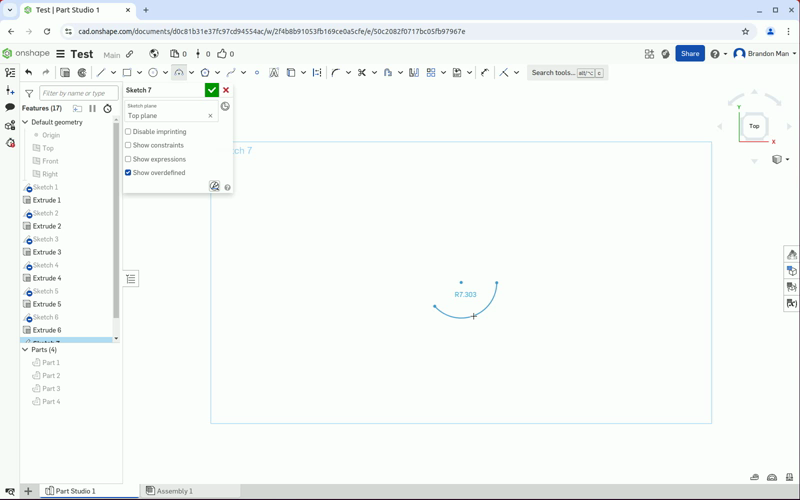
click(473, 315)
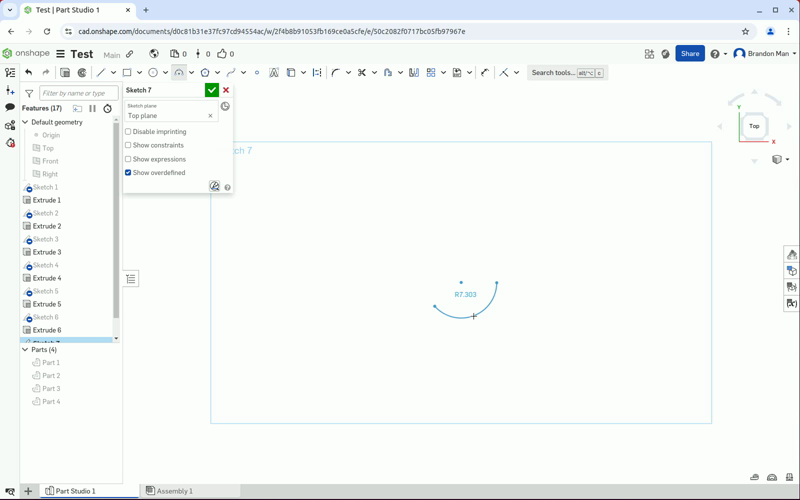
key_up(shift)
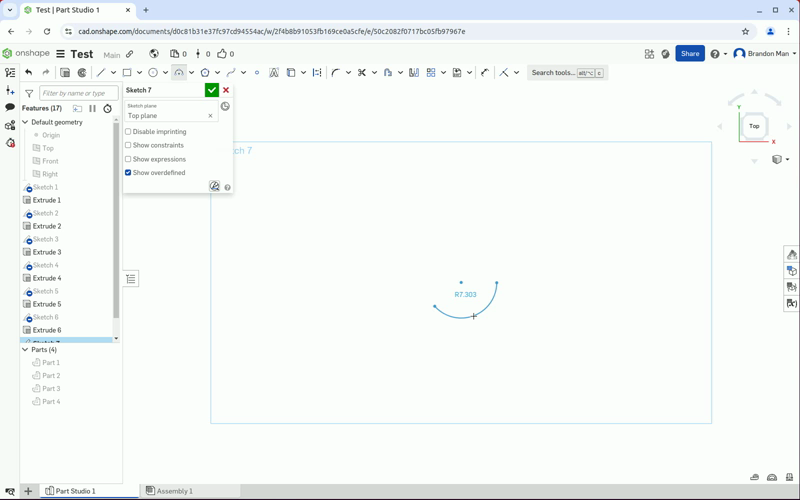
key(esc)
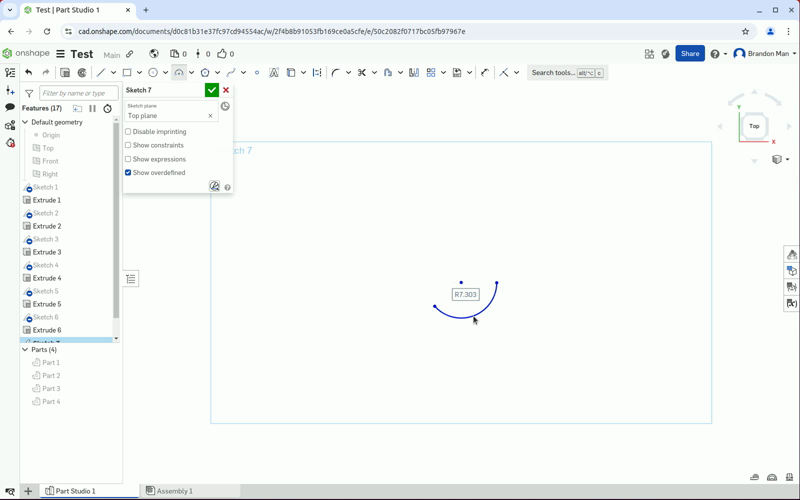
key(l)
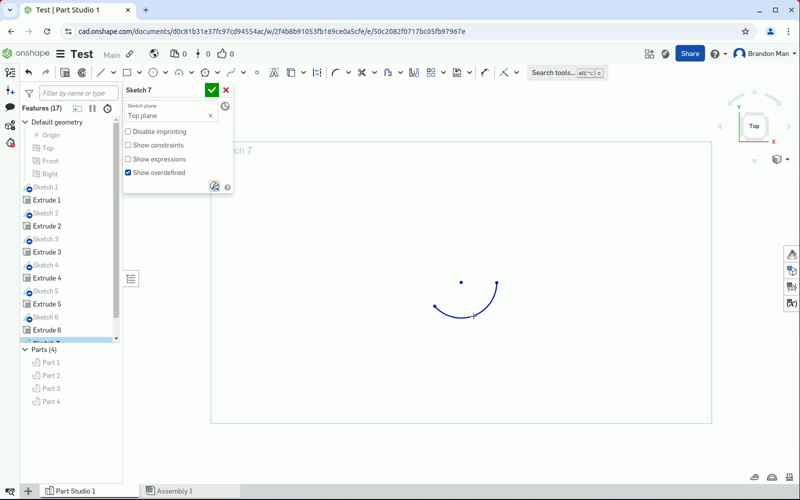
mouse_move(496, 282)
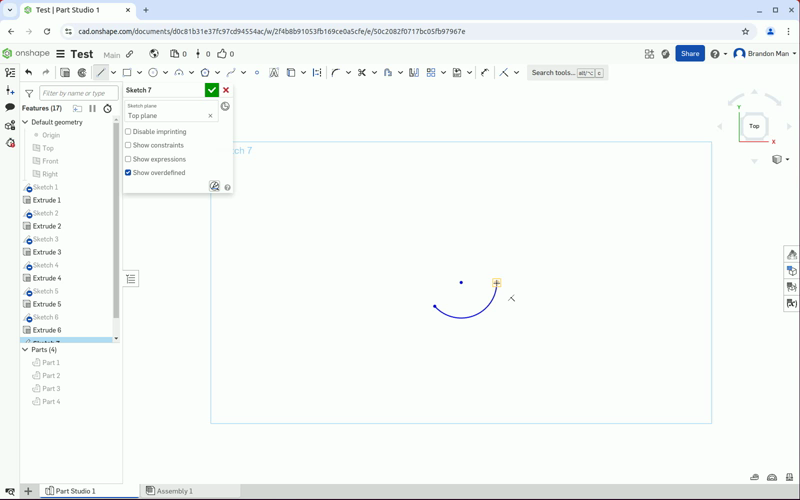
click(496, 282)
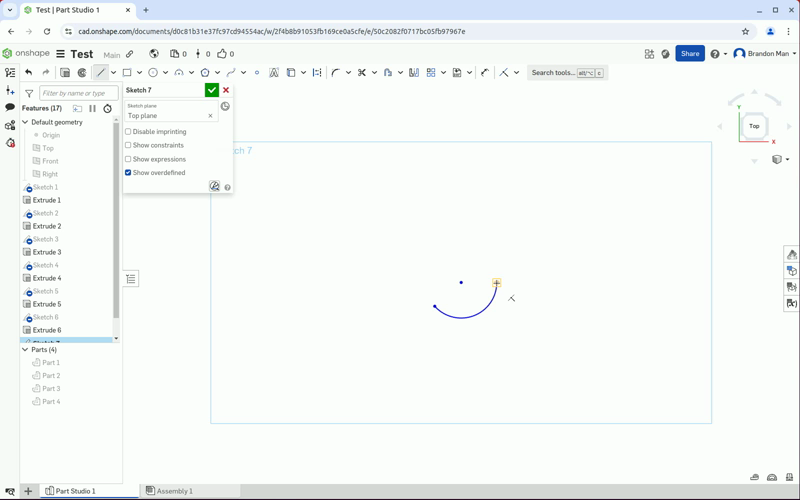
key_down(shift)
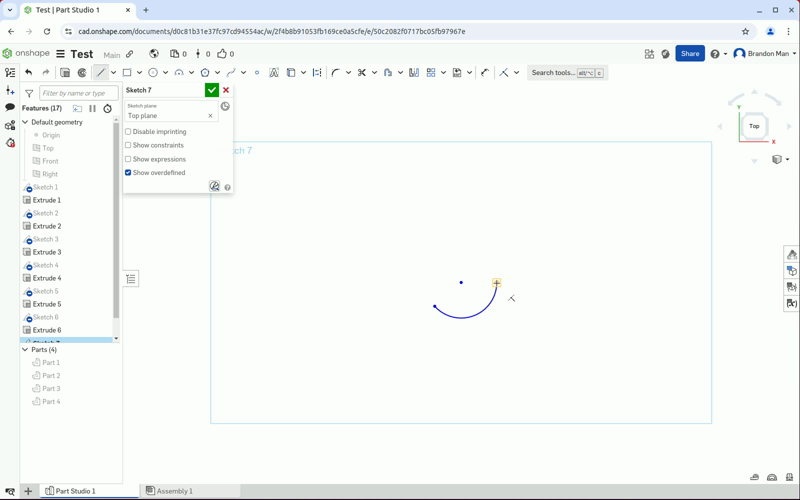
mouse_move(434, 282)
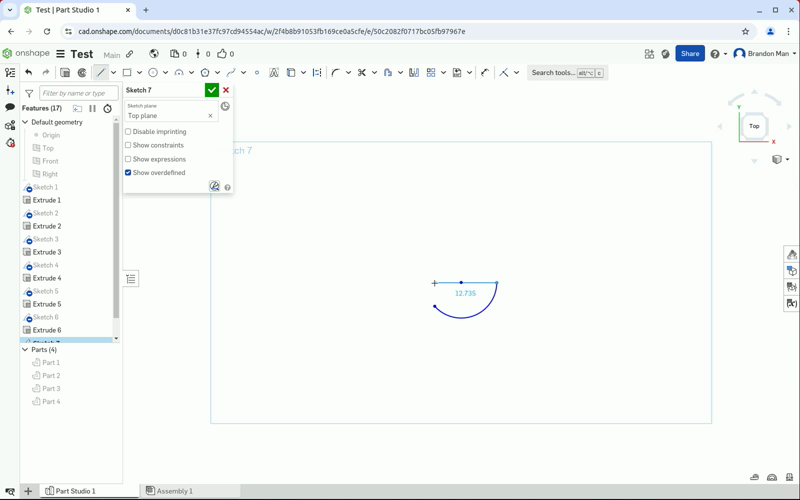
click(434, 282)
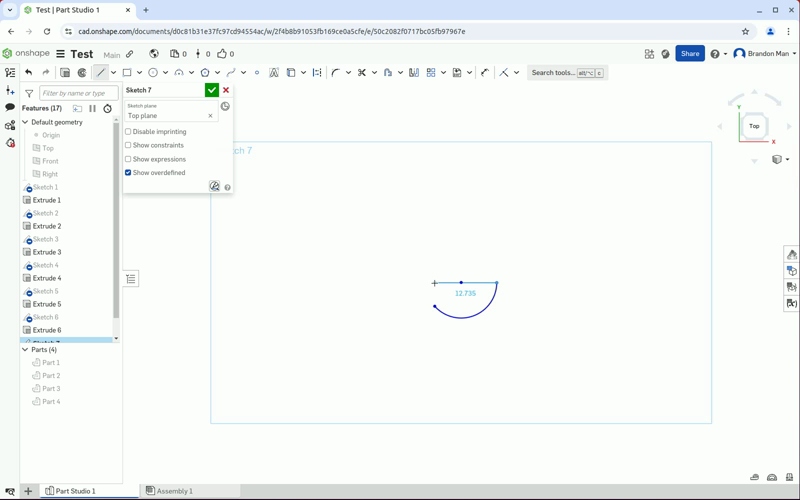
key_up(shift)
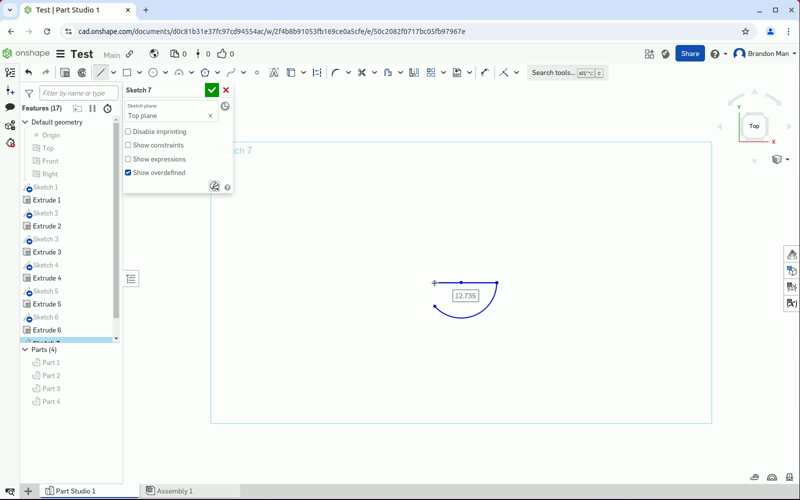
mouse_move(464, 282)
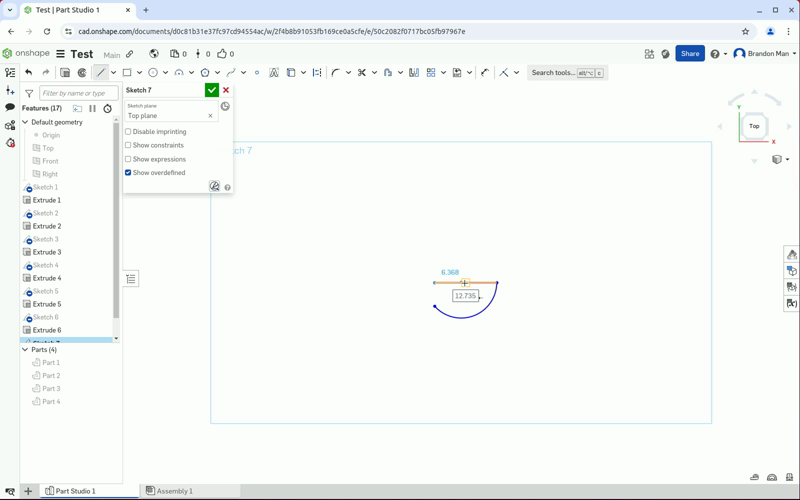
key_down(shift)
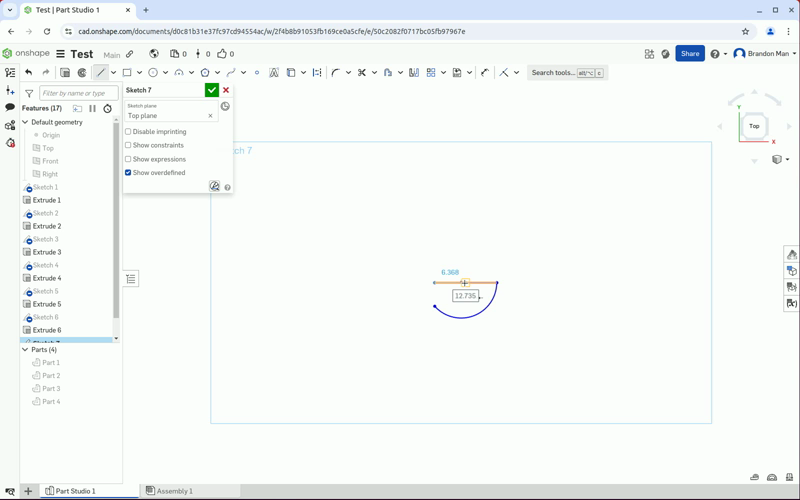
mouse_move(434, 306)
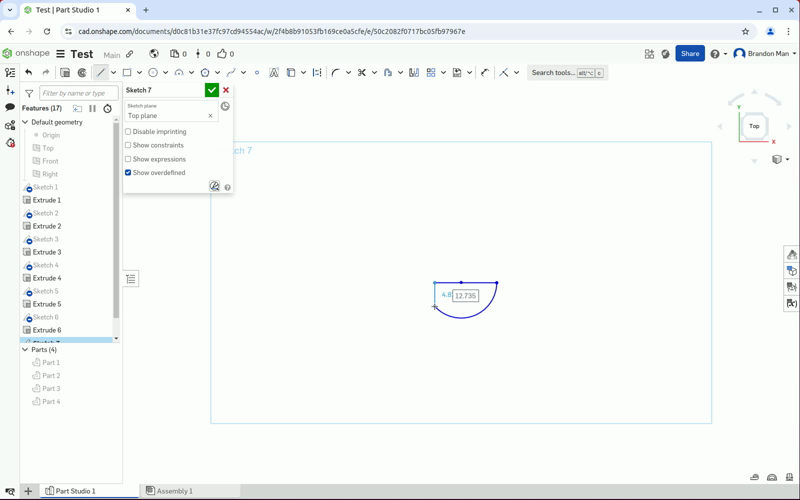
key_up(shift)
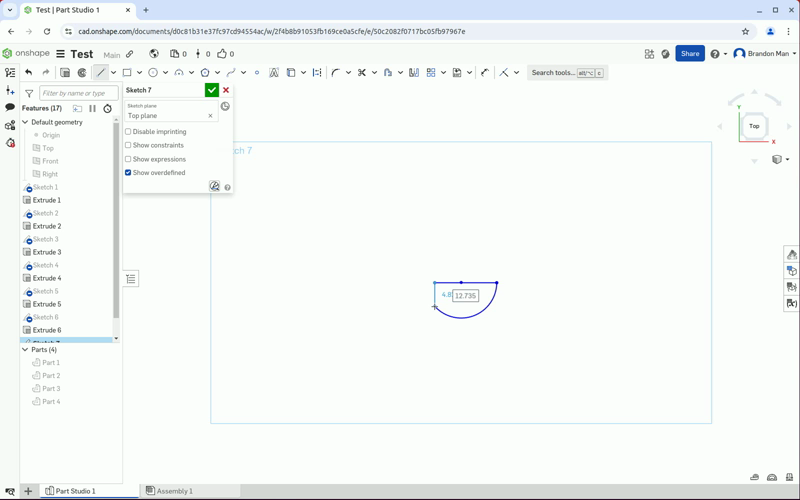
click(434, 306)
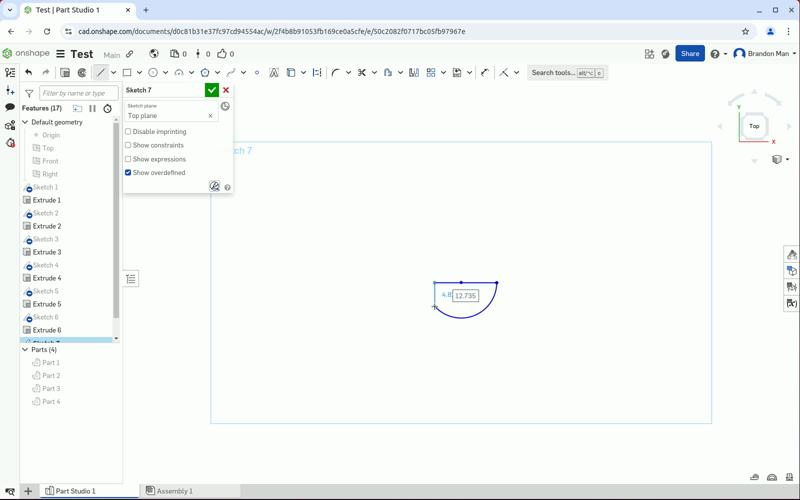
key(esc)
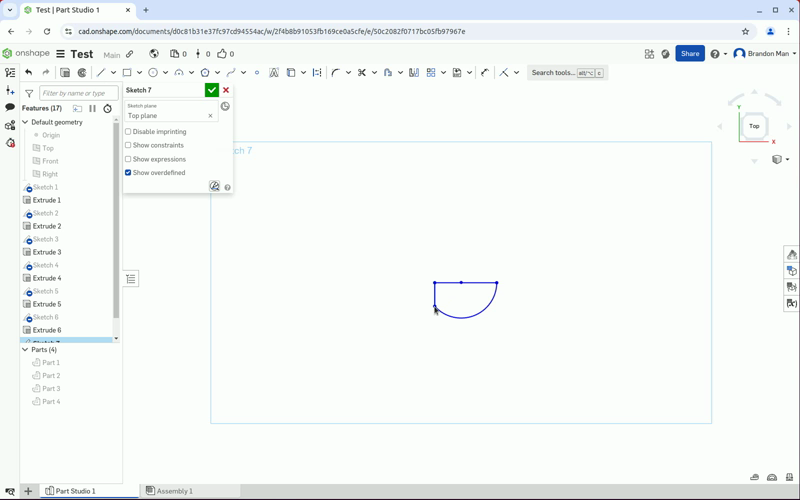
mouse_move(444, 304)
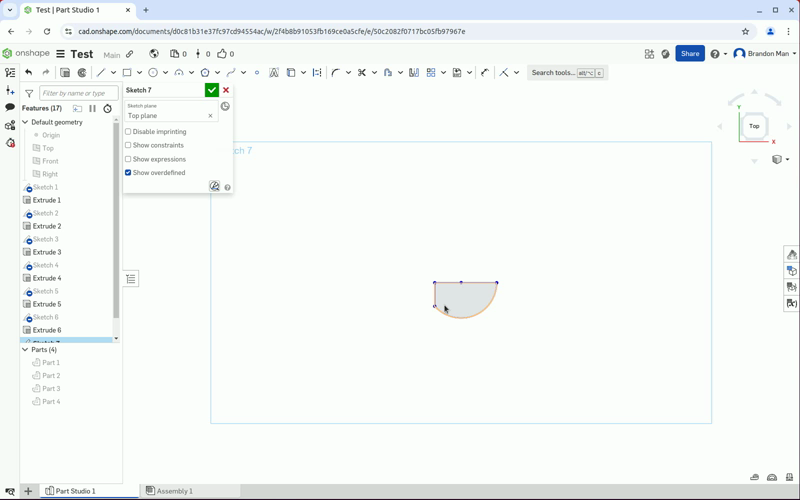
scroll(6)
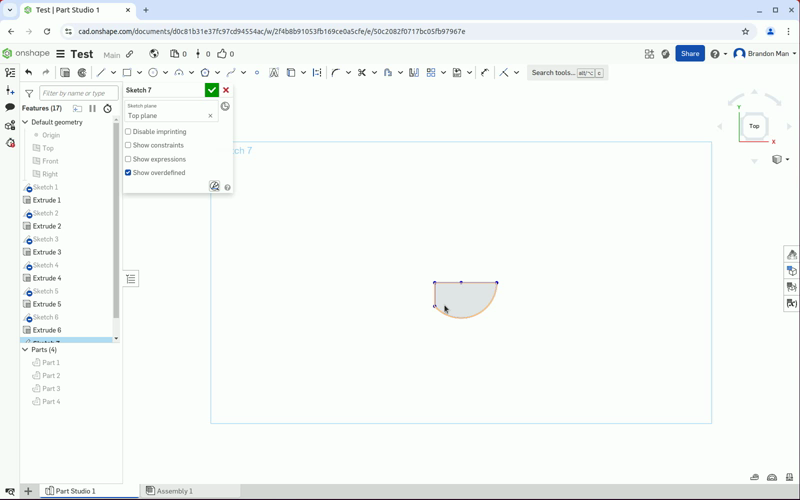
scroll(6)
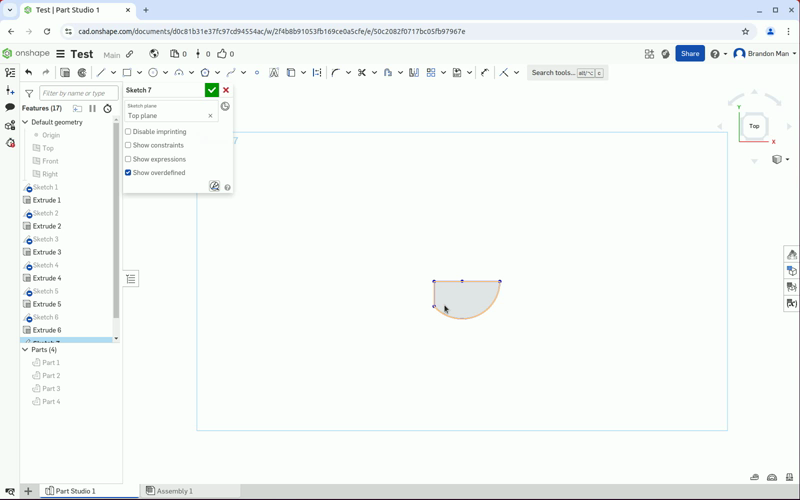
scroll(6)
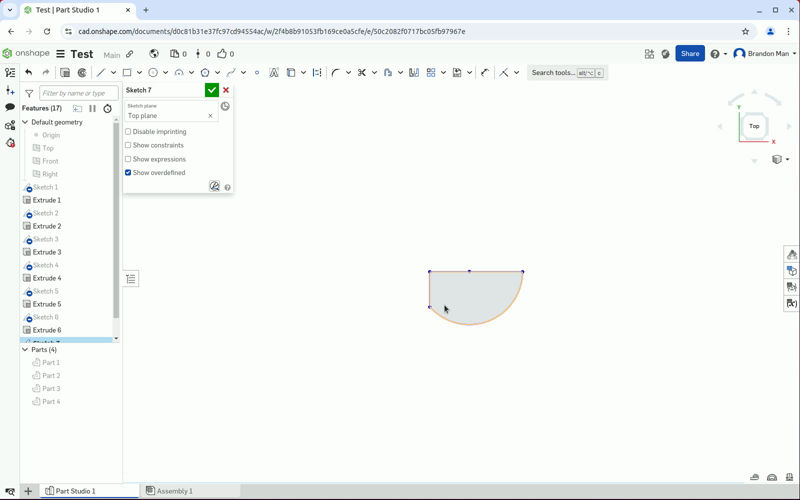
scroll(6)
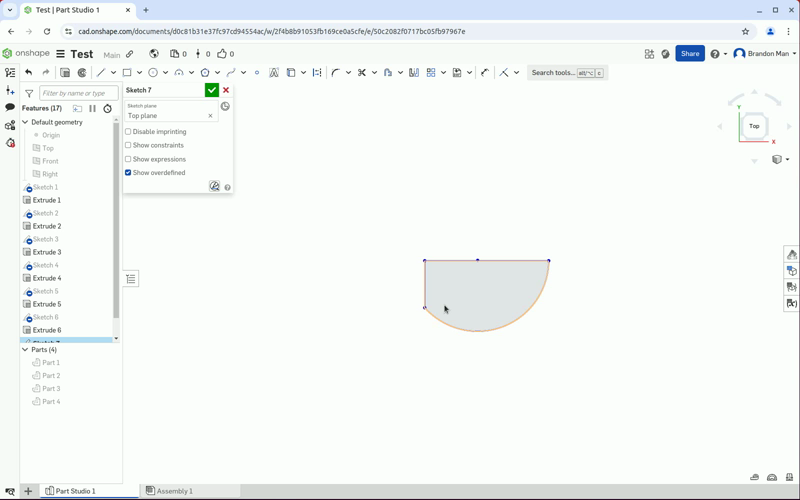
scroll(6)
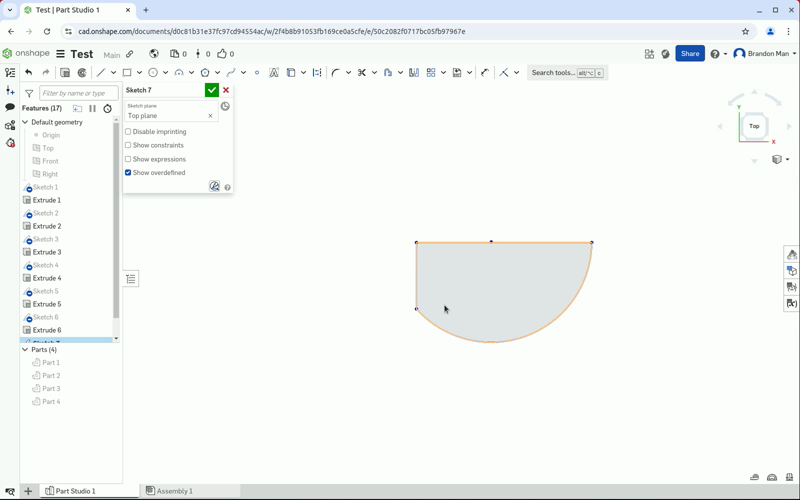
scroll(6)
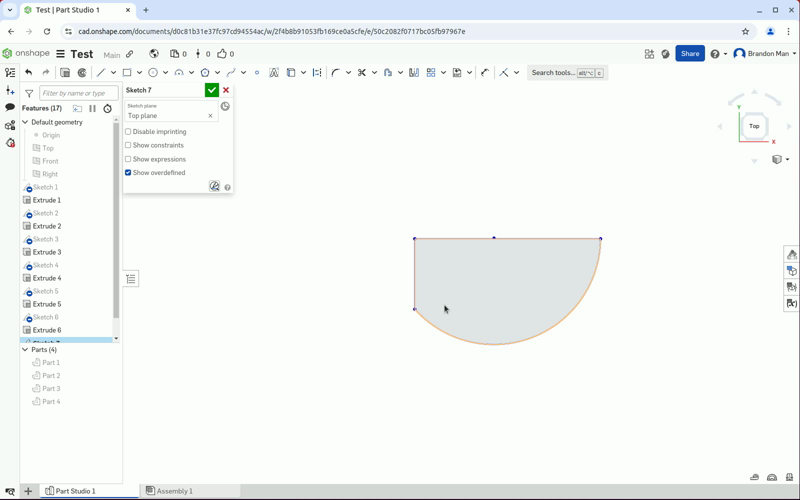
scroll(6)
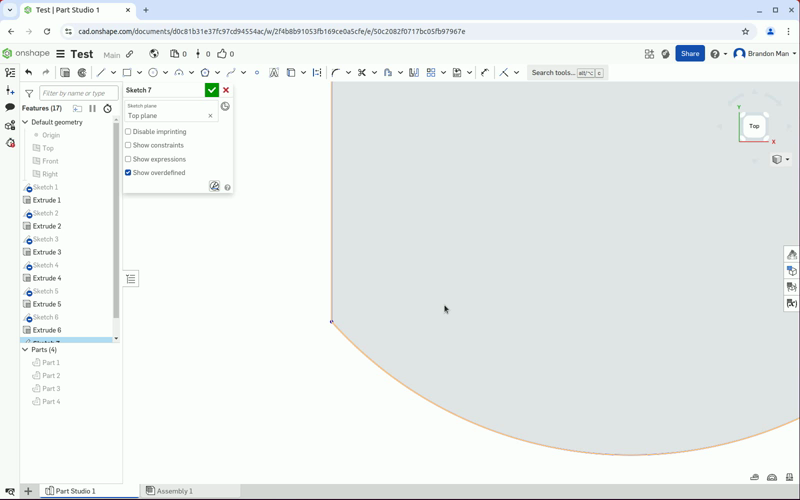
click(444, 304)
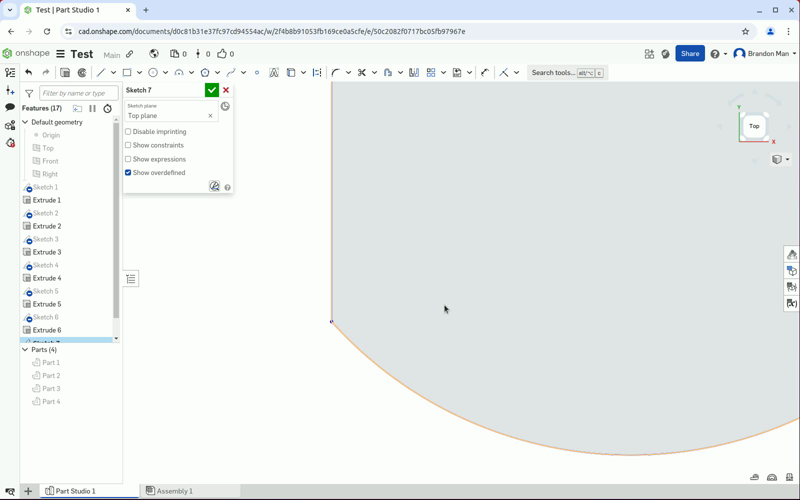
scroll(-6)
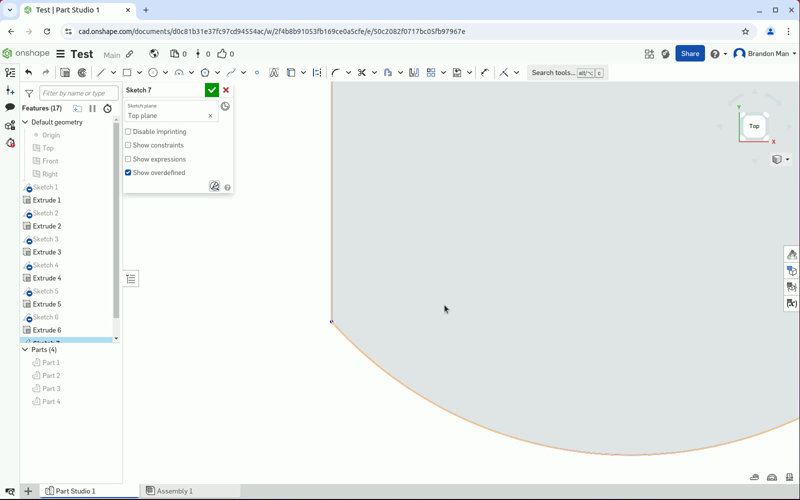
scroll(-6)
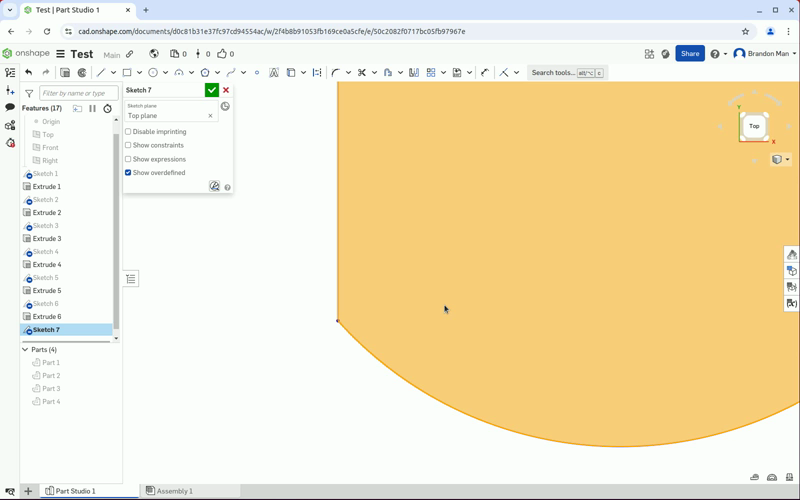
scroll(-6)
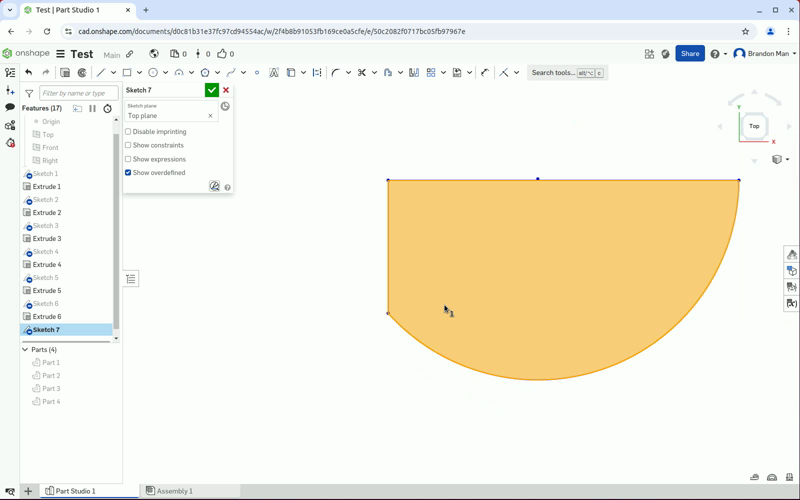
scroll(-6)
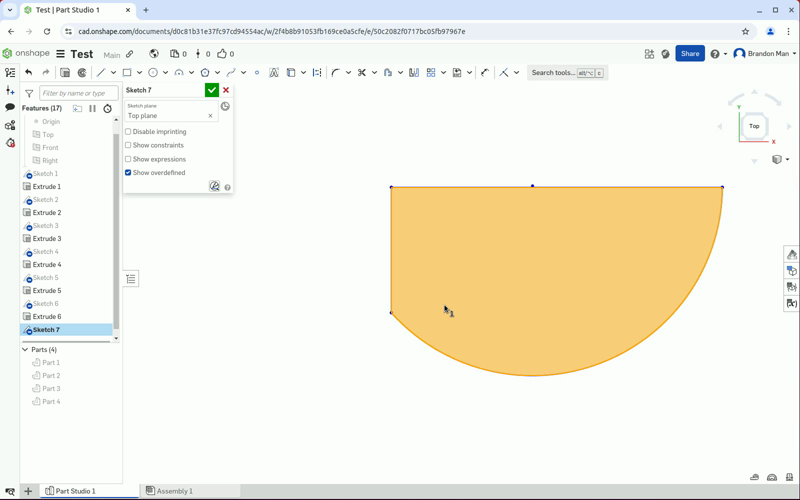
scroll(-6)
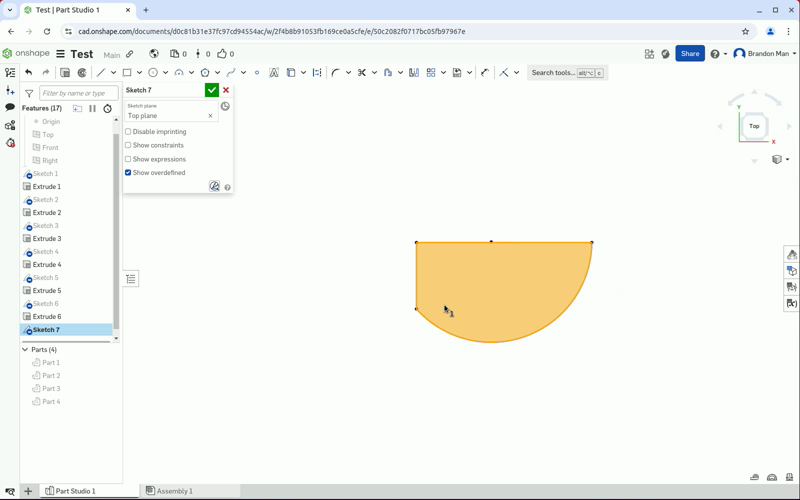
scroll(-6)
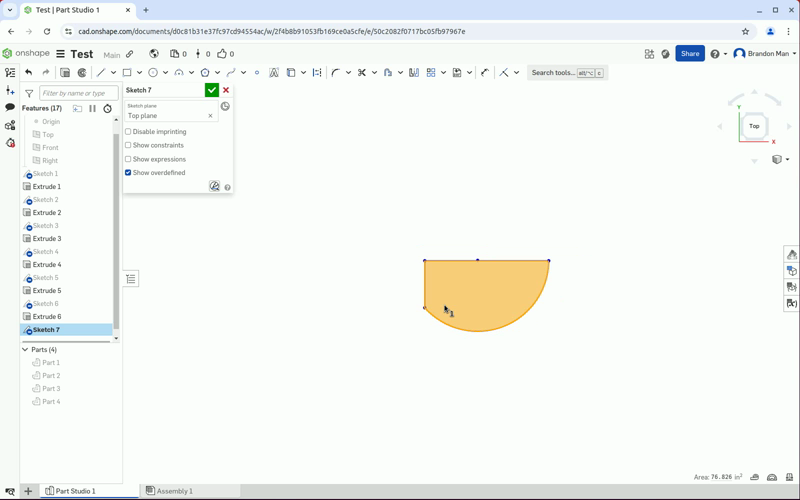
scroll(-6)
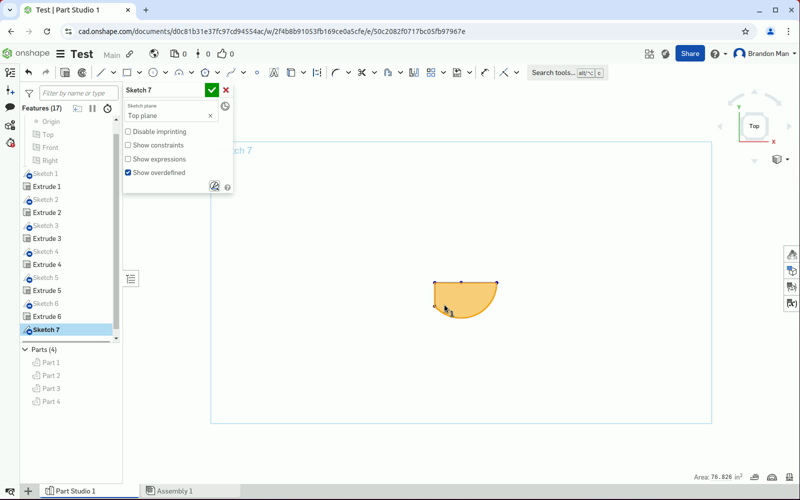
mouse_move(73, 352)
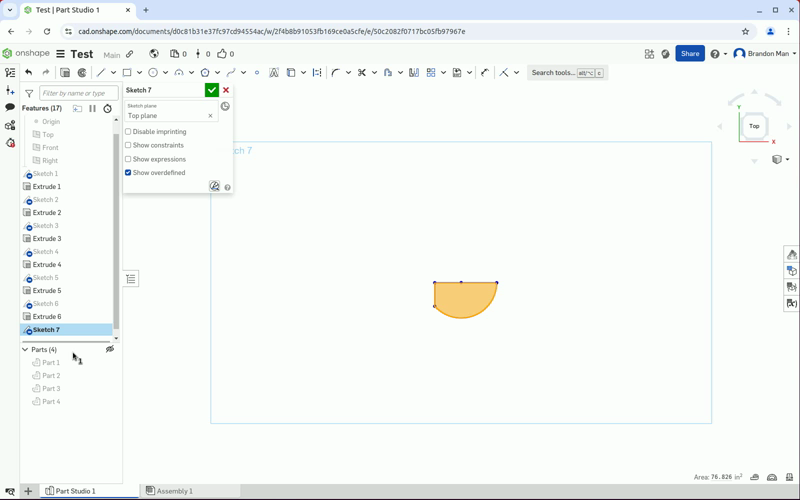
key(shift+y)
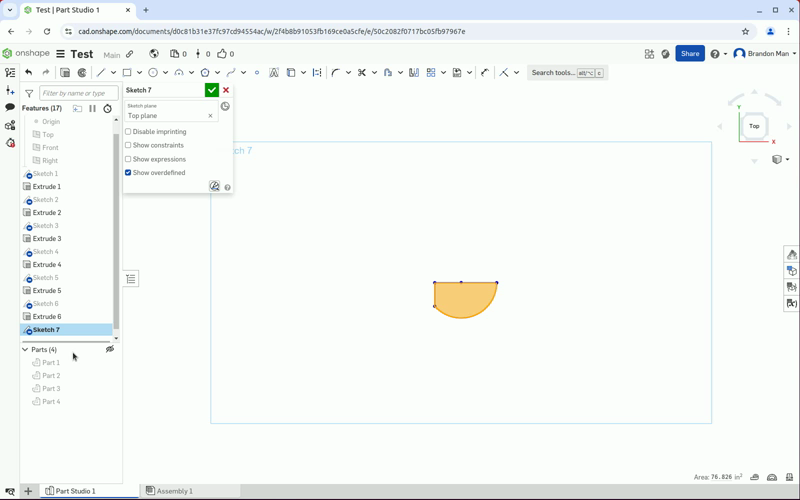
key(shift+e)
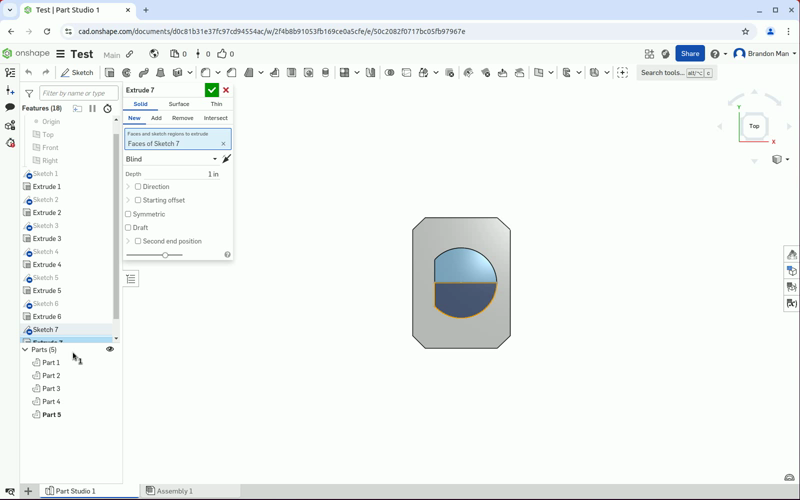
mouse_move(143, 106)
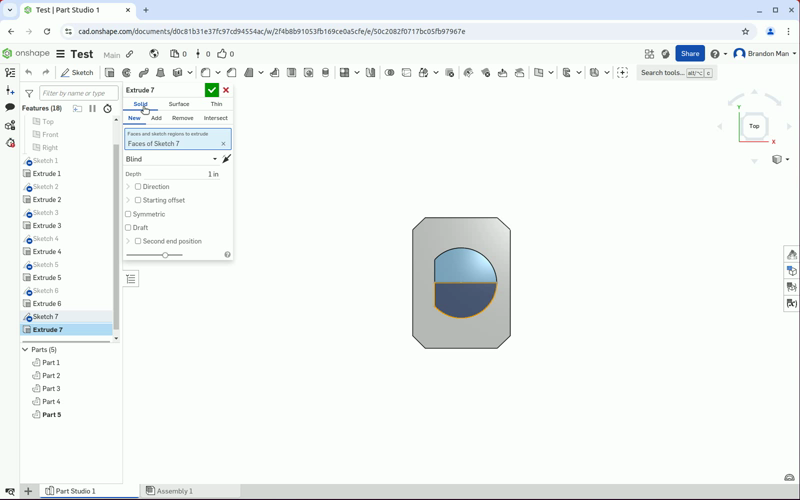
click(143, 106)
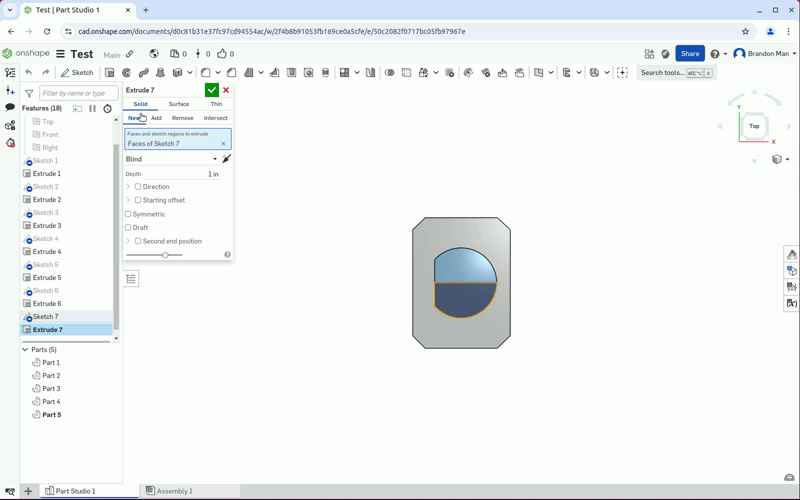
mouse_move(137, 120)
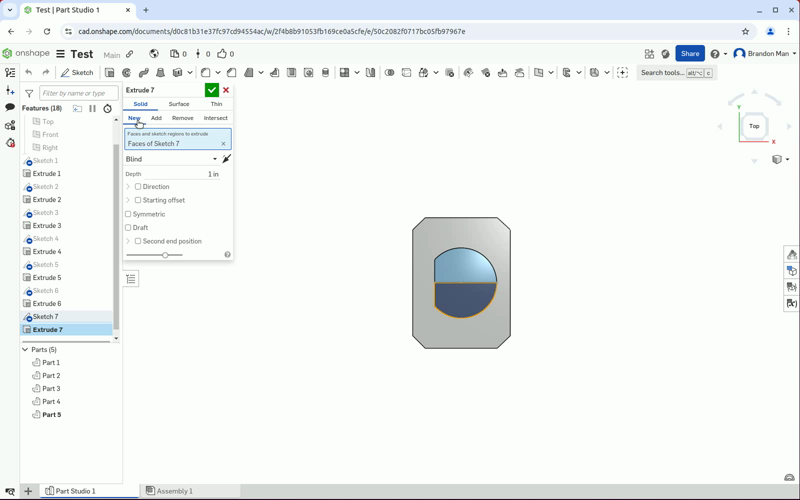
click(137, 120)
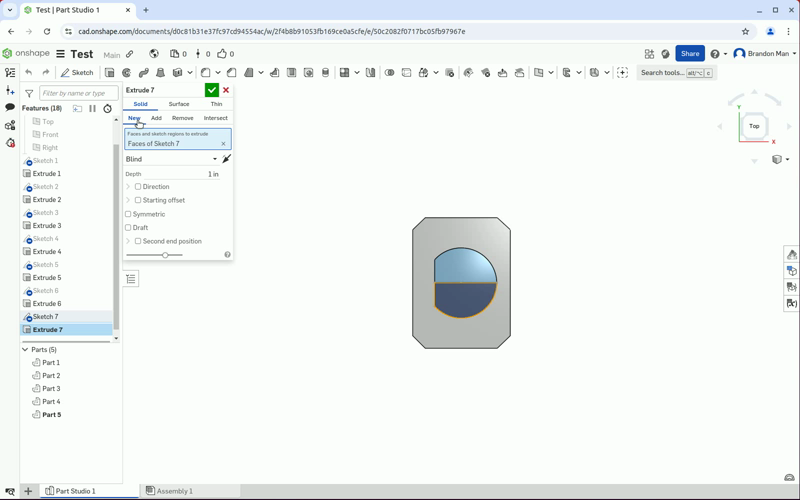
key(tab, 4)
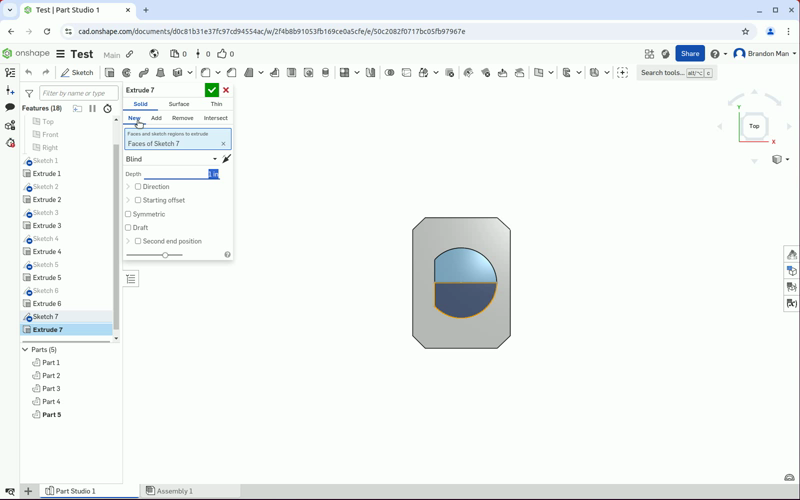
text(-23.108)
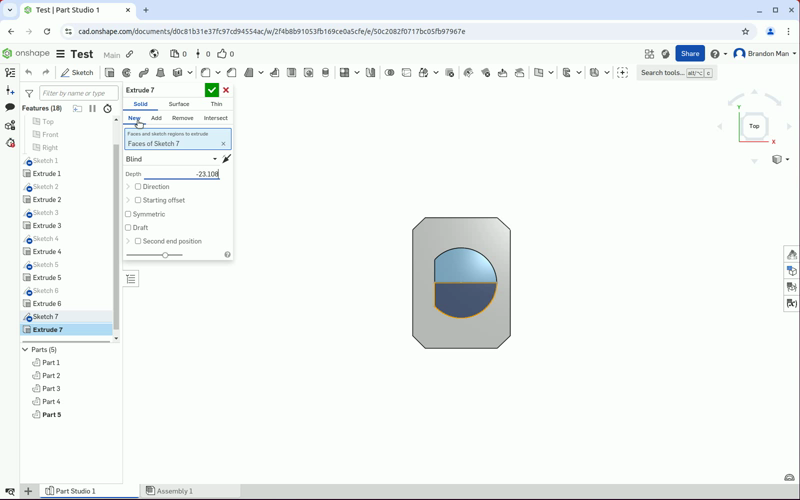
key(enter)
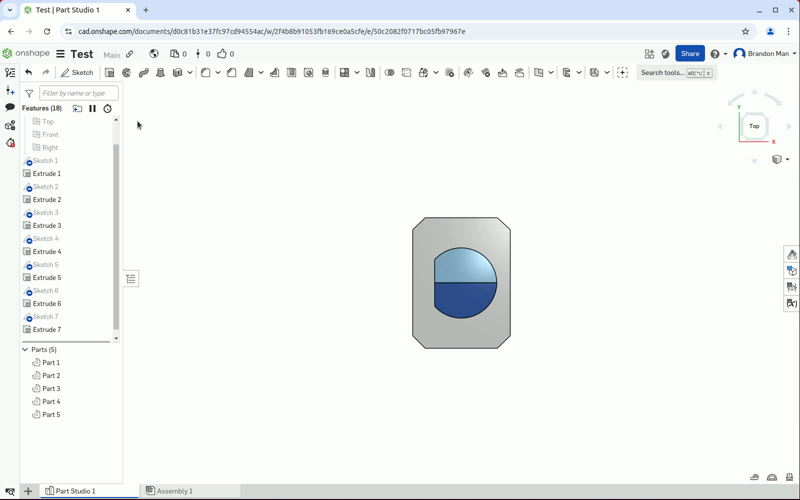
key(shift+h)
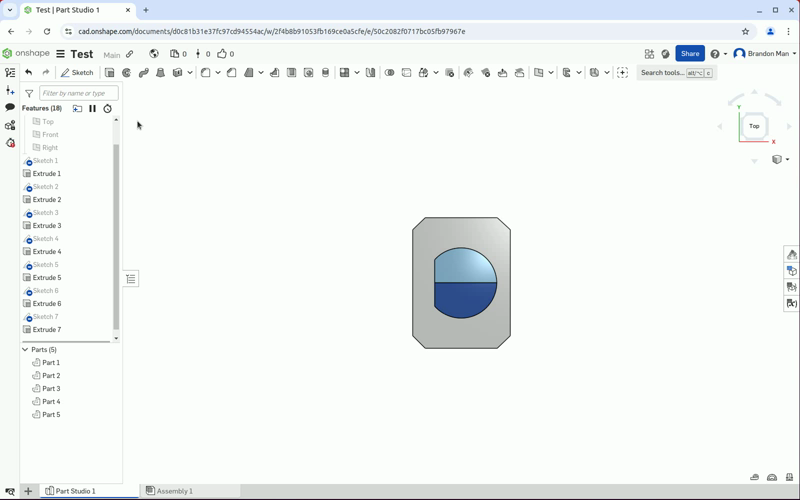
key(shift+h)
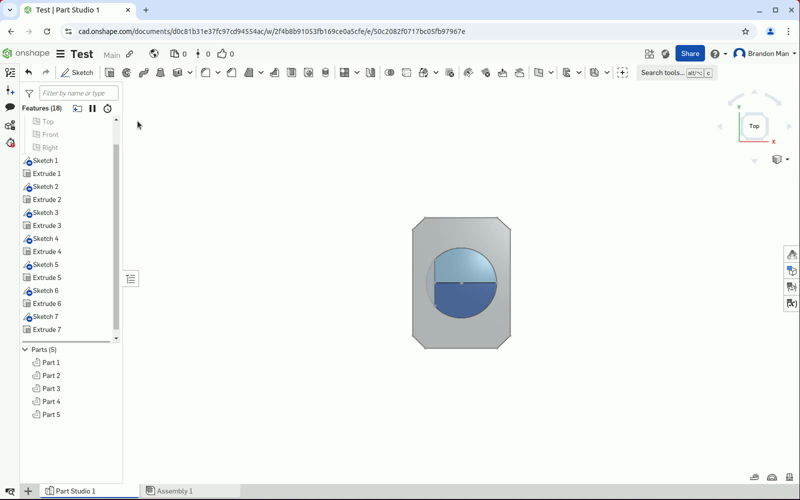
key(shift+7)
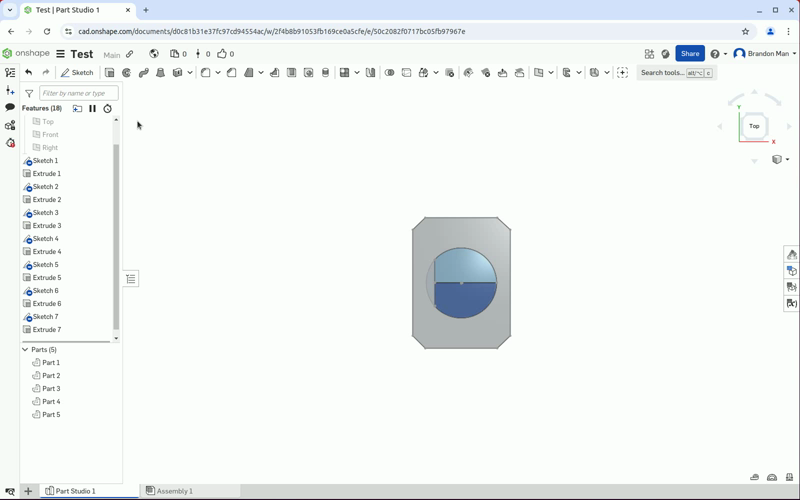
key(up, 3)
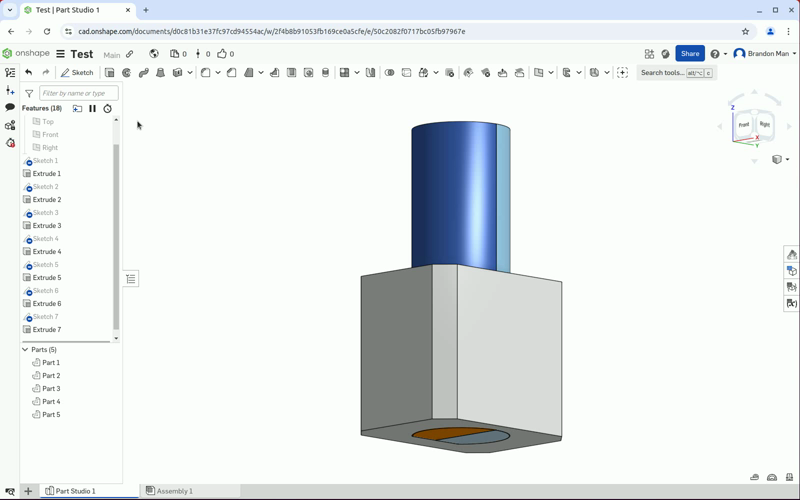
key(left, 3)
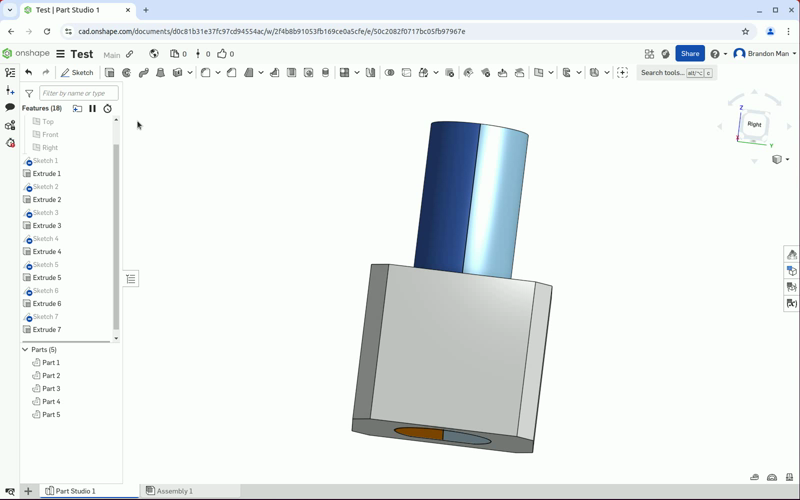
key(right, 3)
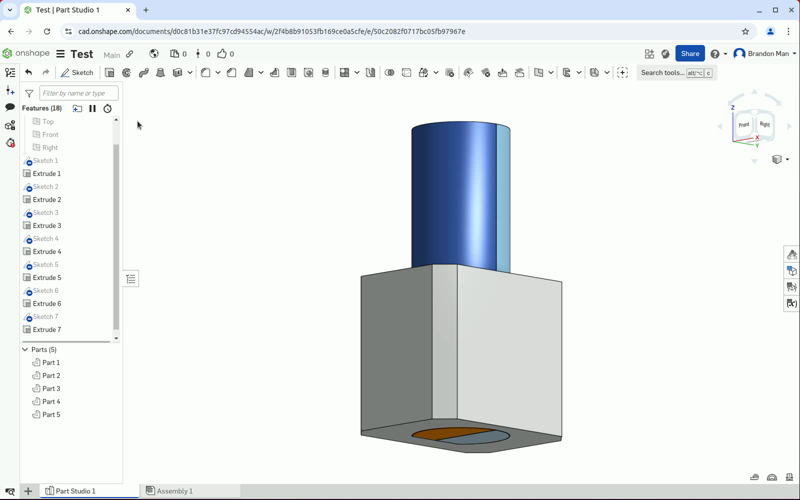
key(down, 3)
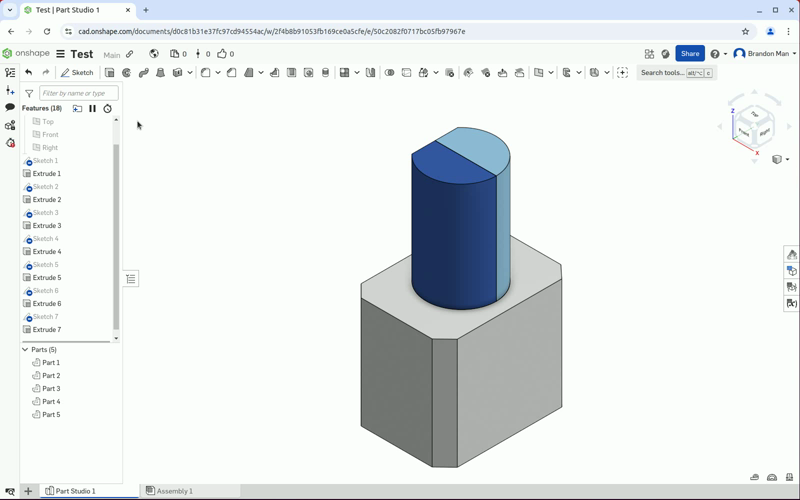
mouse_move(69, 163)
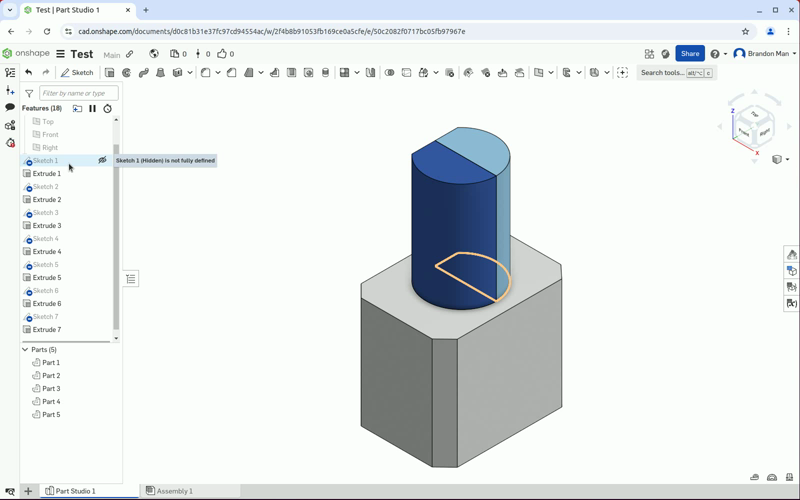
click(69, 163)